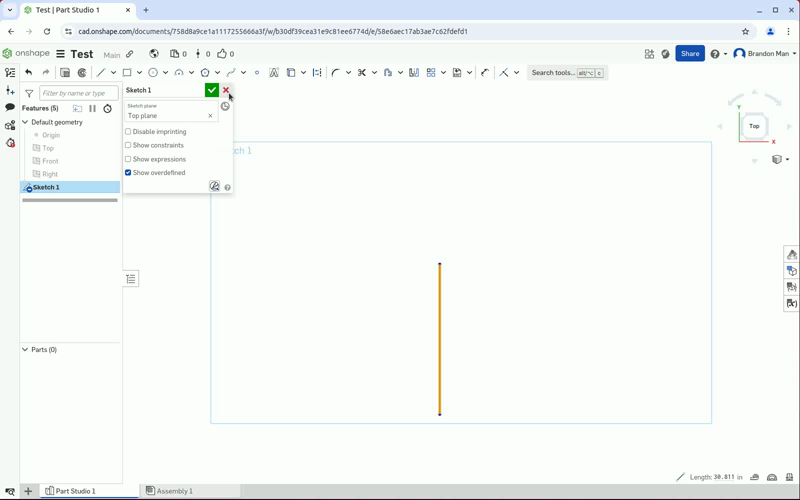
key(shift+h)
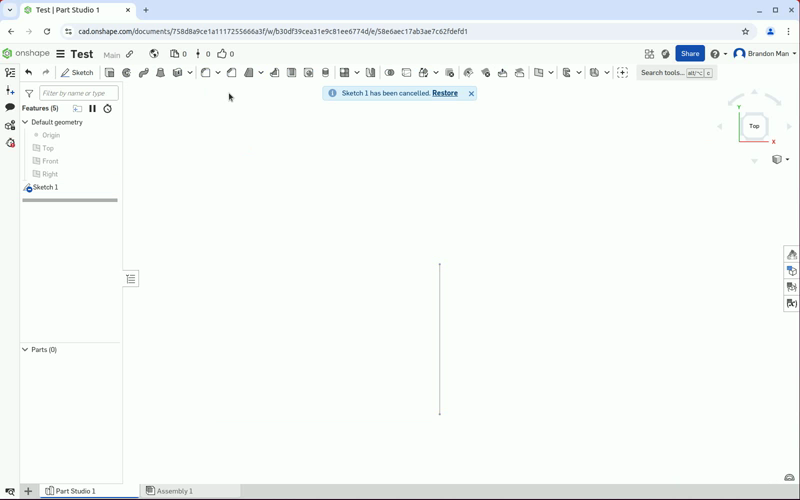
key(shift+s)
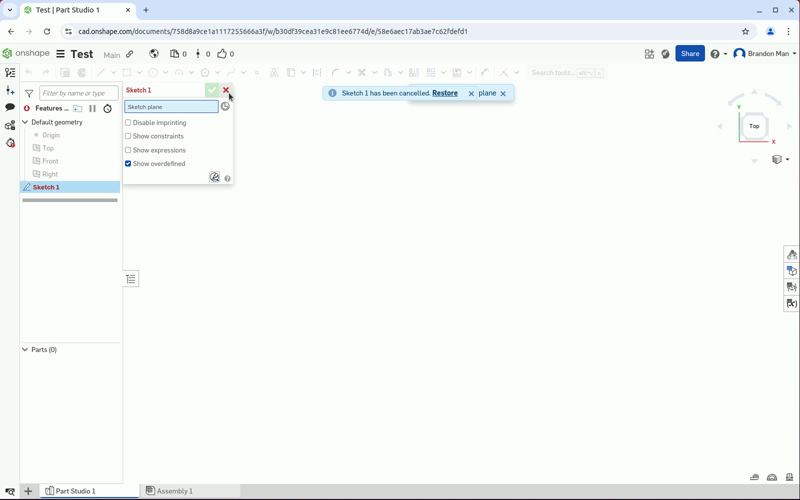
mouse_move(73, 150)
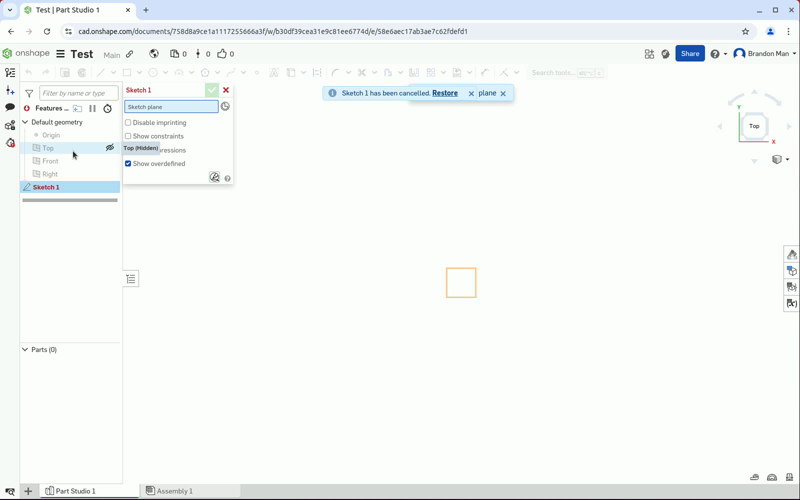
click(73, 150)
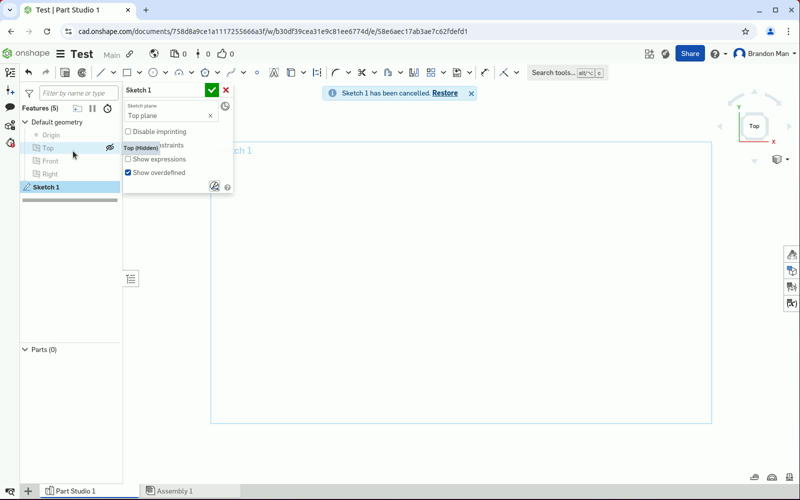
mouse_move(73, 352)
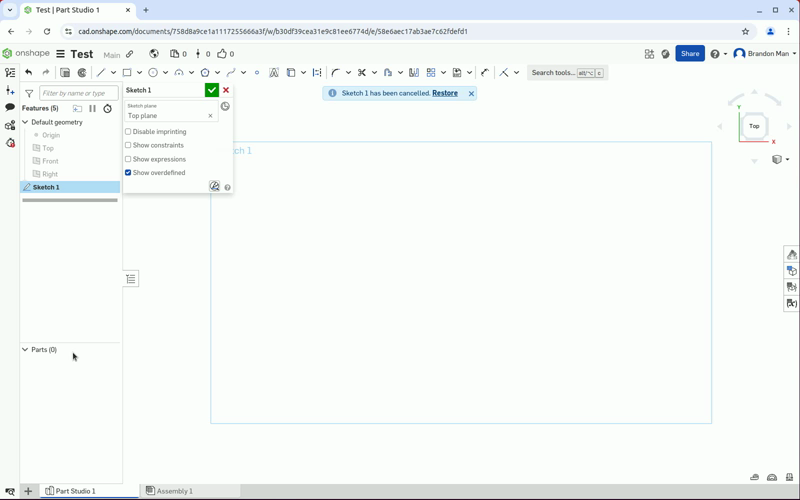
key(y)
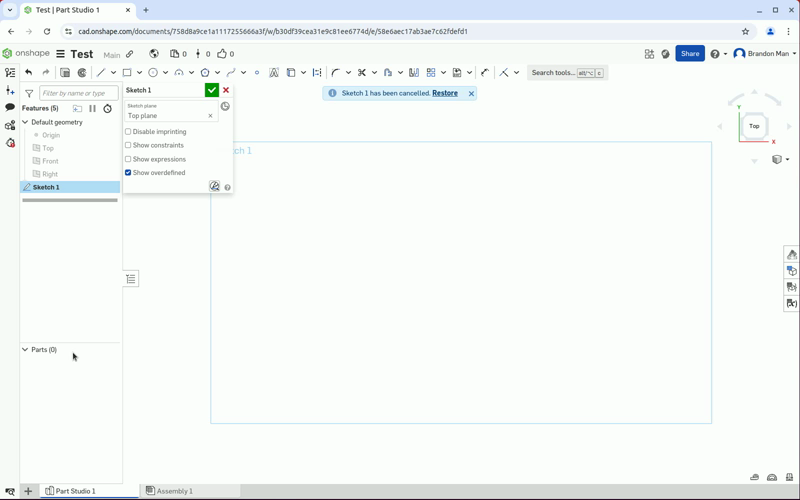
key(a)
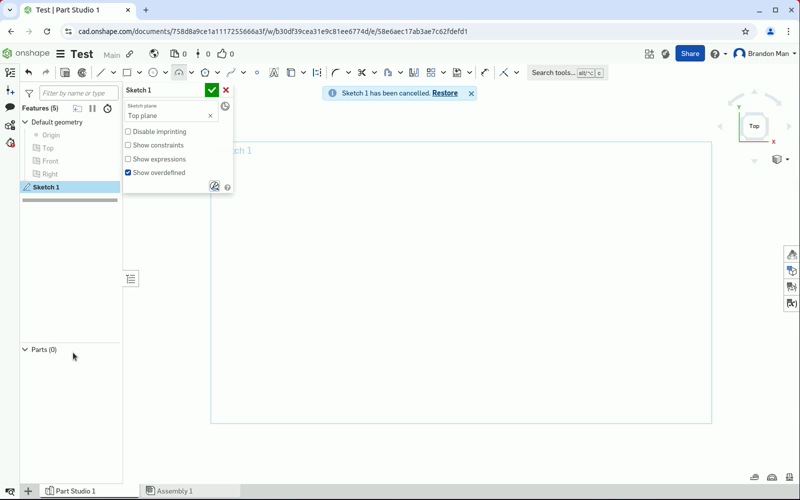
key_down(shift)
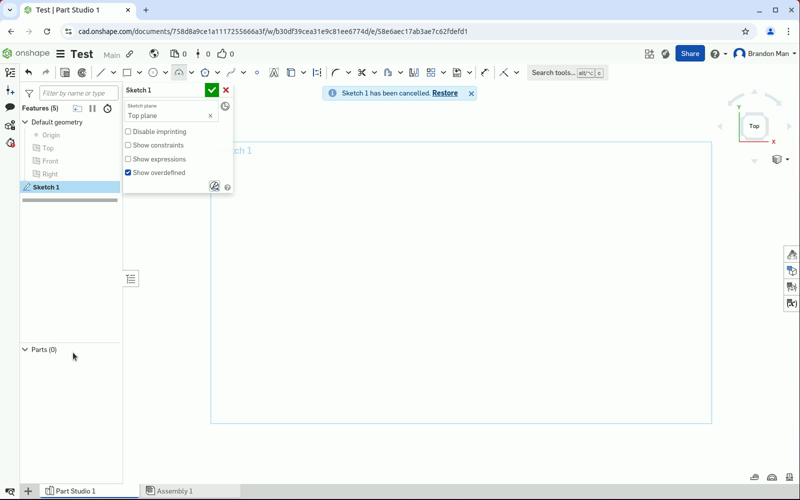
mouse_move(460, 391)
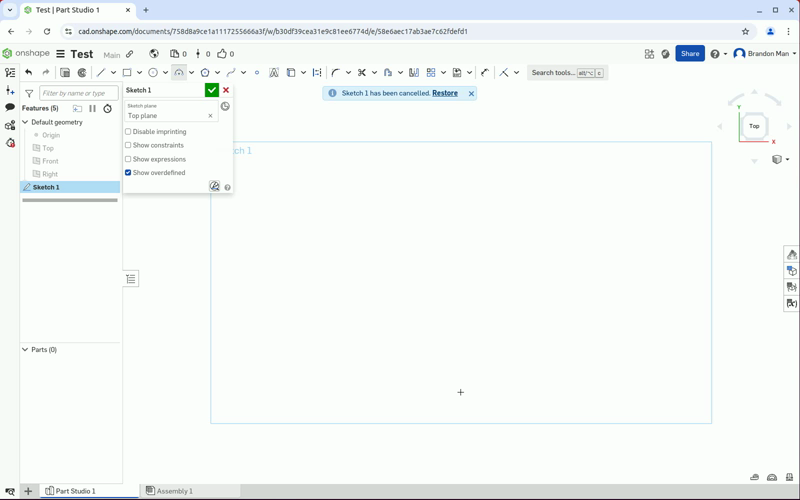
click(460, 391)
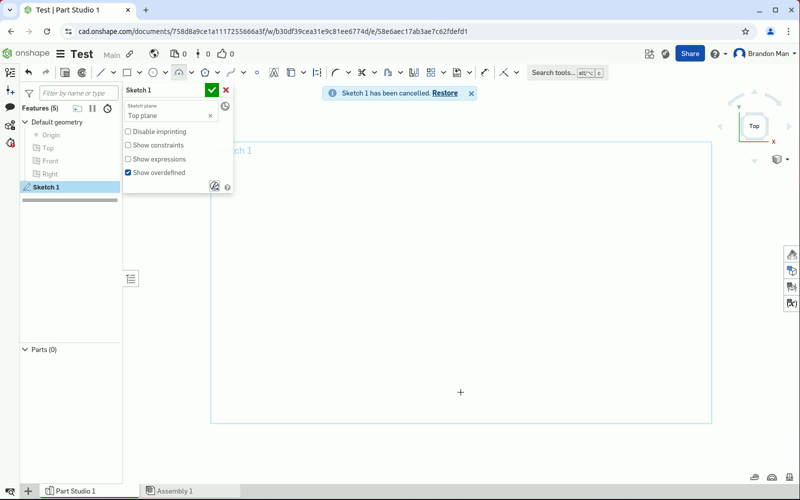
key_up(shift)
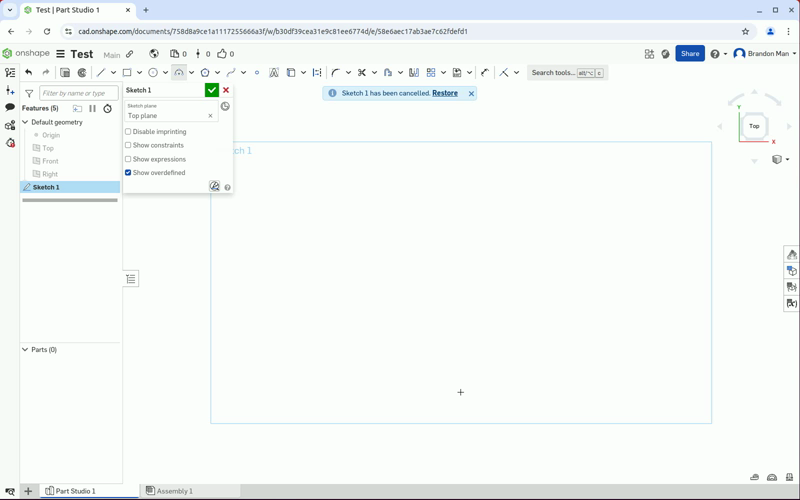
key_down(shift)
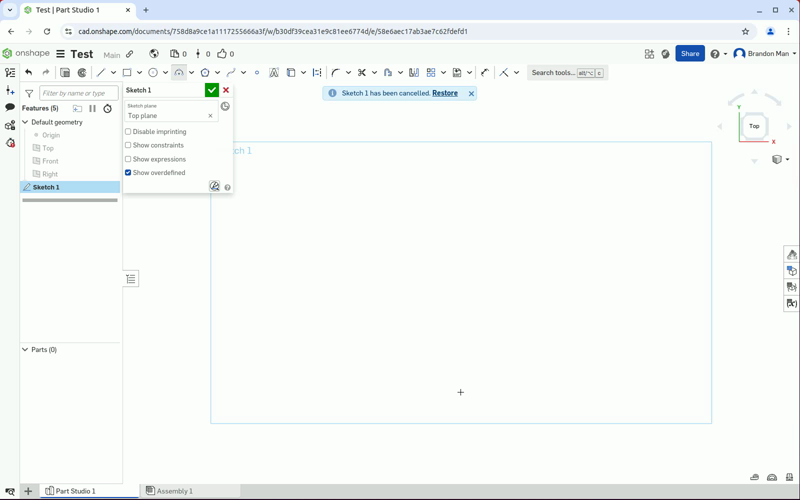
mouse_move(464, 395)
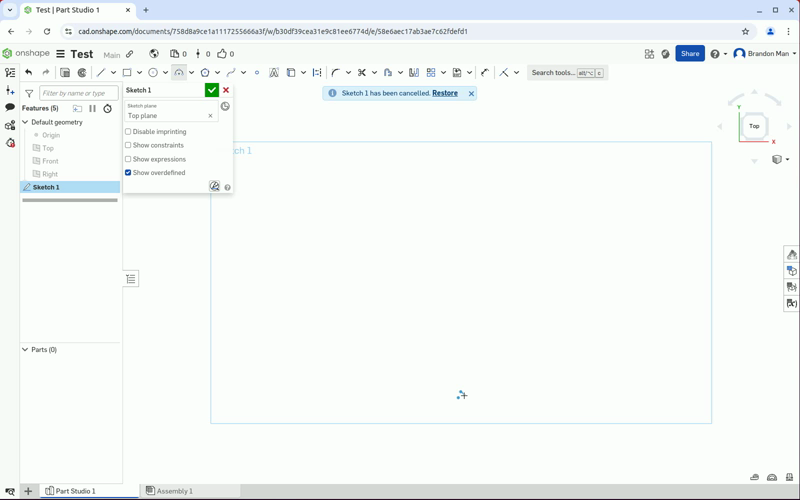
scroll(6)
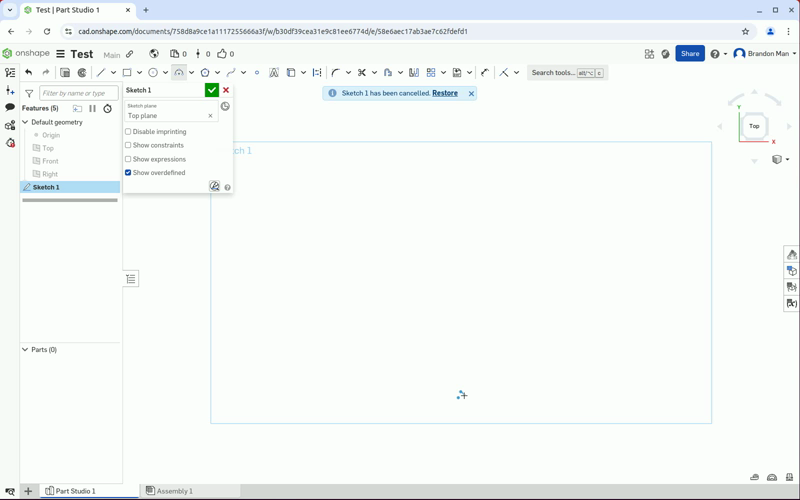
scroll(6)
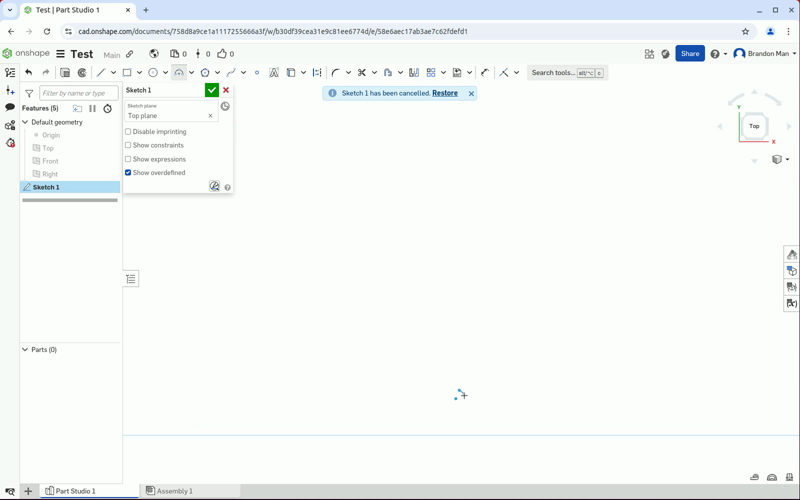
scroll(6)
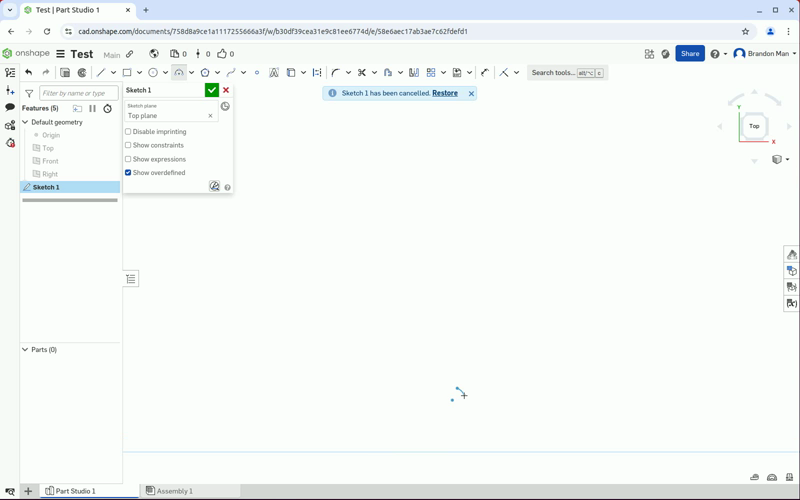
scroll(6)
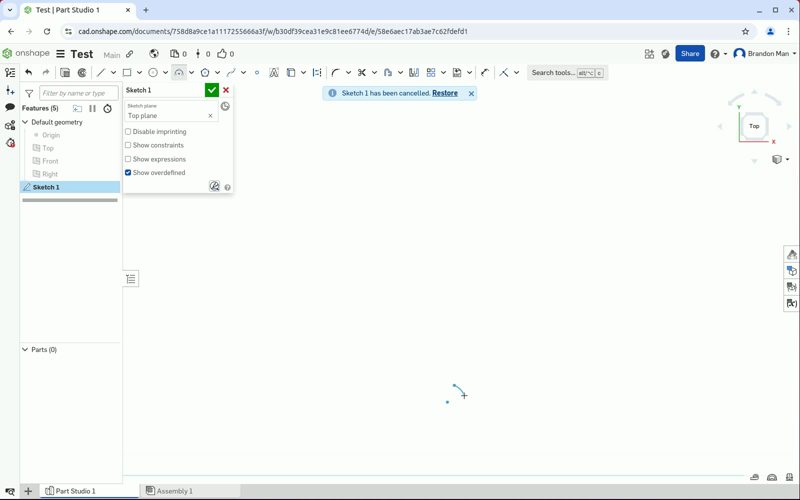
scroll(6)
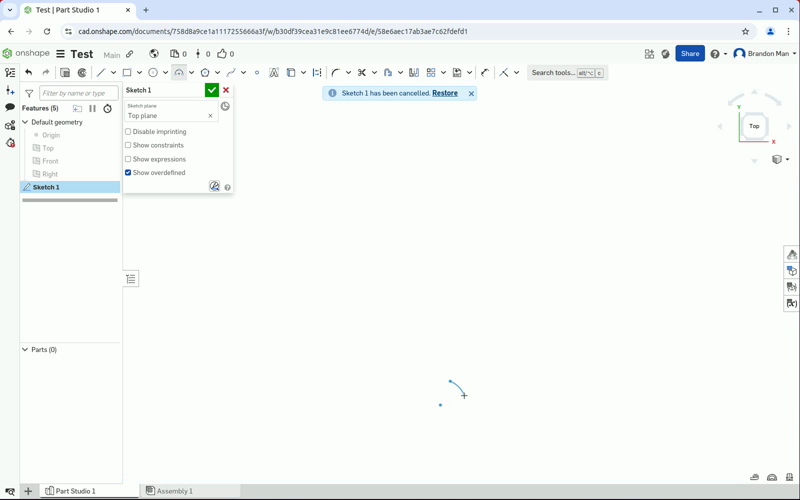
scroll(6)
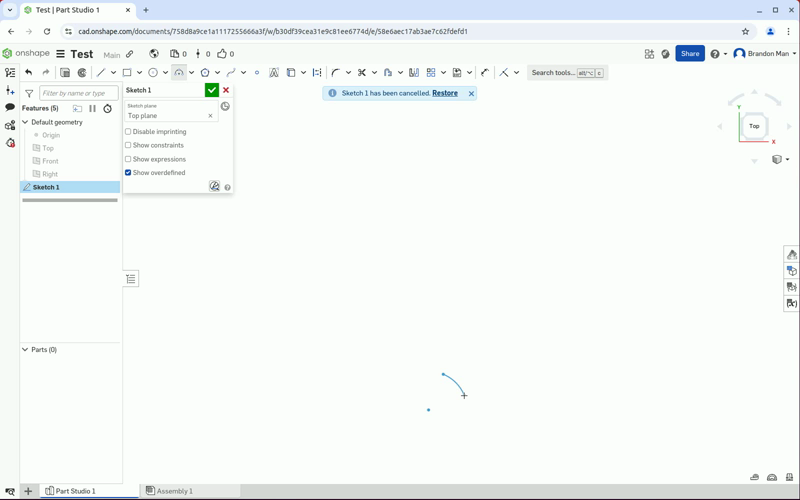
scroll(6)
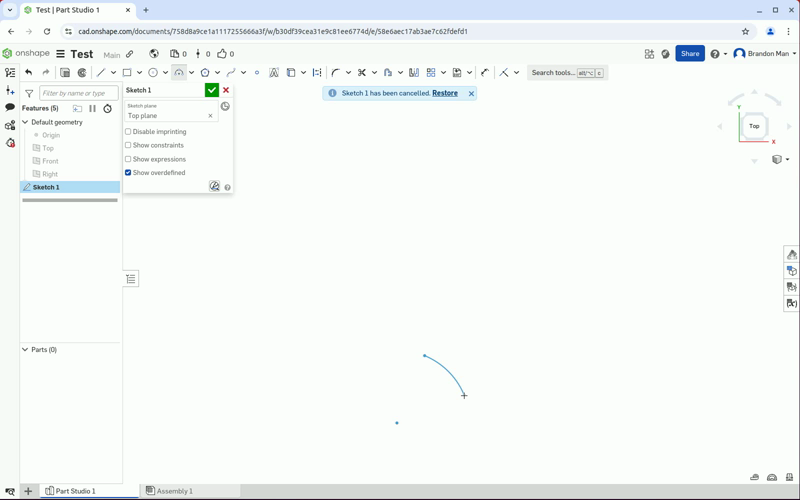
click(464, 395)
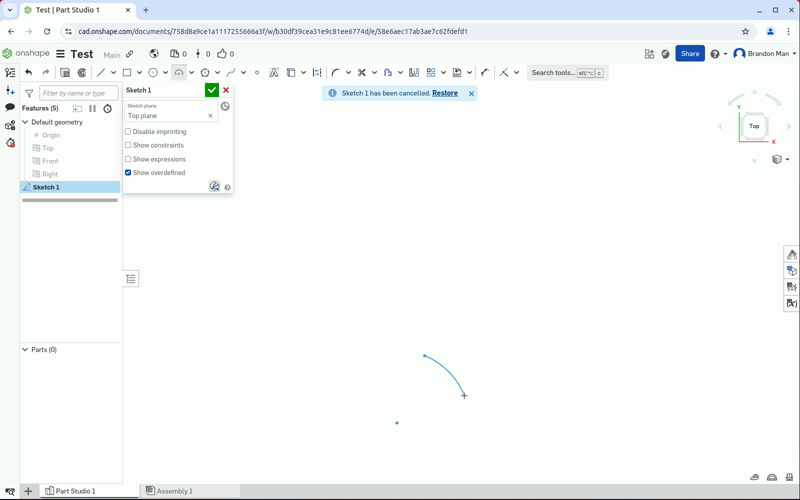
scroll(-6)
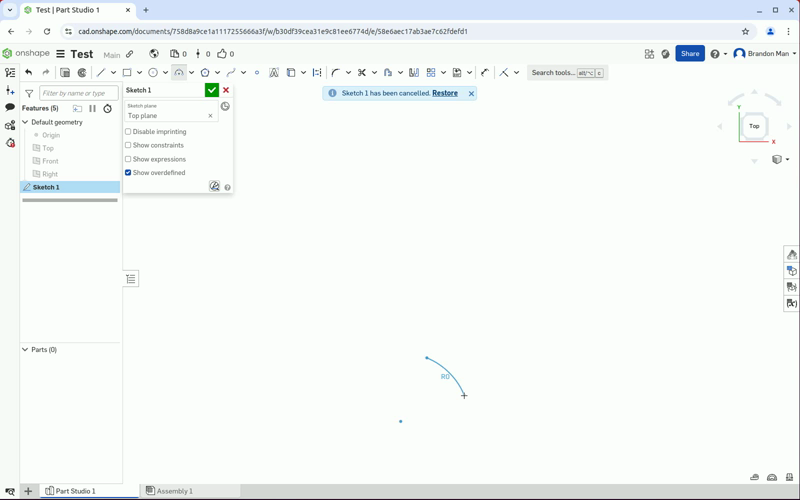
scroll(-6)
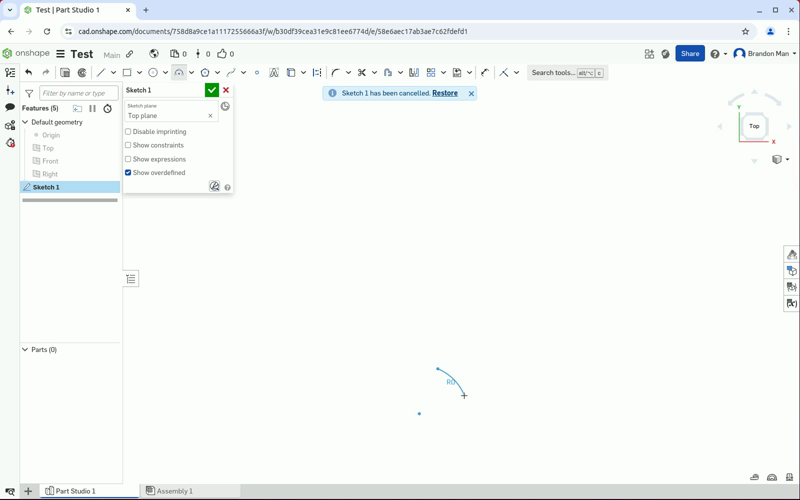
scroll(-6)
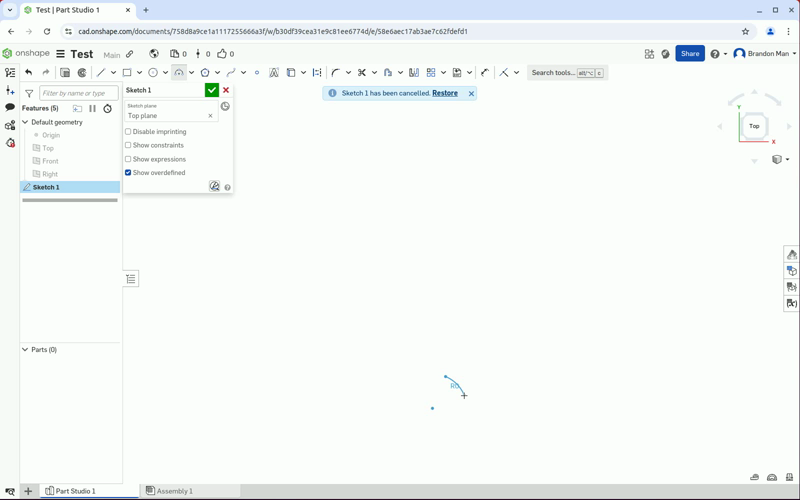
scroll(-6)
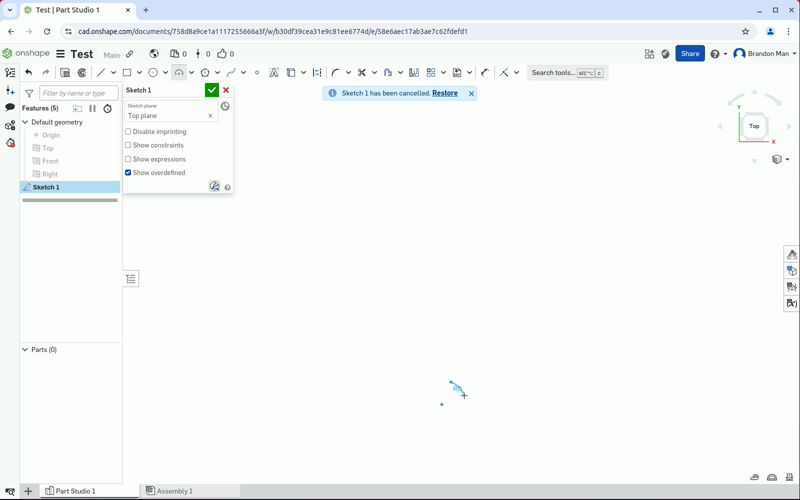
scroll(-6)
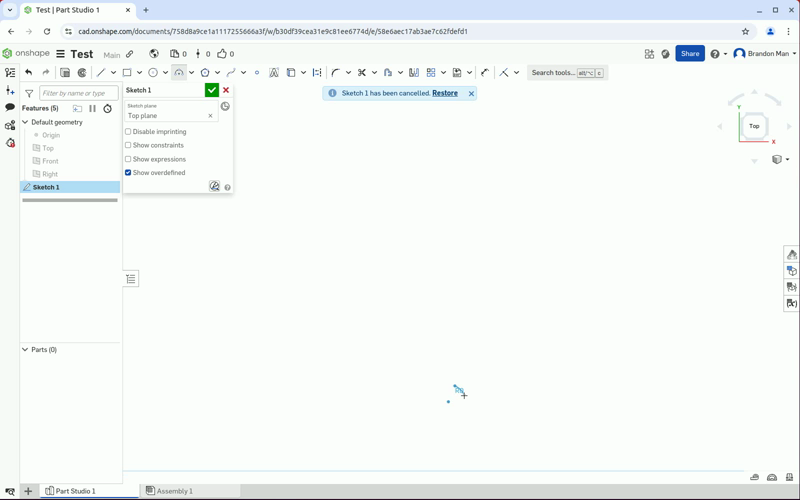
scroll(-6)
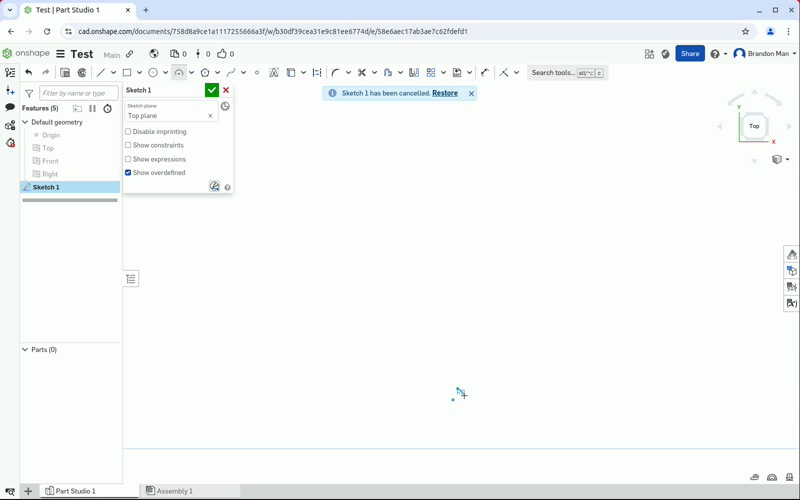
scroll(-6)
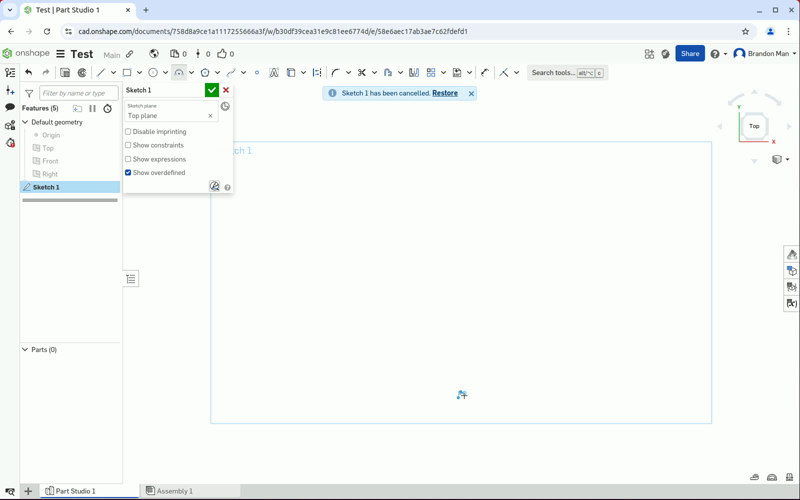
mouse_move(461, 394)
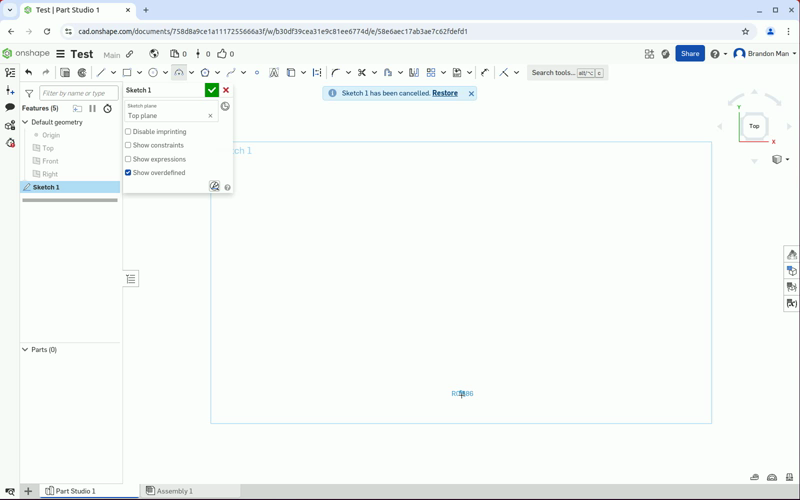
scroll(6)
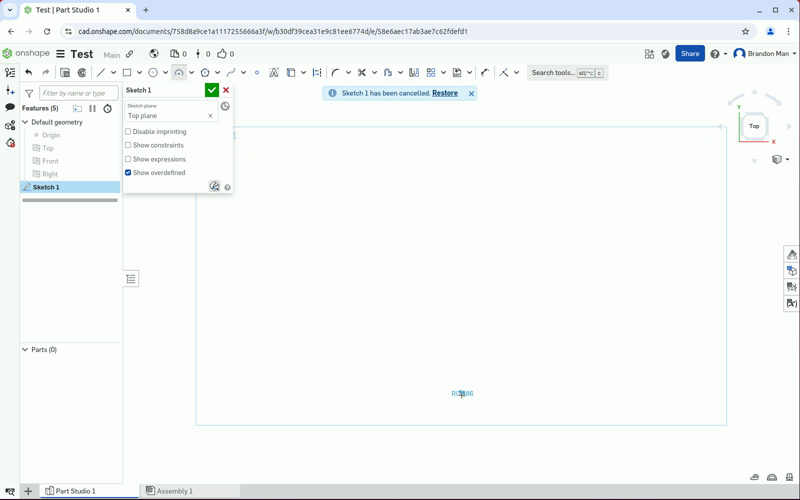
scroll(6)
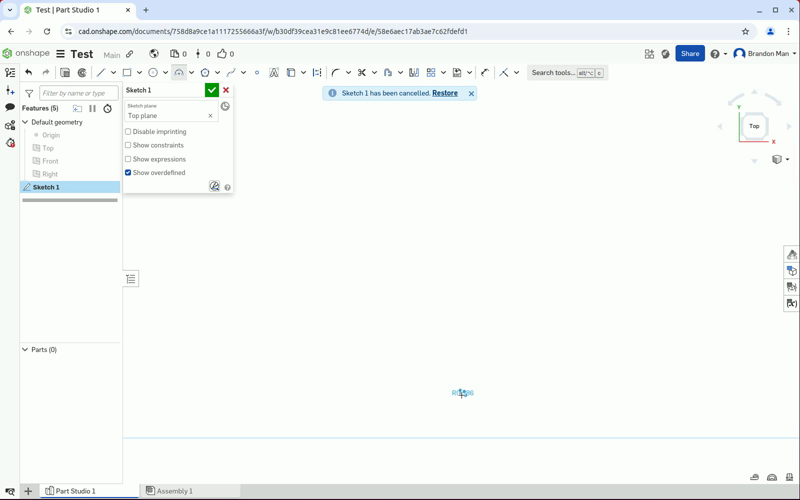
scroll(6)
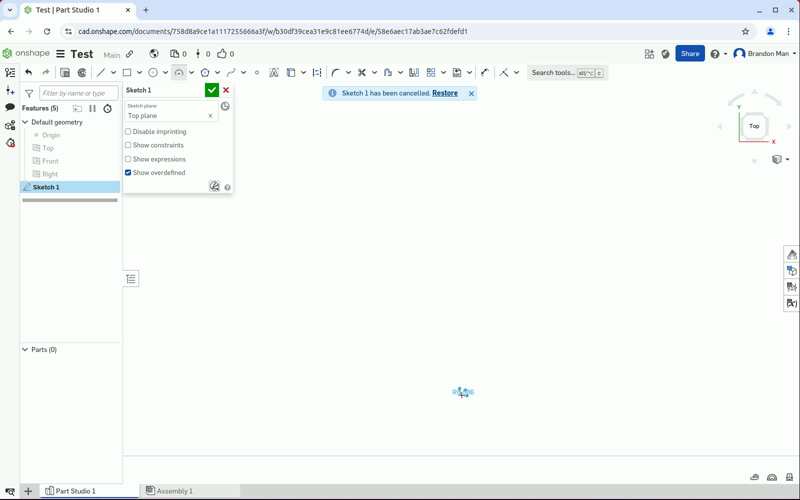
scroll(6)
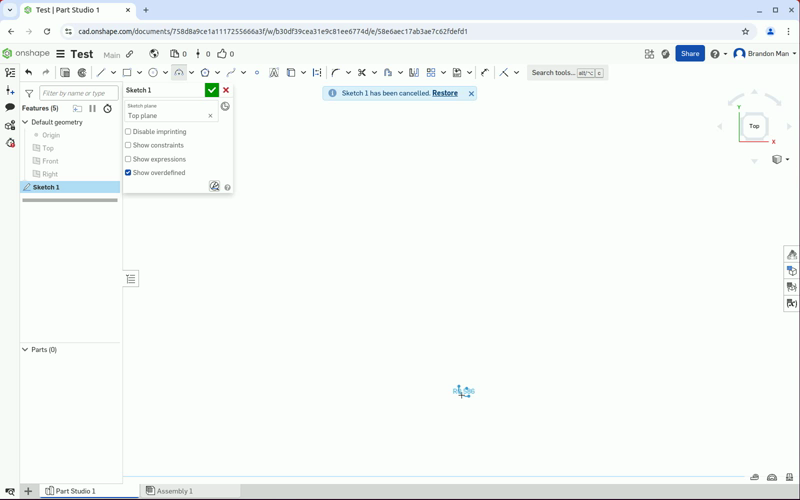
scroll(6)
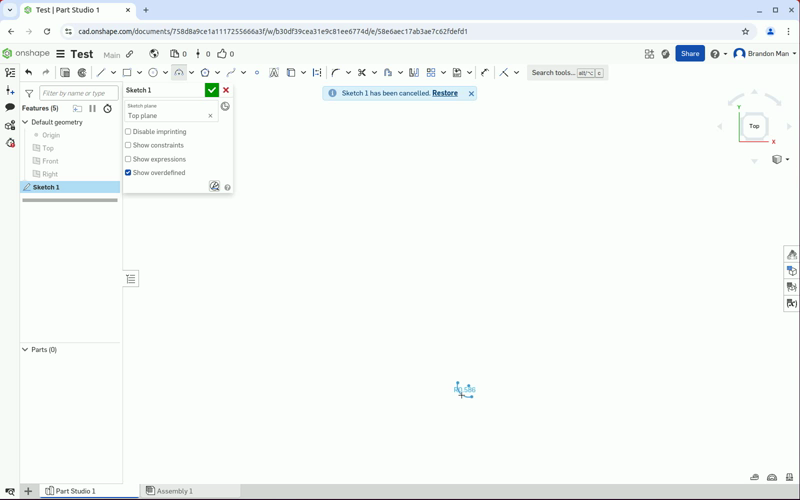
scroll(6)
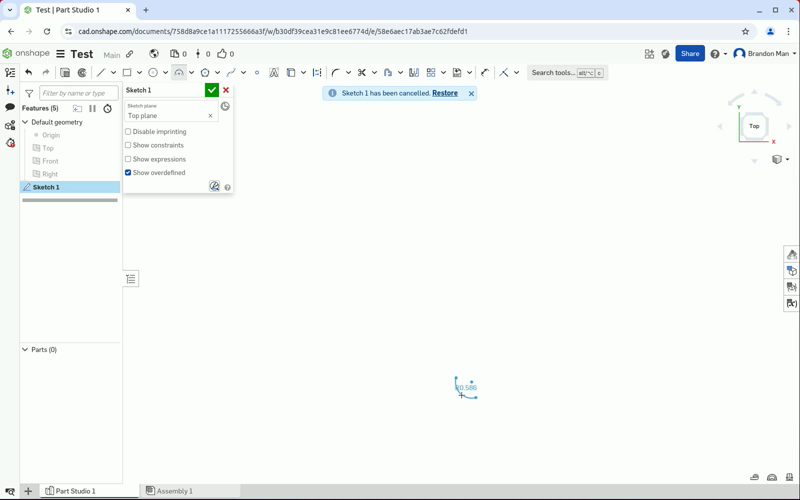
scroll(6)
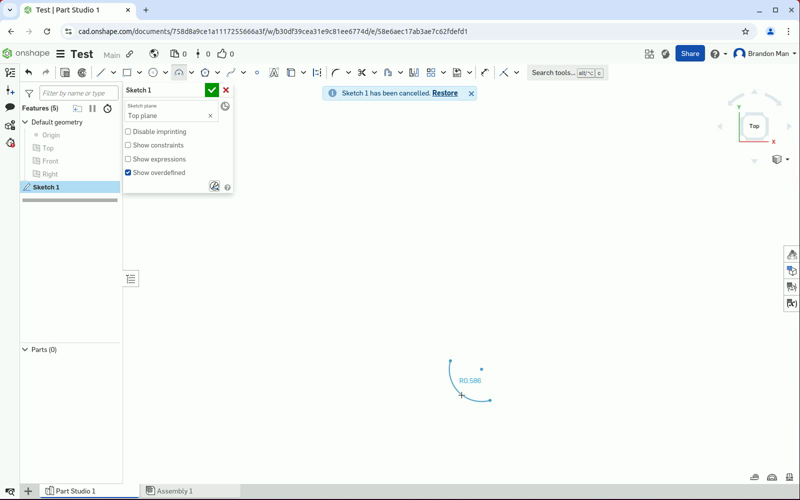
click(461, 394)
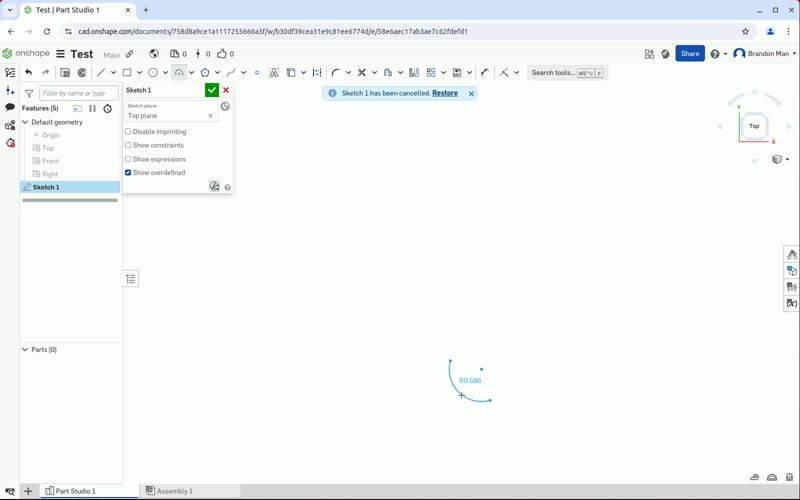
scroll(-6)
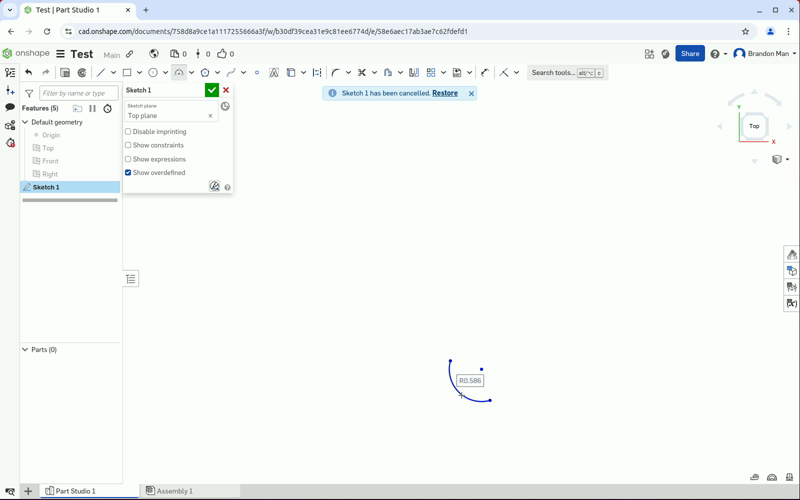
scroll(-6)
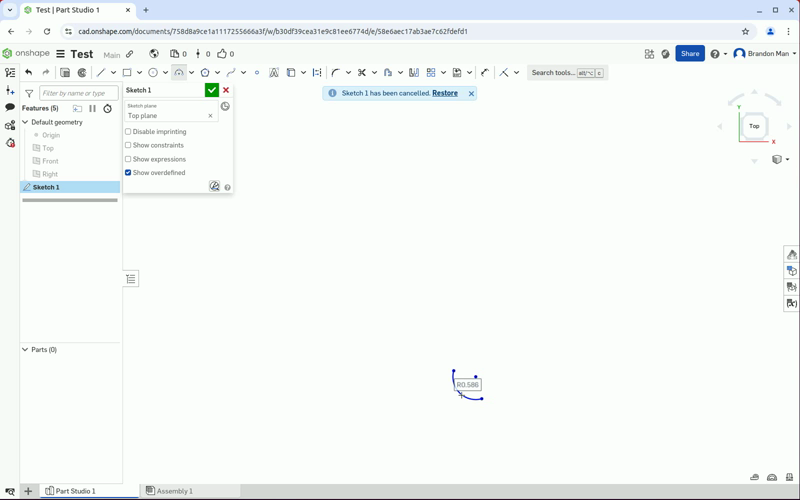
scroll(-6)
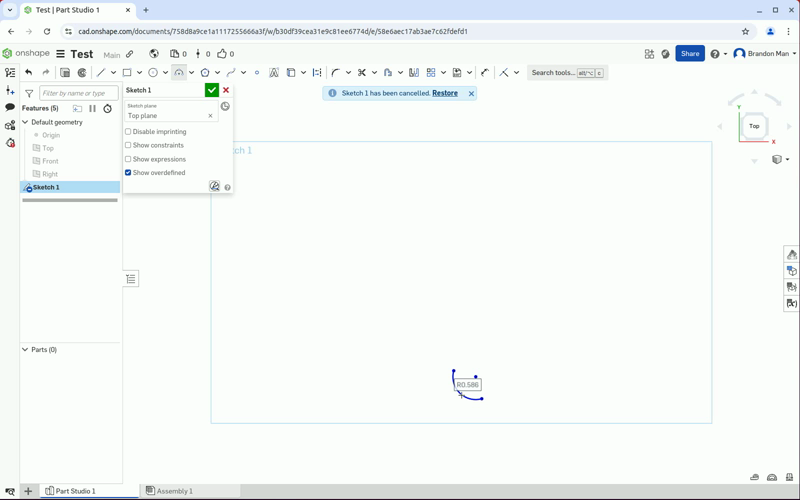
scroll(-6)
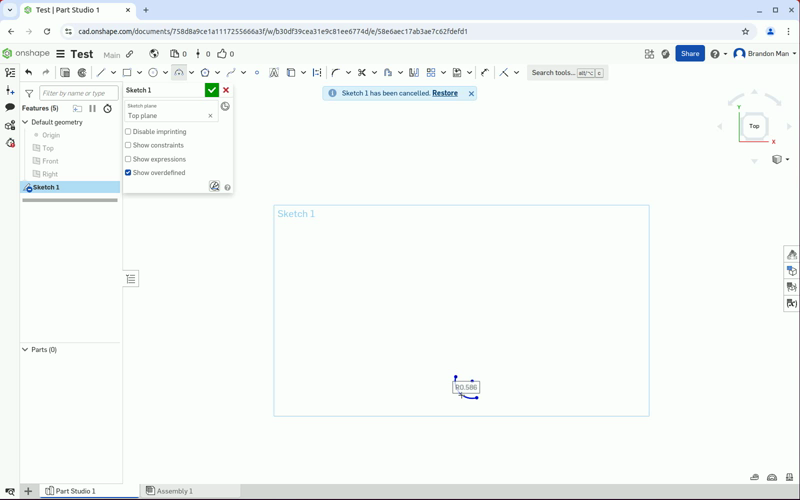
scroll(-6)
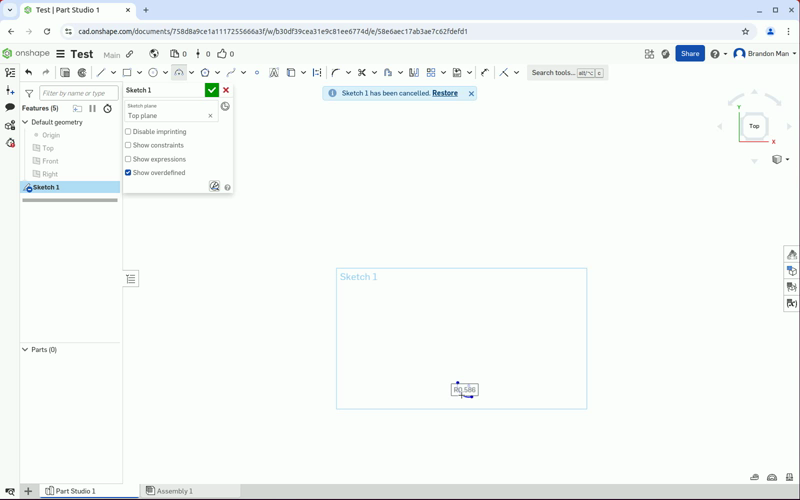
scroll(-6)
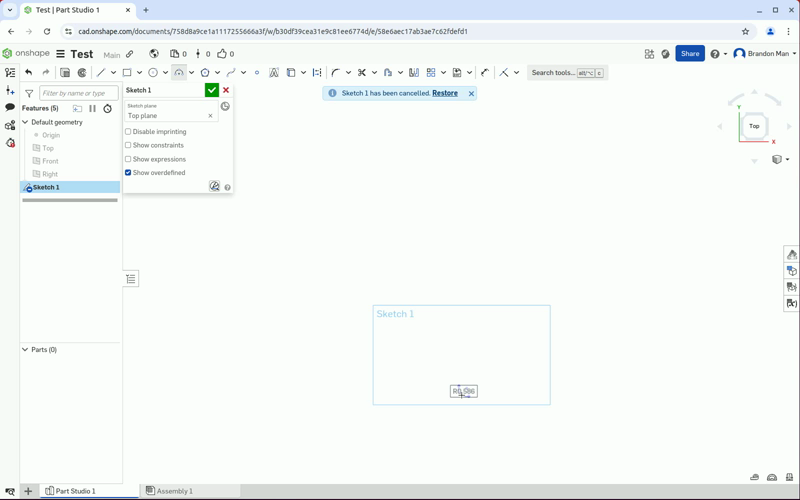
scroll(-6)
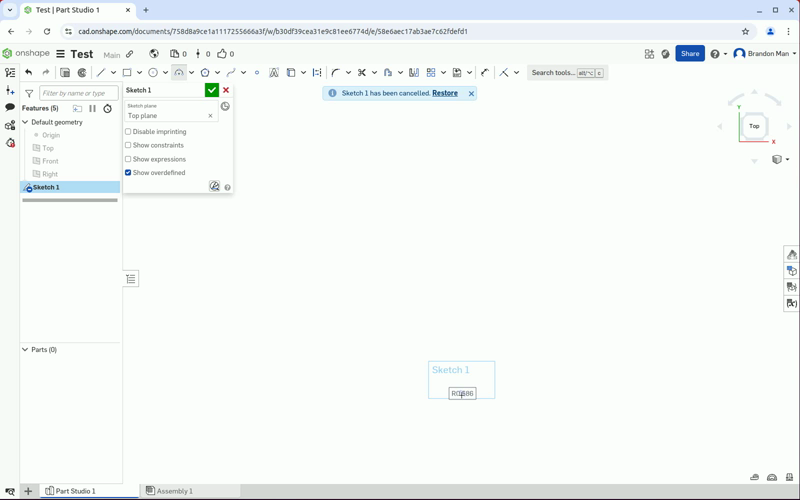
key_up(shift)
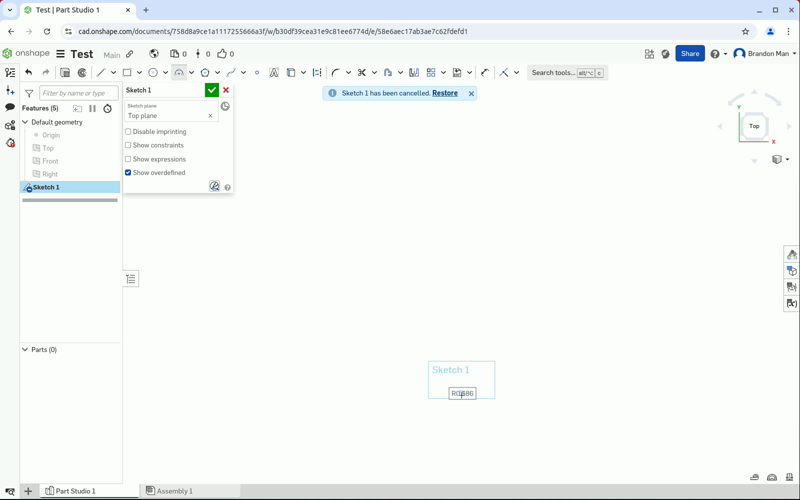
key(esc)
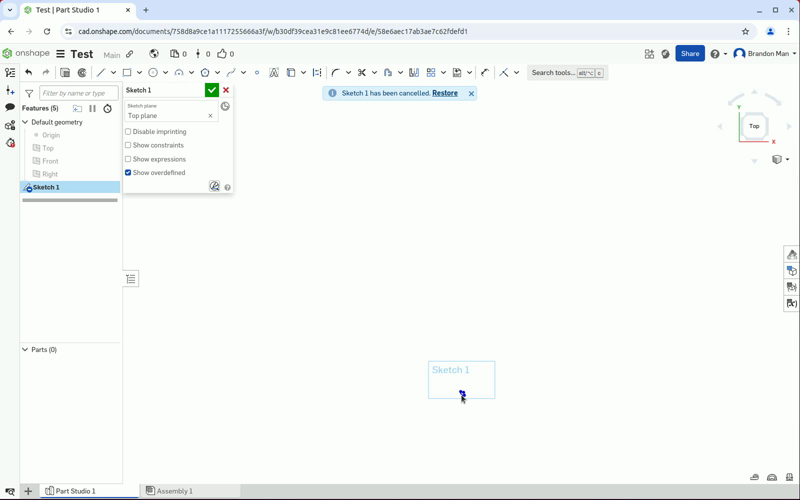
key(l)
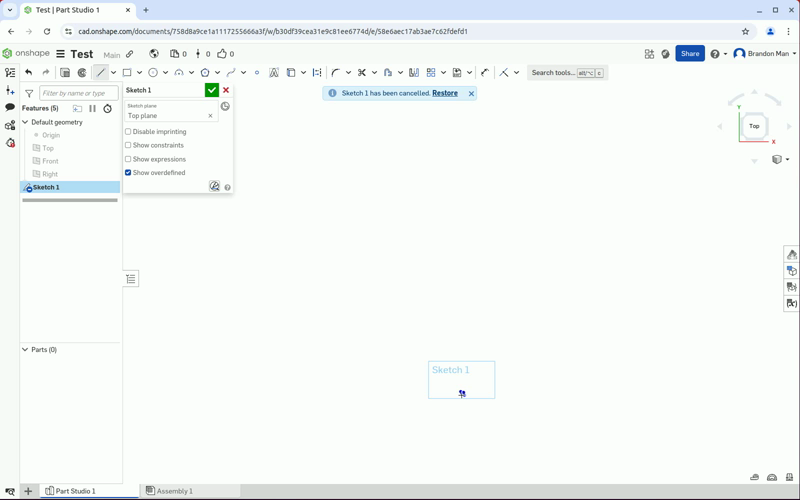
mouse_move(464, 395)
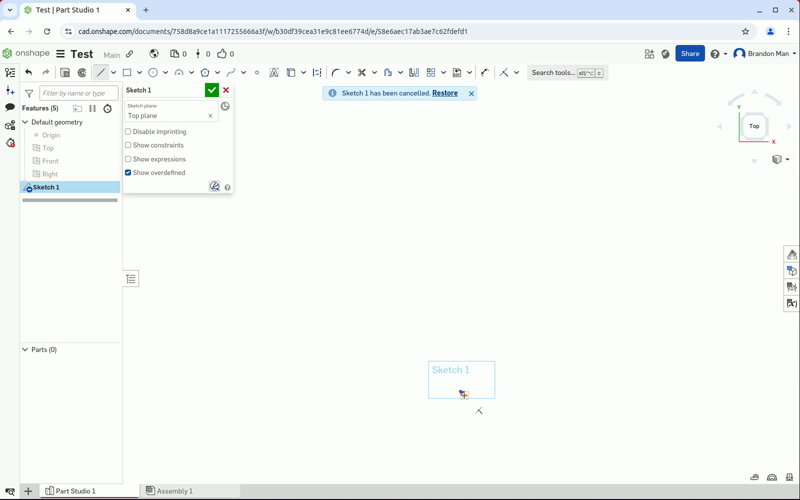
scroll(6)
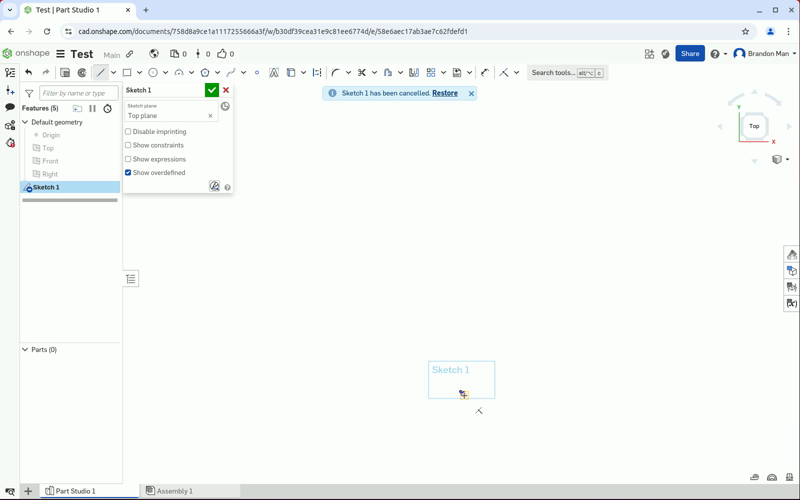
scroll(6)
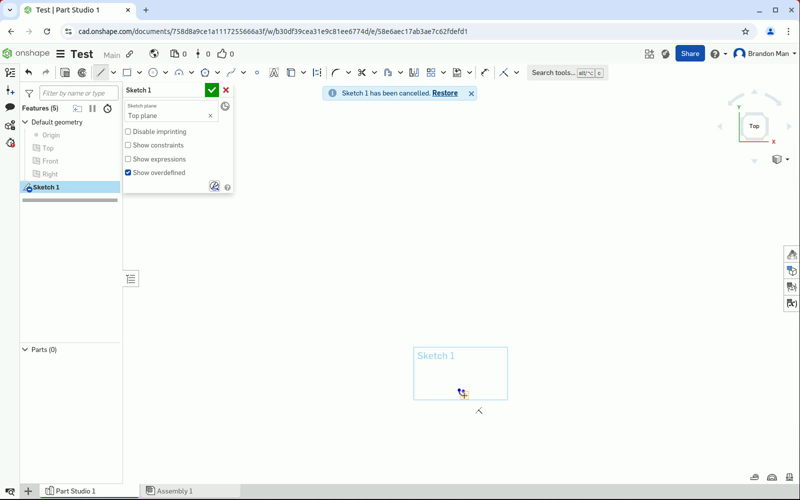
scroll(6)
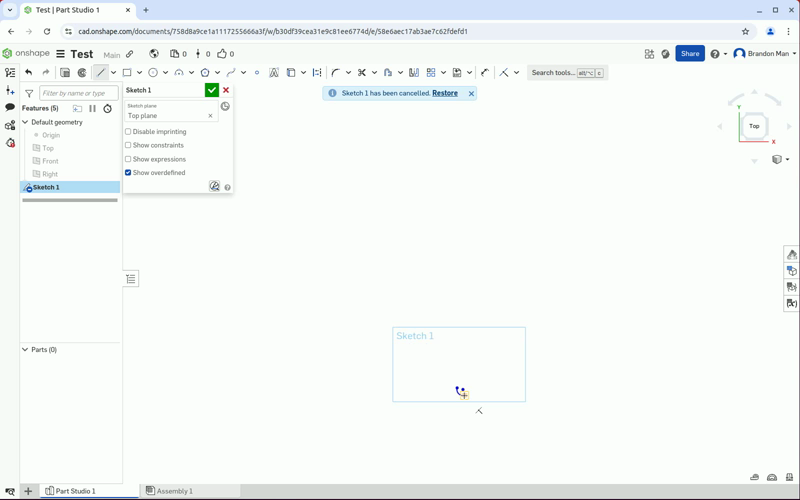
scroll(6)
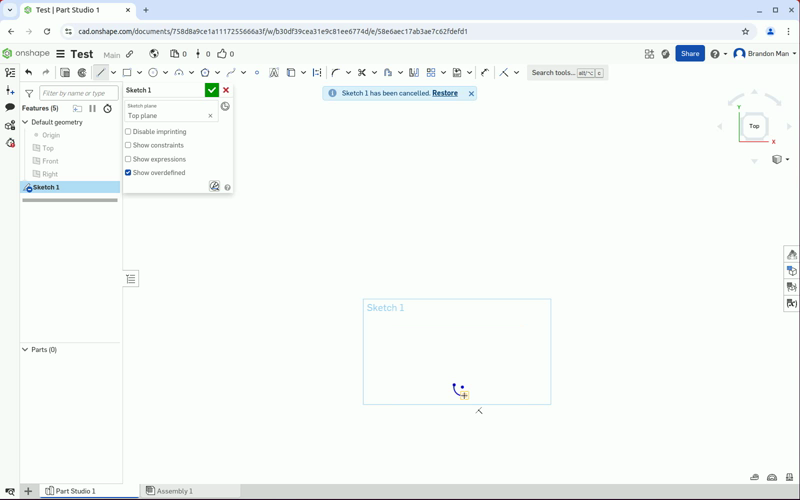
scroll(6)
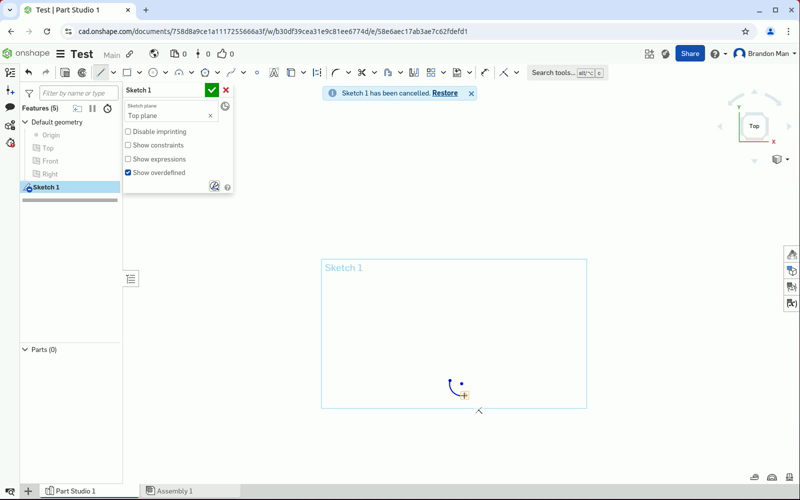
scroll(6)
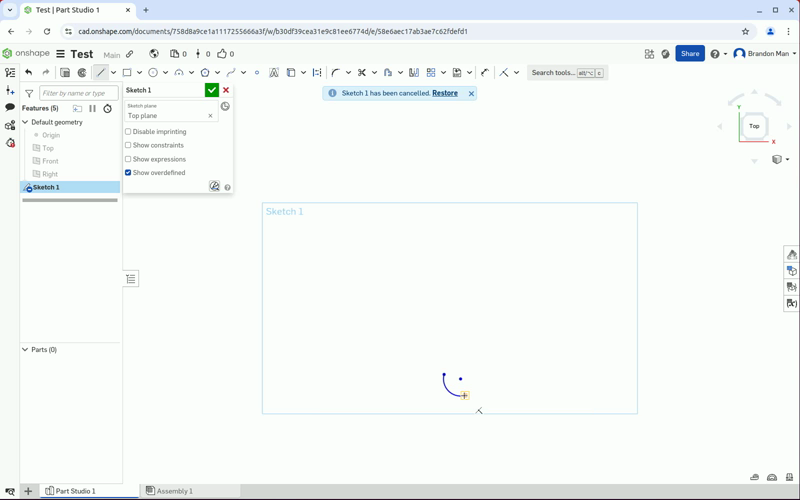
scroll(6)
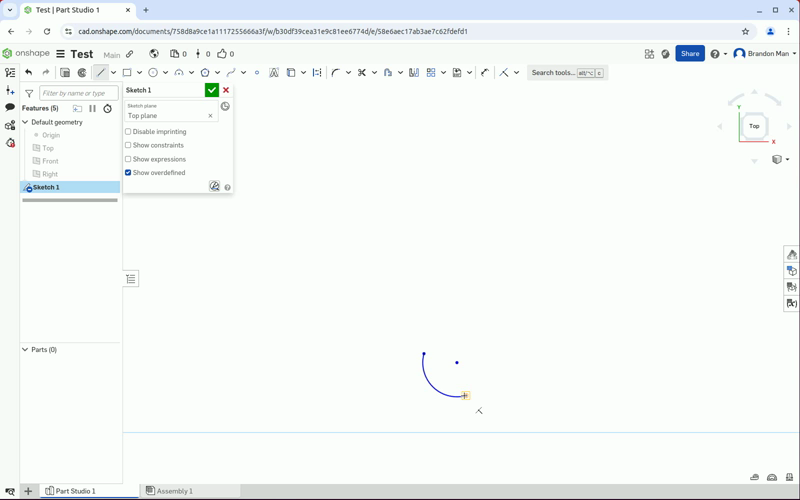
click(464, 395)
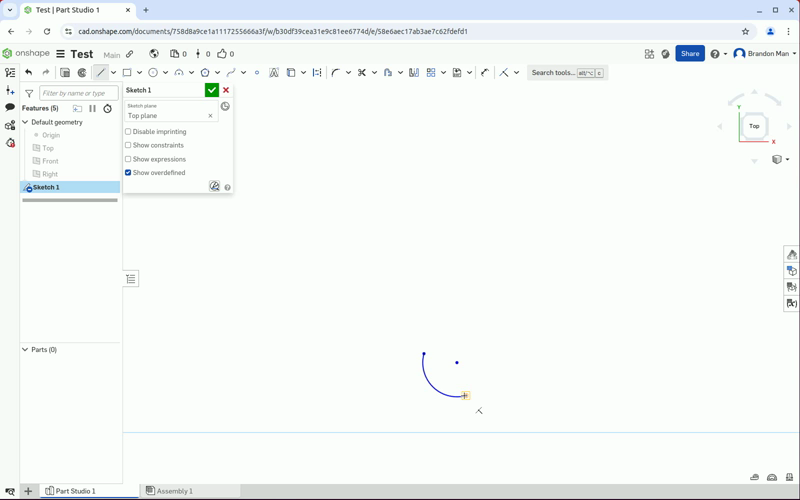
scroll(-6)
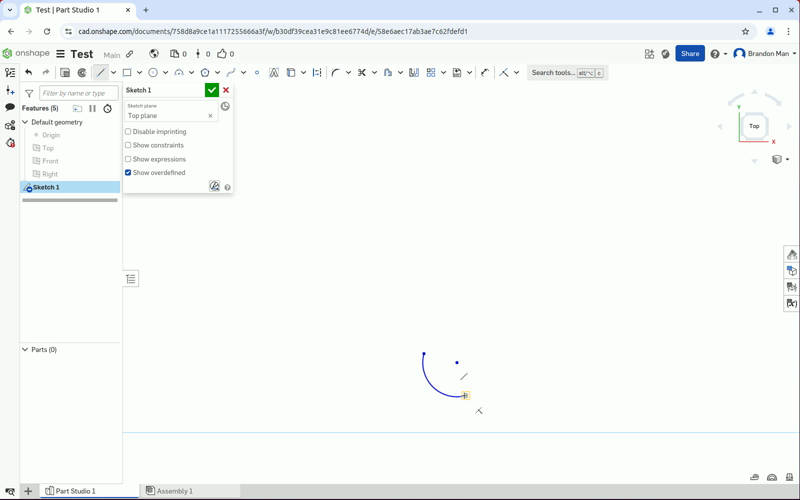
scroll(-6)
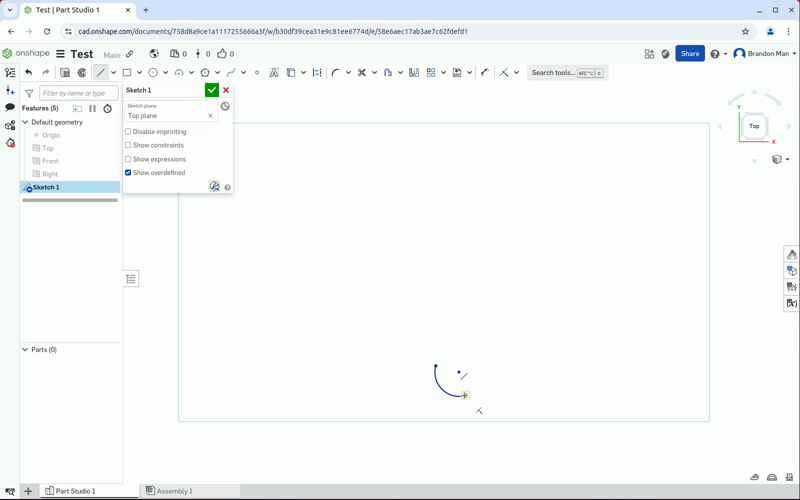
scroll(-6)
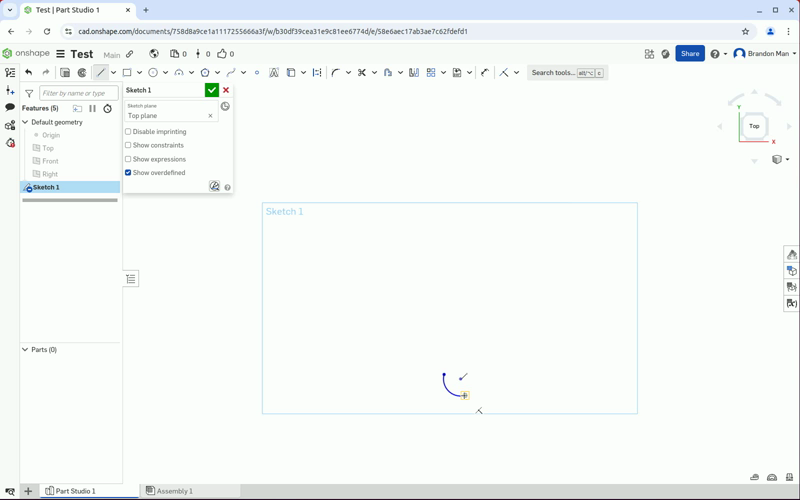
scroll(-6)
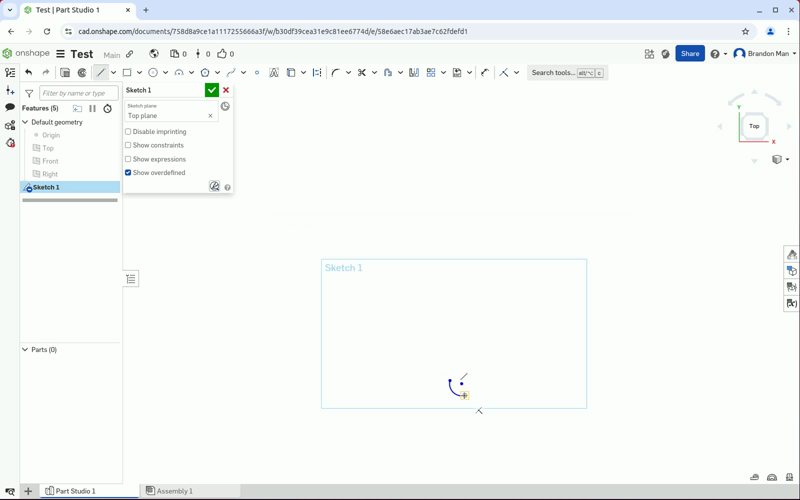
scroll(-6)
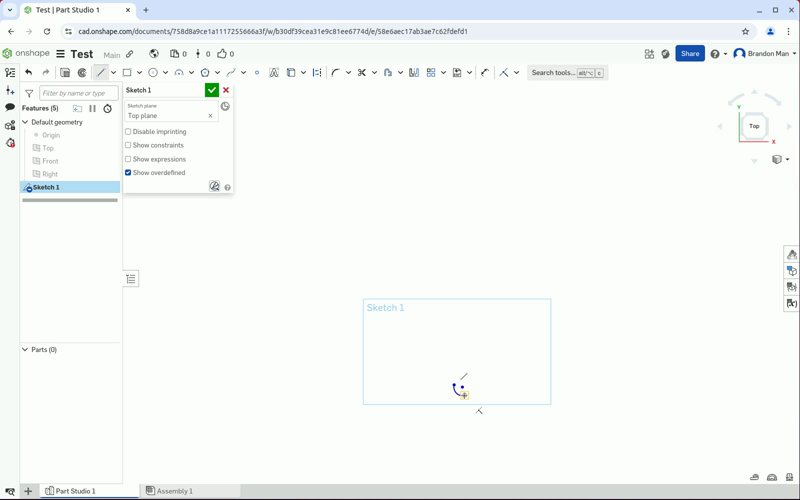
scroll(-6)
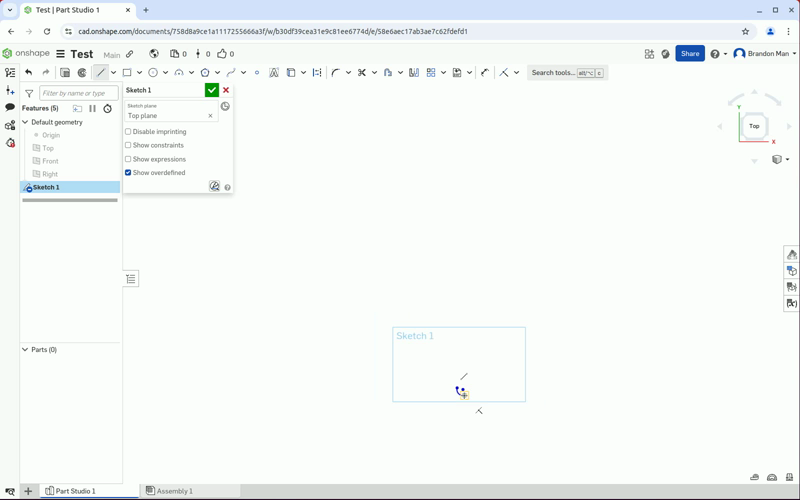
scroll(-6)
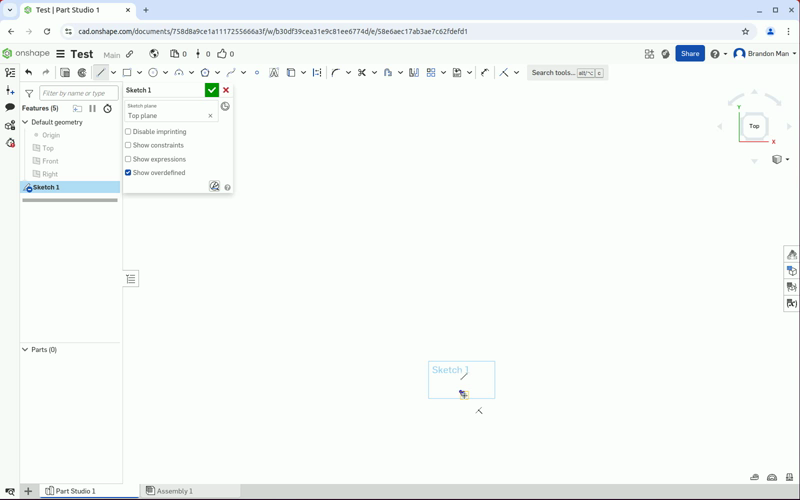
key_down(shift)
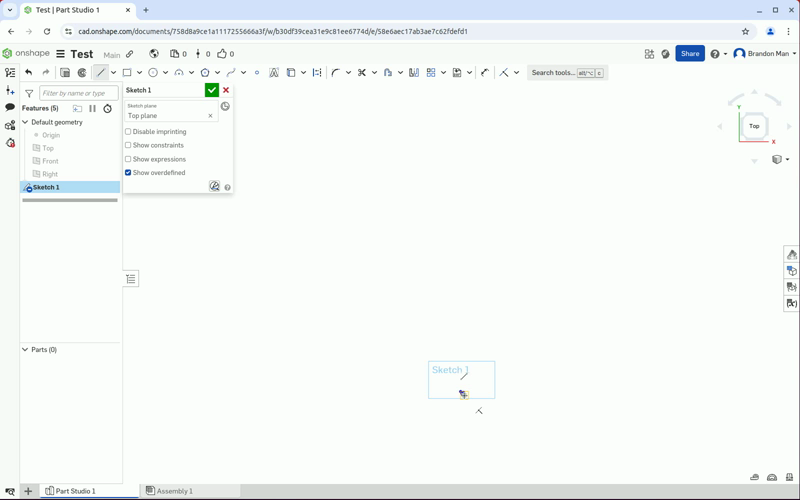
mouse_move(494, 395)
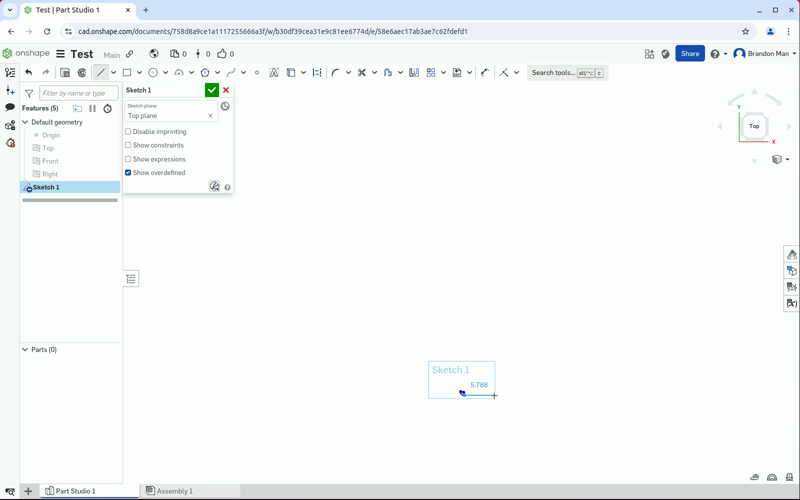
mouse_move(487, 395)
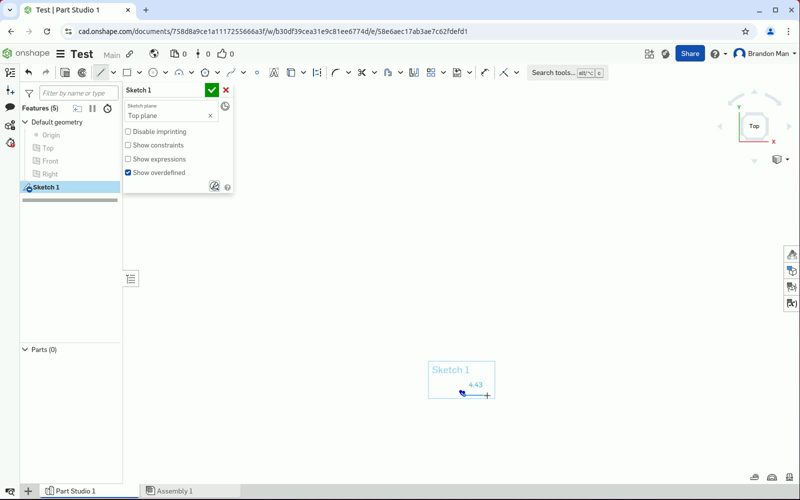
click(487, 395)
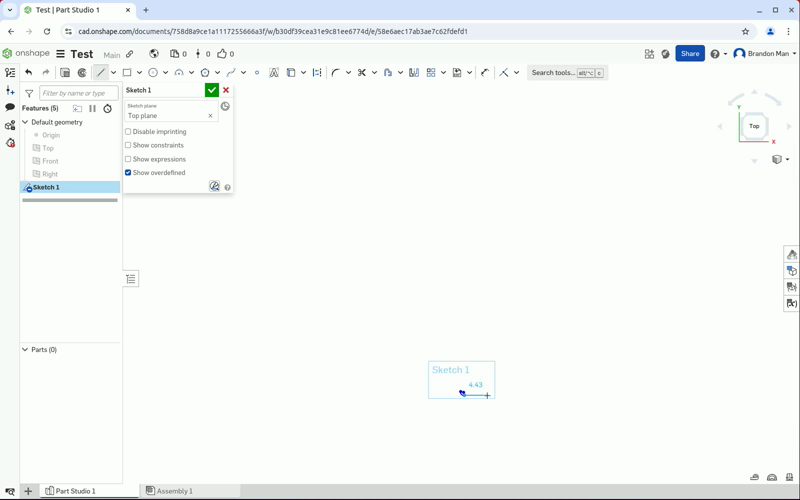
key_up(shift)
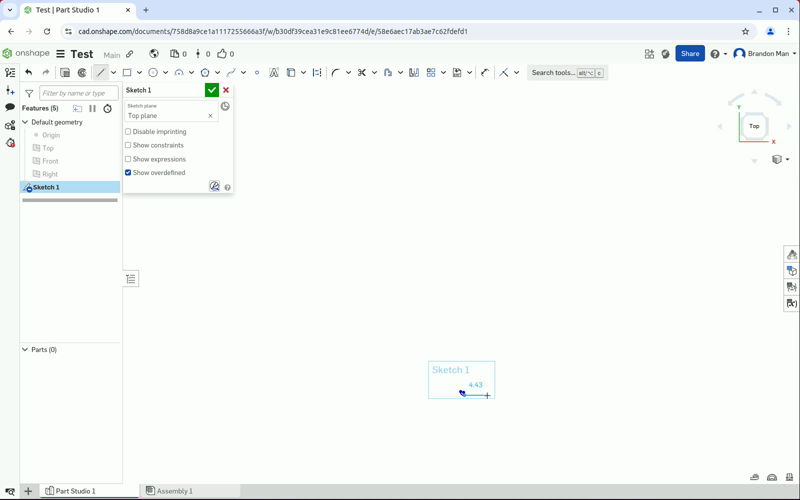
key(esc)
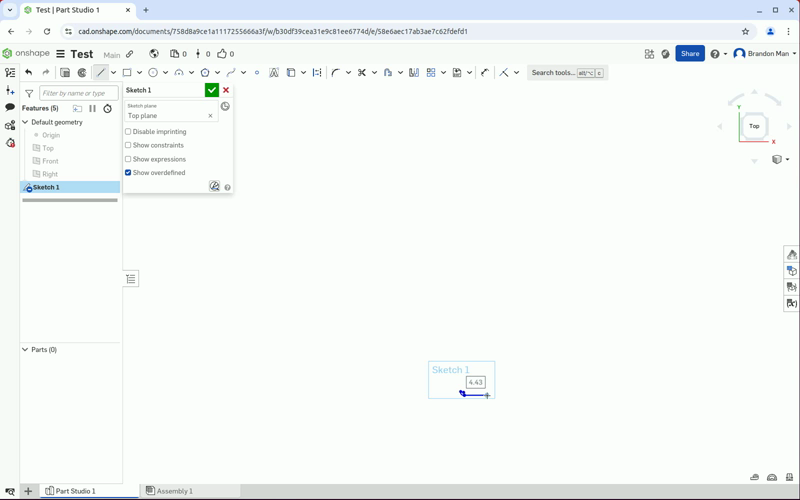
key(a)
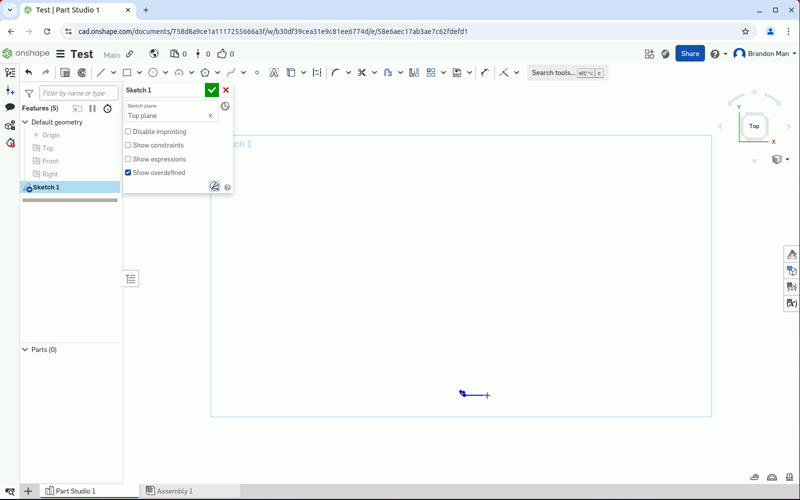
mouse_move(487, 395)
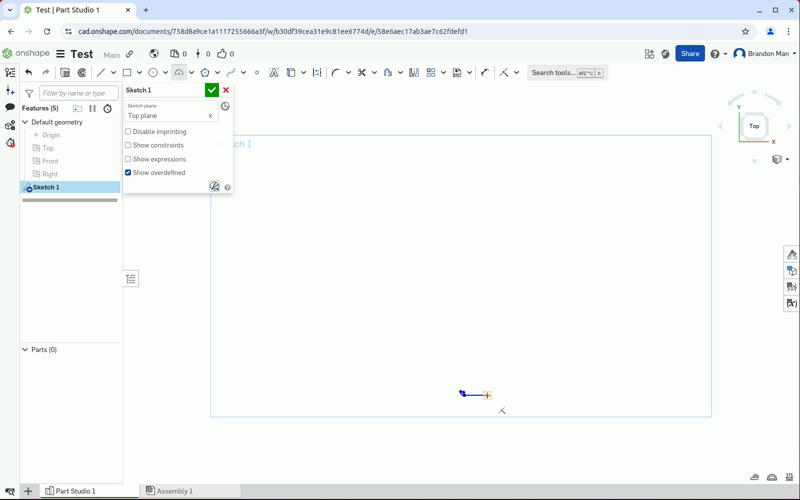
click(487, 395)
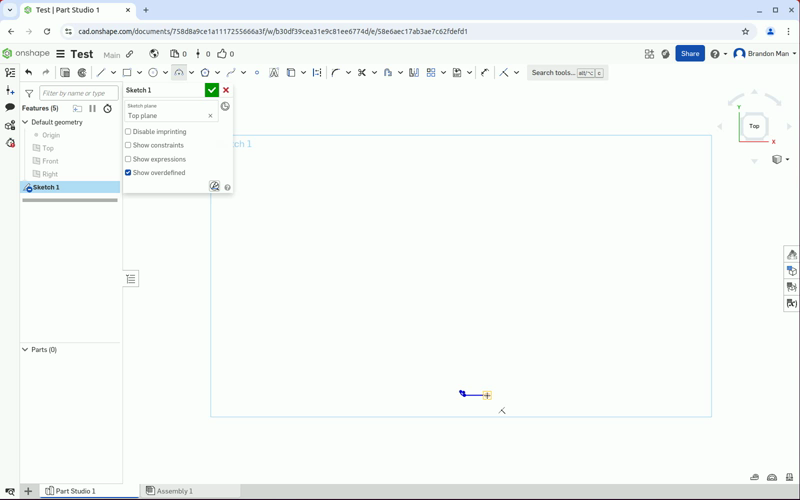
key_down(shift)
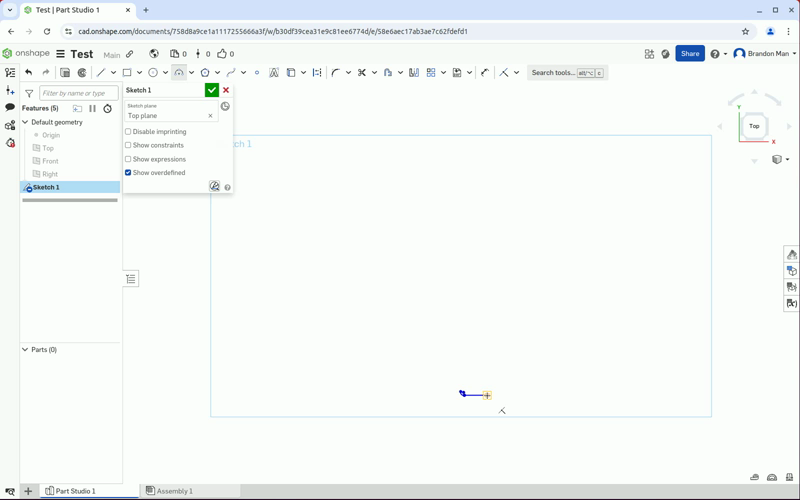
mouse_move(490, 391)
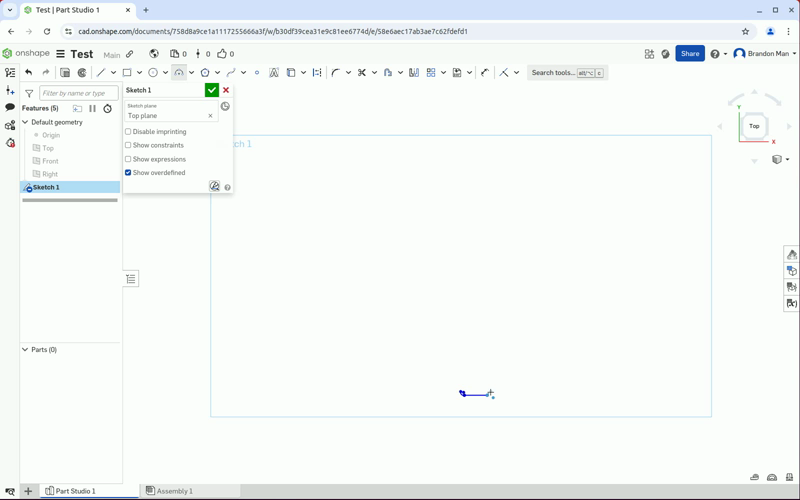
scroll(6)
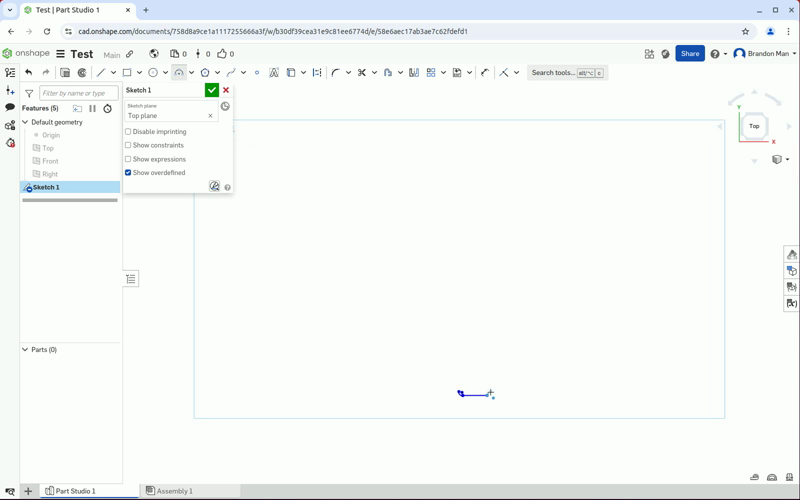
scroll(6)
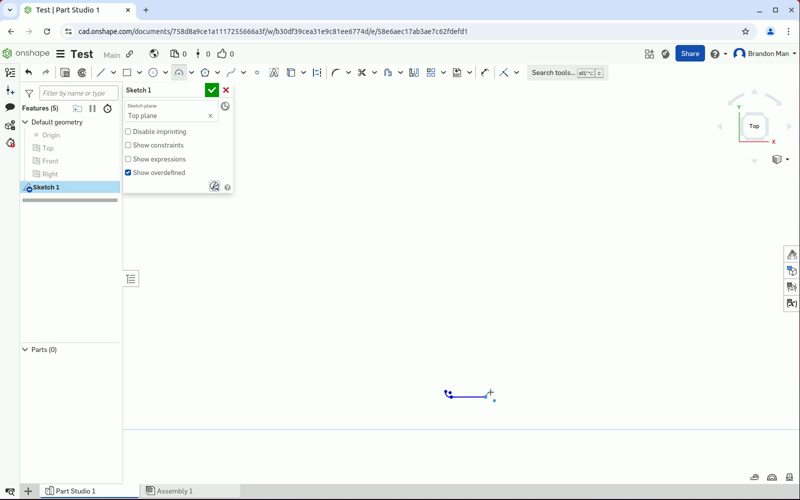
scroll(6)
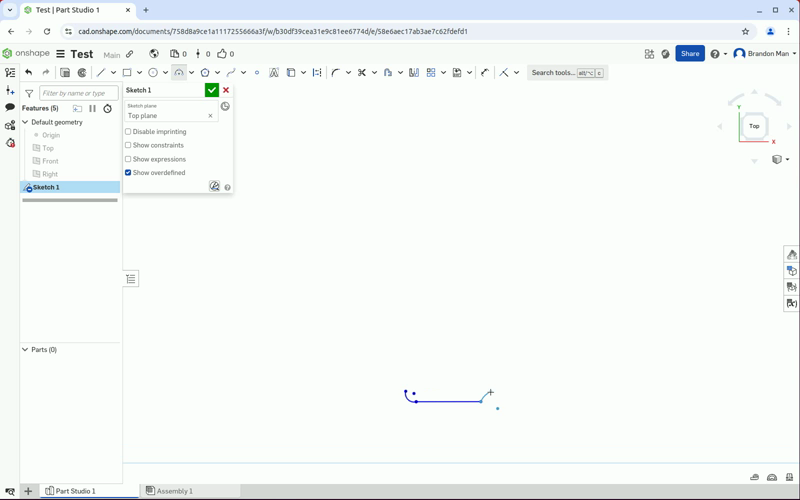
scroll(6)
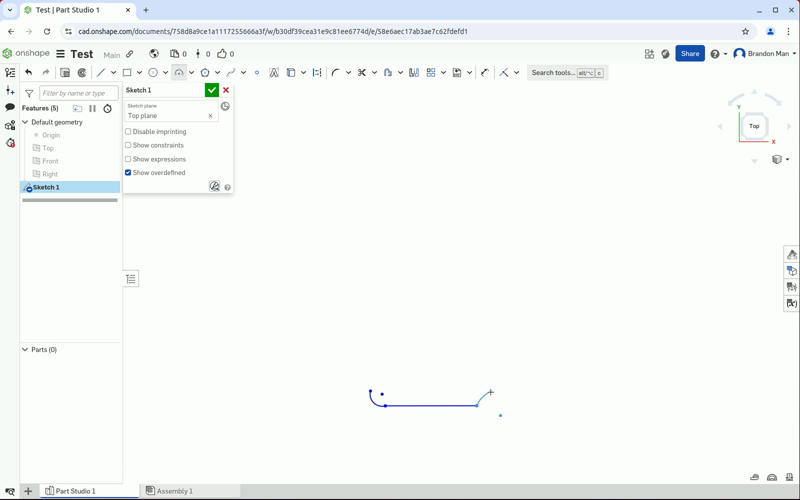
scroll(6)
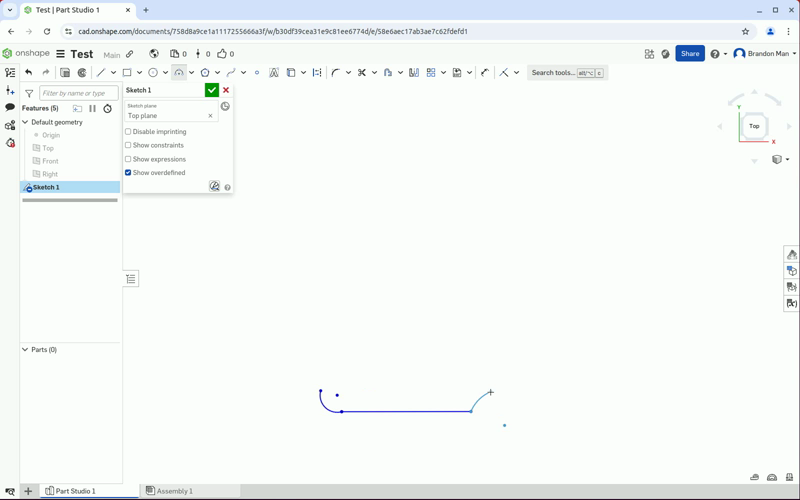
scroll(6)
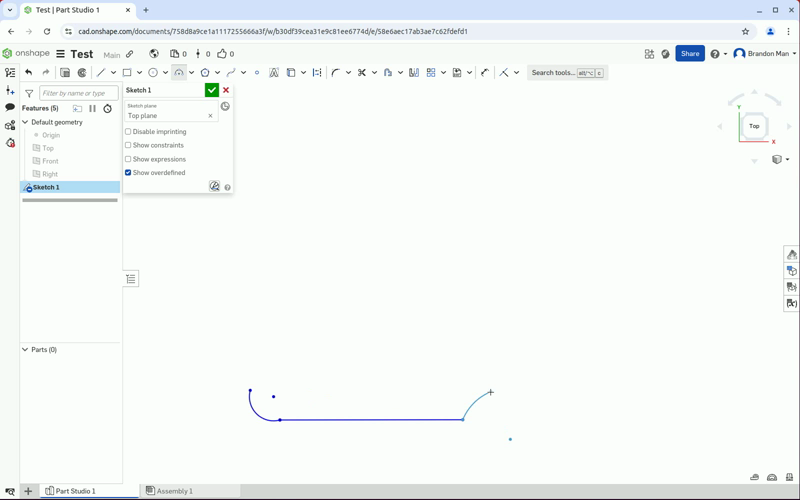
scroll(6)
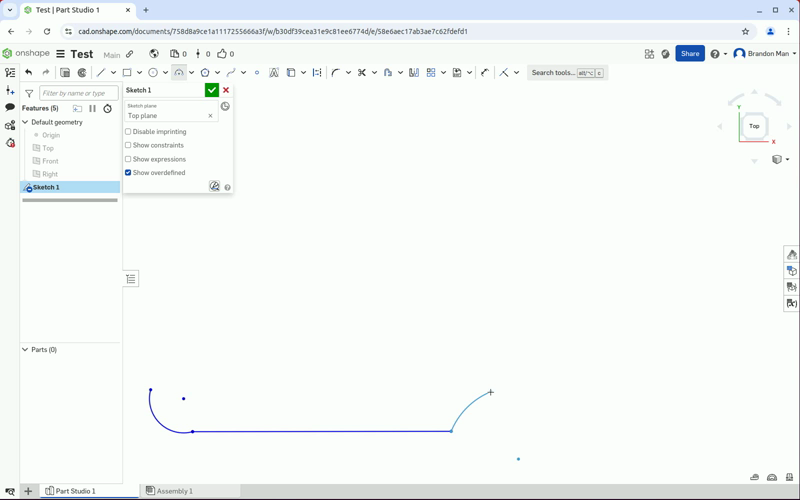
click(490, 391)
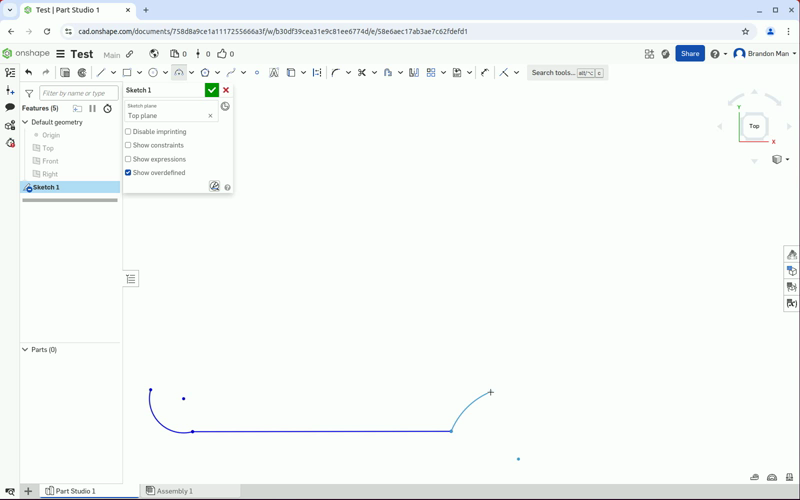
scroll(-6)
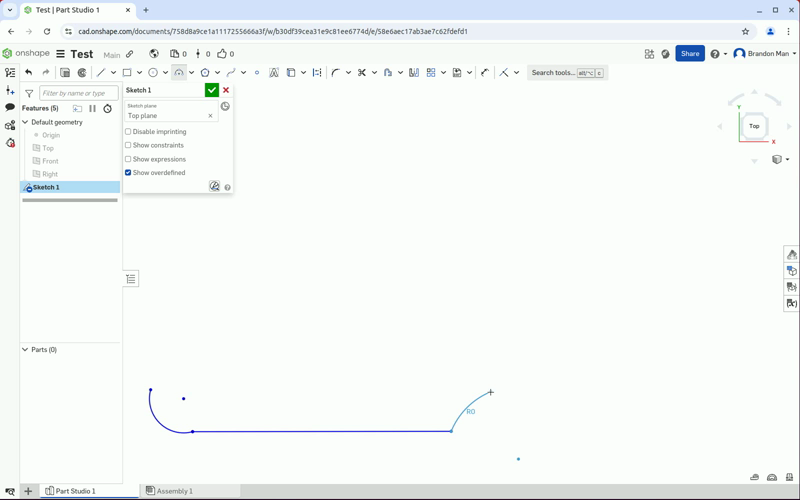
scroll(-6)
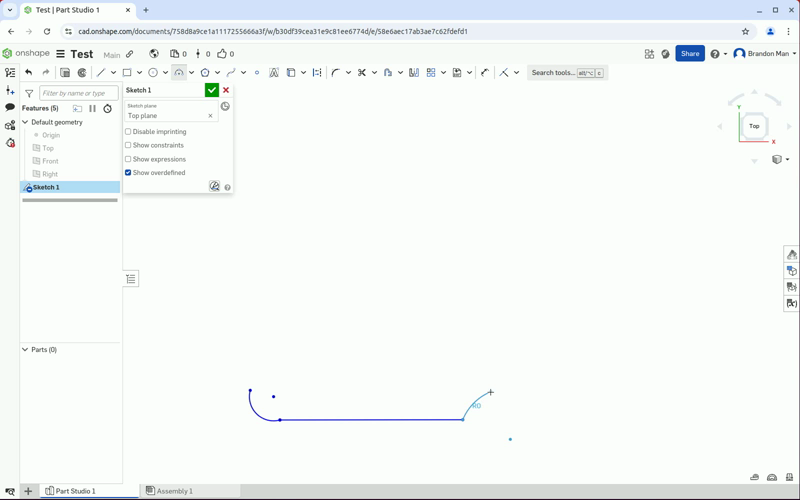
scroll(-6)
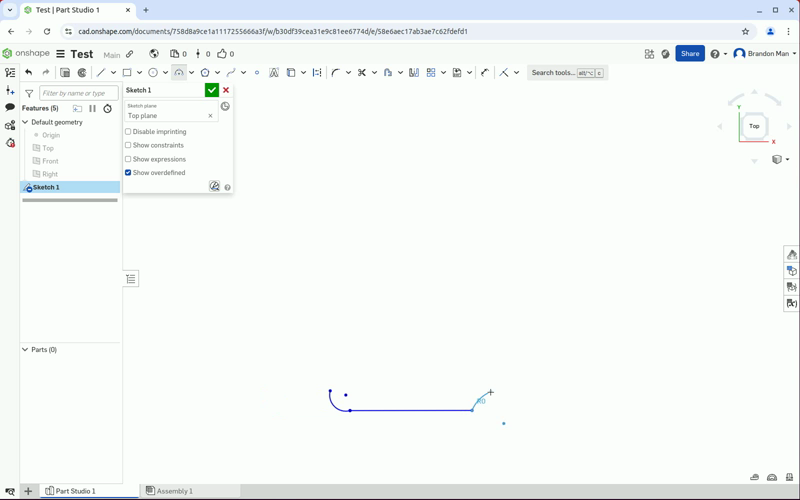
scroll(-6)
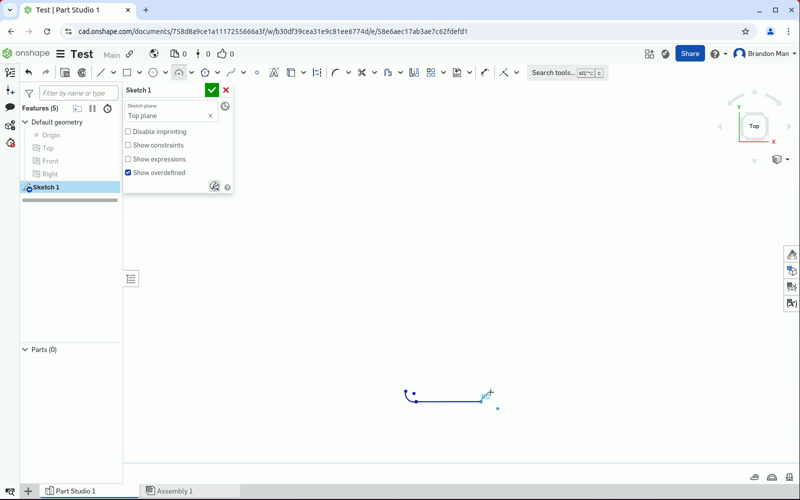
scroll(-6)
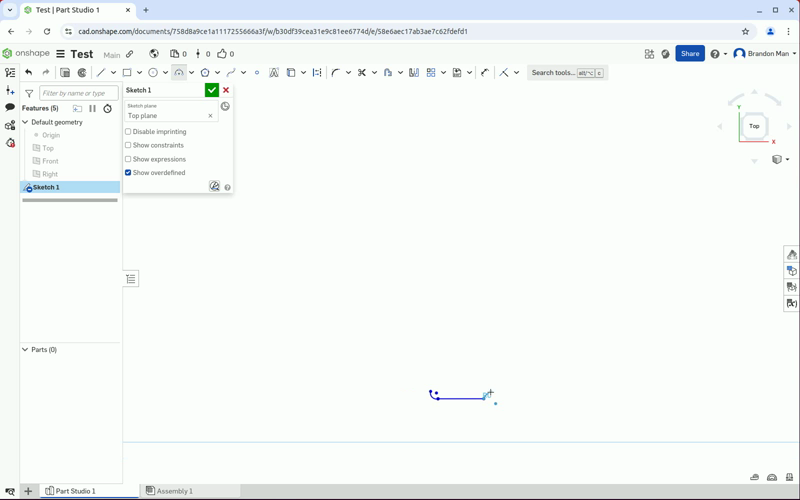
scroll(-6)
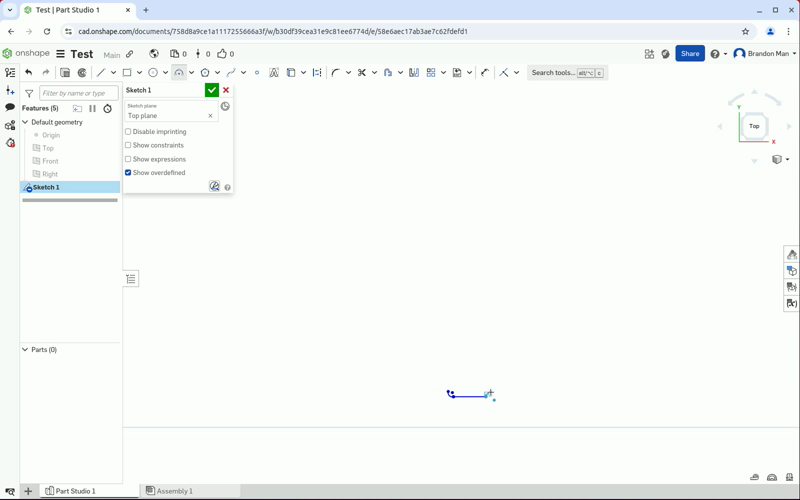
scroll(-6)
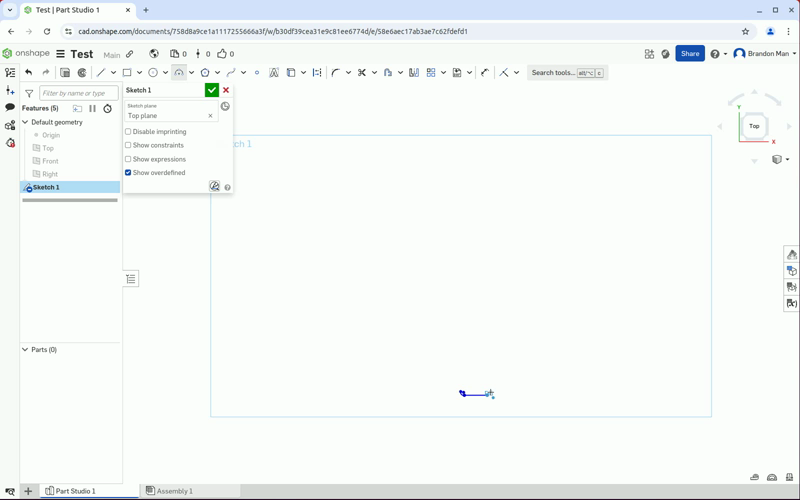
mouse_move(489, 394)
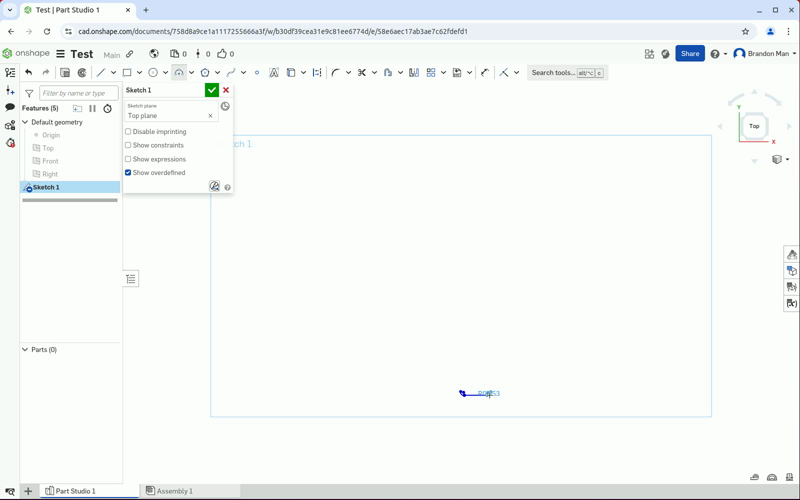
scroll(6)
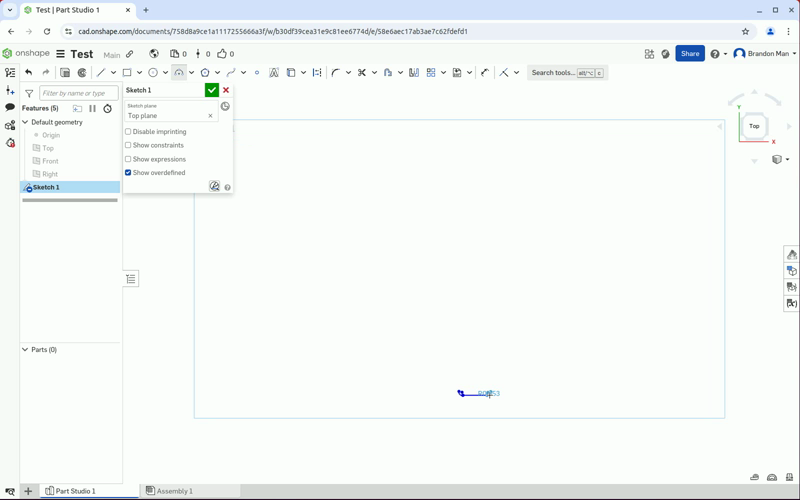
scroll(6)
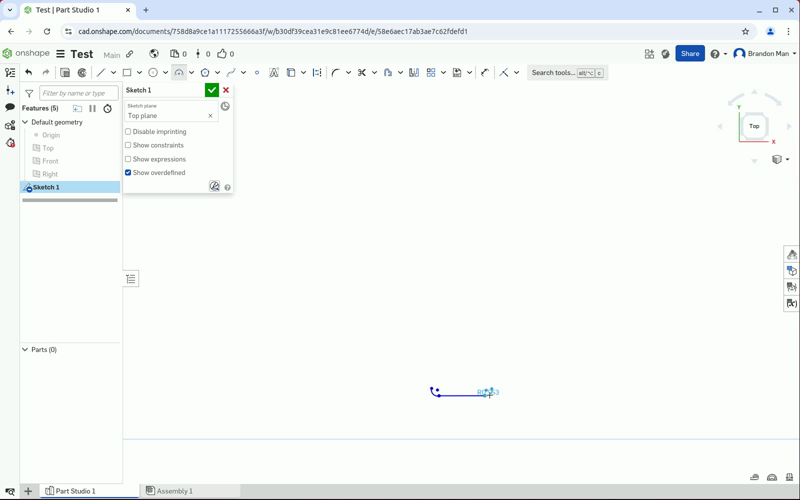
scroll(6)
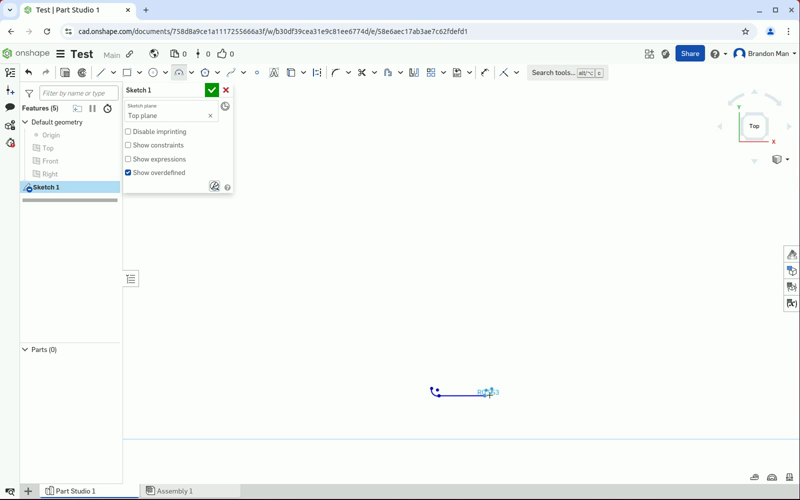
scroll(6)
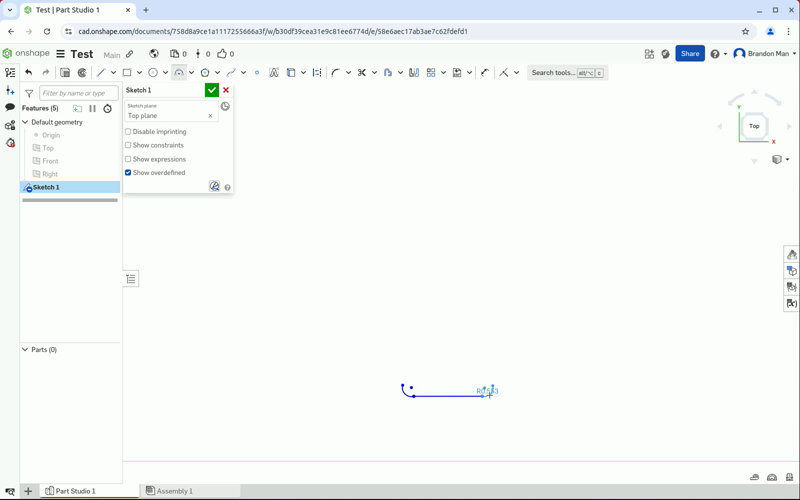
scroll(6)
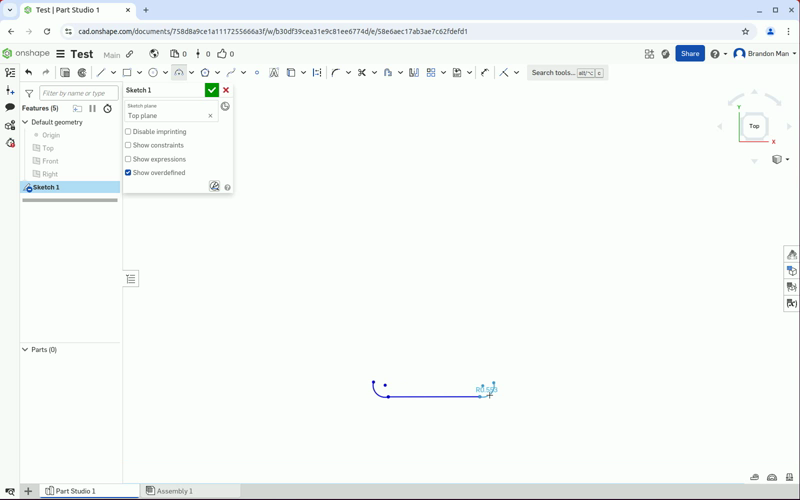
scroll(6)
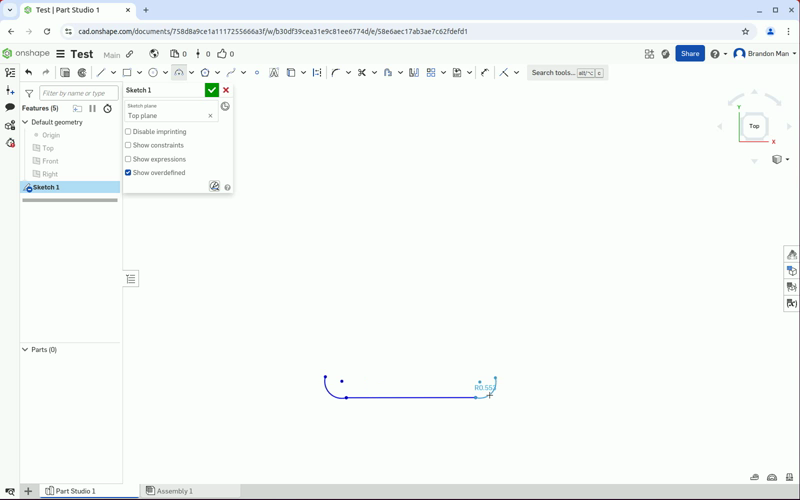
scroll(6)
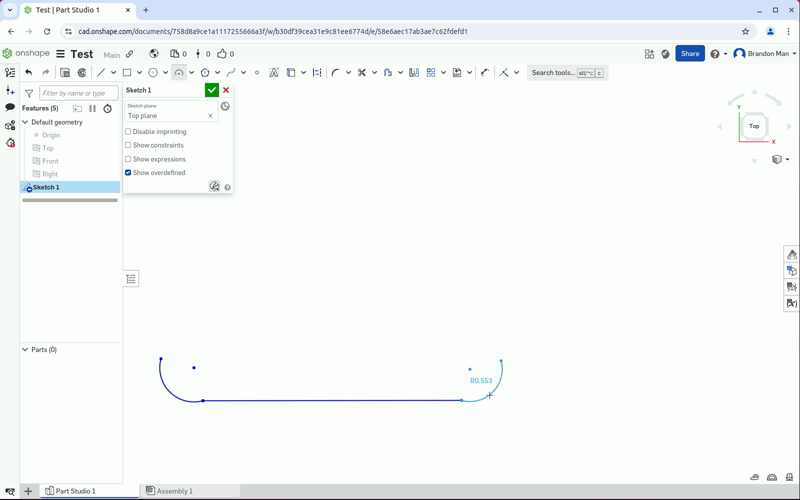
click(489, 394)
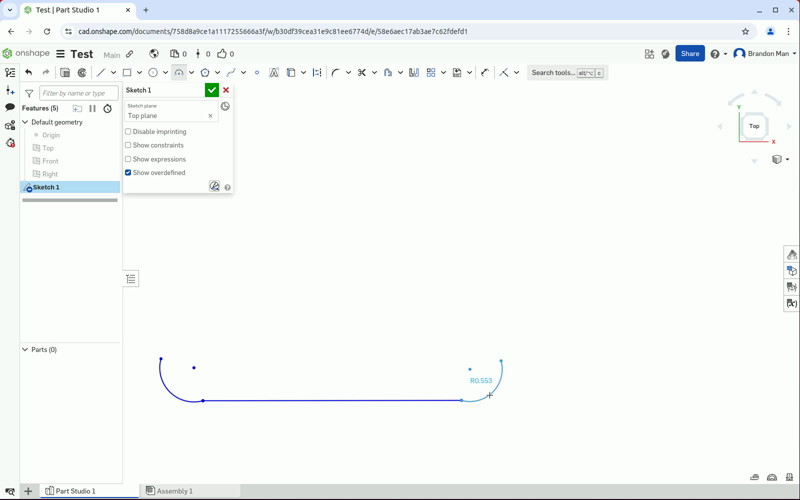
scroll(-6)
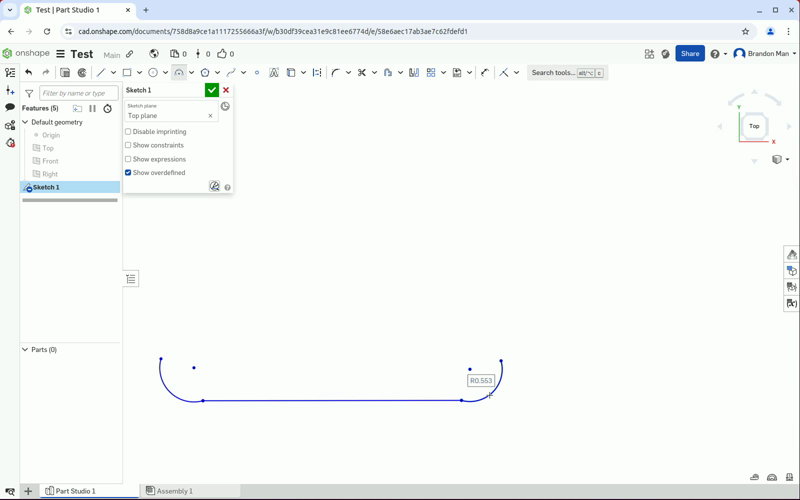
scroll(-6)
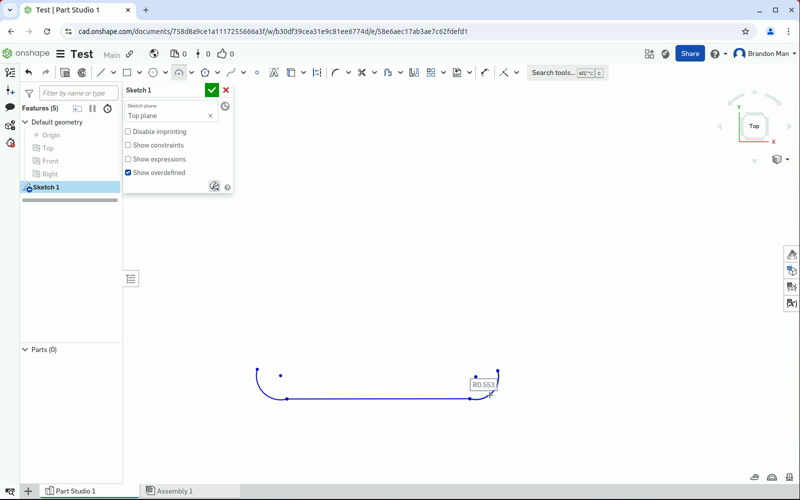
scroll(-6)
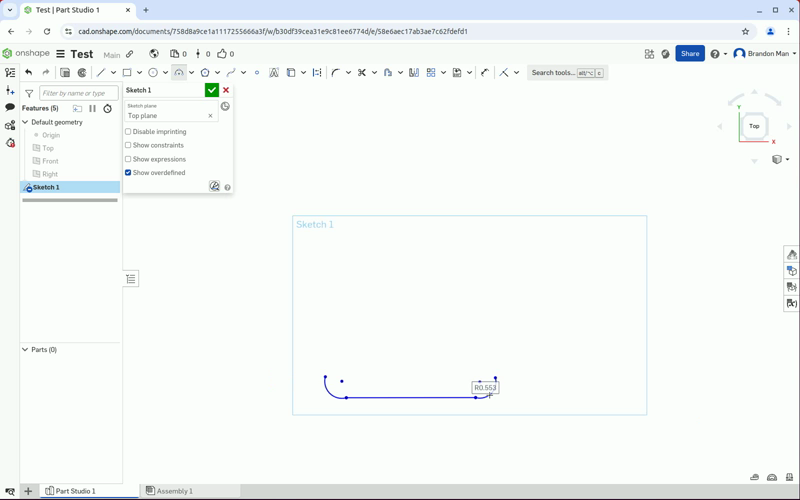
scroll(-6)
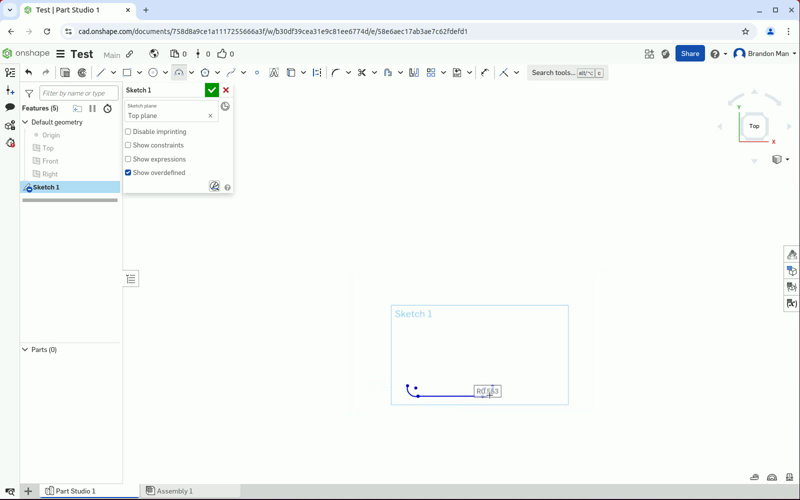
scroll(-6)
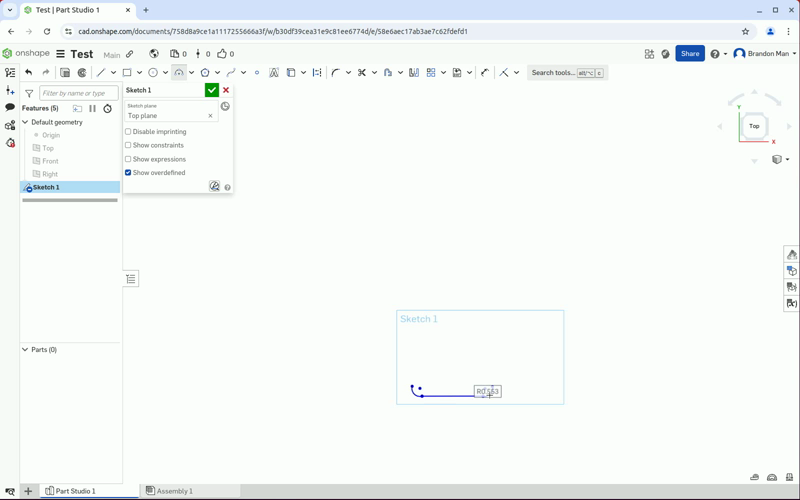
scroll(-6)
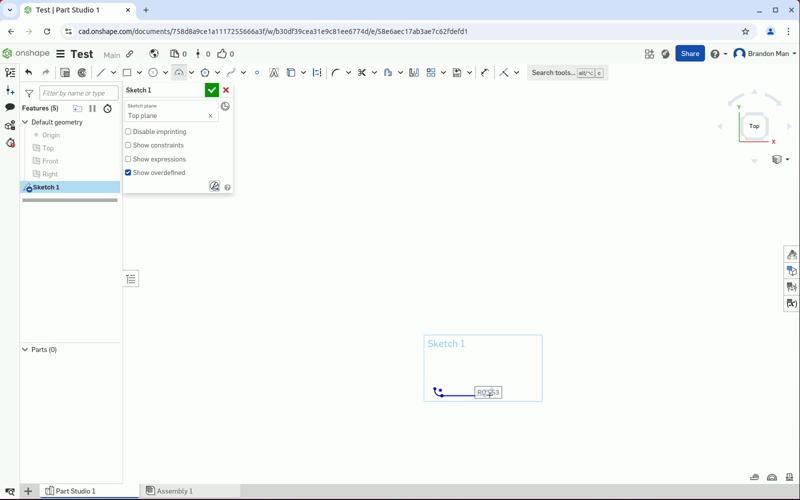
scroll(-6)
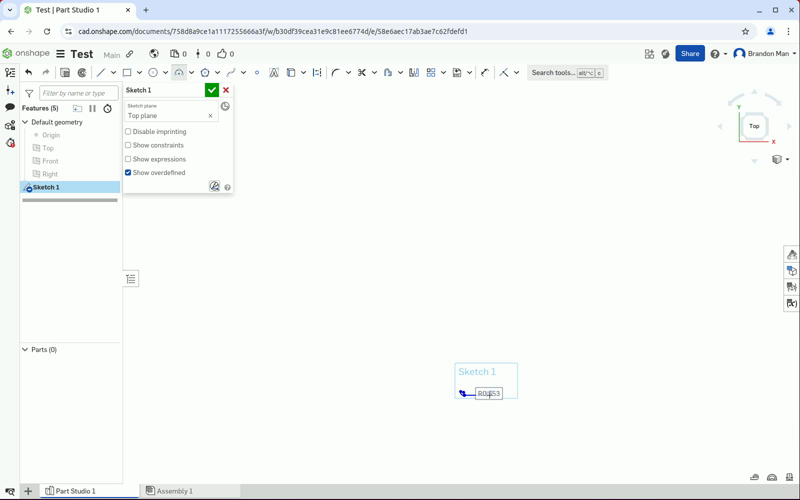
key_up(shift)
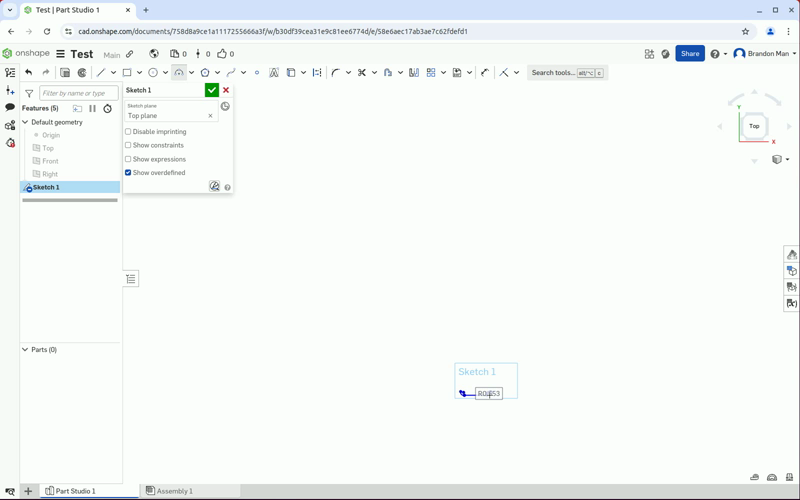
key(esc)
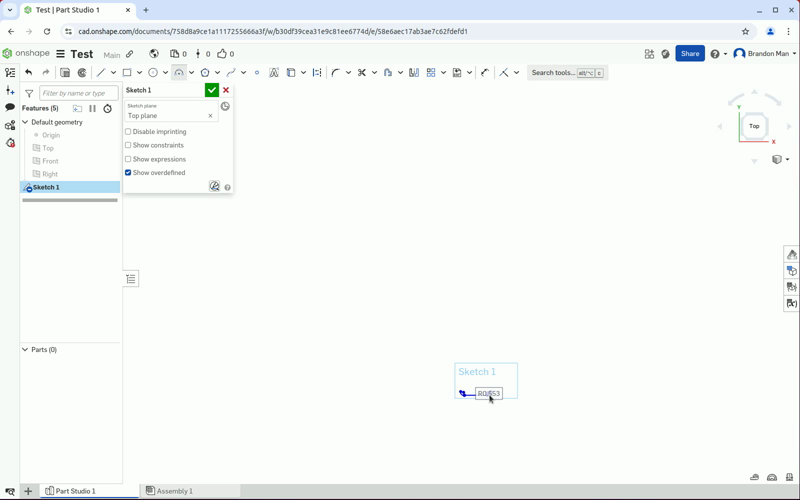
key(l)
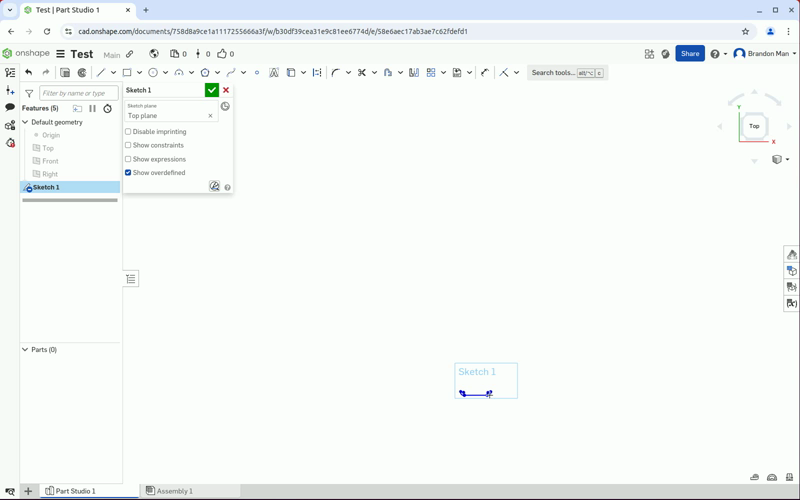
mouse_move(490, 391)
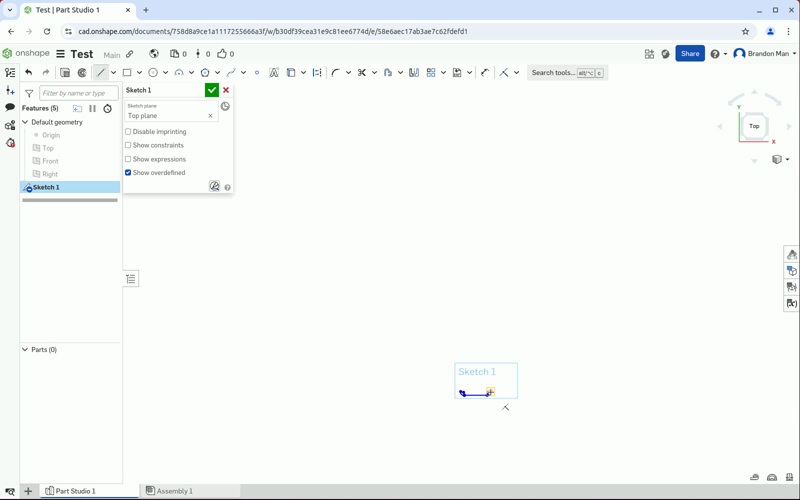
scroll(6)
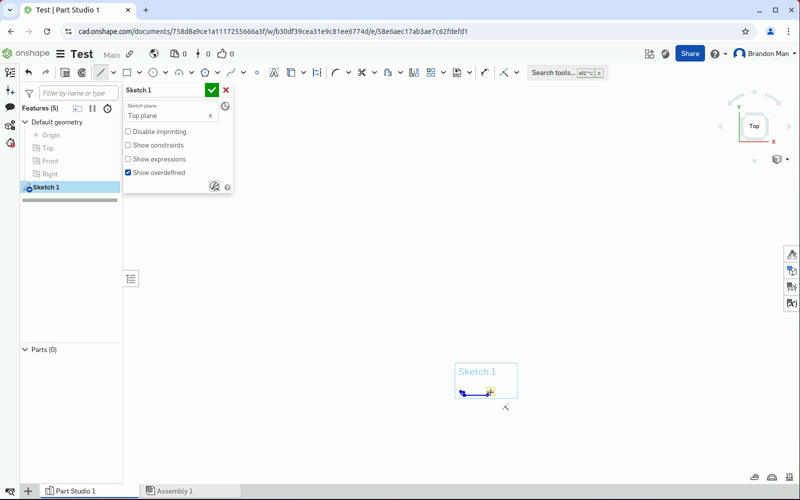
scroll(6)
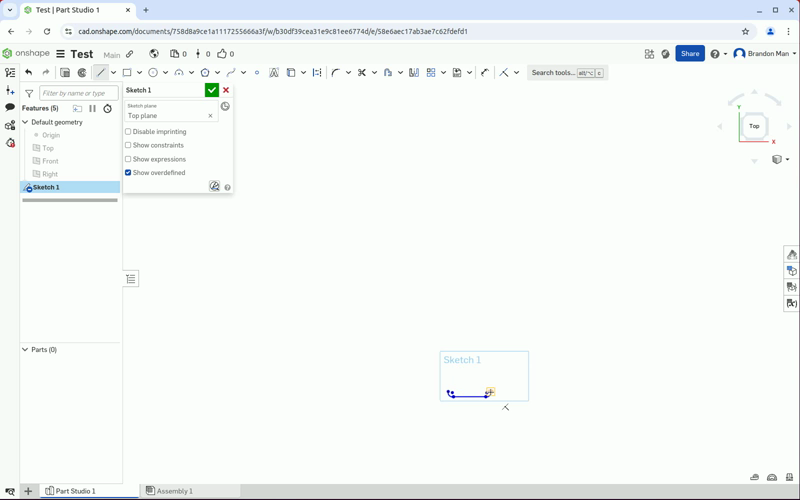
scroll(6)
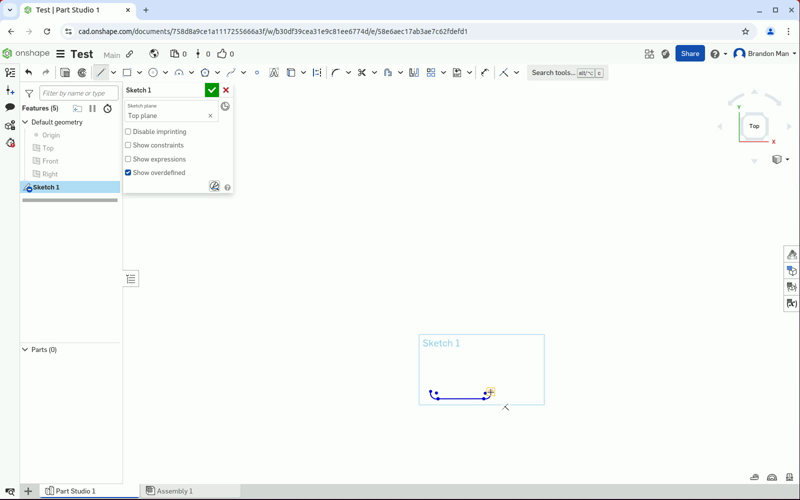
scroll(6)
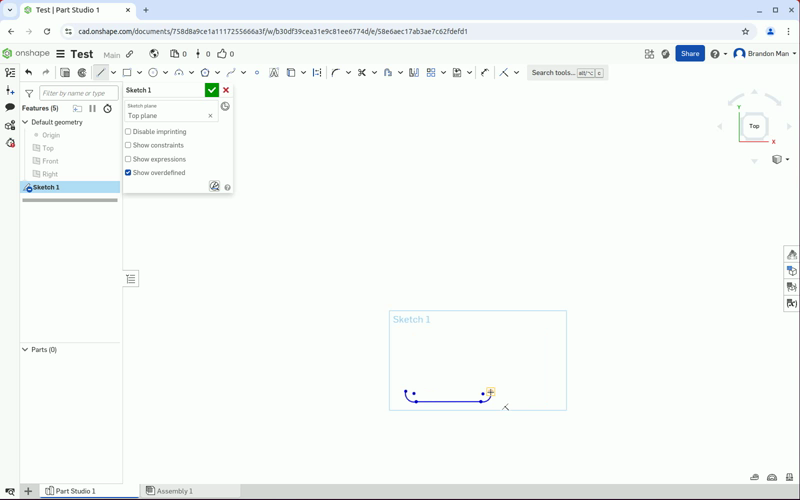
scroll(6)
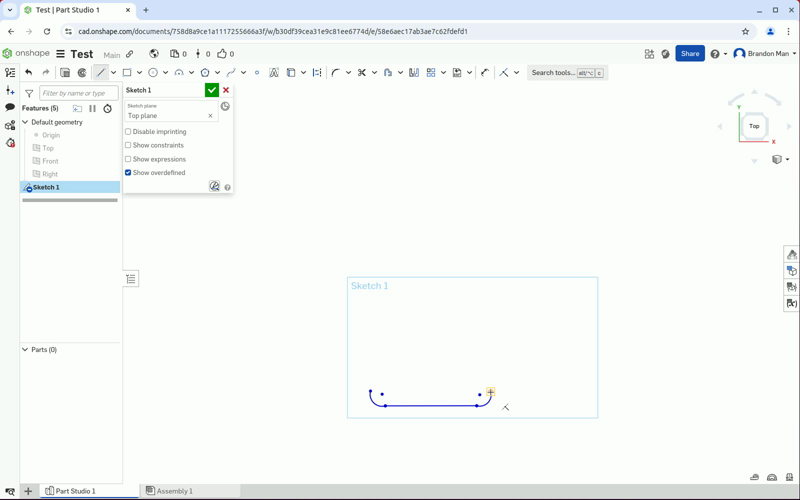
scroll(6)
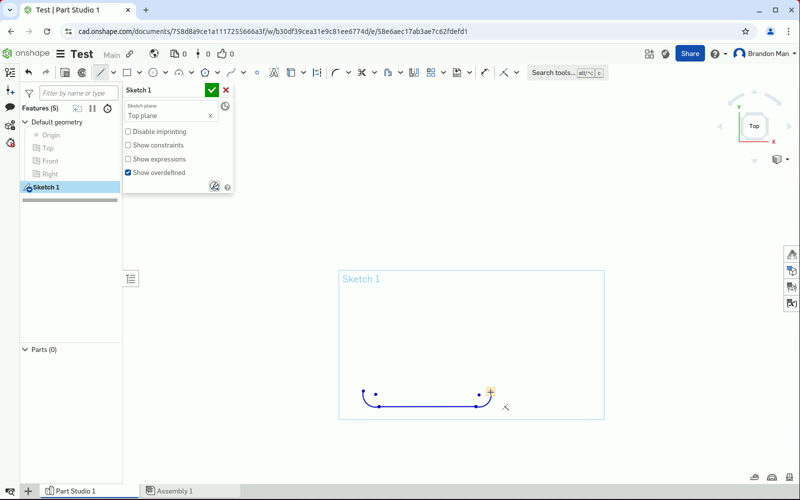
scroll(6)
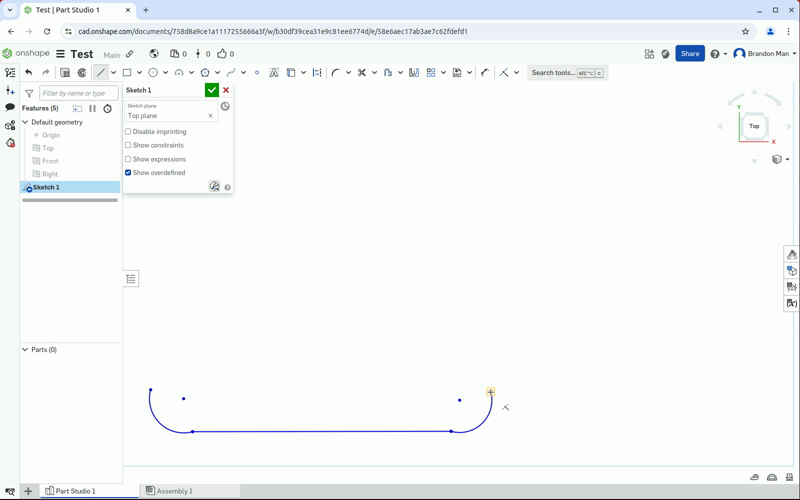
click(490, 391)
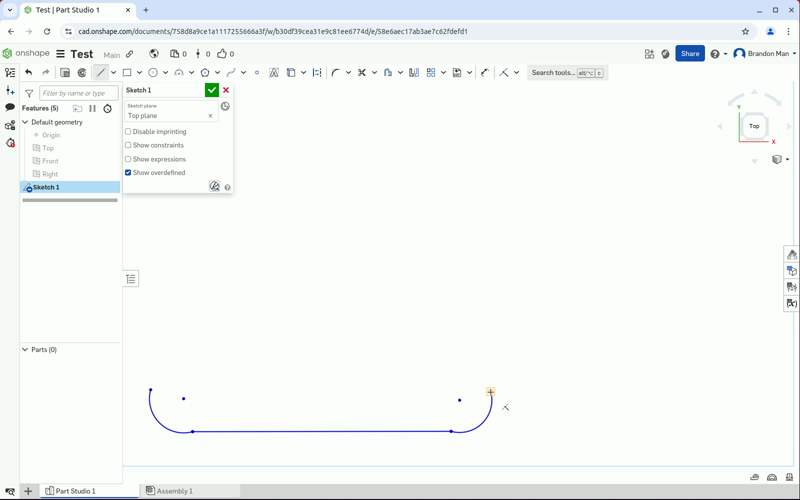
scroll(-6)
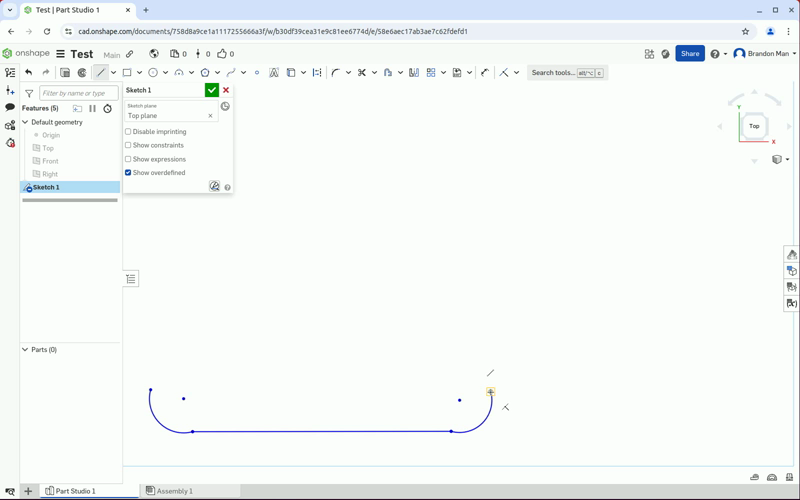
scroll(-6)
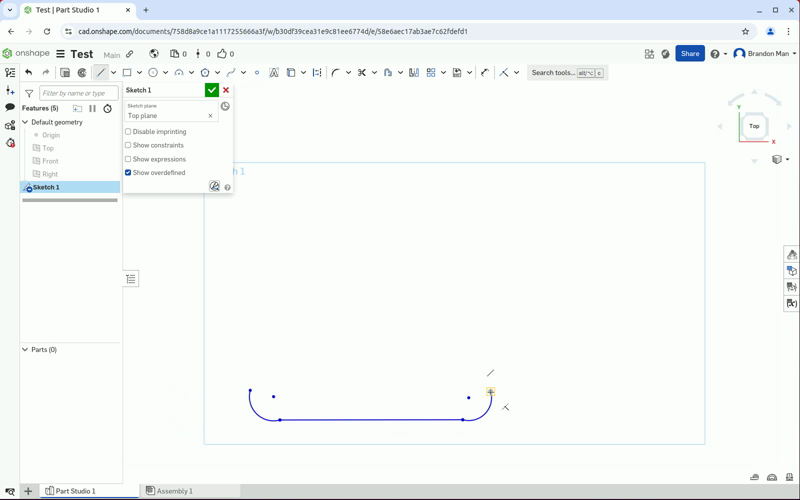
scroll(-6)
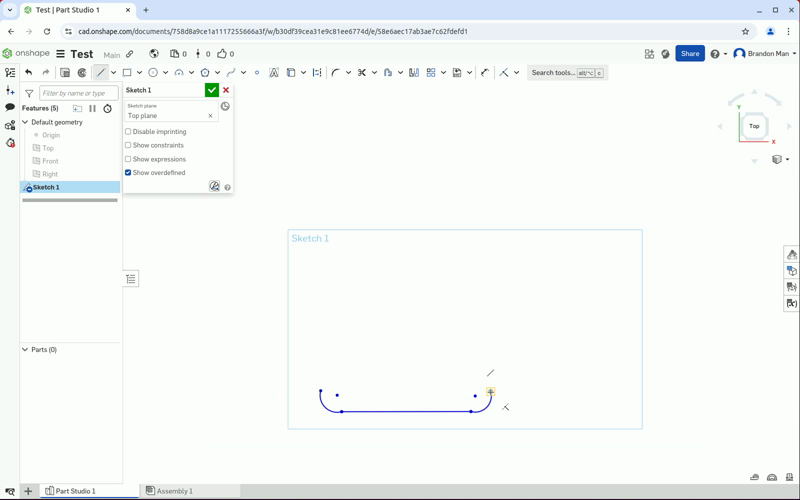
scroll(-6)
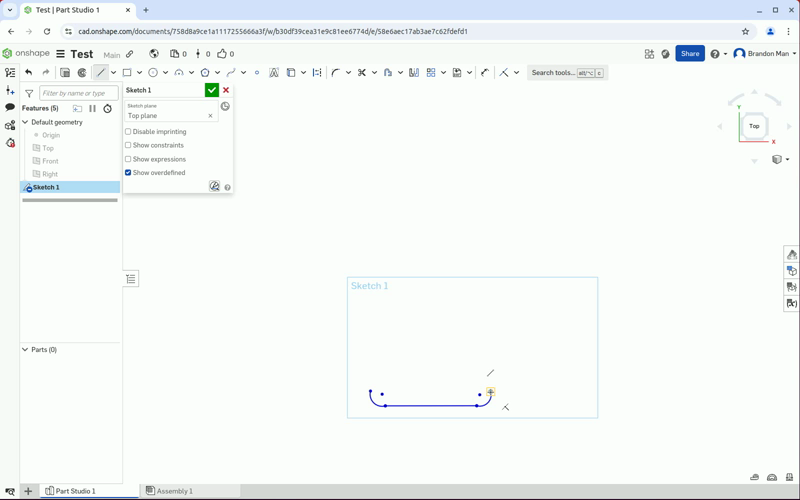
scroll(-6)
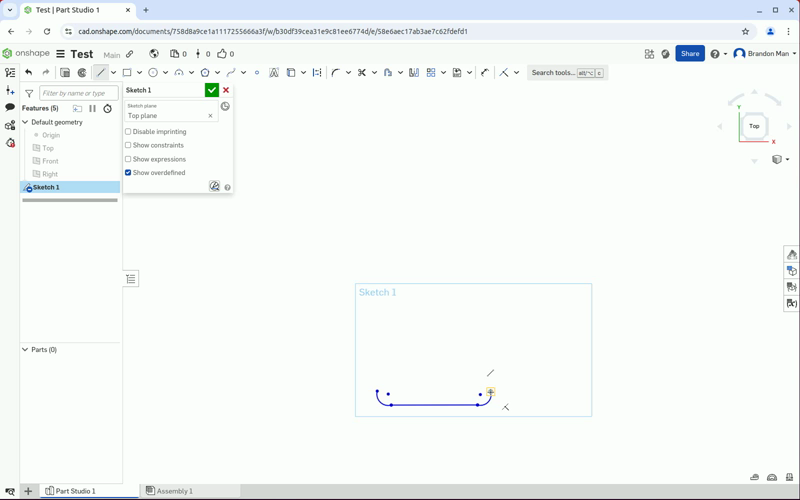
scroll(-6)
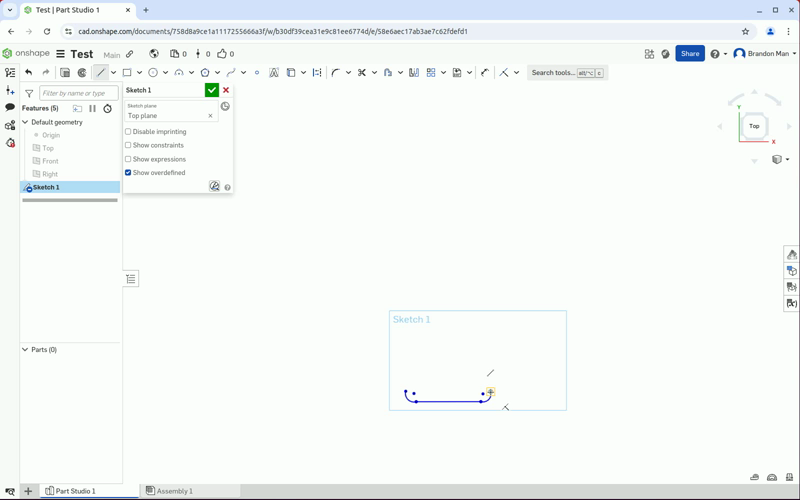
scroll(-6)
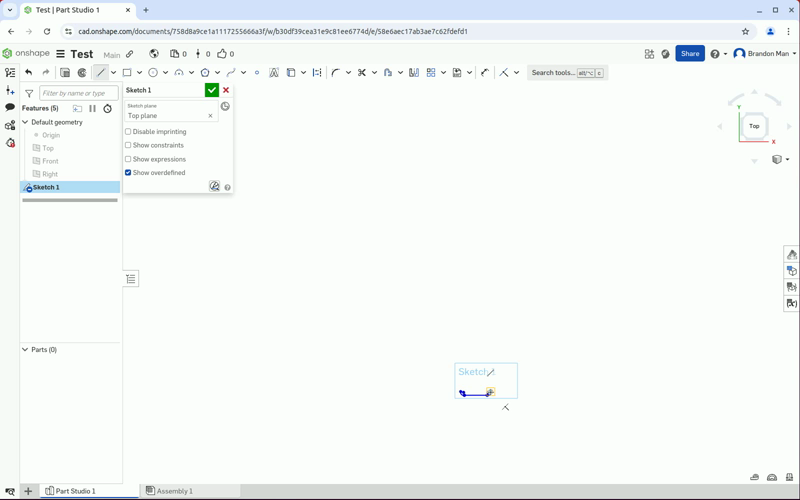
key_down(shift)
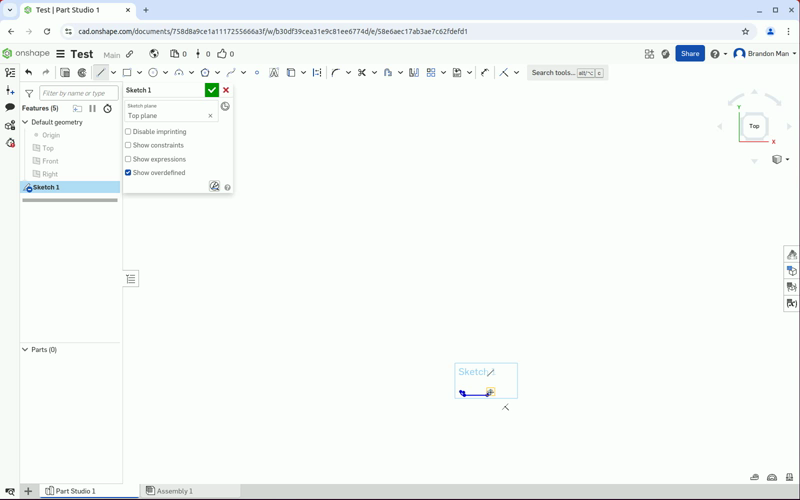
mouse_move(490, 286)
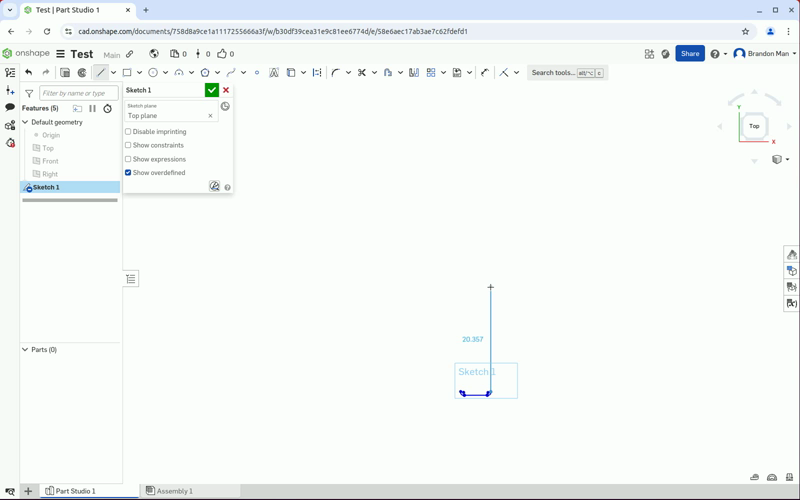
click(490, 286)
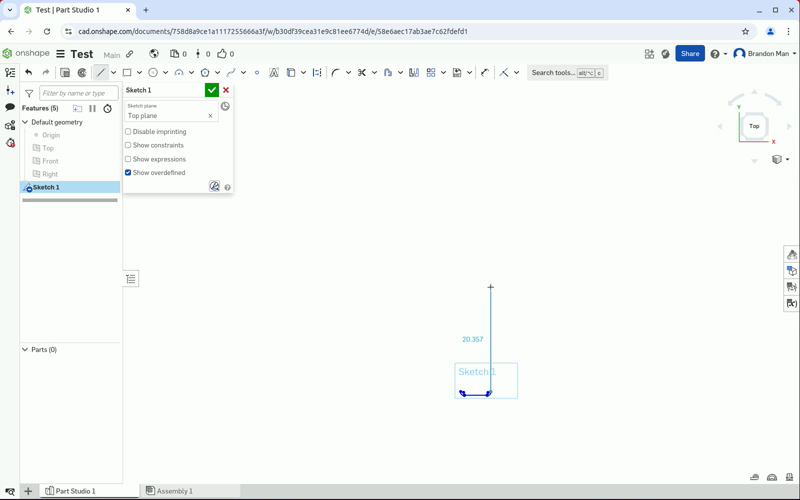
key_up(shift)
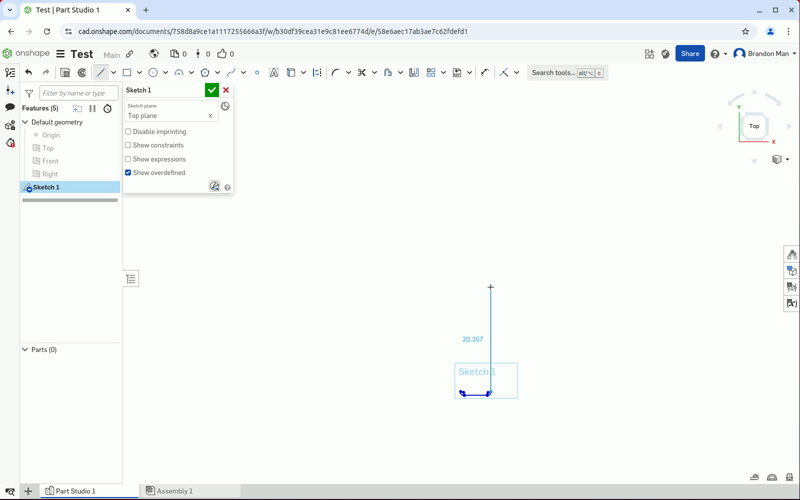
key(esc)
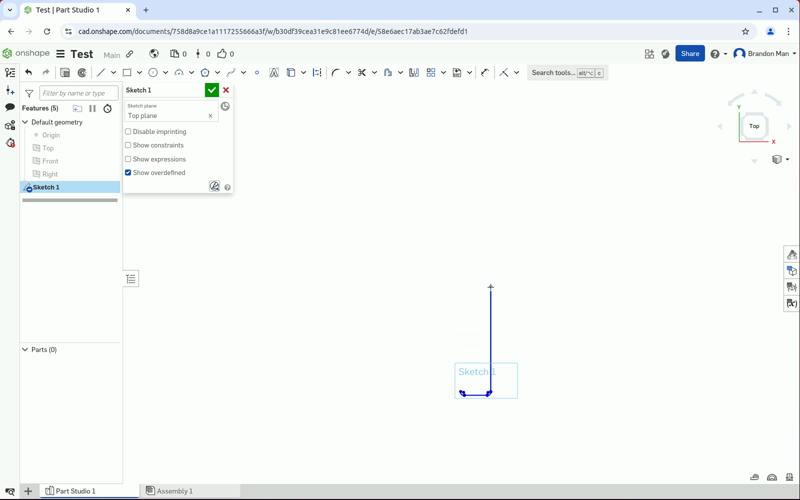
key(a)
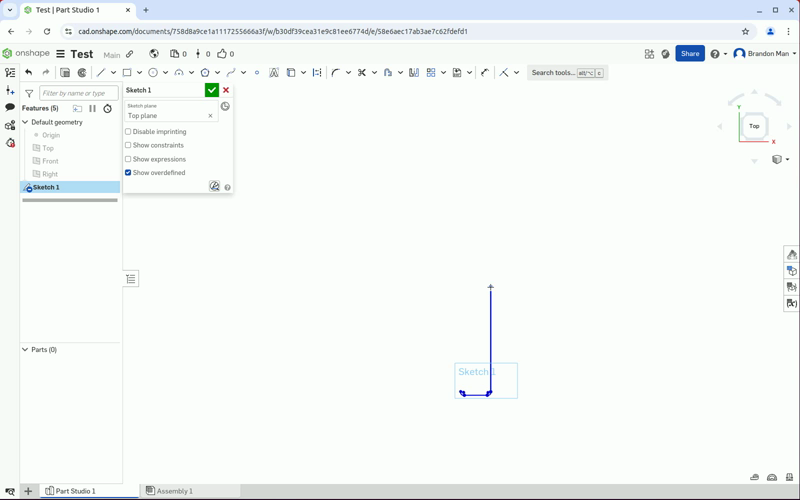
mouse_move(490, 286)
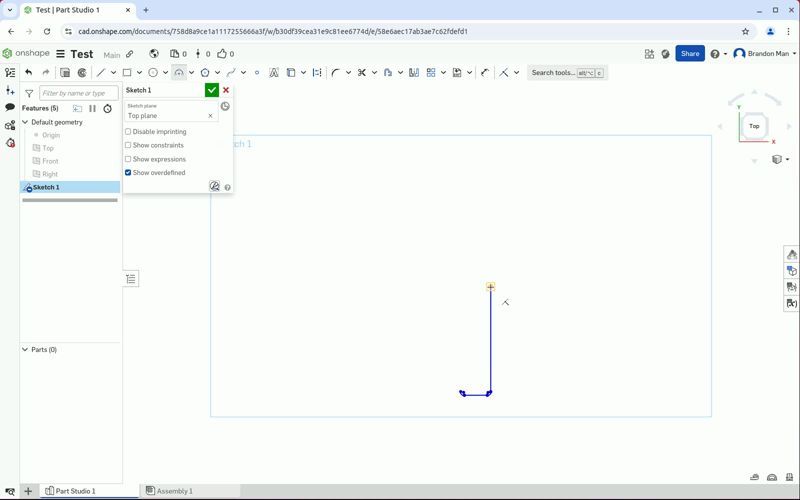
click(490, 286)
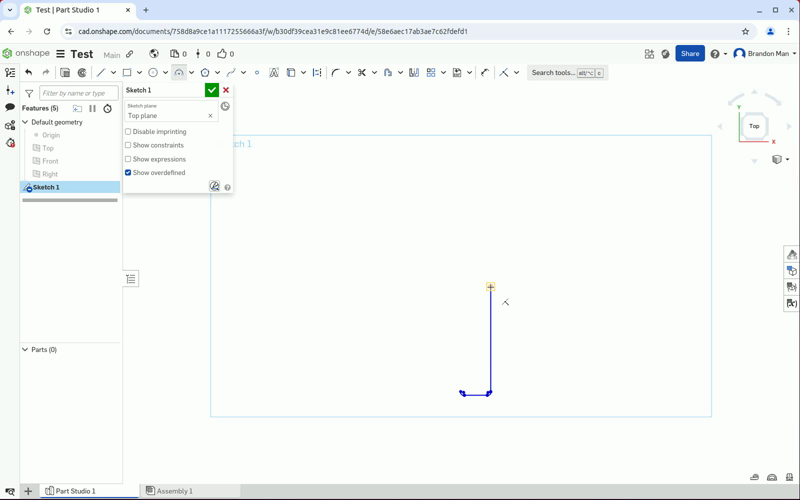
key_down(shift)
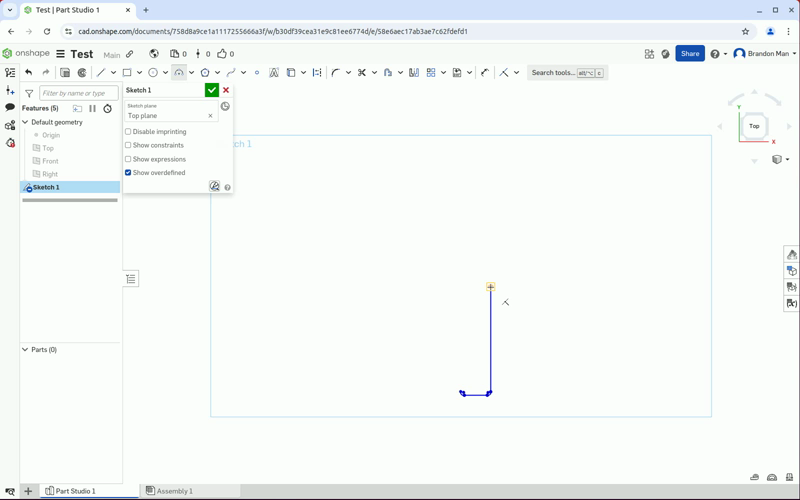
mouse_move(487, 282)
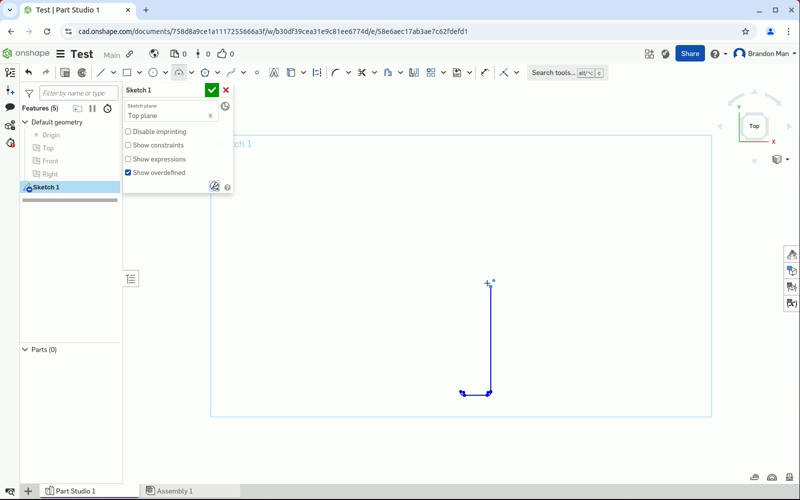
scroll(6)
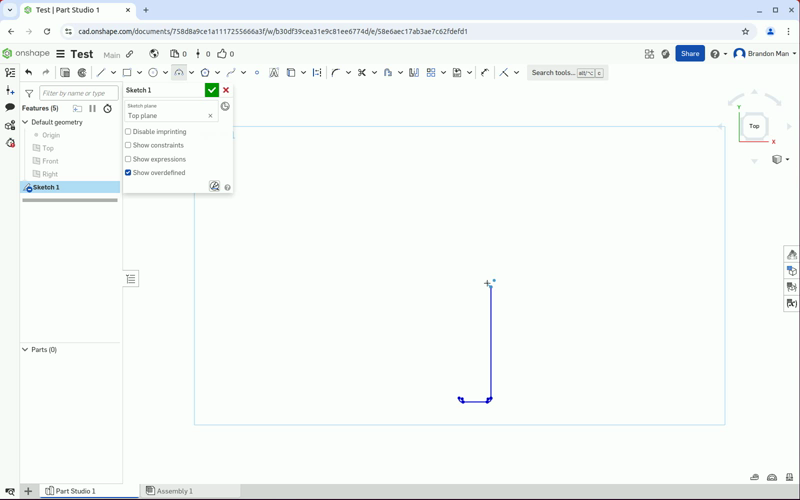
scroll(6)
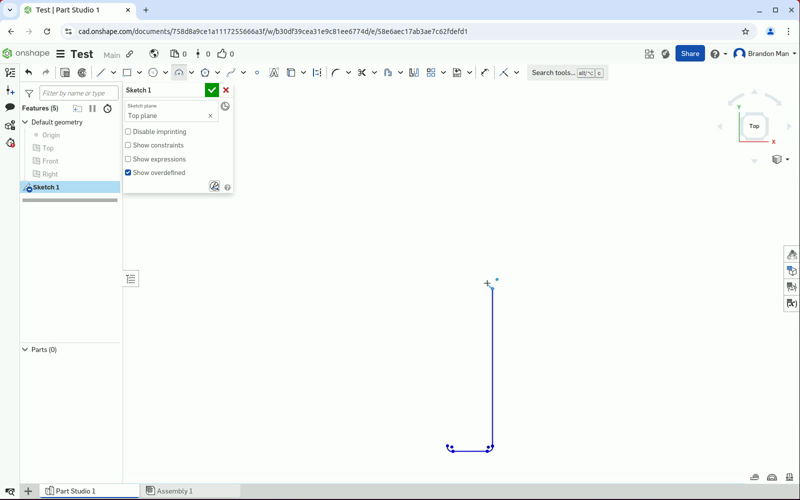
scroll(6)
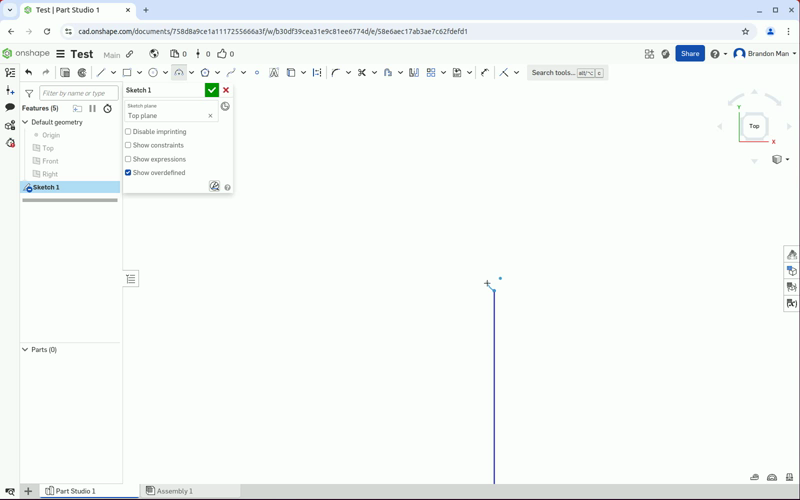
scroll(6)
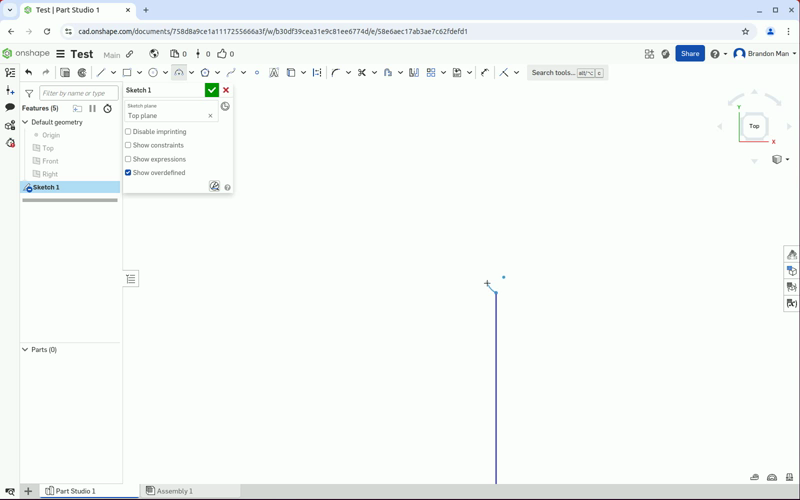
scroll(6)
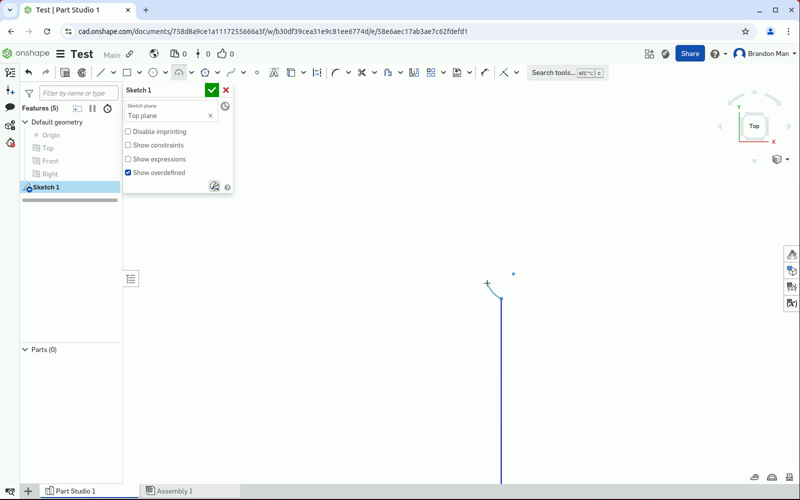
scroll(6)
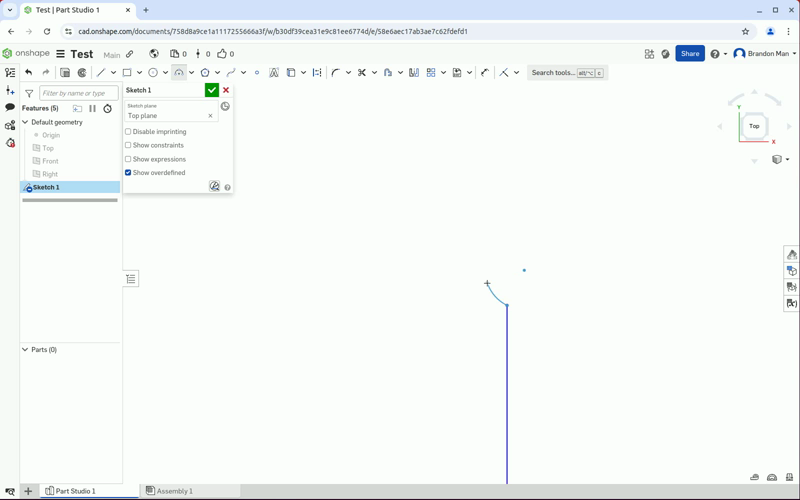
scroll(6)
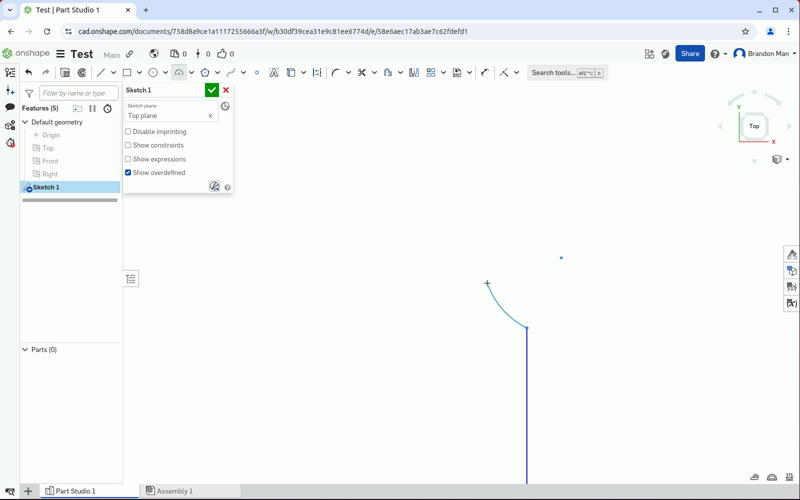
click(487, 282)
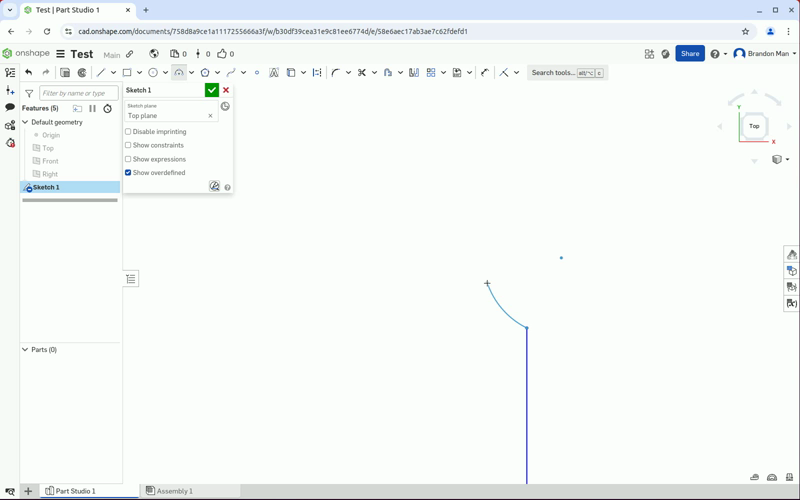
scroll(-6)
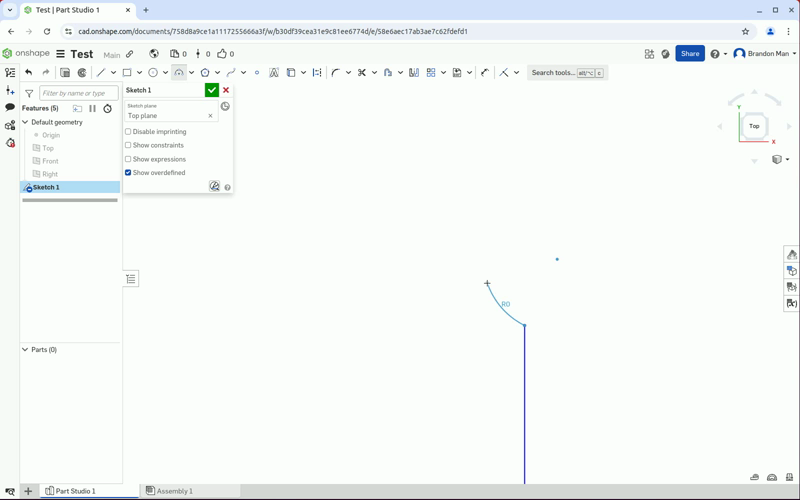
scroll(-6)
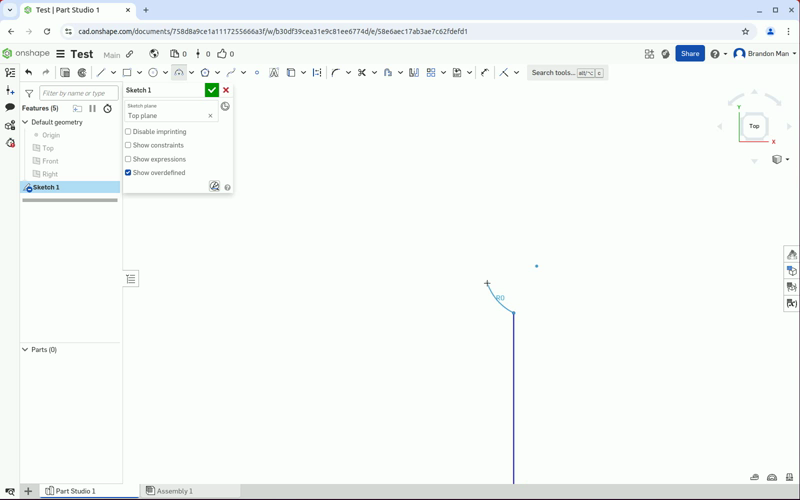
scroll(-6)
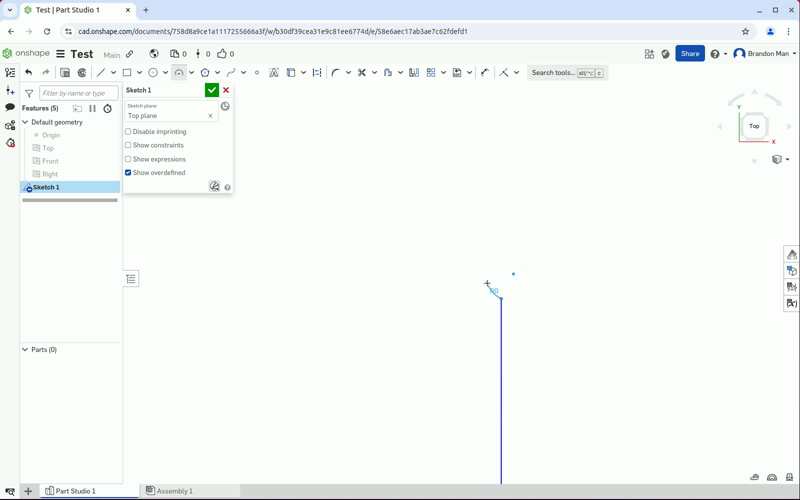
scroll(-6)
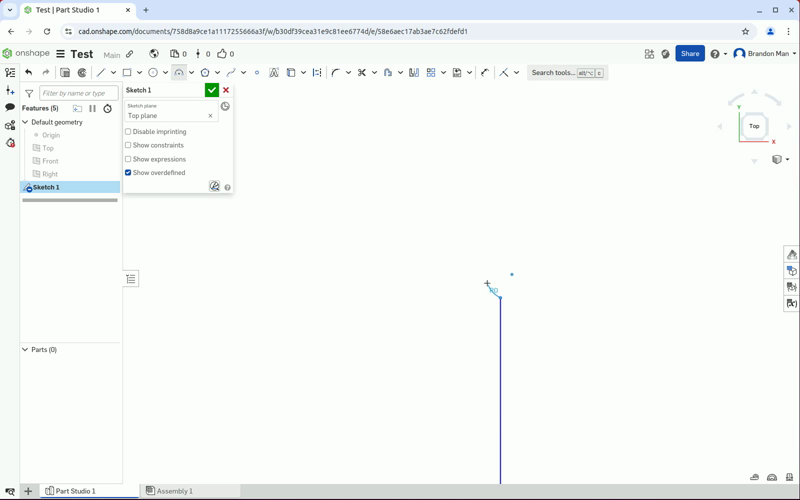
scroll(-6)
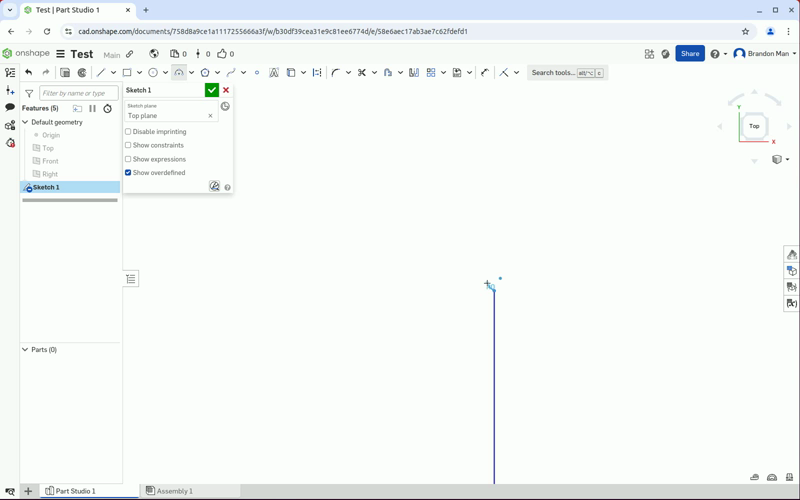
scroll(-6)
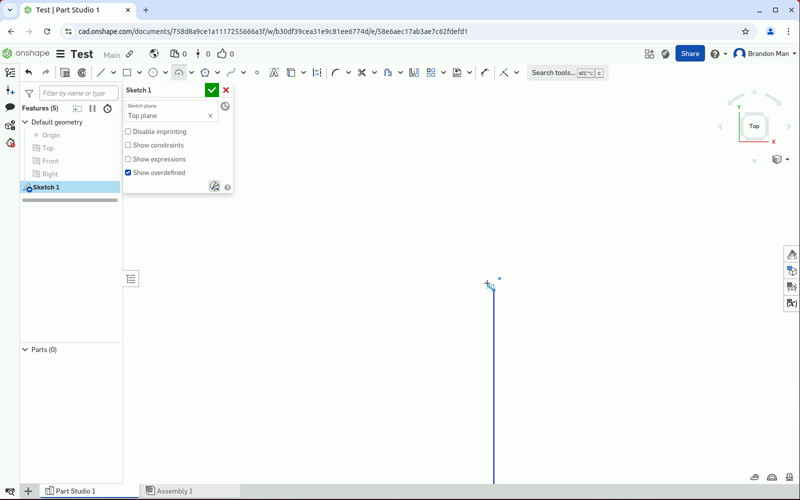
scroll(-6)
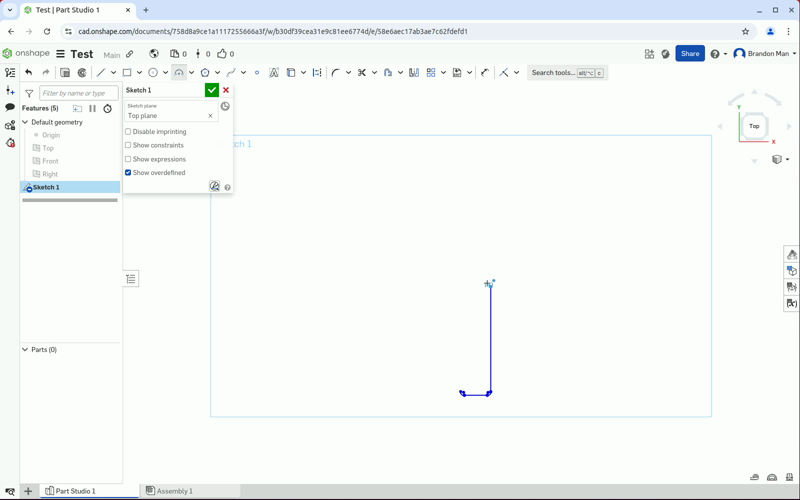
mouse_move(489, 283)
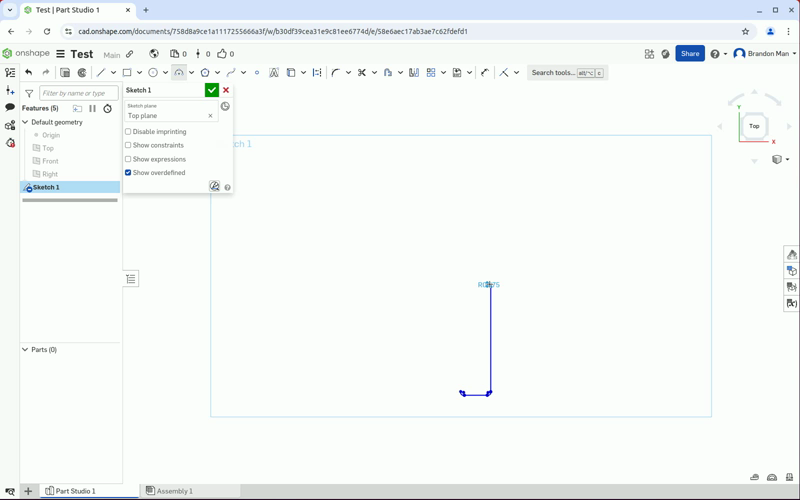
scroll(6)
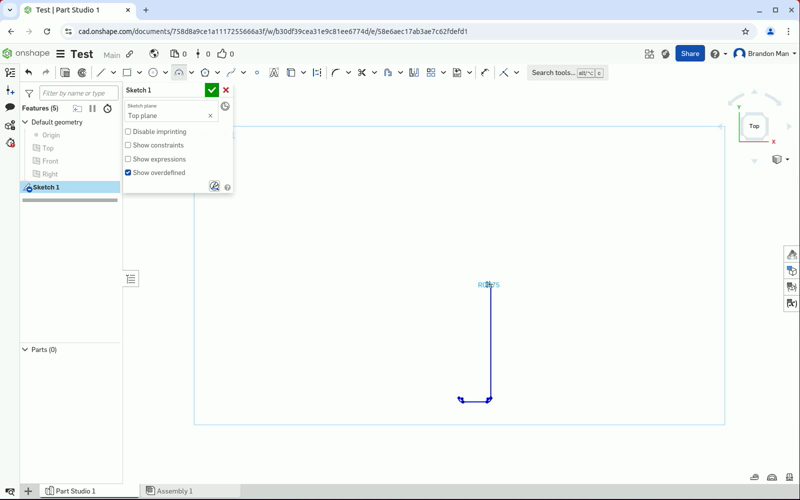
scroll(6)
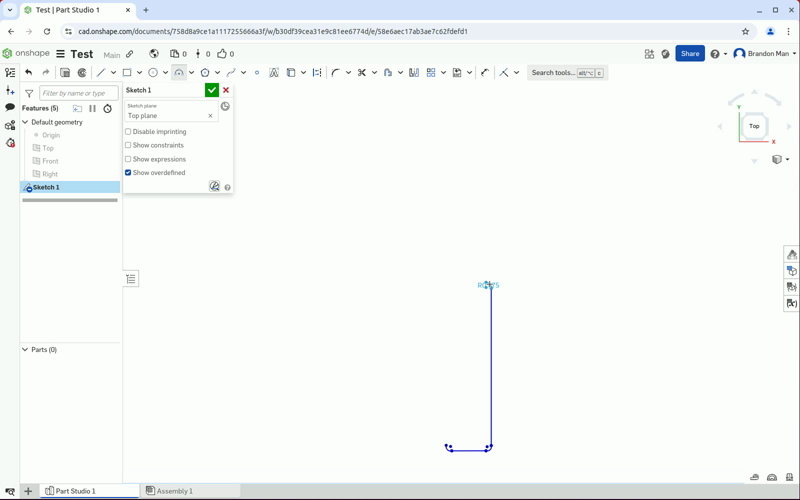
scroll(6)
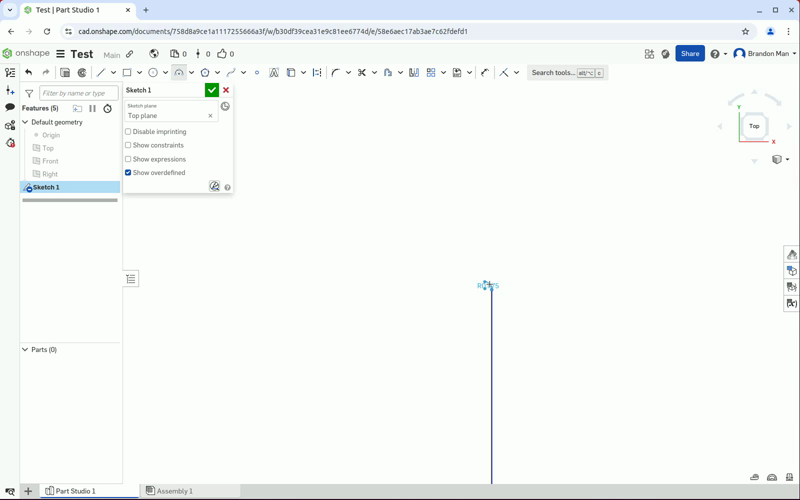
scroll(6)
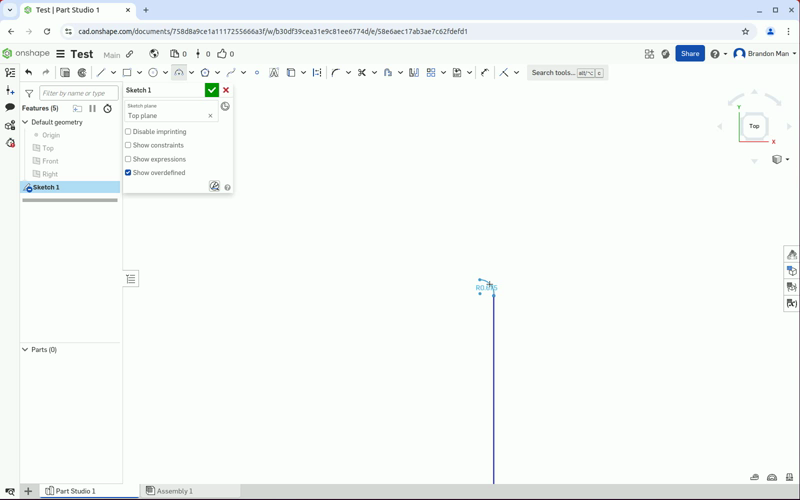
scroll(6)
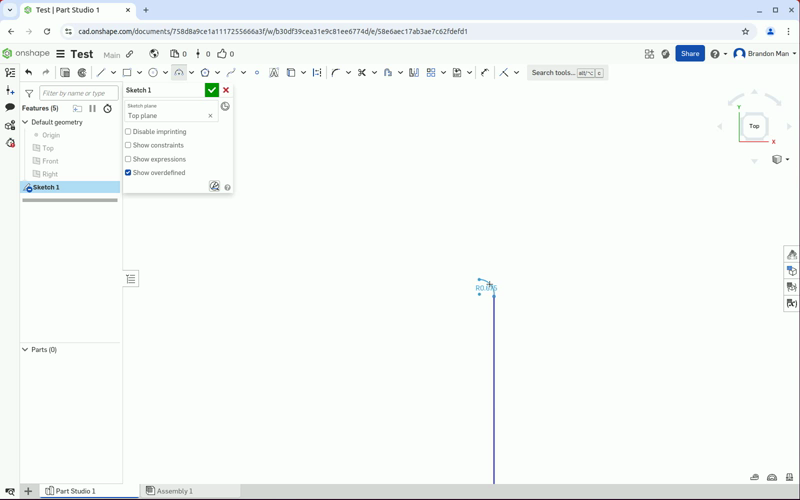
scroll(6)
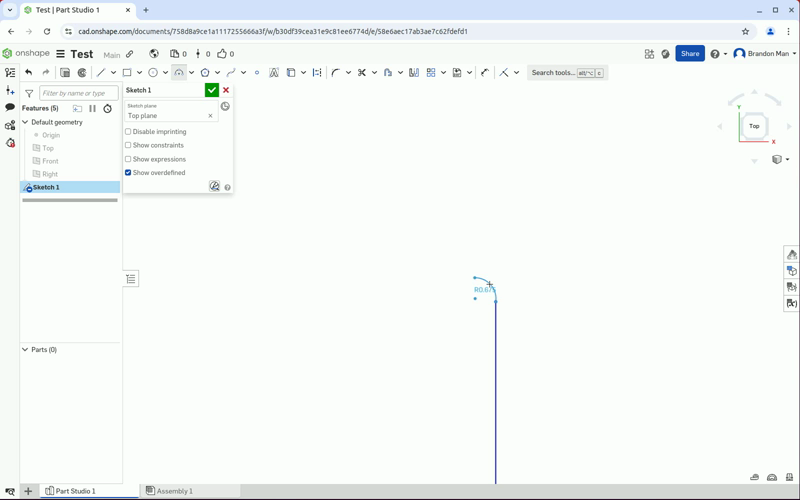
scroll(6)
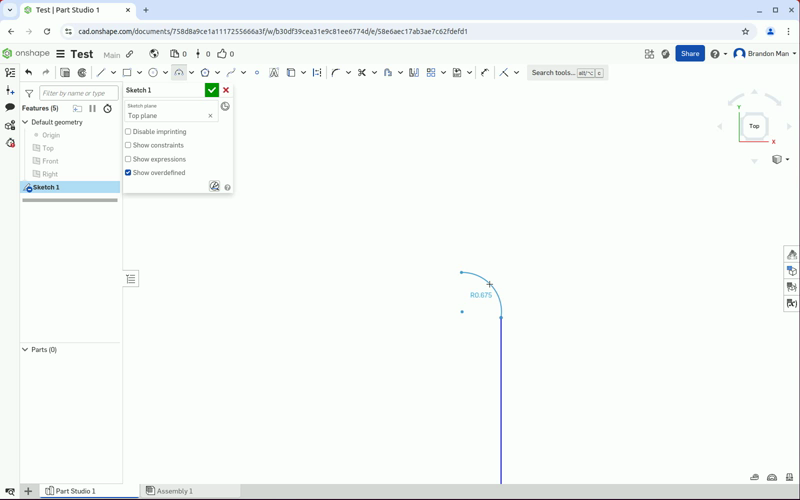
click(489, 283)
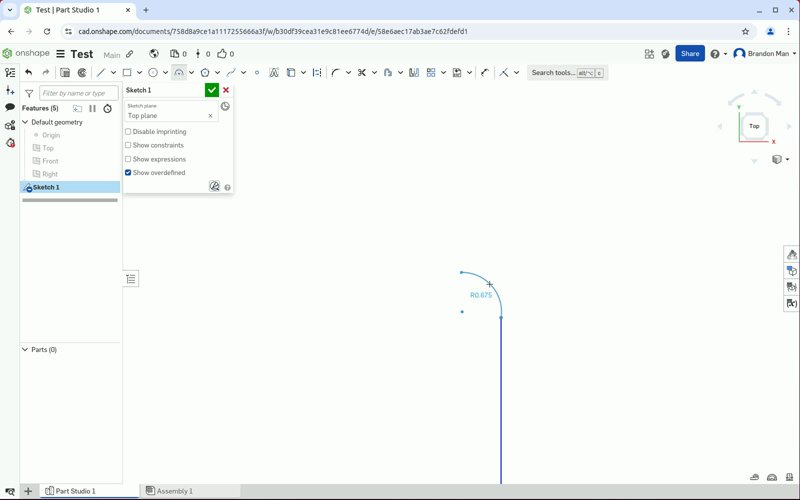
scroll(-6)
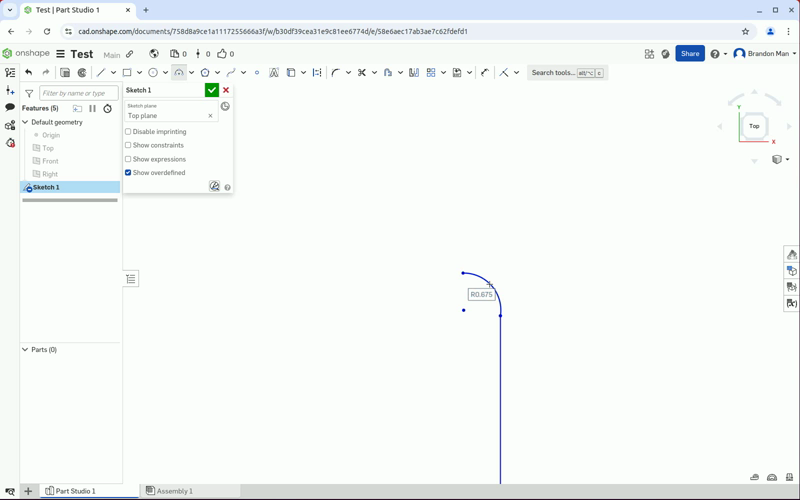
scroll(-6)
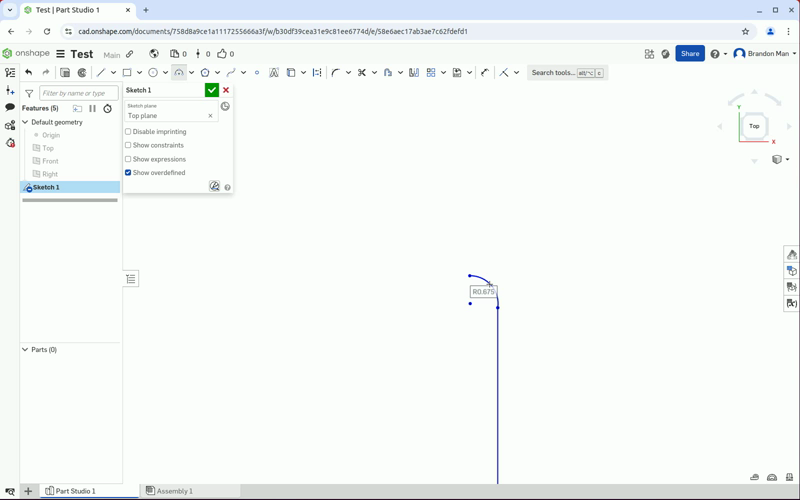
scroll(-6)
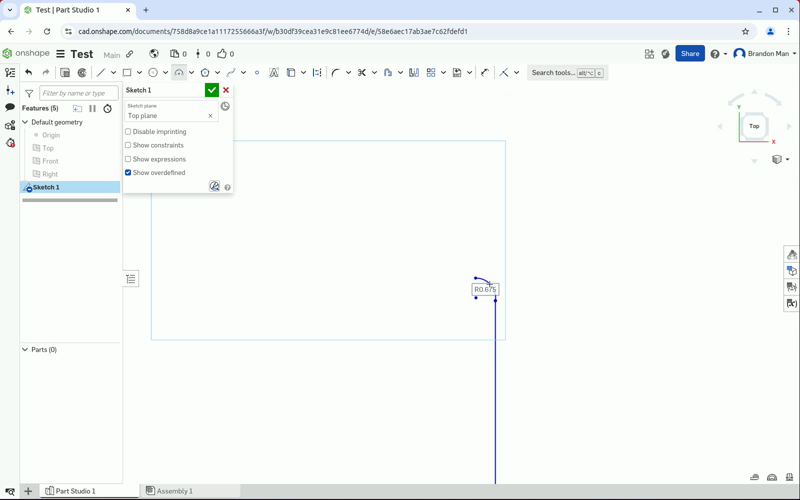
scroll(-6)
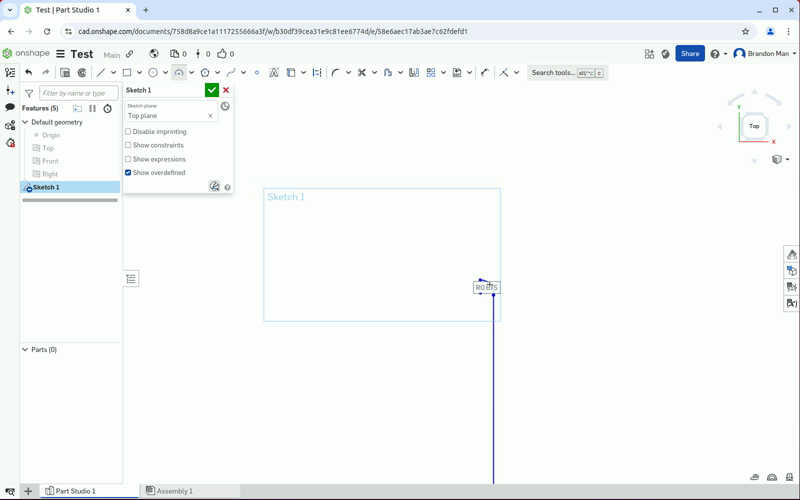
scroll(-6)
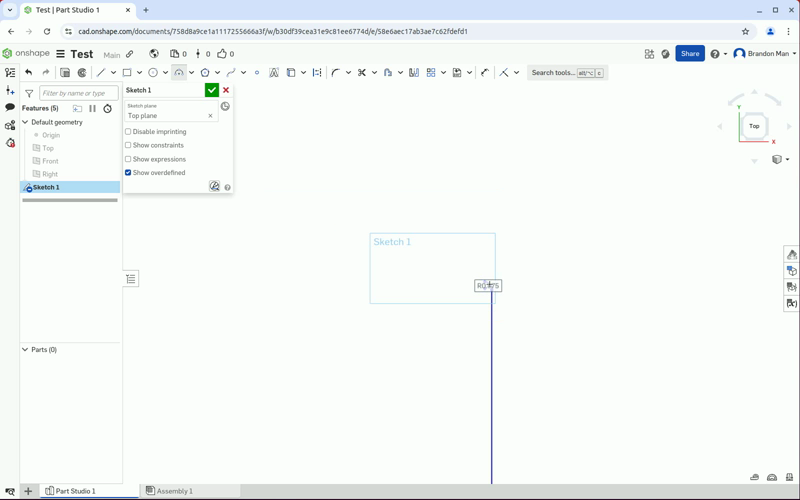
scroll(-6)
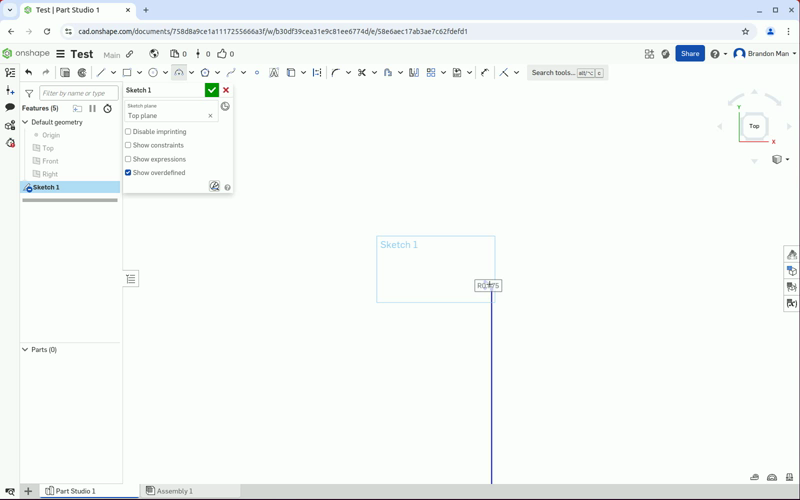
scroll(-6)
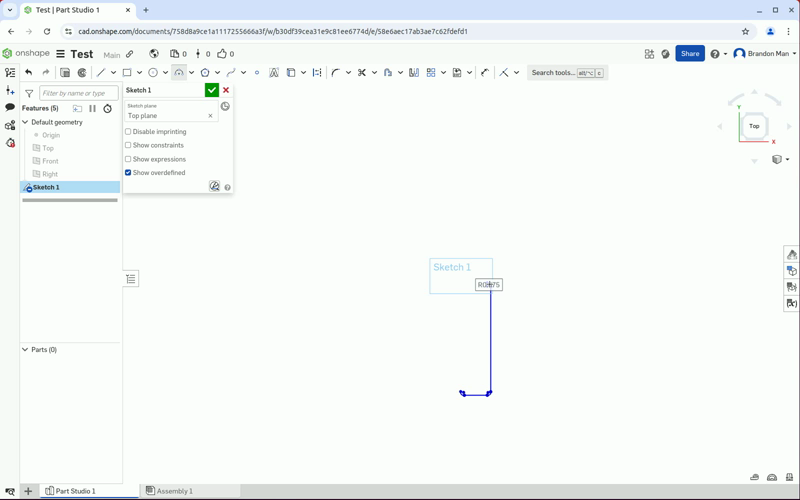
key_up(shift)
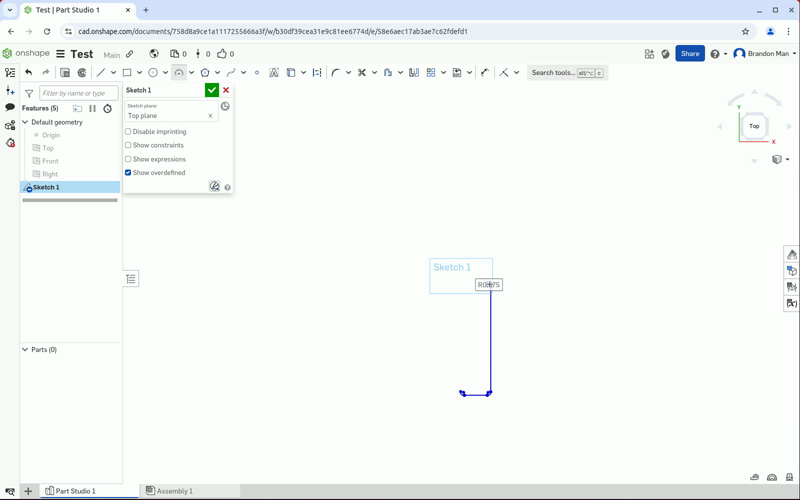
key(esc)
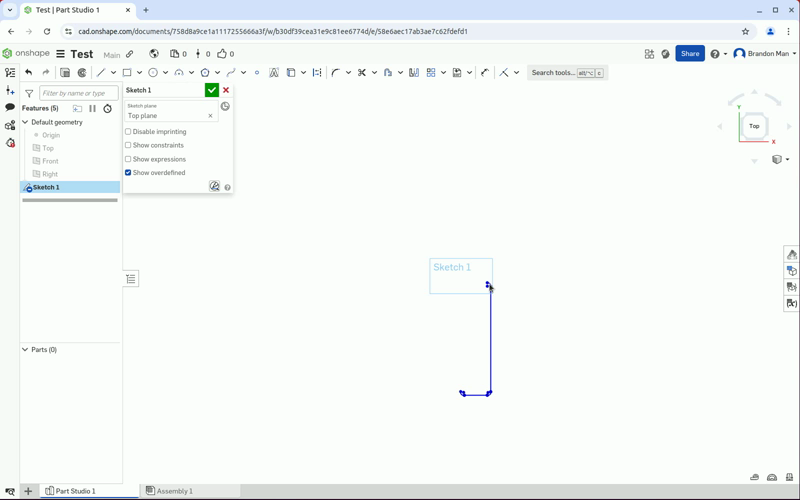
key(l)
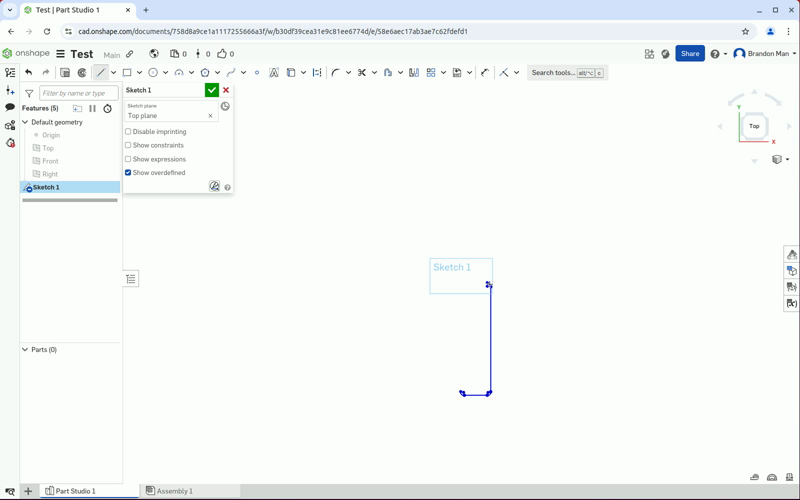
mouse_move(487, 282)
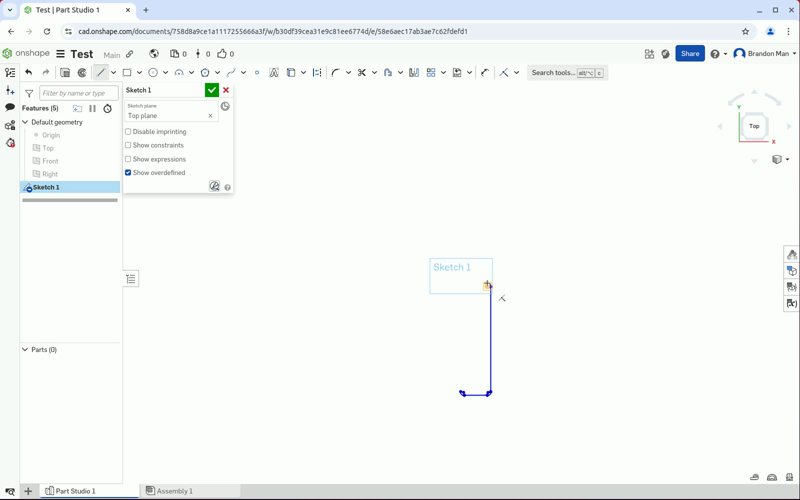
scroll(6)
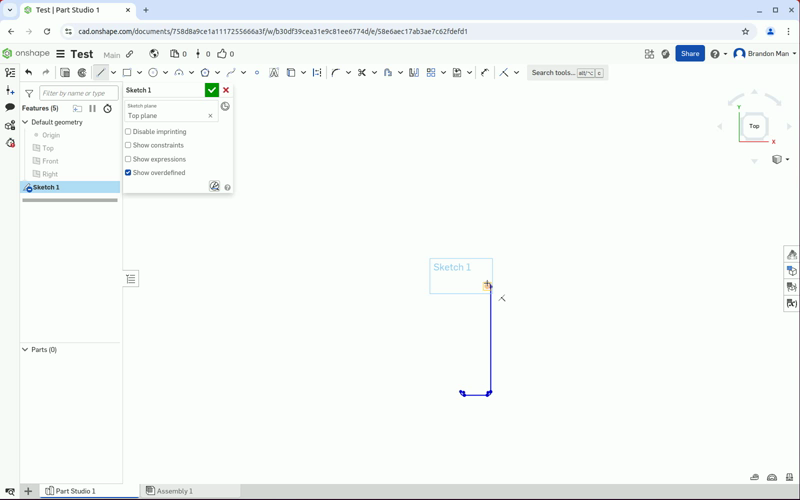
scroll(6)
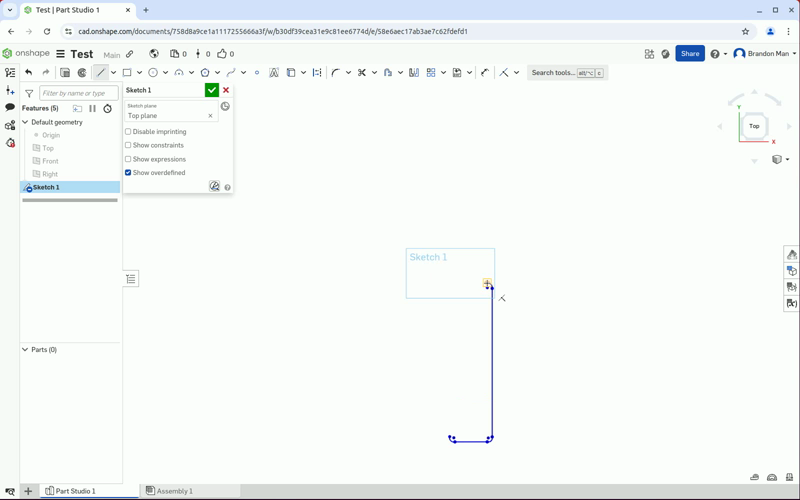
scroll(6)
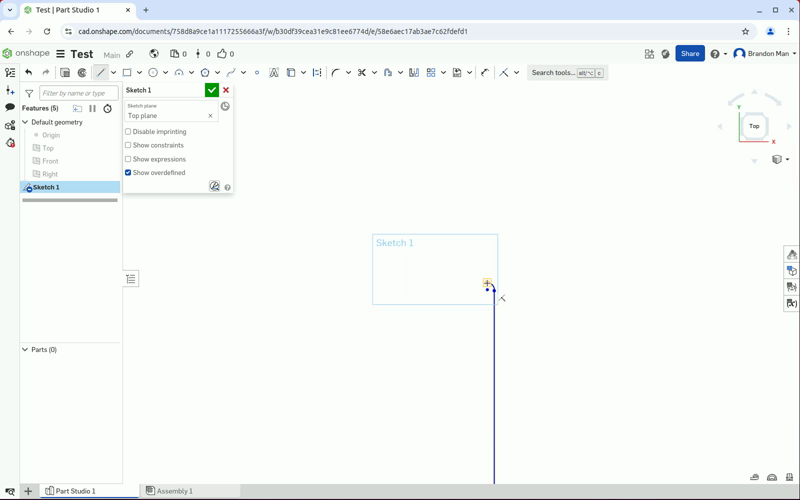
scroll(6)
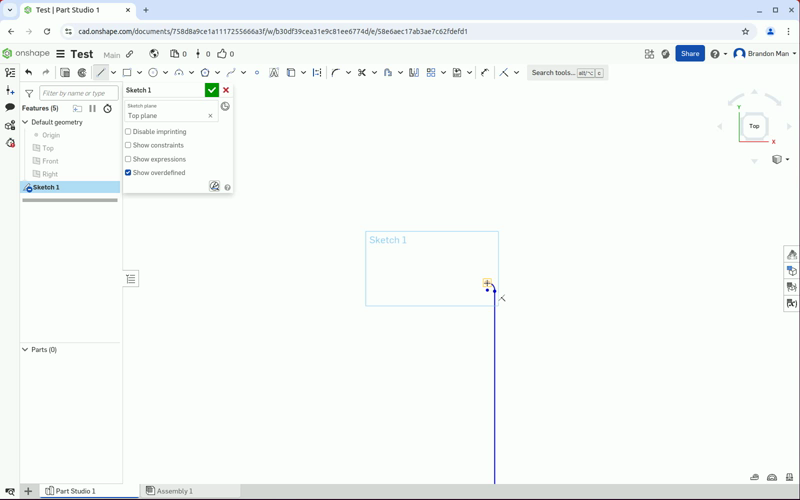
scroll(6)
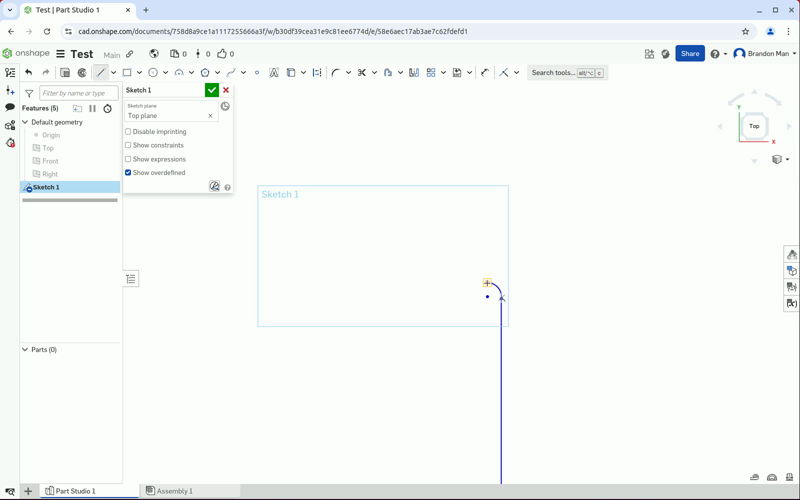
scroll(6)
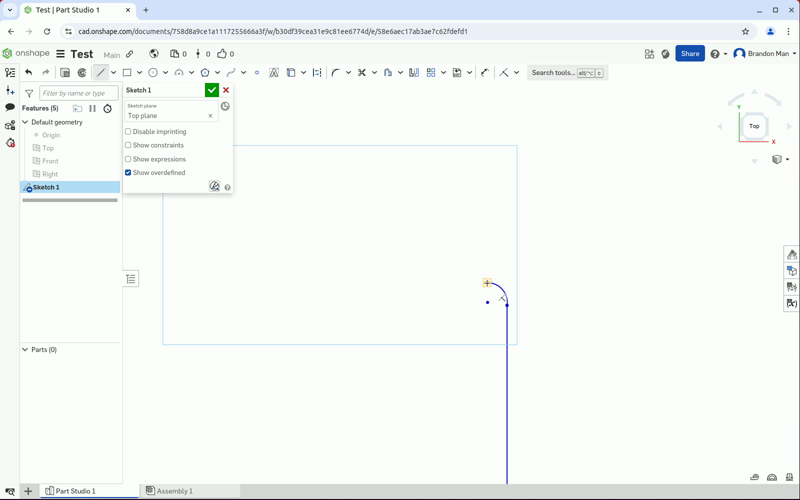
scroll(6)
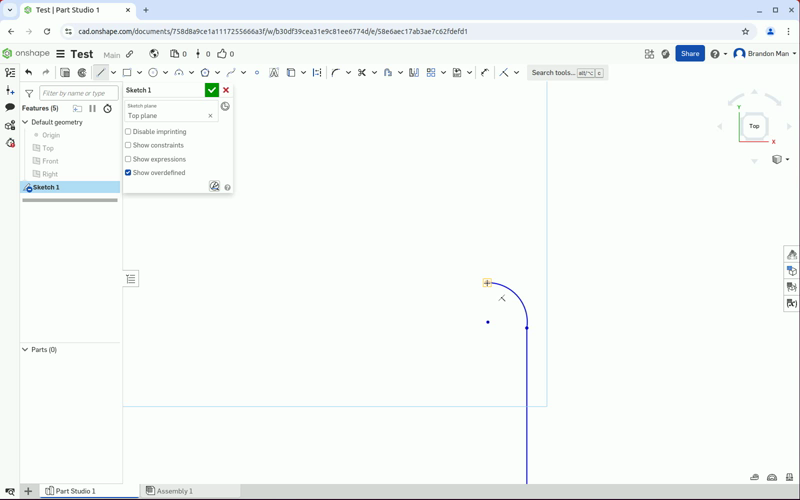
click(487, 282)
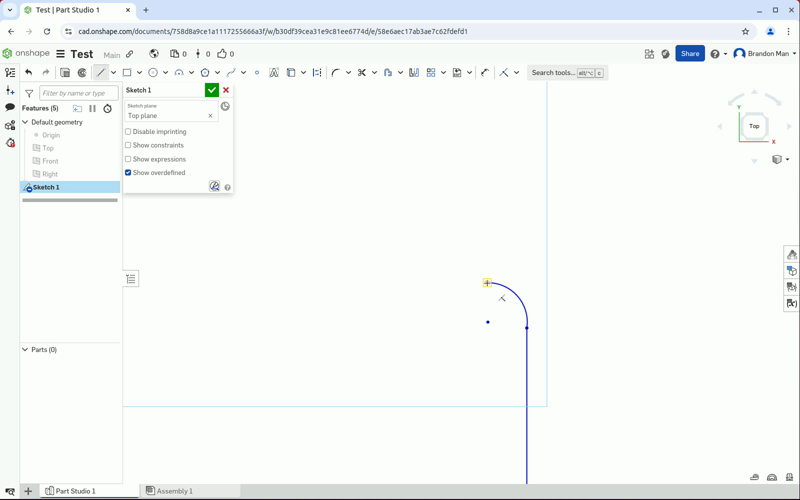
scroll(-6)
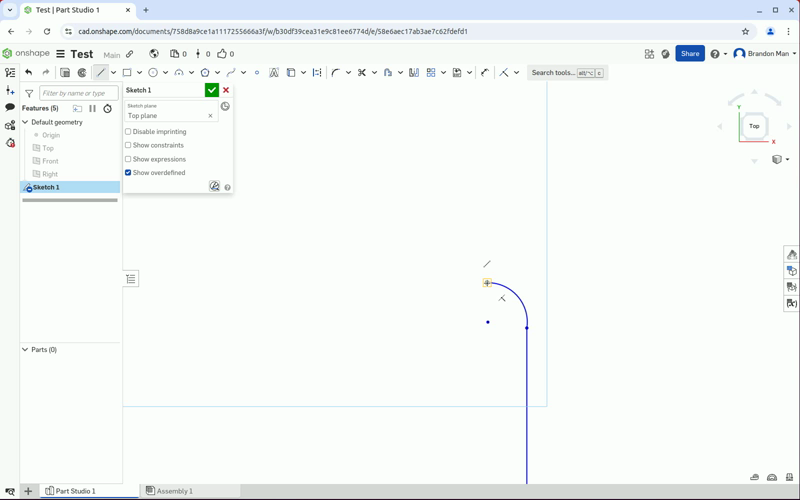
scroll(-6)
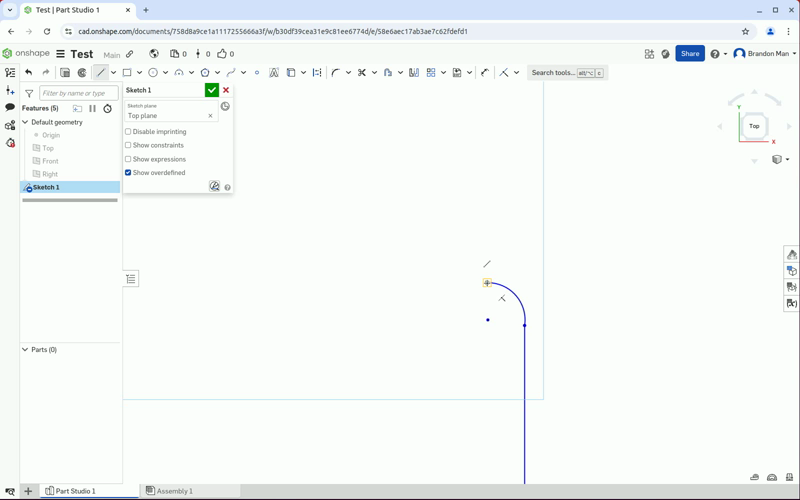
scroll(-6)
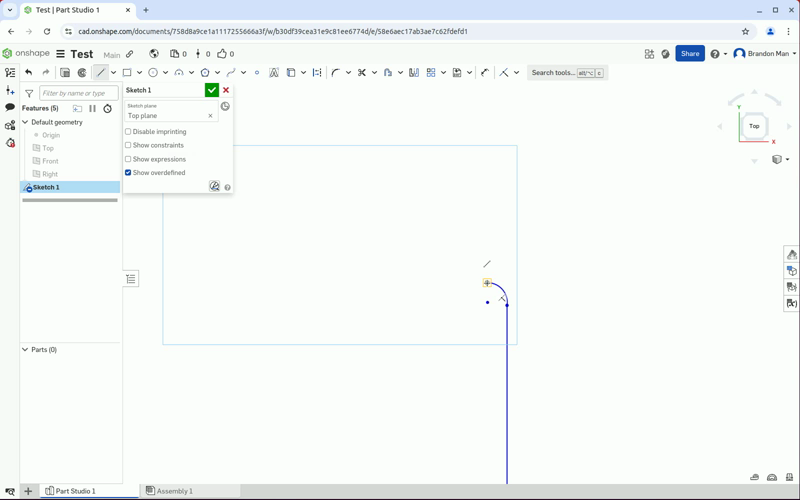
scroll(-6)
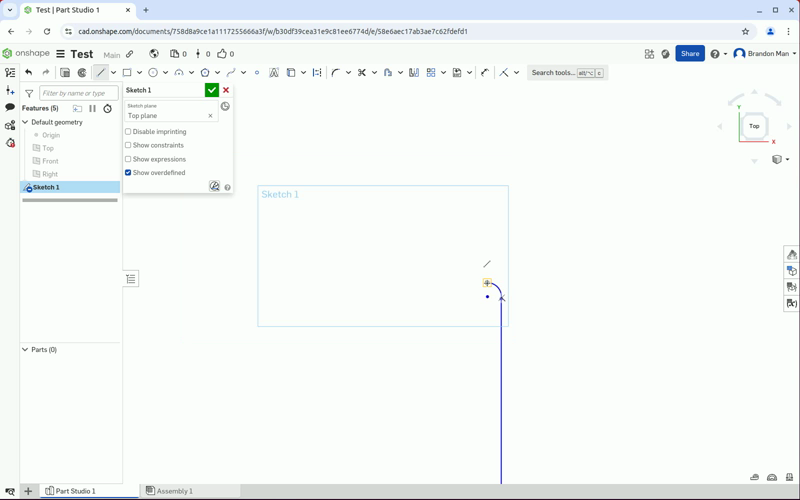
scroll(-6)
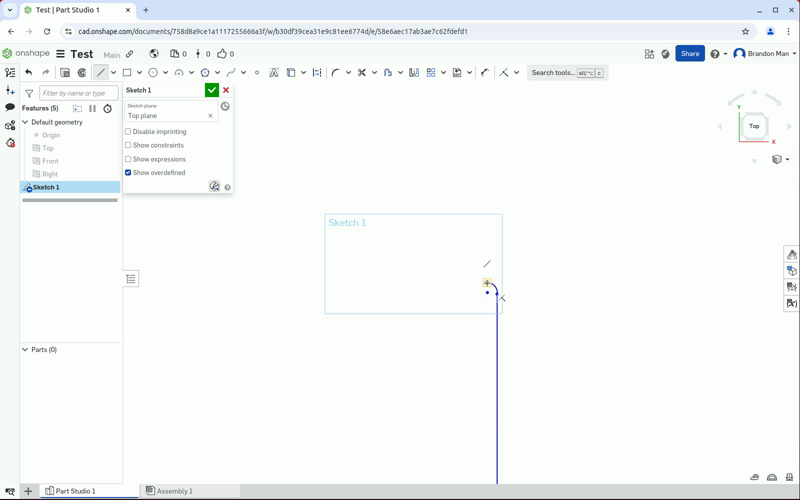
scroll(-6)
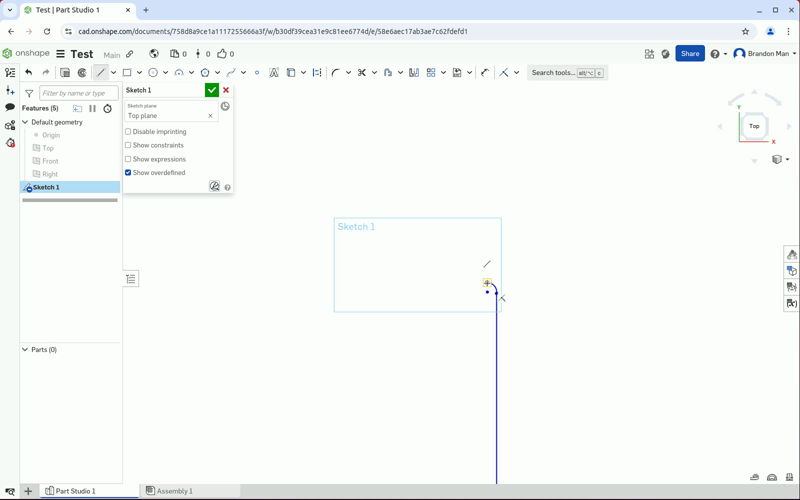
scroll(-6)
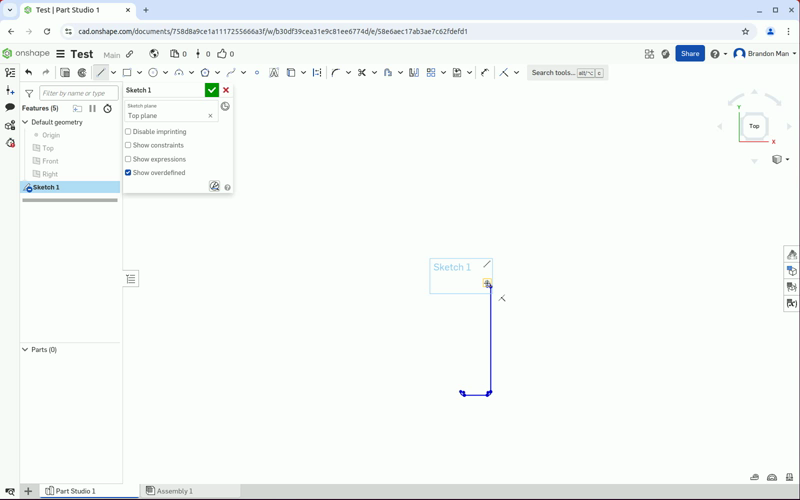
key_down(shift)
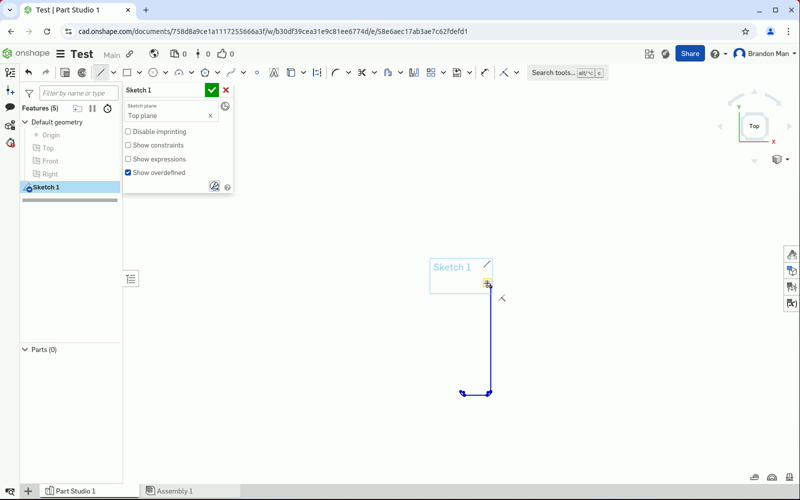
mouse_move(517, 282)
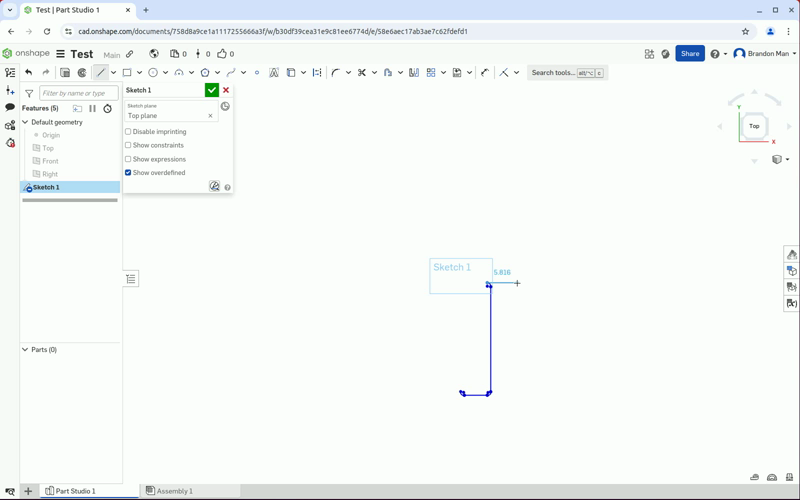
mouse_move(464, 282)
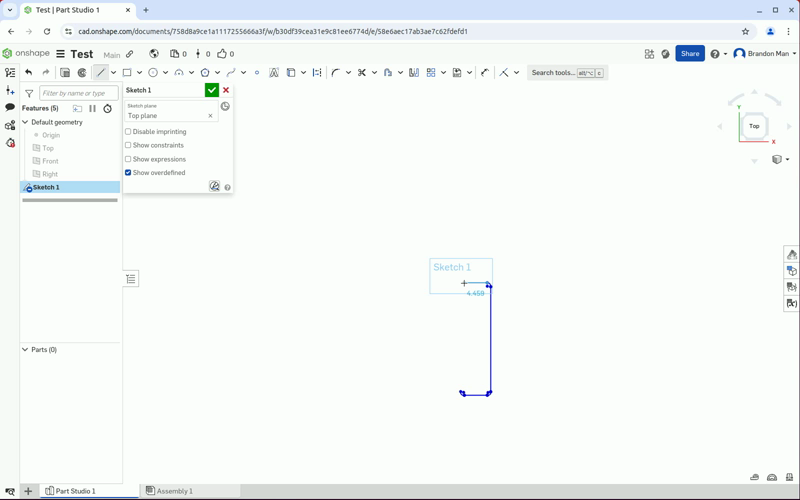
click(464, 282)
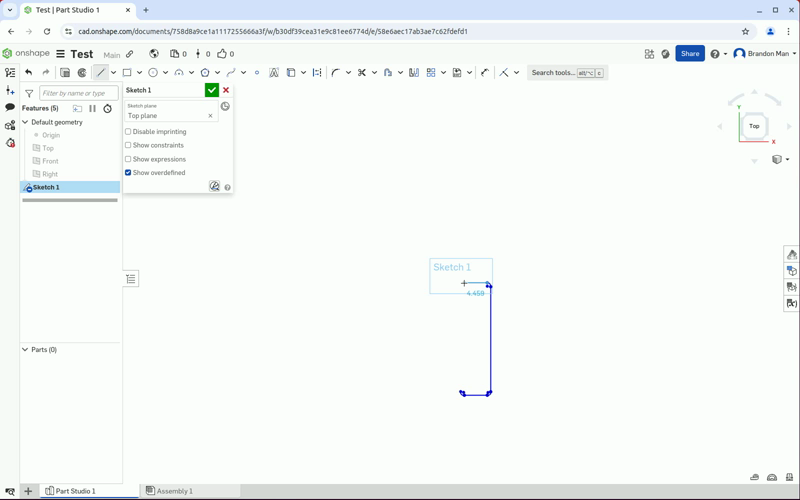
key_up(shift)
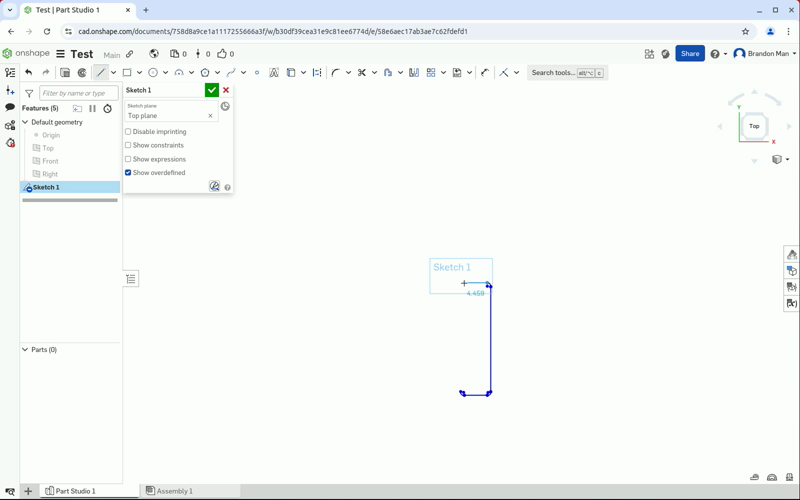
key(esc)
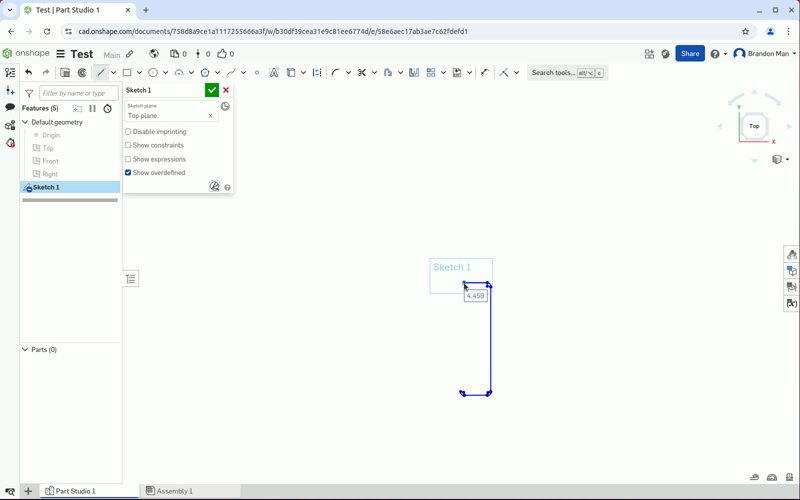
key(a)
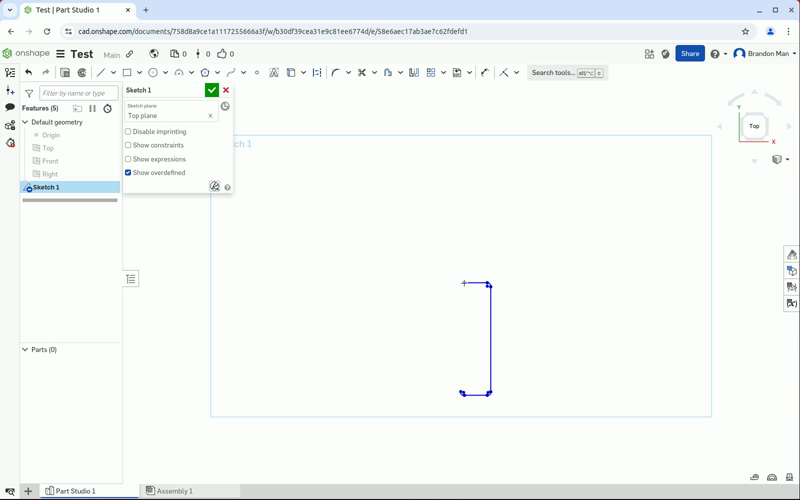
mouse_move(464, 282)
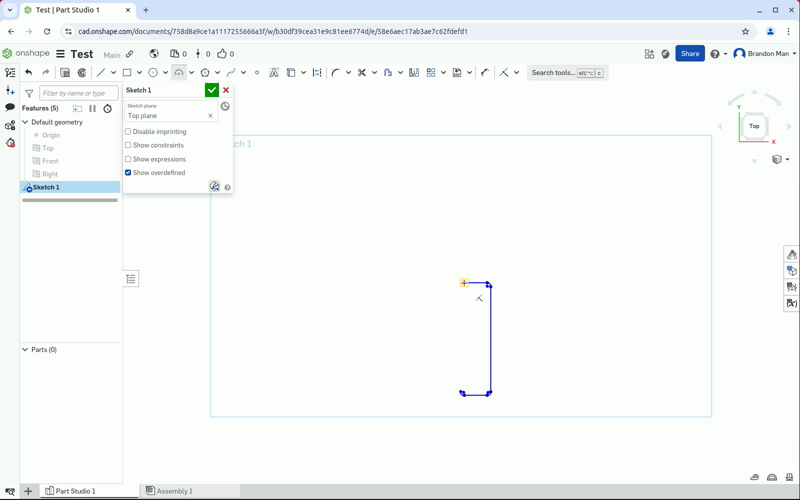
click(464, 282)
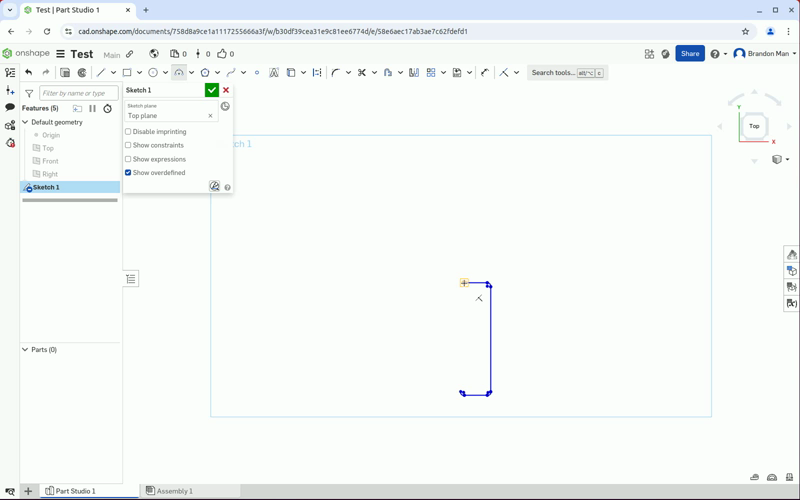
key_down(shift)
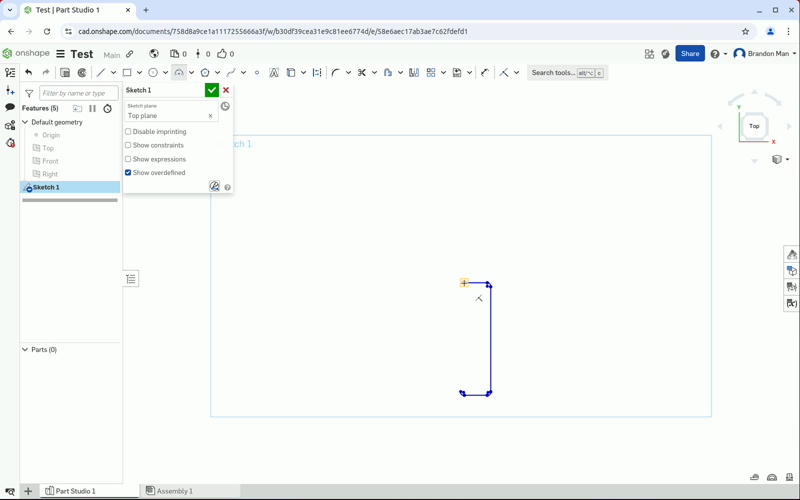
mouse_move(460, 286)
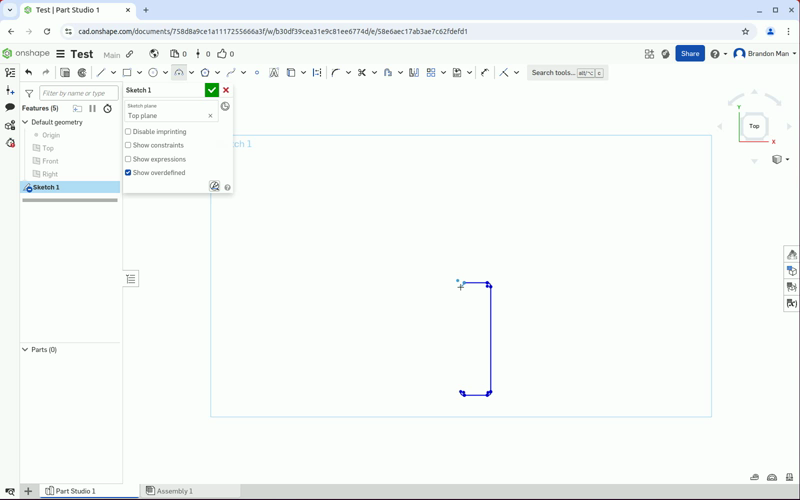
scroll(6)
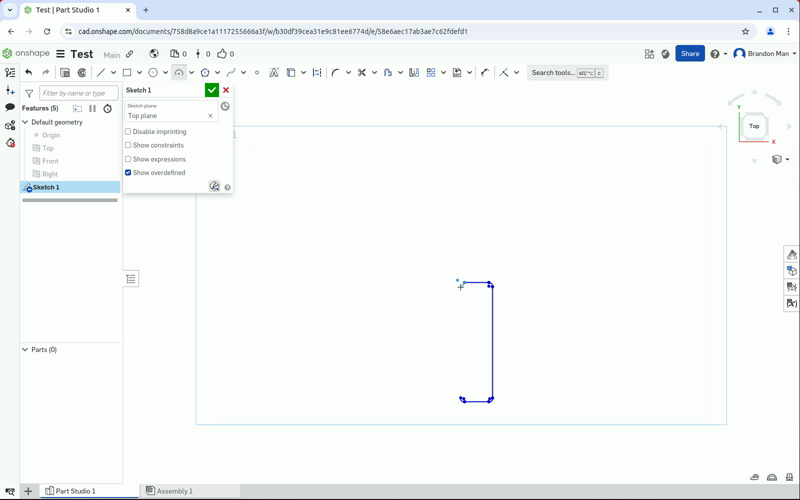
scroll(6)
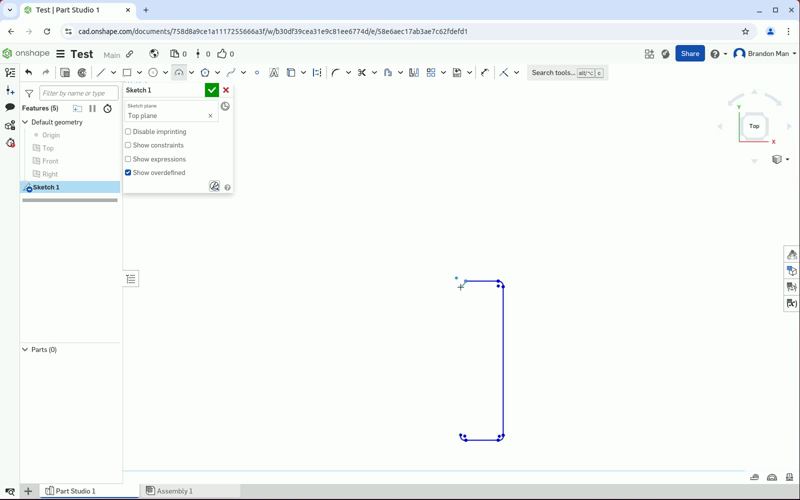
scroll(6)
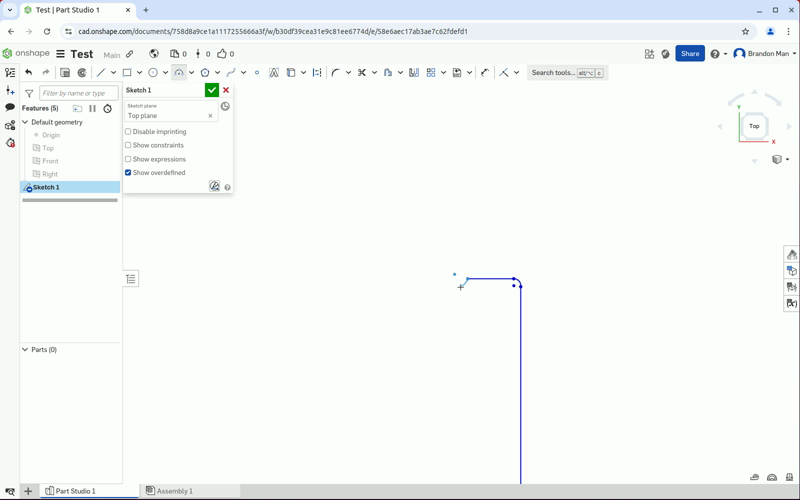
scroll(6)
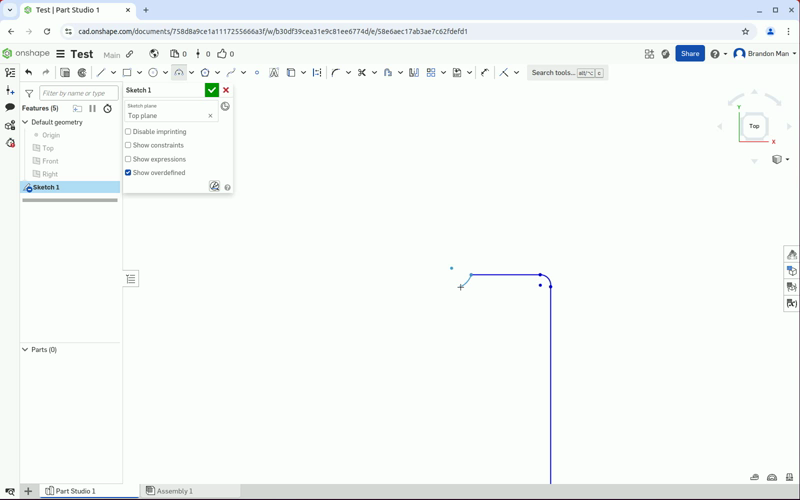
scroll(6)
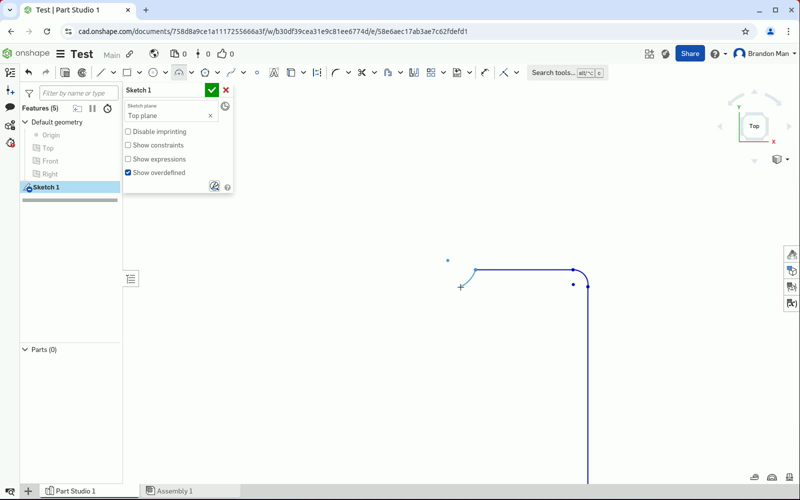
scroll(6)
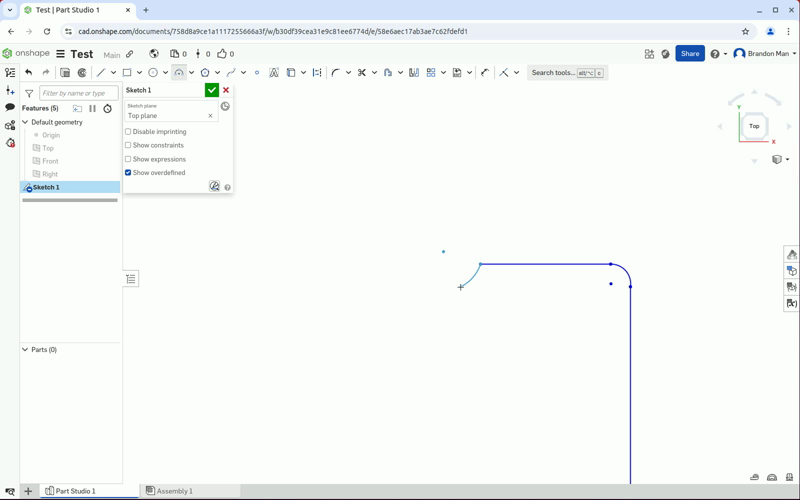
scroll(6)
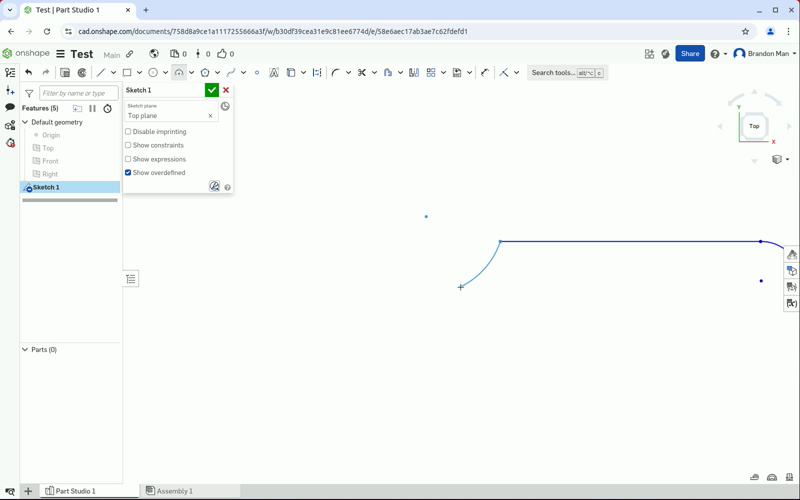
click(460, 286)
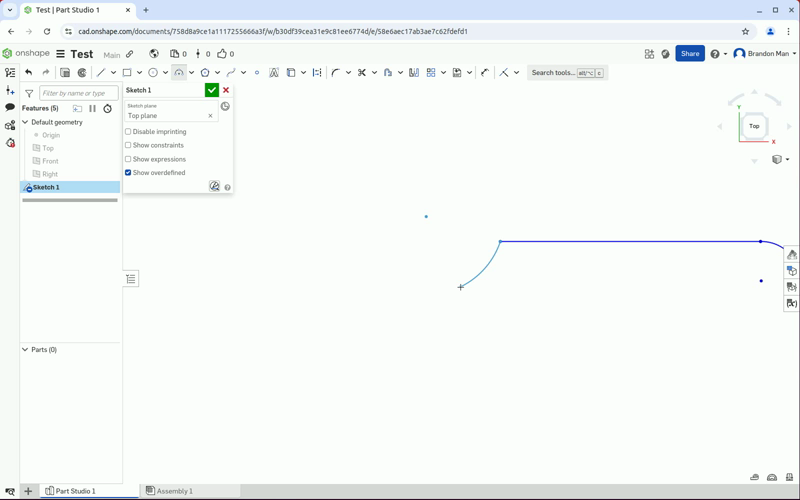
scroll(-6)
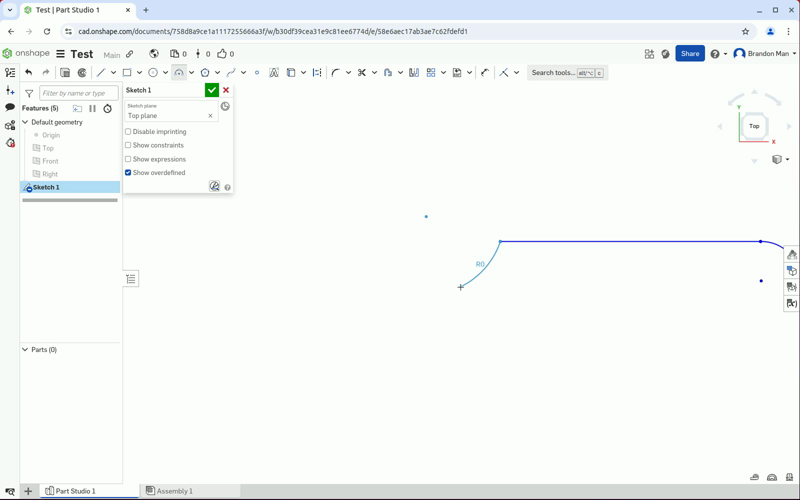
scroll(-6)
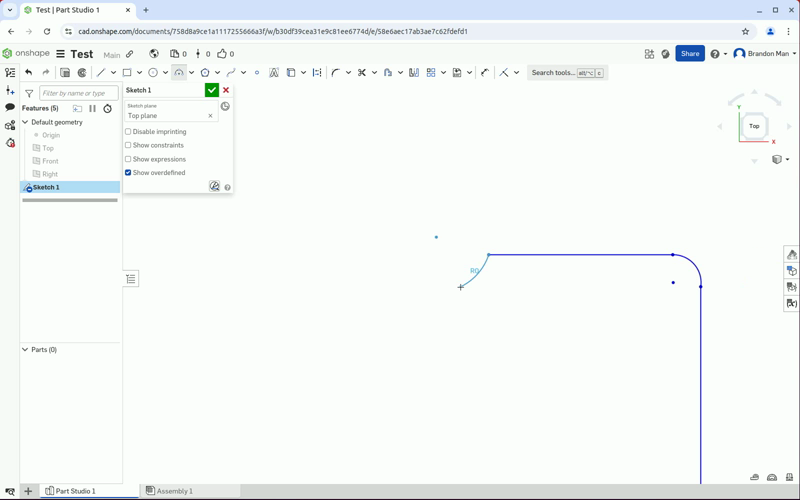
scroll(-6)
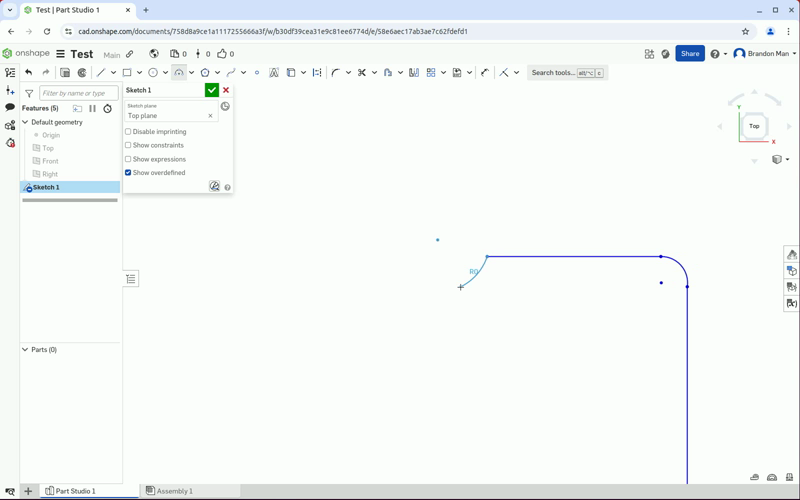
scroll(-6)
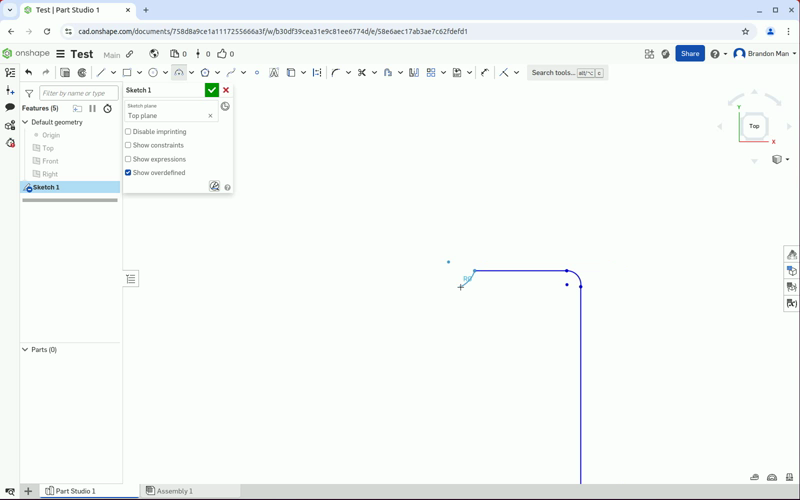
scroll(-6)
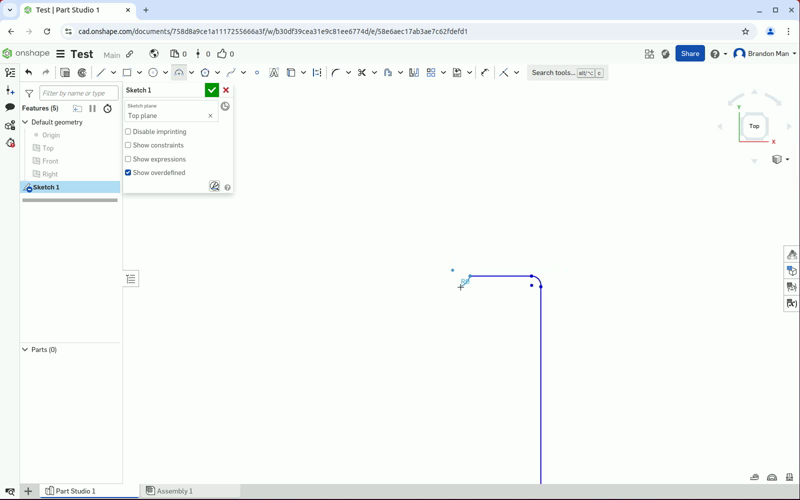
scroll(-6)
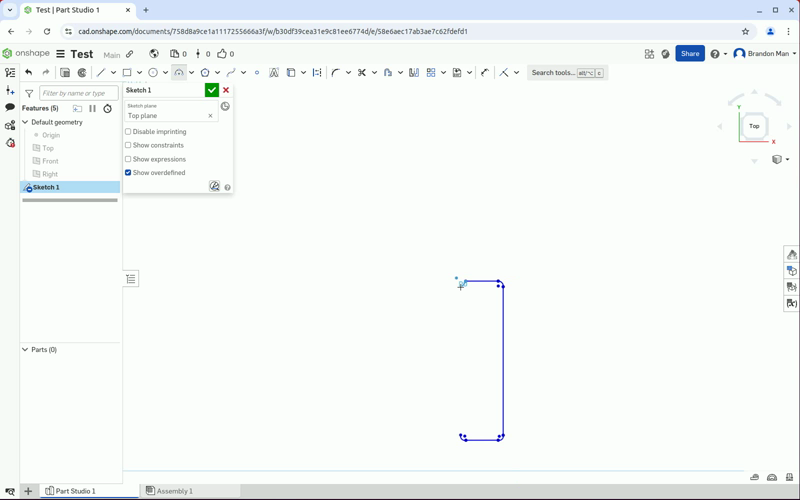
scroll(-6)
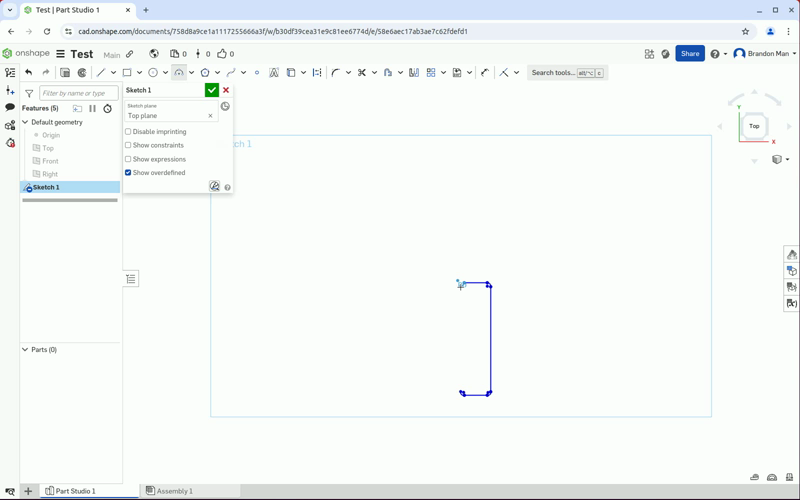
mouse_move(461, 283)
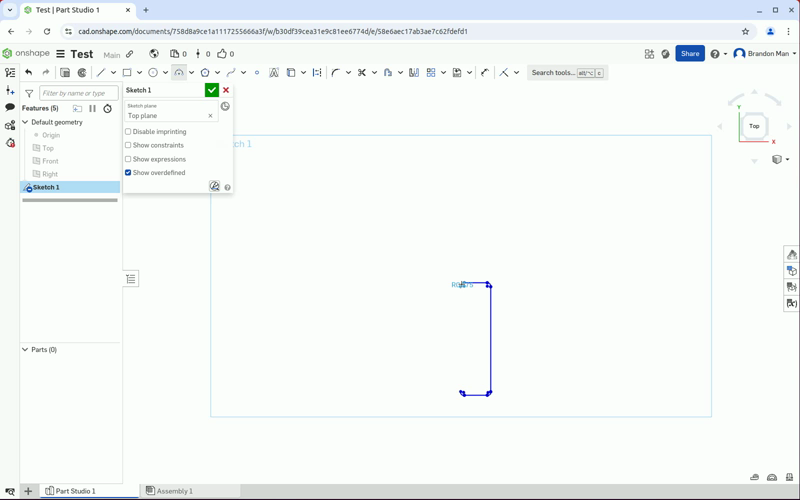
scroll(6)
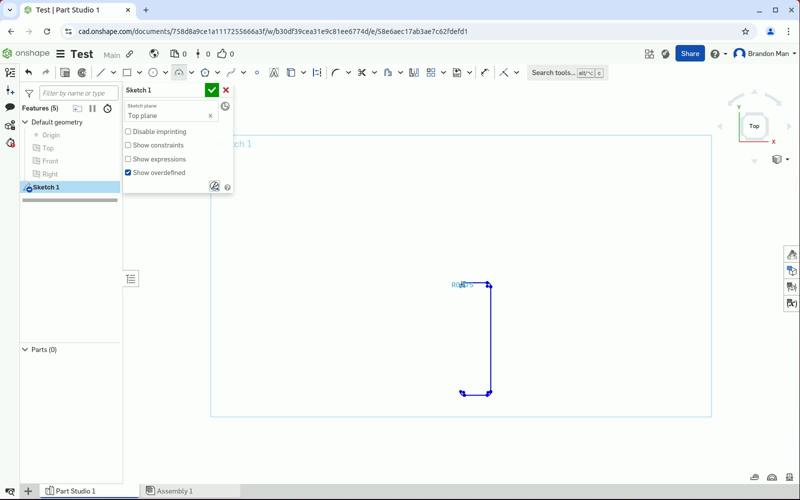
scroll(6)
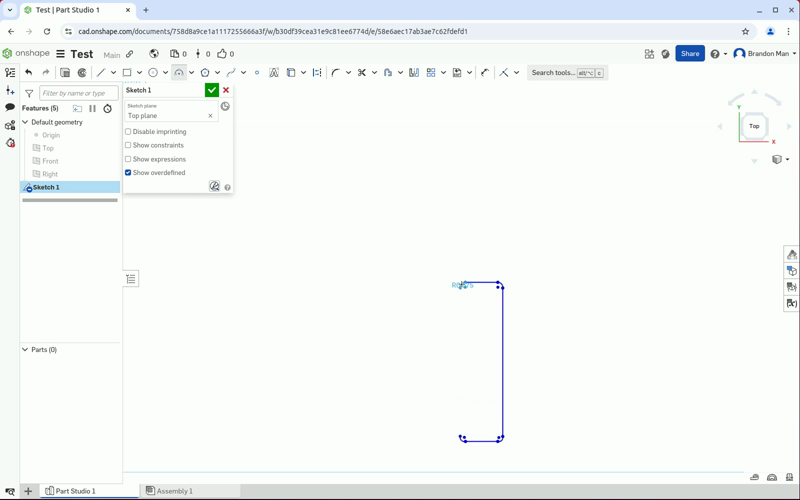
scroll(6)
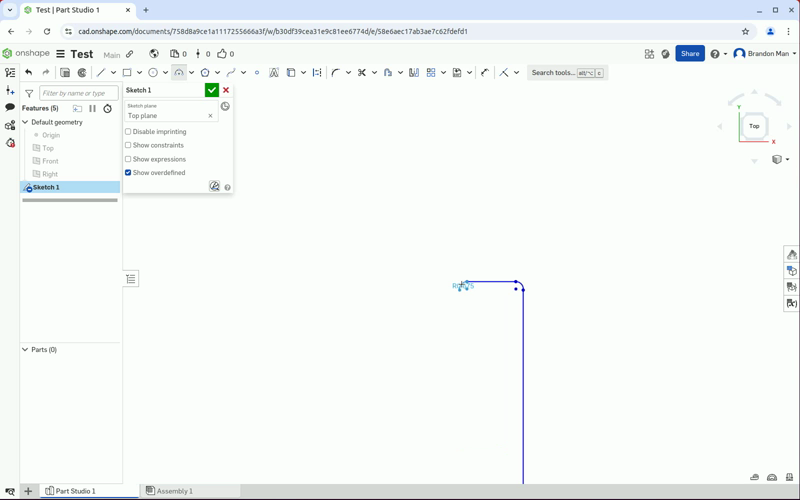
scroll(6)
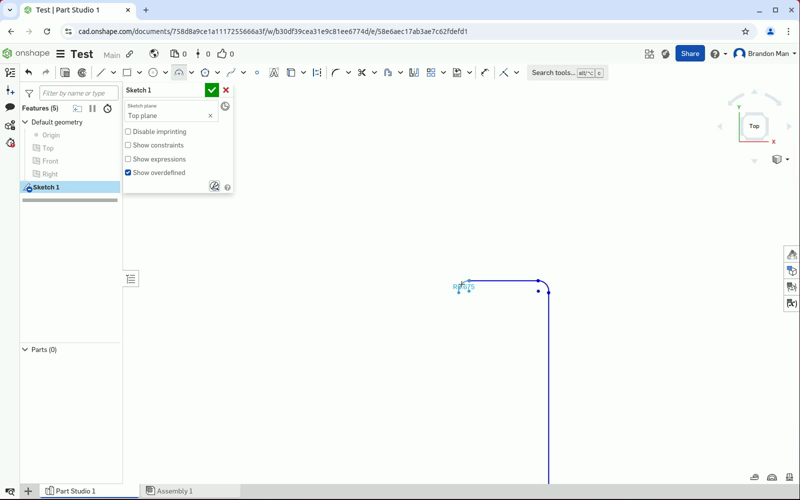
scroll(6)
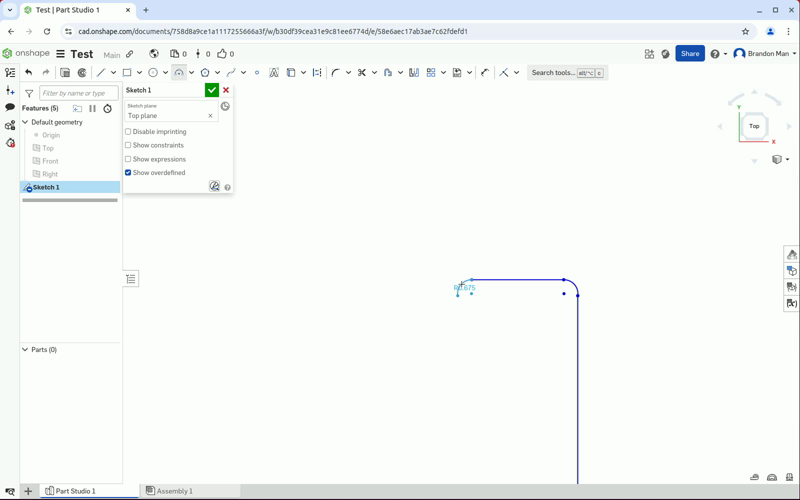
scroll(6)
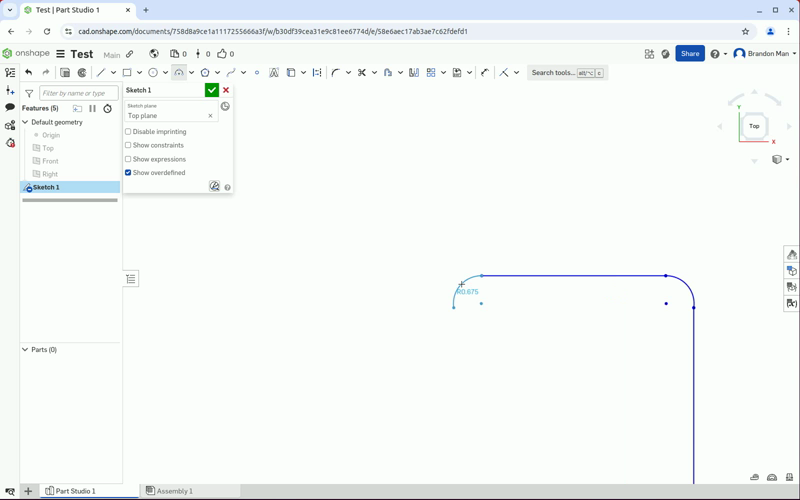
scroll(6)
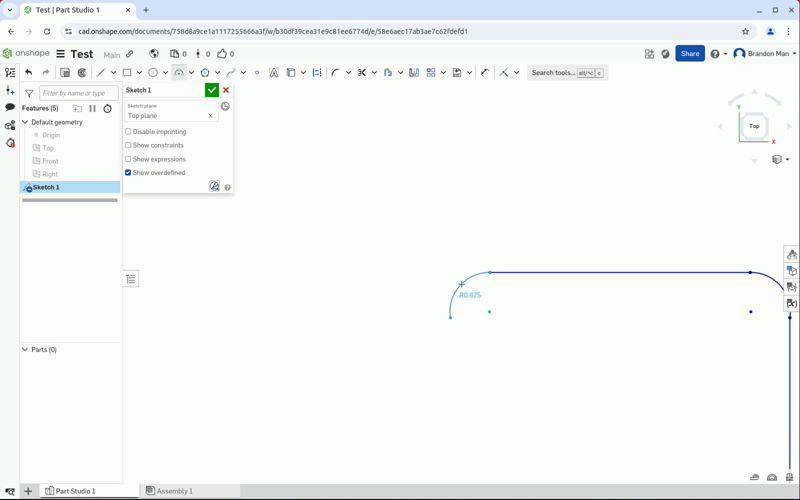
click(461, 283)
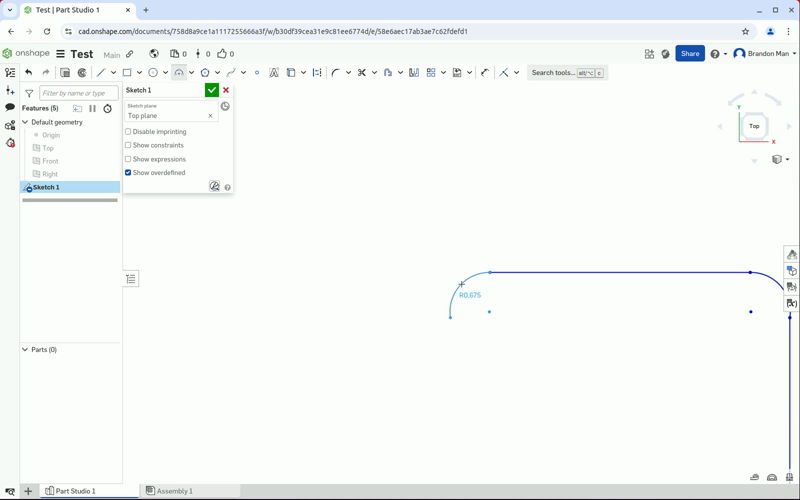
scroll(-6)
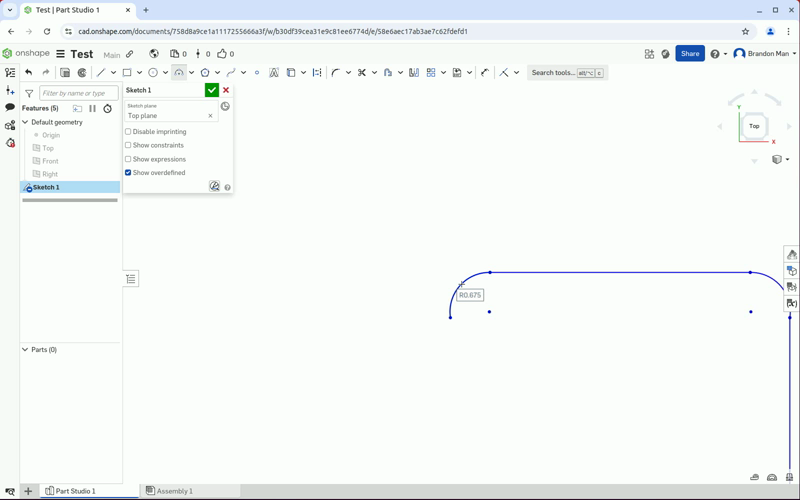
scroll(-6)
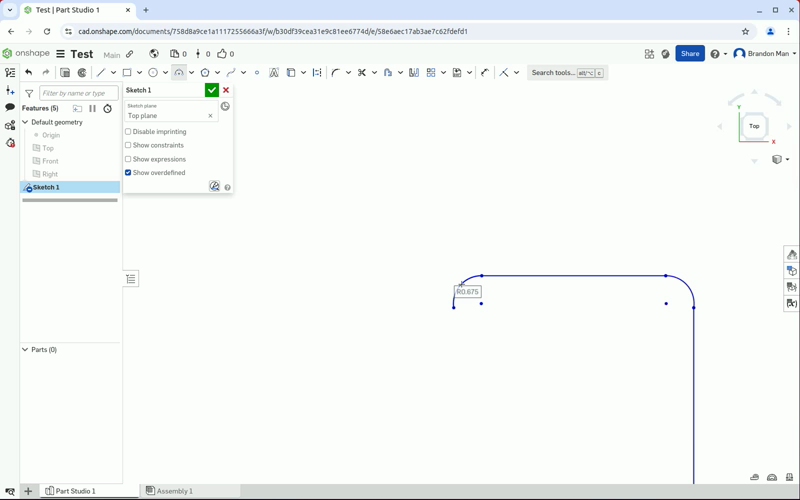
scroll(-6)
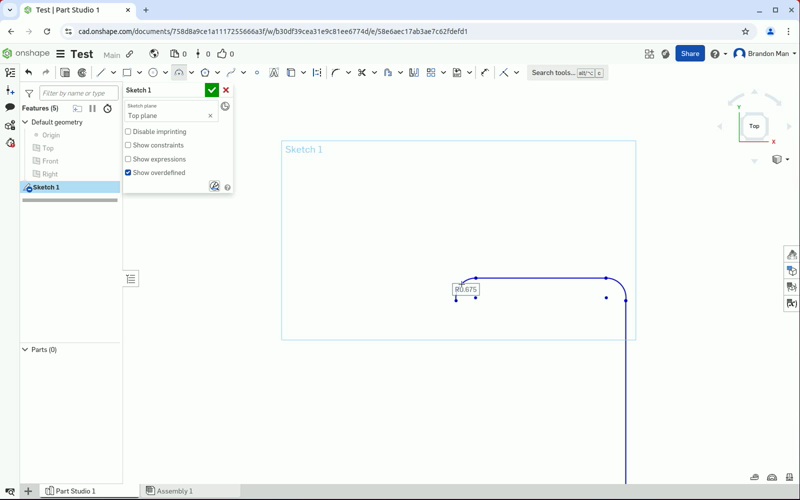
scroll(-6)
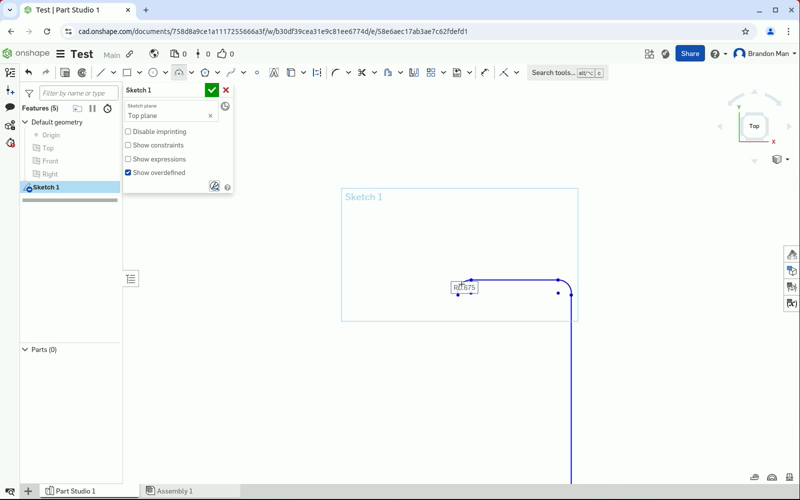
scroll(-6)
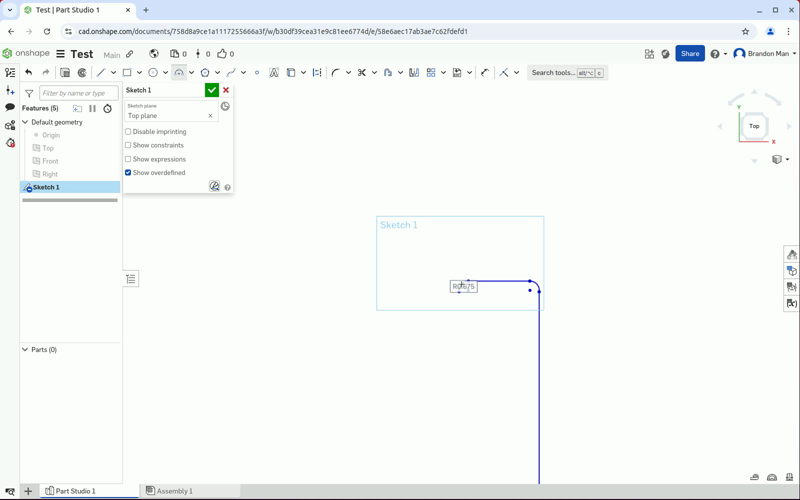
scroll(-6)
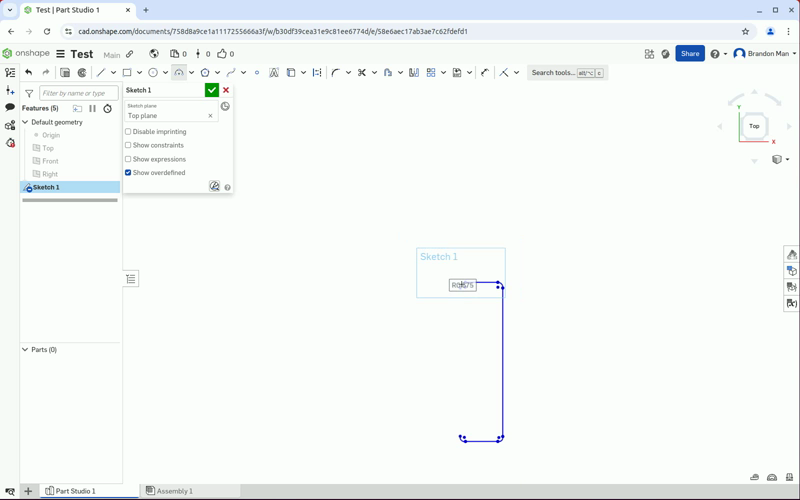
scroll(-6)
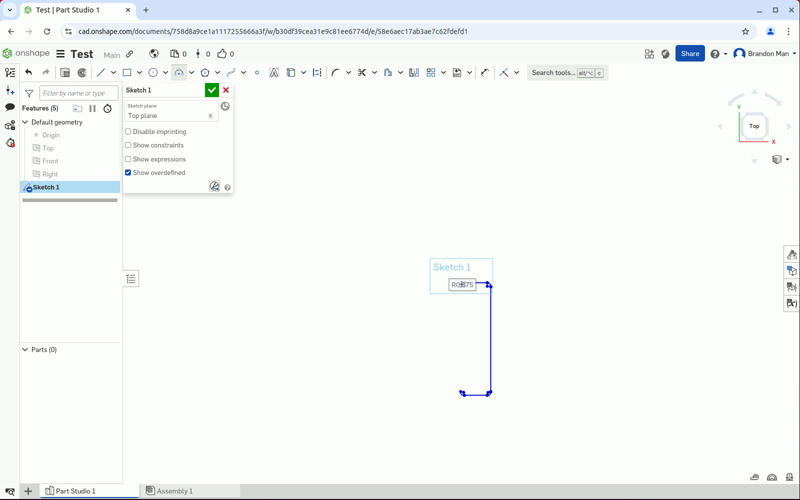
key_up(shift)
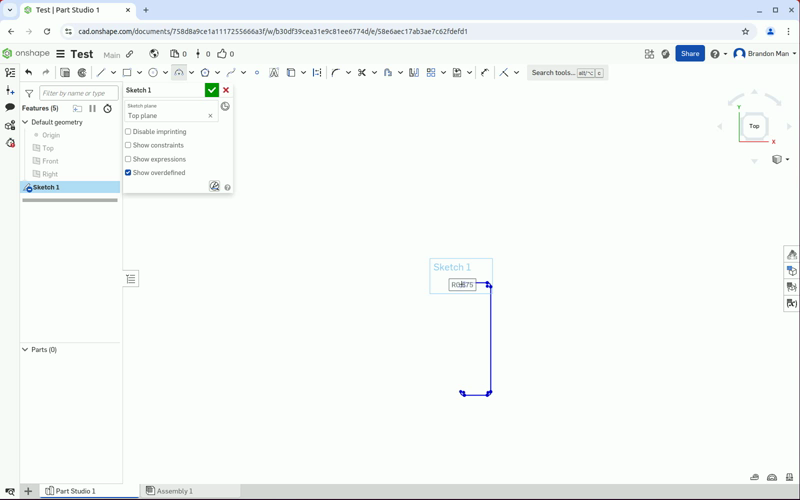
key(esc)
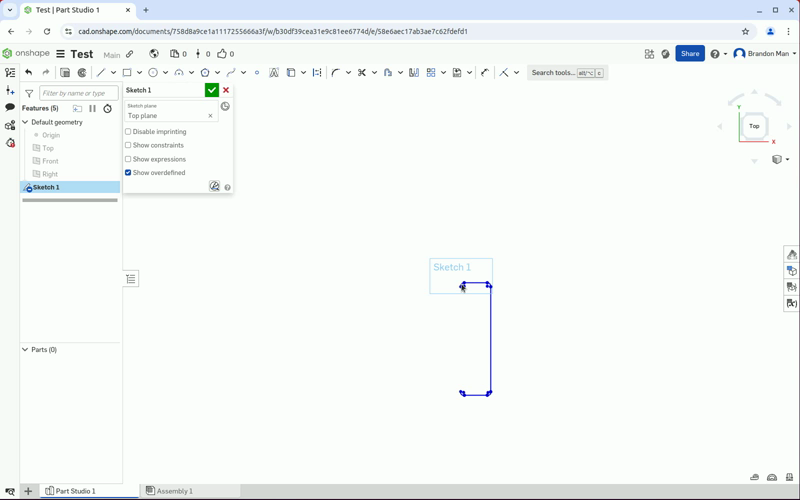
key(l)
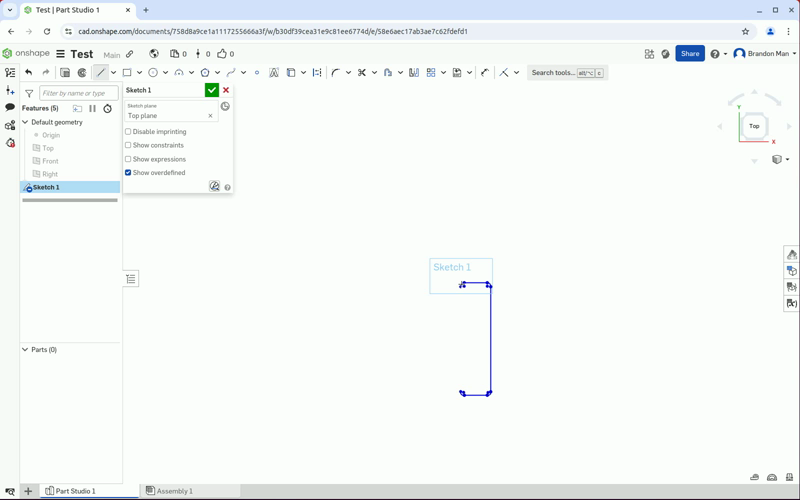
mouse_move(460, 286)
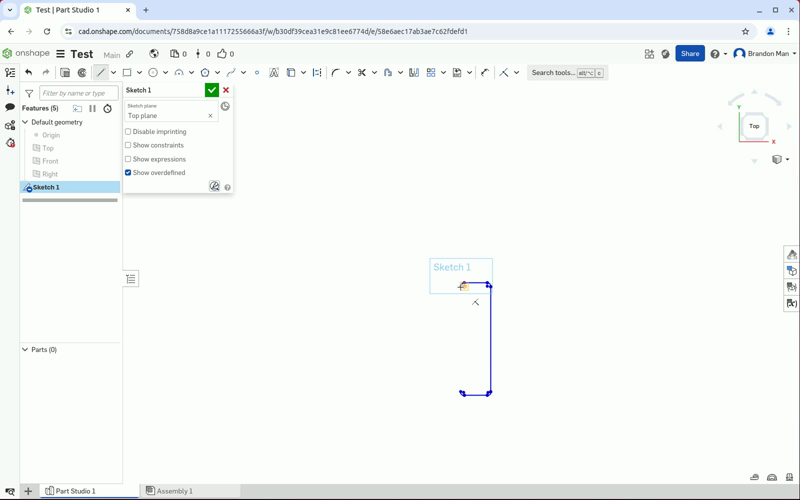
scroll(6)
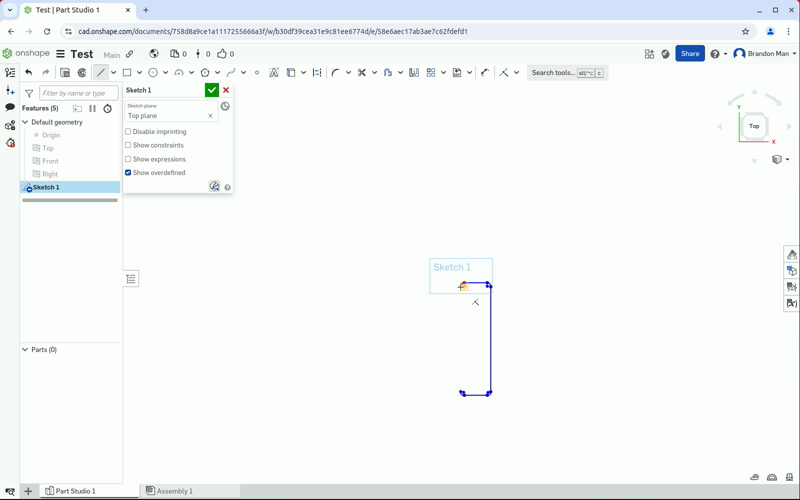
scroll(6)
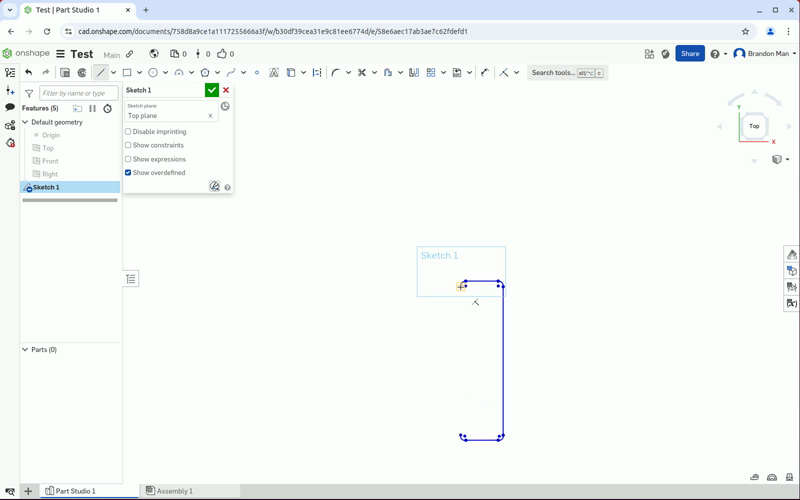
scroll(6)
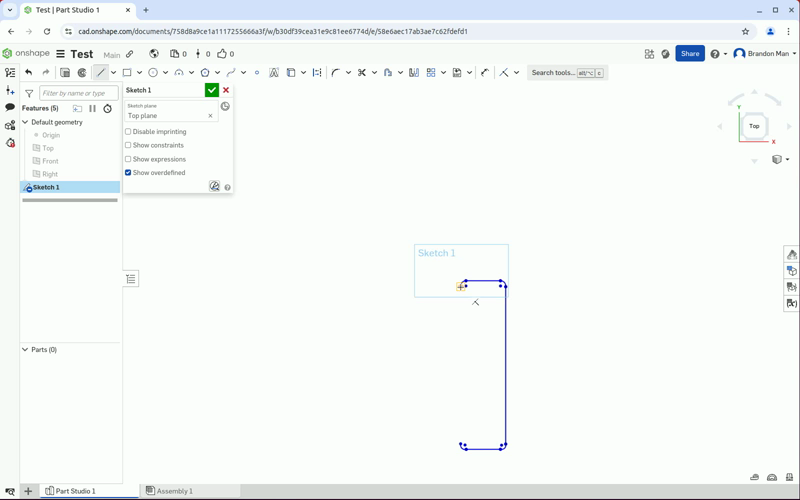
scroll(6)
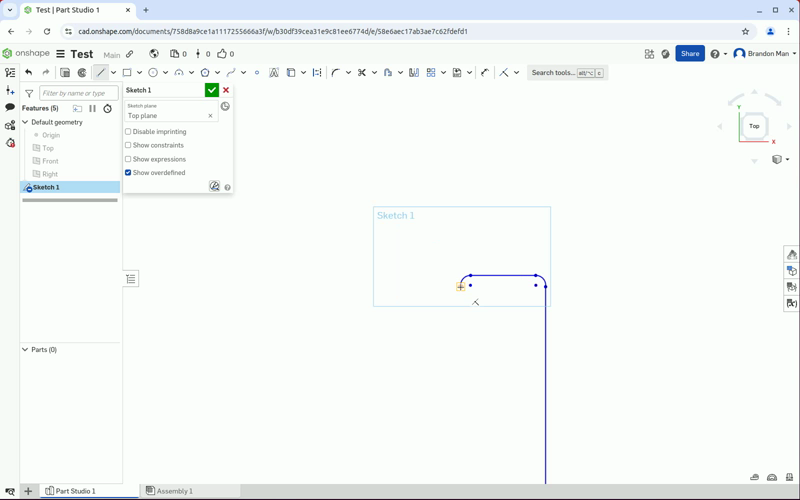
scroll(6)
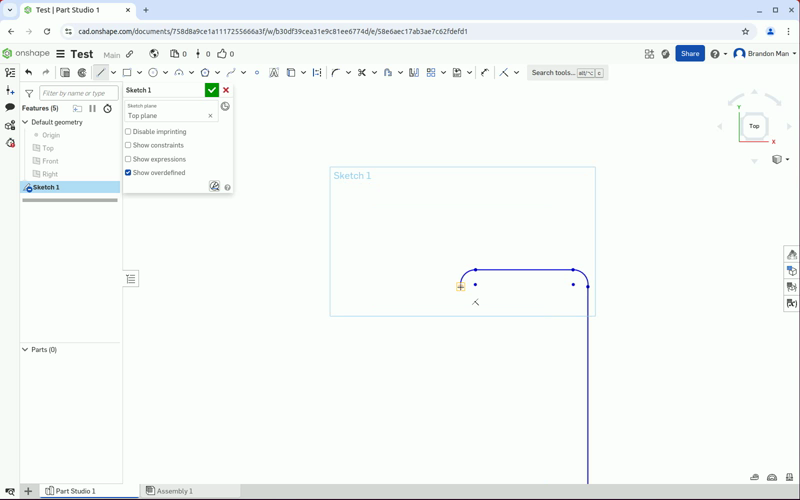
scroll(6)
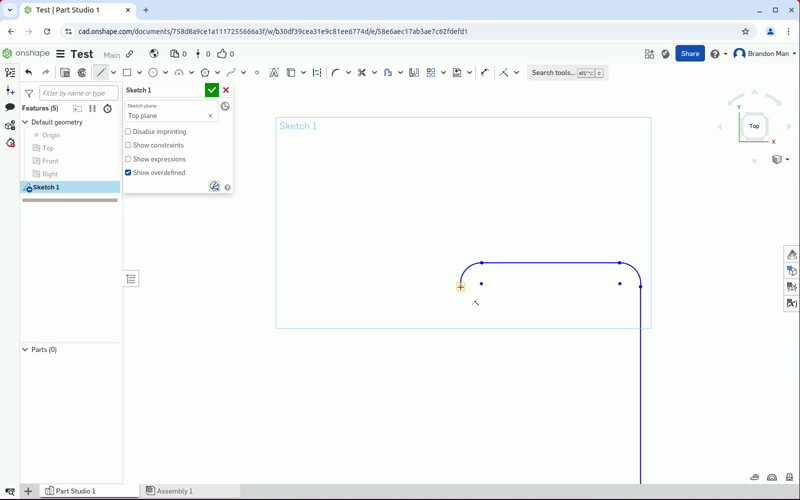
scroll(6)
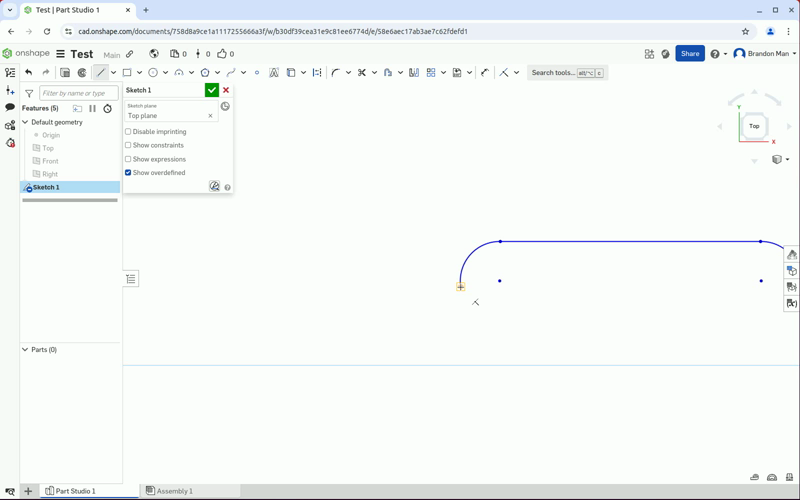
click(460, 286)
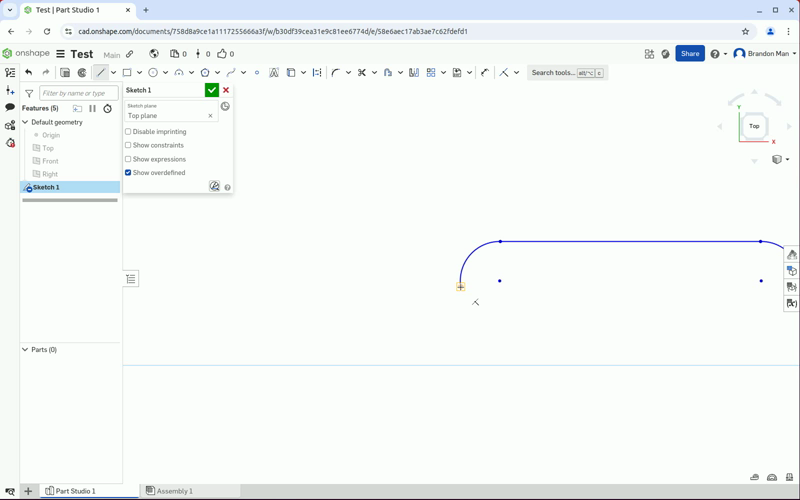
scroll(-6)
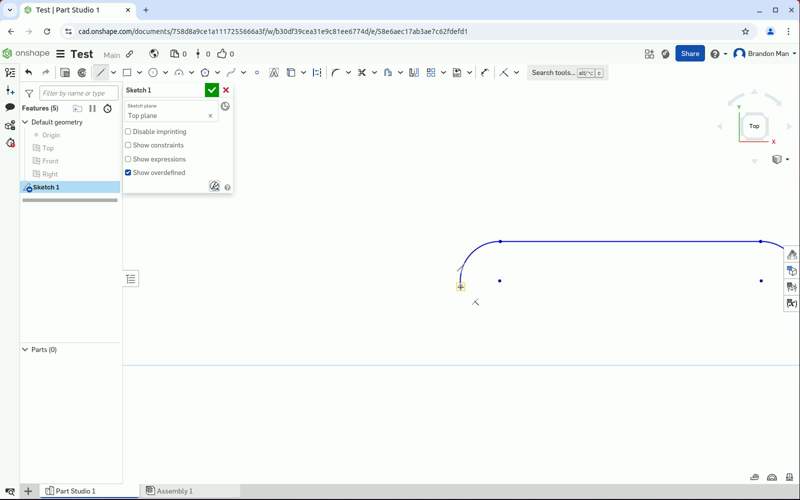
scroll(-6)
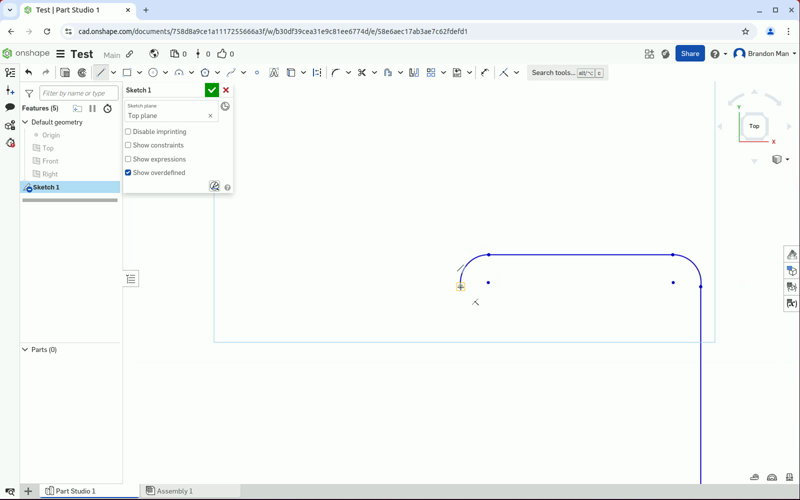
scroll(-6)
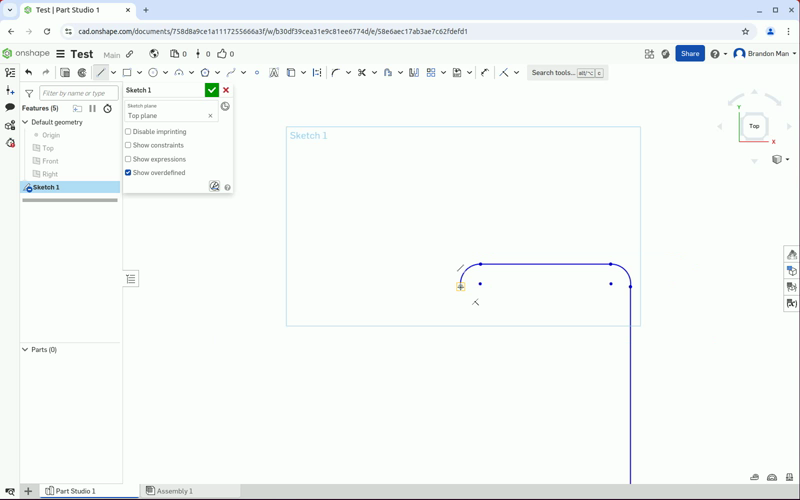
scroll(-6)
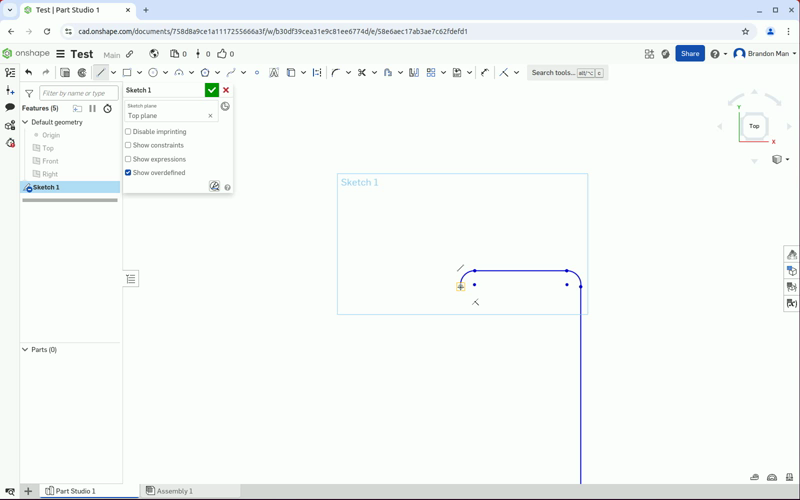
scroll(-6)
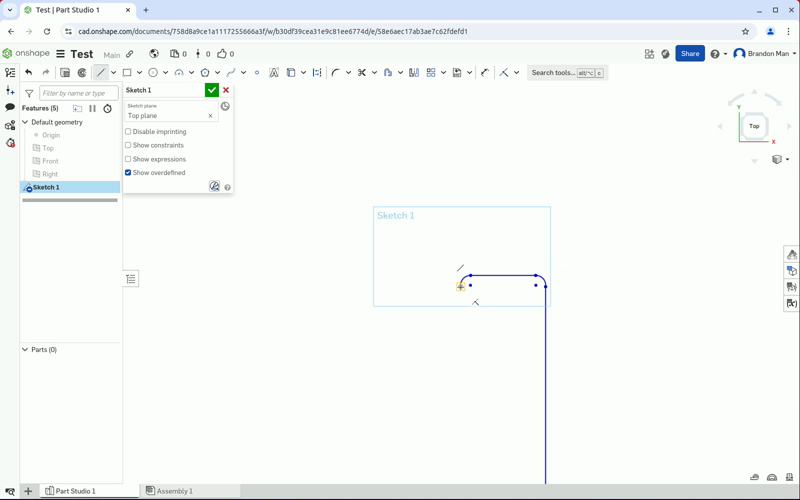
scroll(-6)
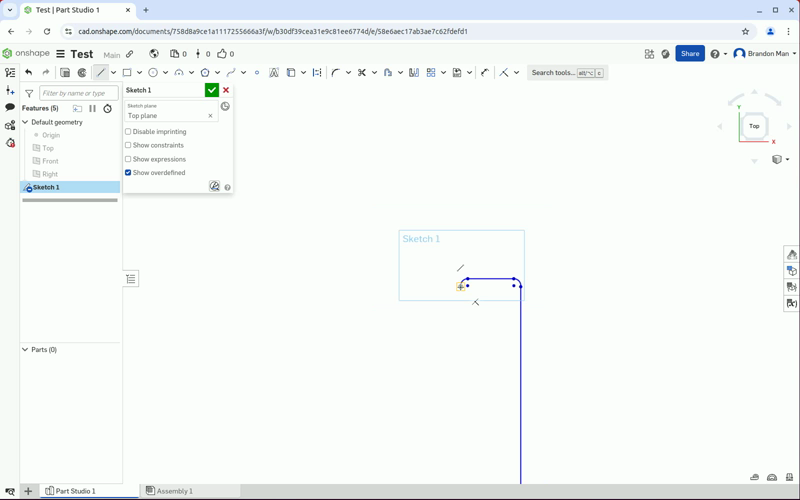
scroll(-6)
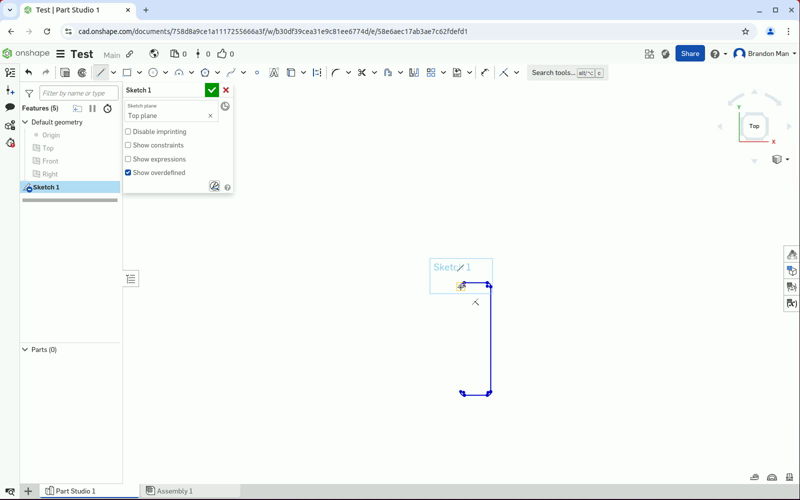
key_down(shift)
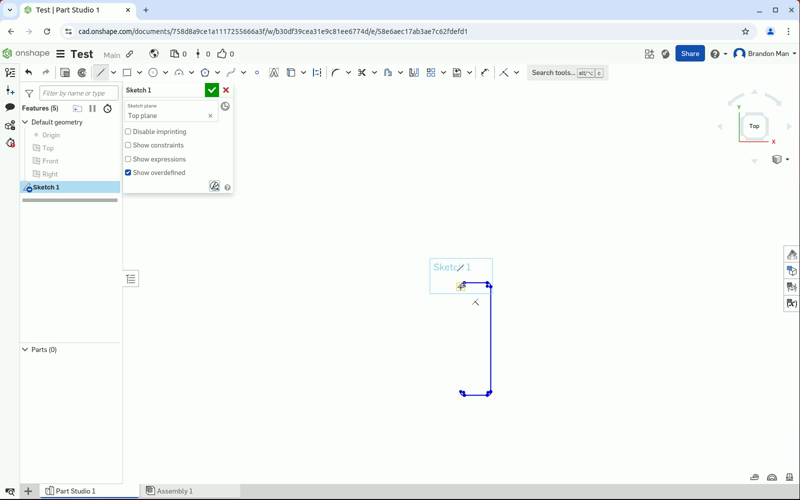
mouse_move(460, 391)
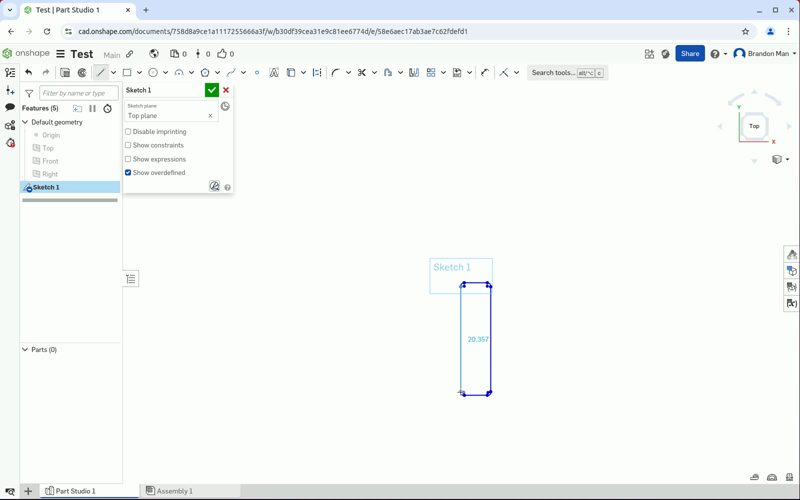
scroll(6)
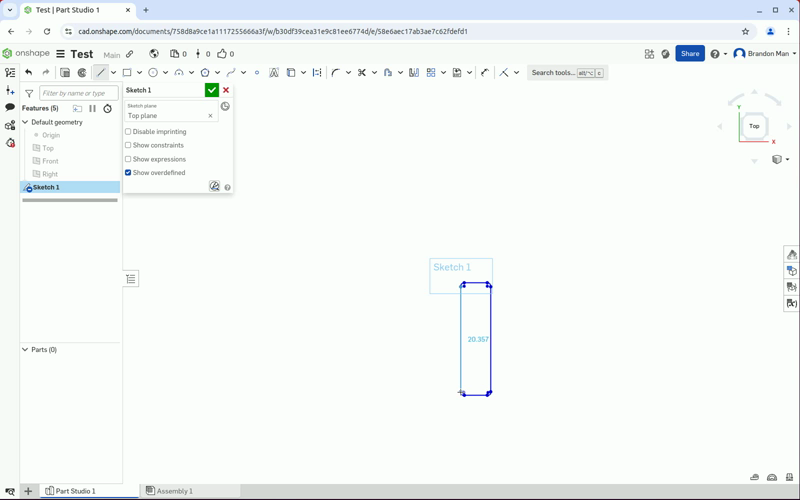
scroll(6)
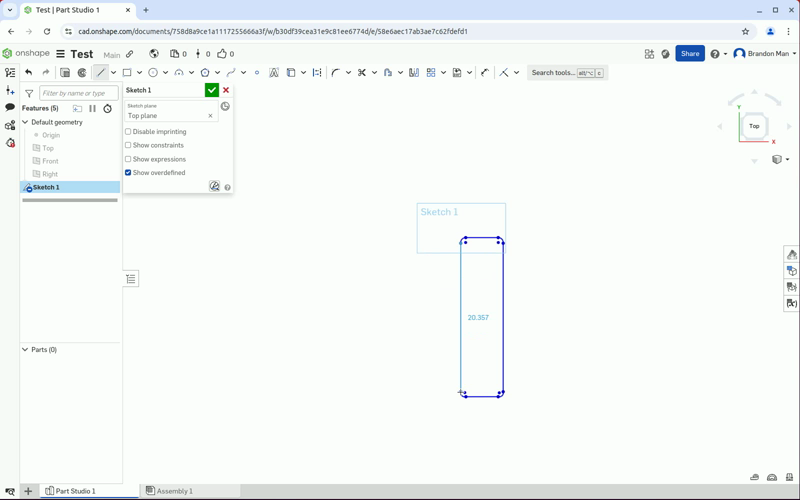
scroll(6)
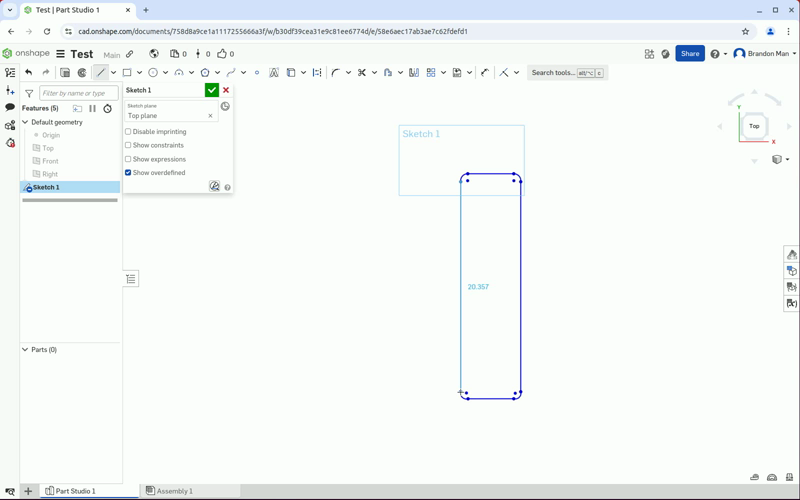
scroll(6)
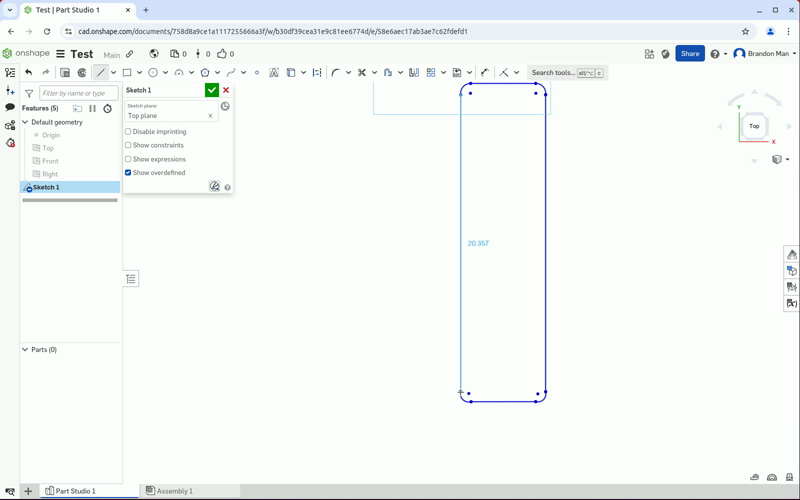
scroll(6)
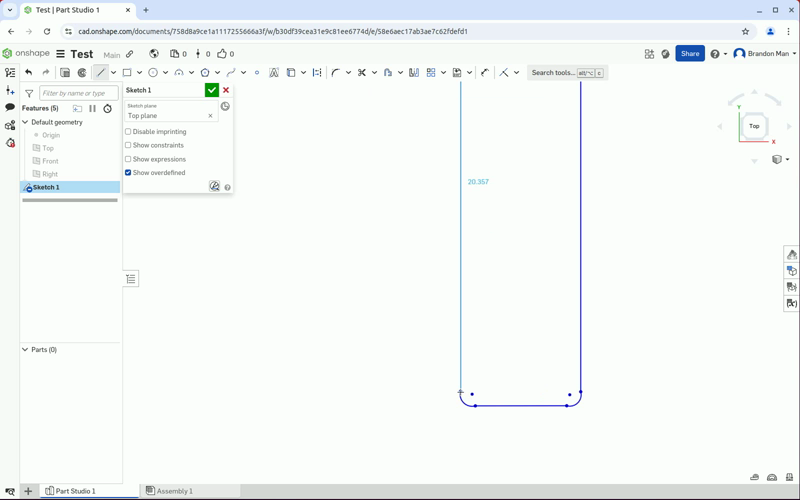
scroll(6)
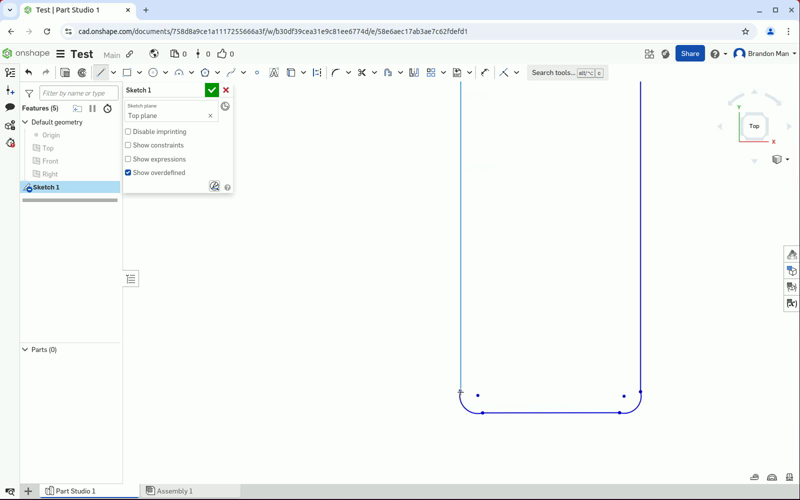
scroll(6)
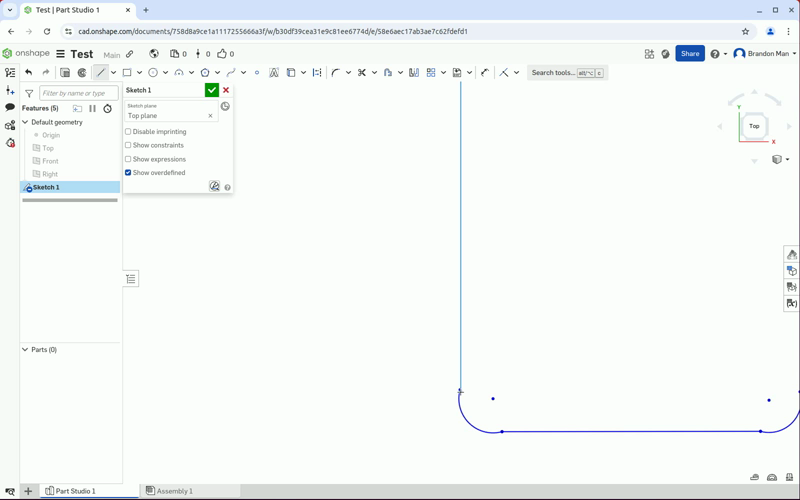
key_up(shift)
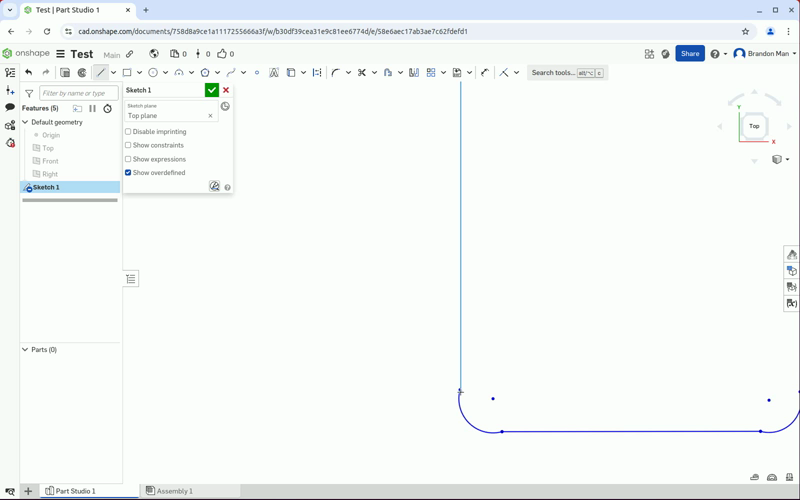
click(460, 391)
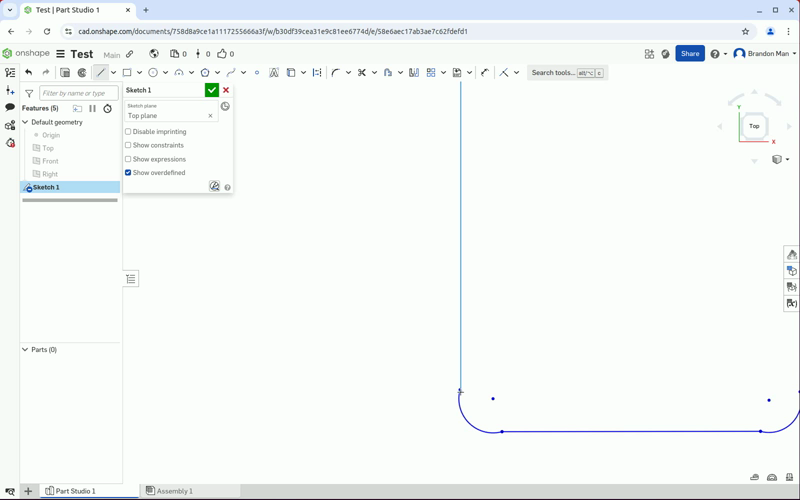
scroll(-6)
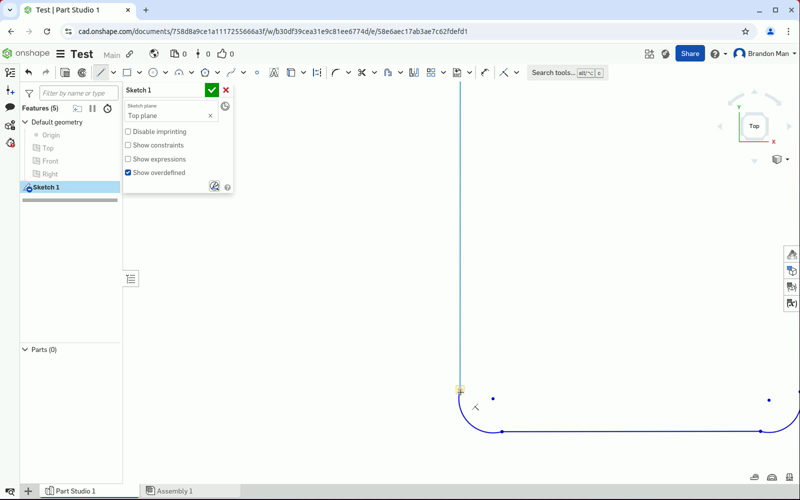
scroll(-6)
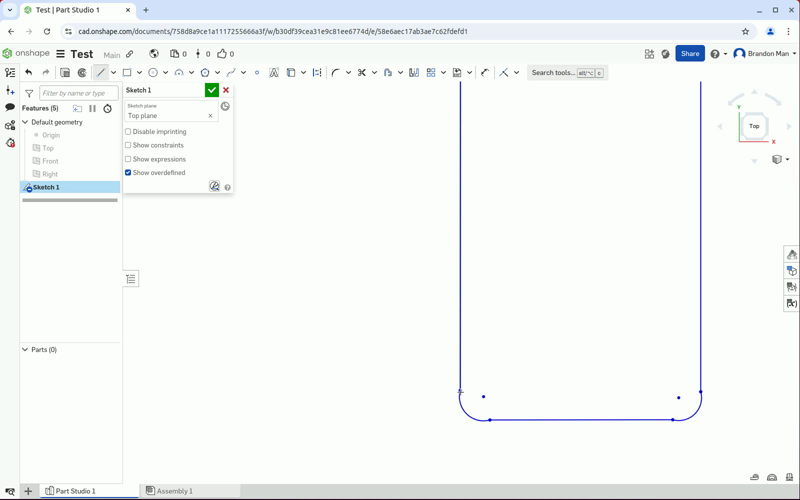
scroll(-6)
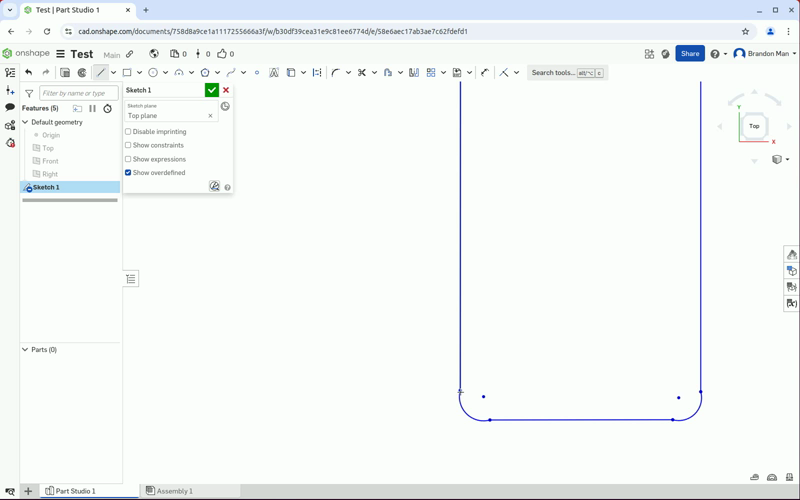
scroll(-6)
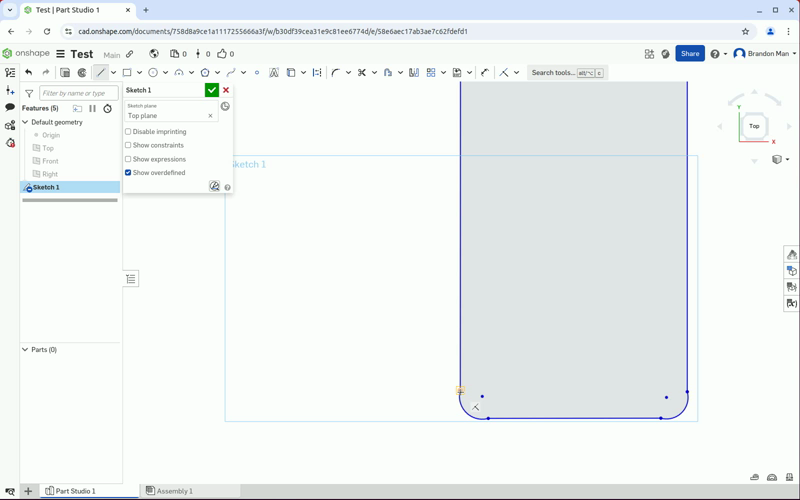
scroll(-6)
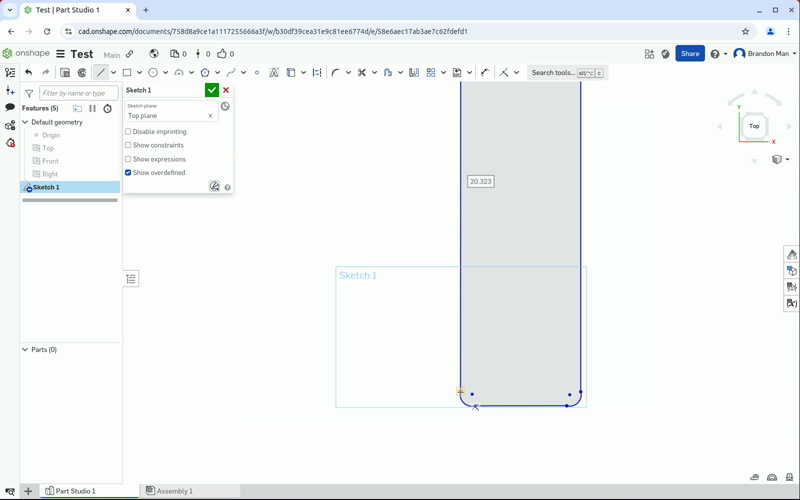
scroll(-6)
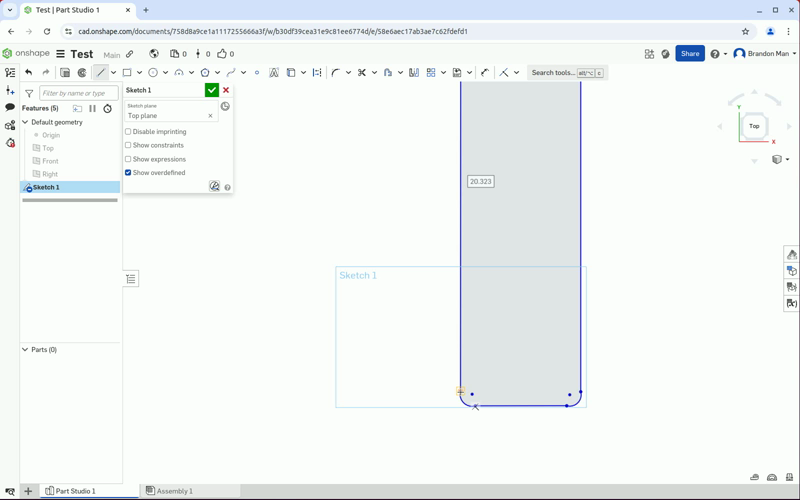
scroll(-6)
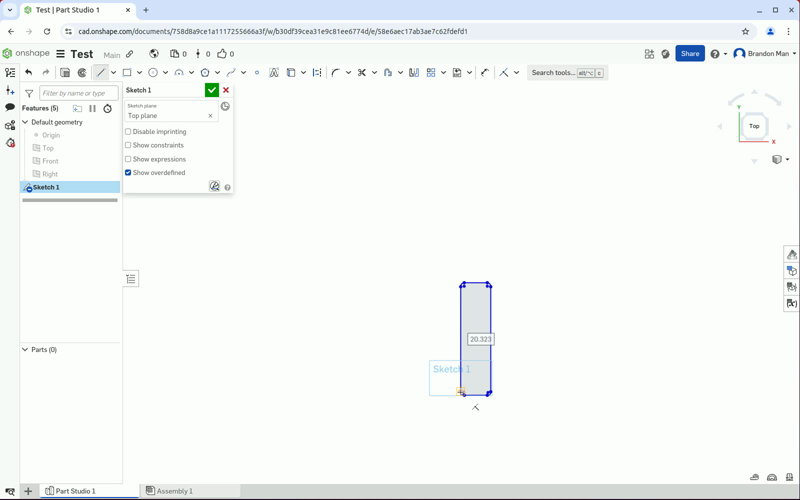
key(esc)
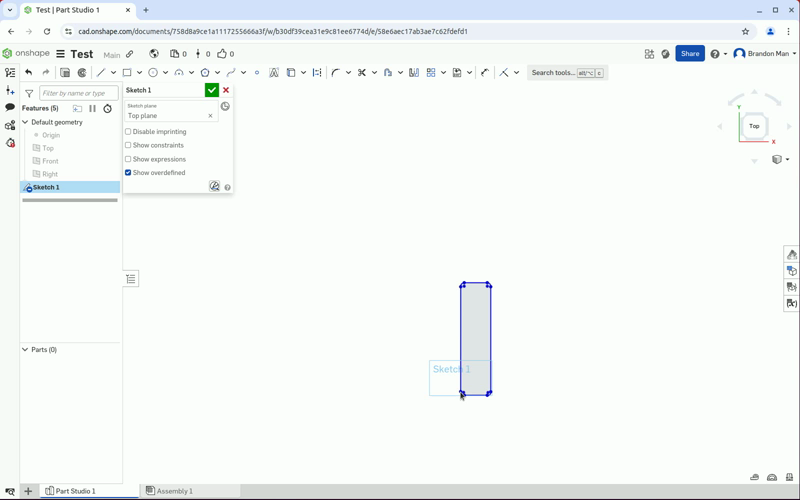
key(l)
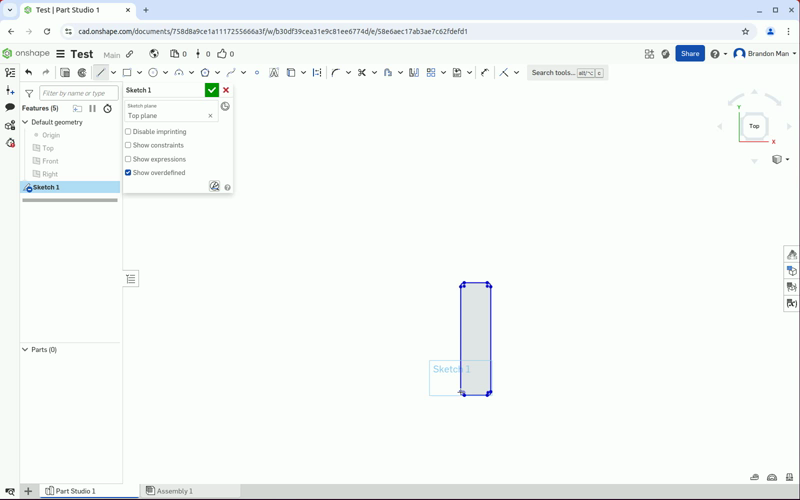
key_down(shift)
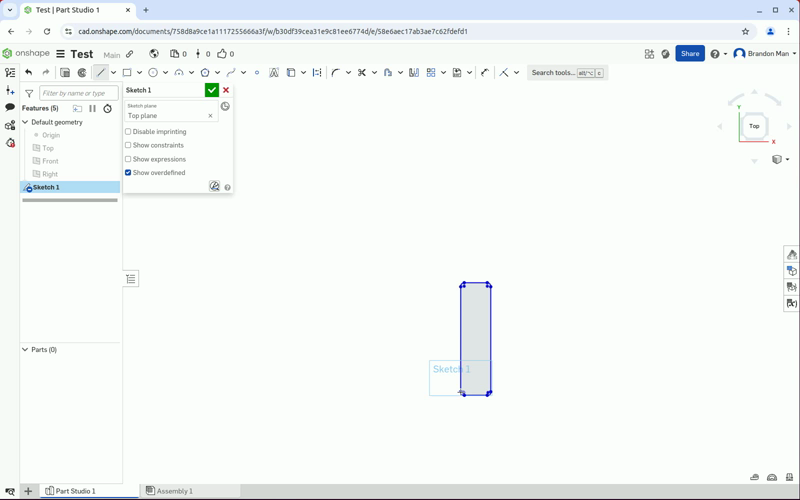
mouse_move(464, 369)
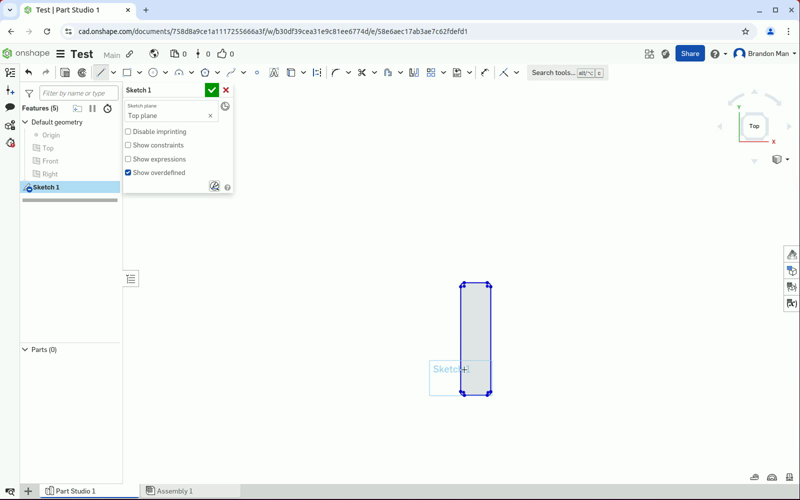
click(464, 369)
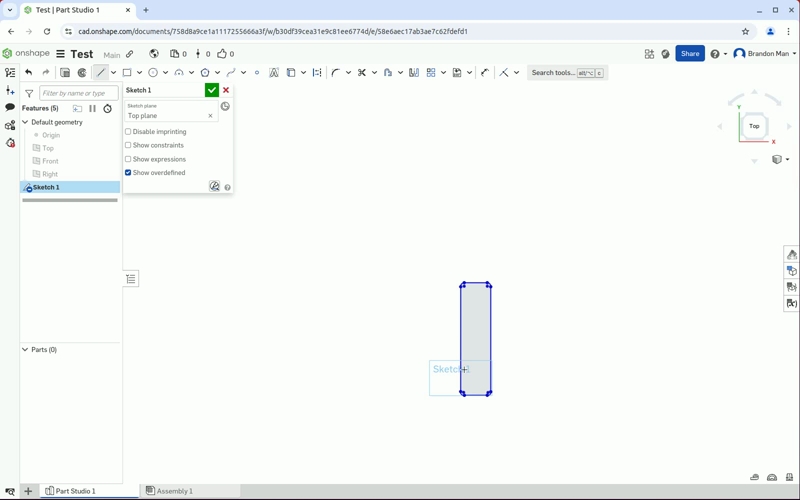
key_up(shift)
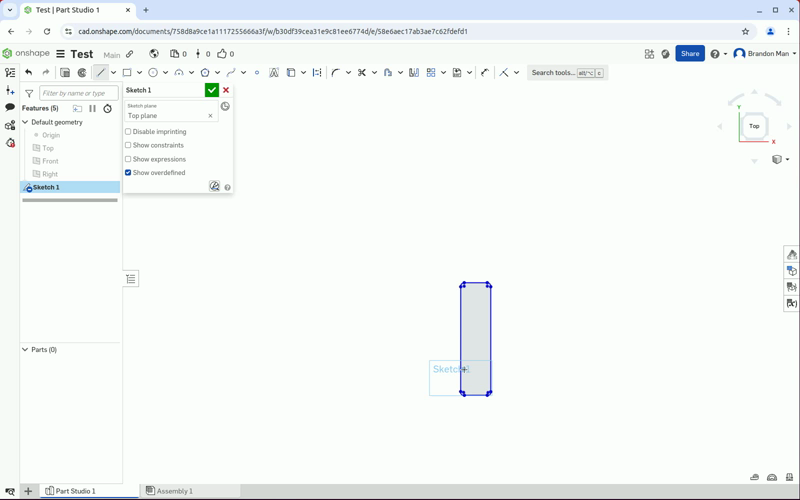
key_down(shift)
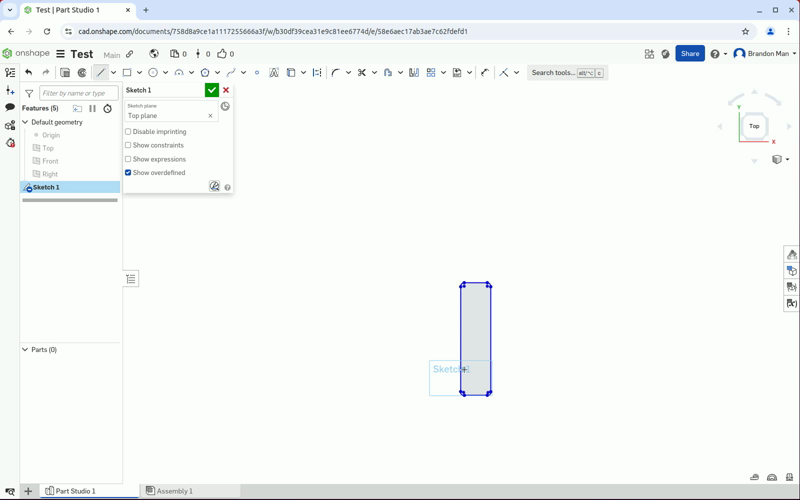
mouse_move(494, 369)
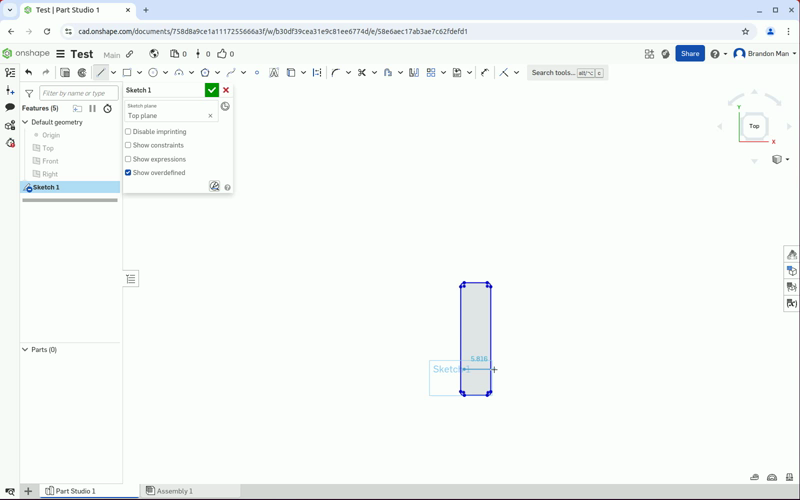
mouse_move(475, 369)
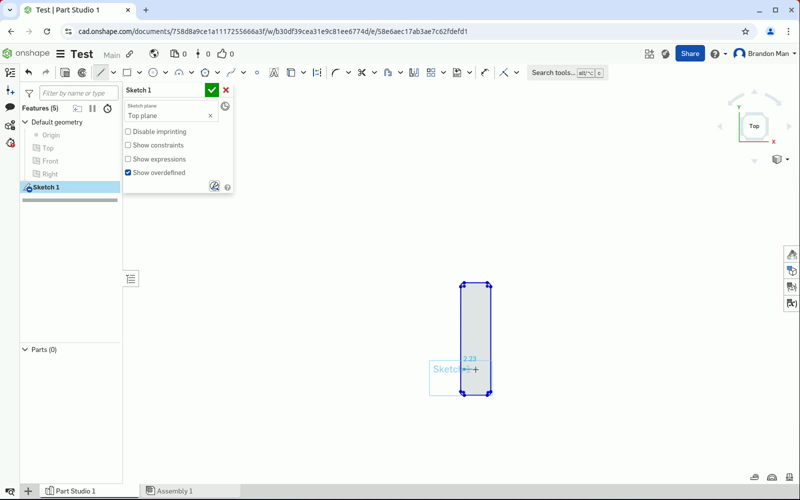
click(475, 369)
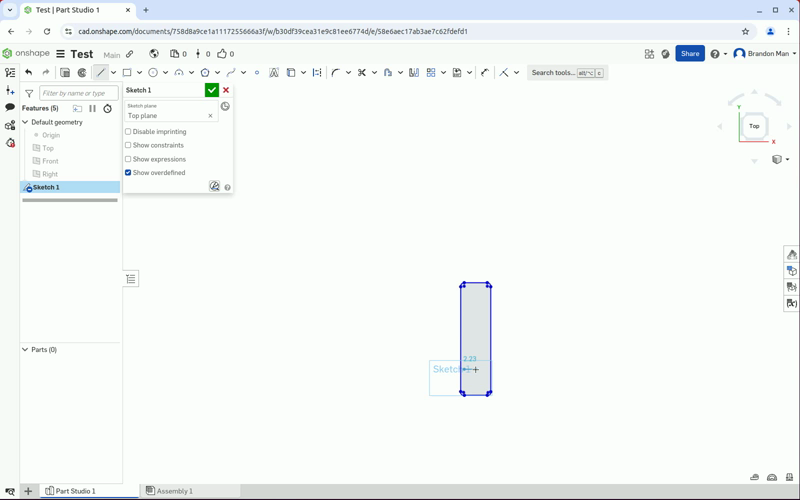
key_up(shift)
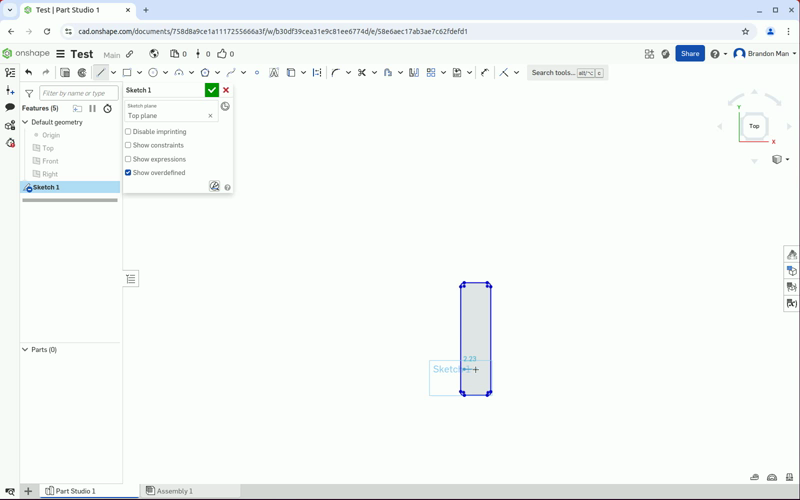
key_down(shift)
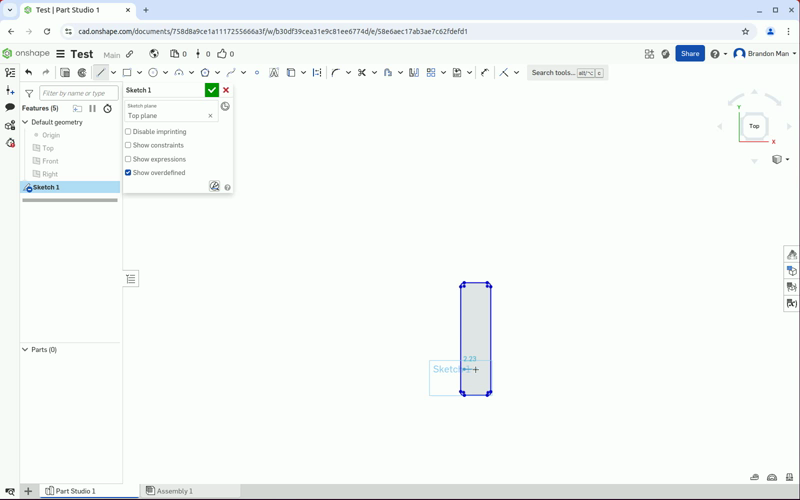
mouse_move(505, 369)
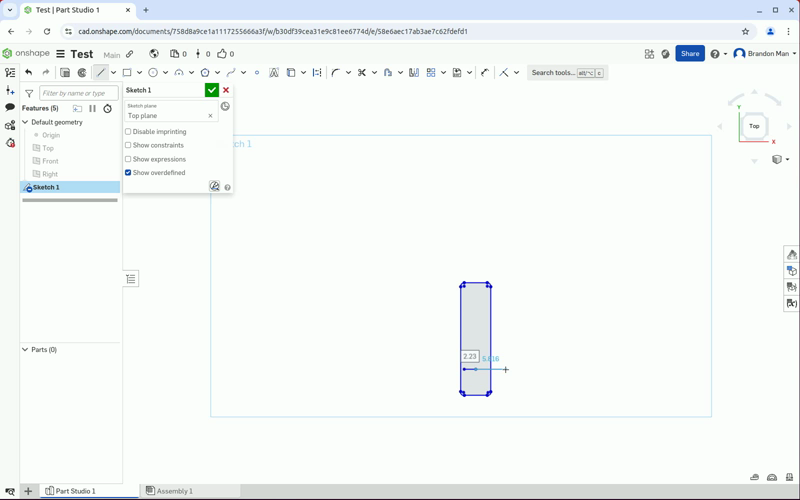
mouse_move(487, 369)
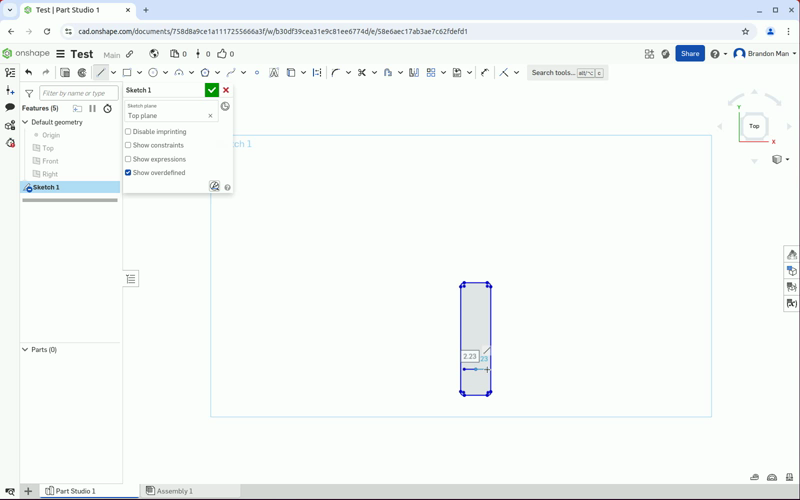
click(487, 369)
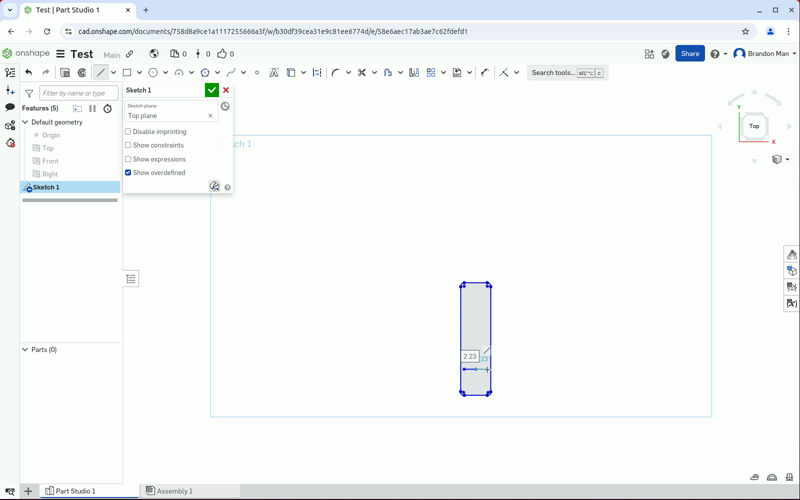
key_up(shift)
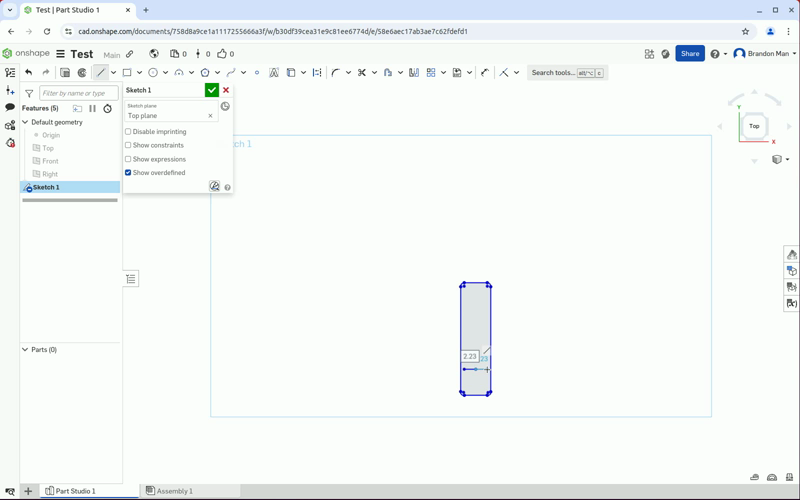
key_down(shift)
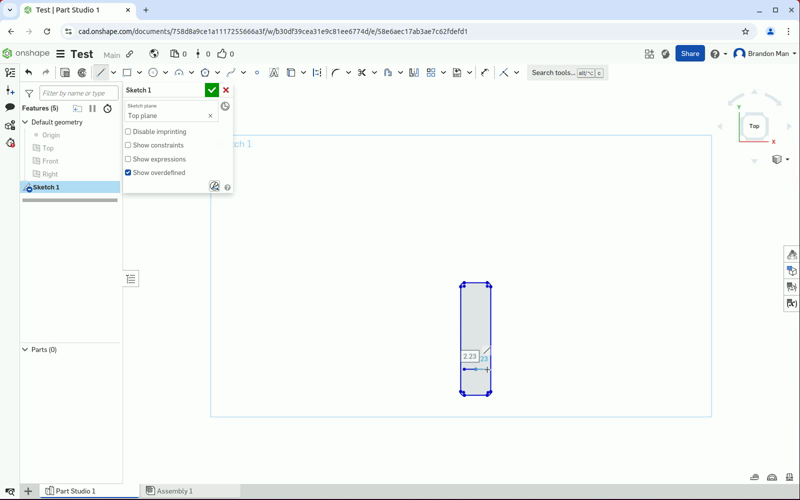
mouse_move(517, 369)
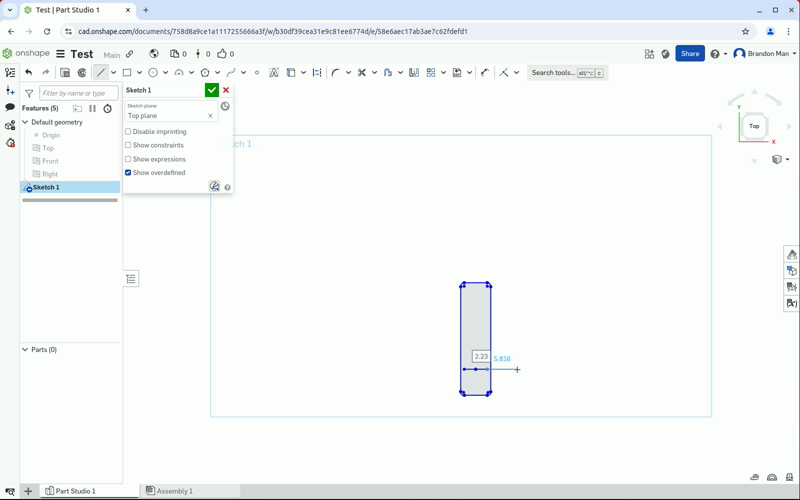
mouse_move(487, 339)
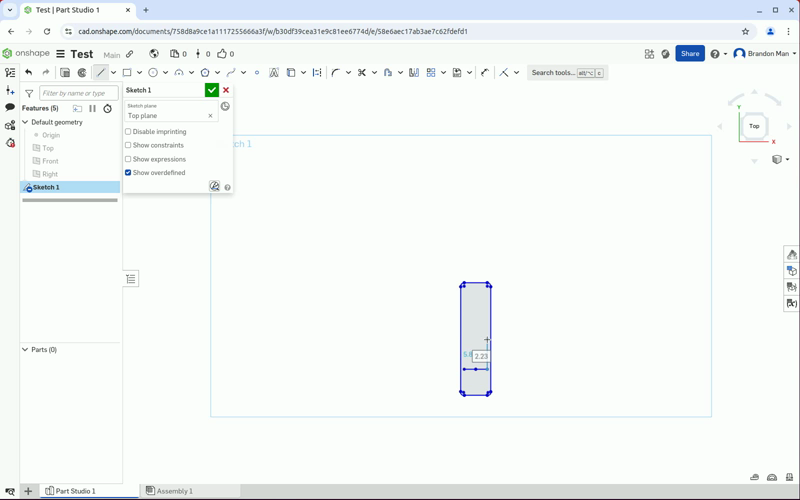
click(487, 339)
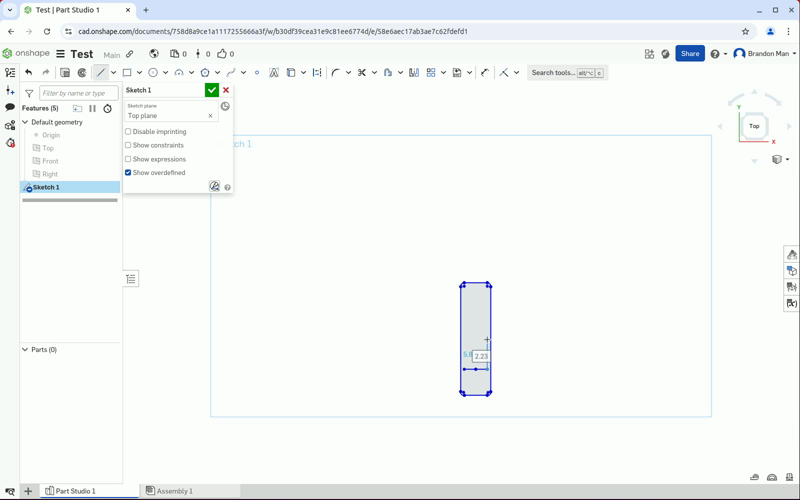
key_up(shift)
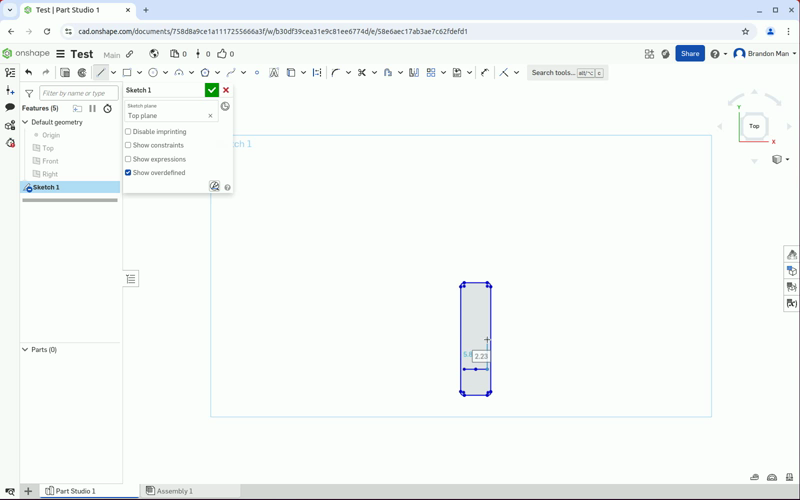
key_down(shift)
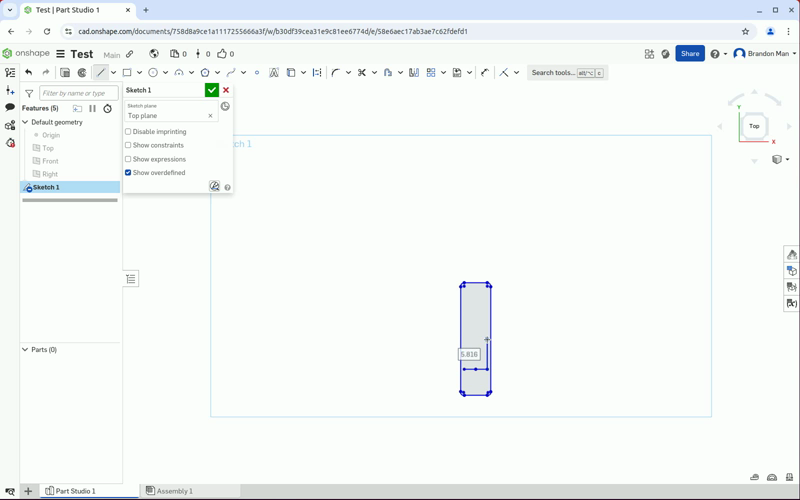
mouse_move(517, 339)
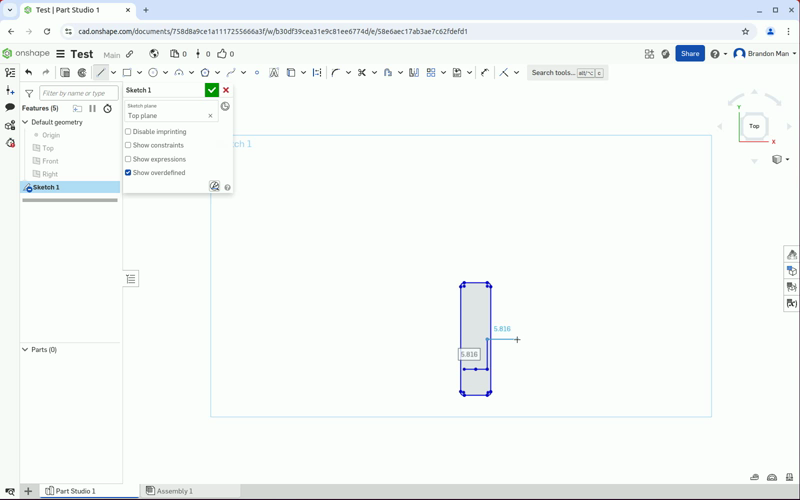
mouse_move(487, 309)
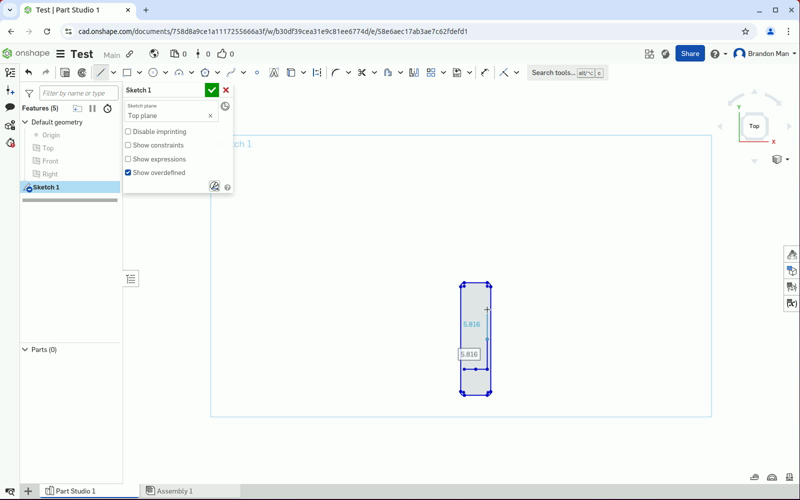
click(487, 309)
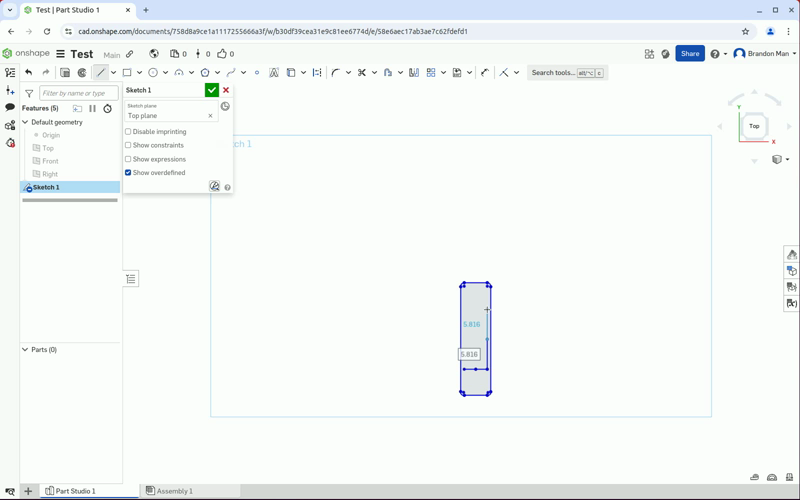
key_up(shift)
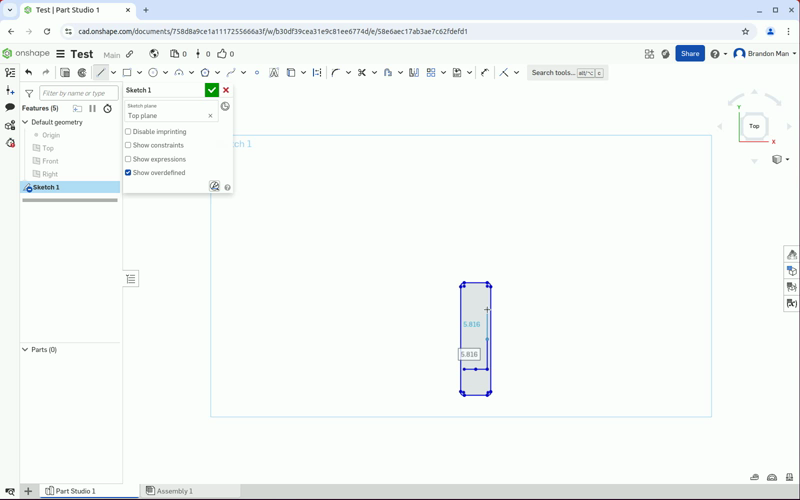
key_down(shift)
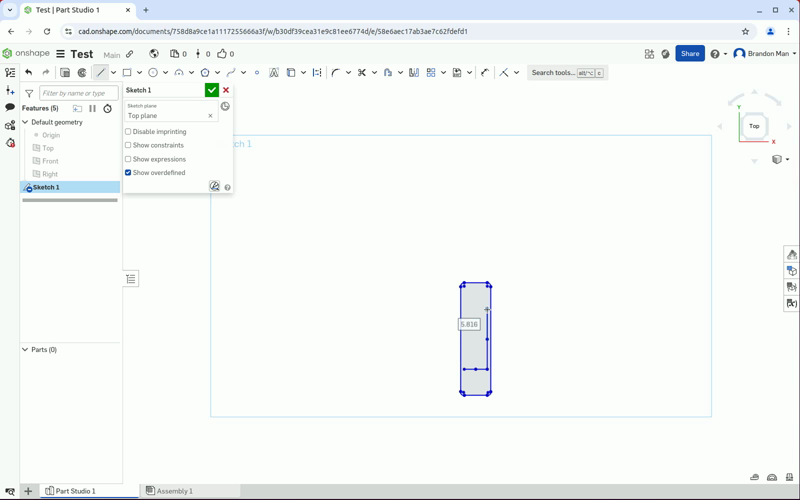
mouse_move(517, 309)
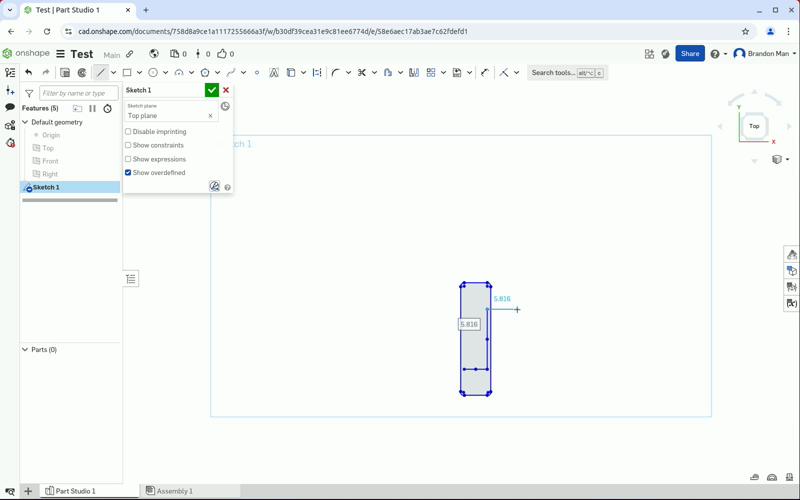
mouse_move(475, 309)
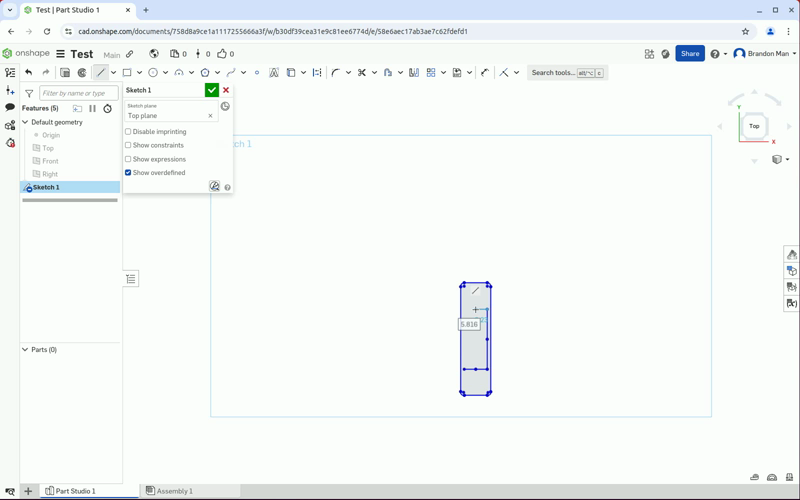
click(475, 309)
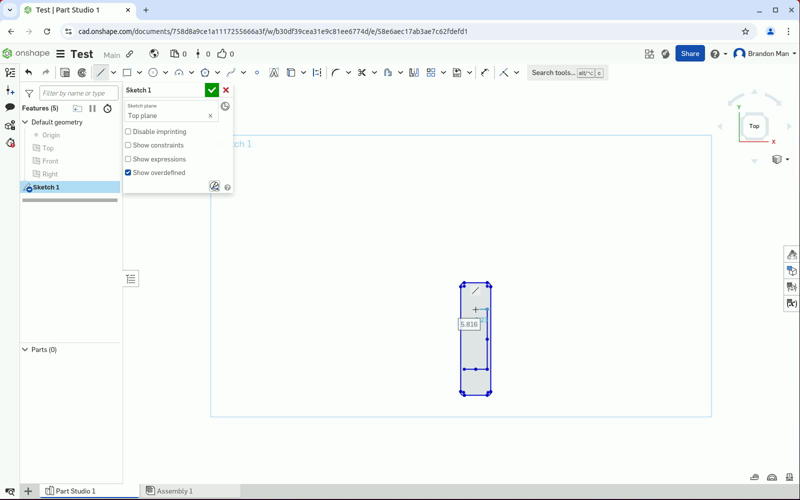
key_up(shift)
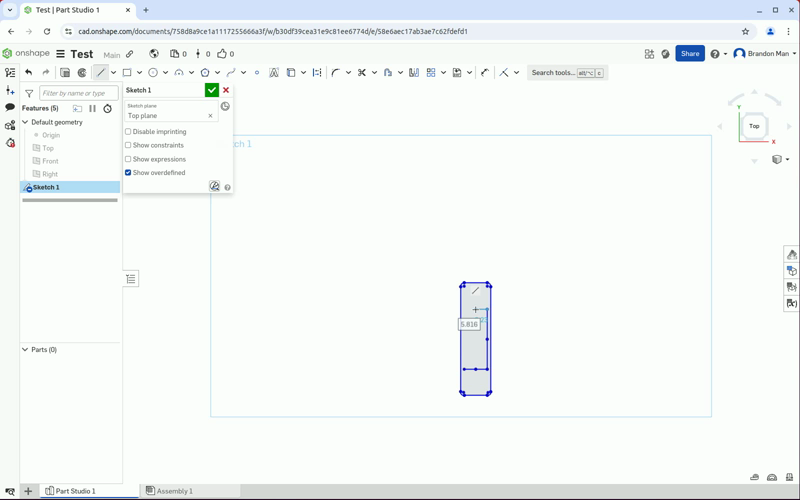
key_down(shift)
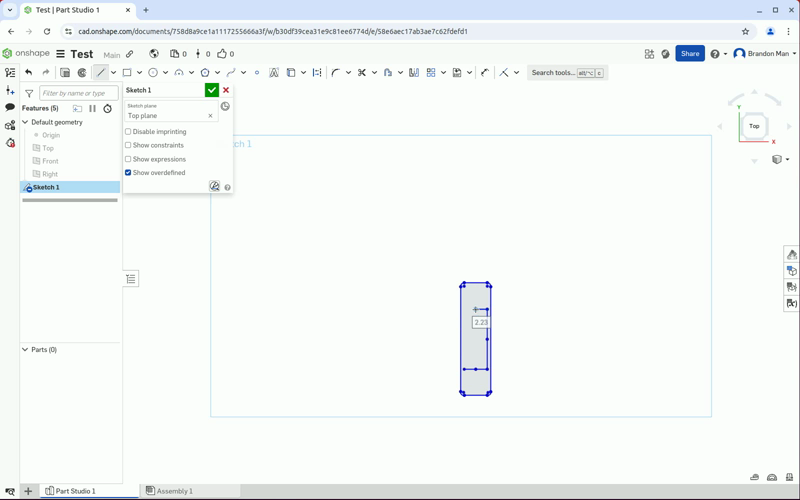
mouse_move(505, 309)
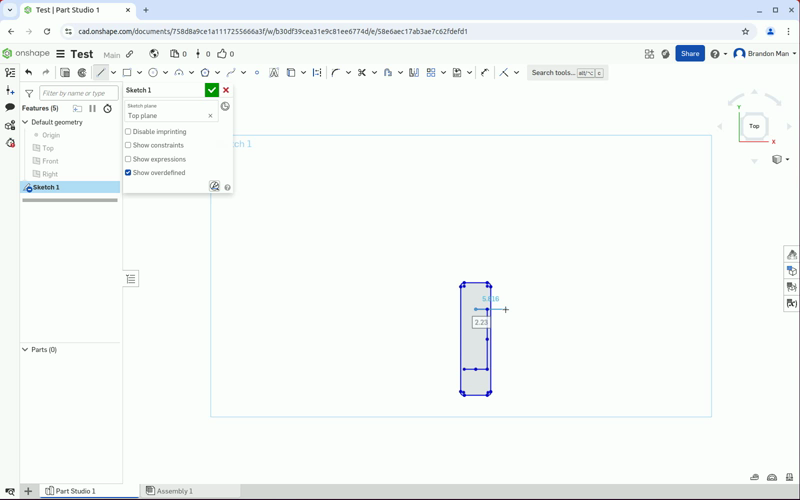
mouse_move(464, 309)
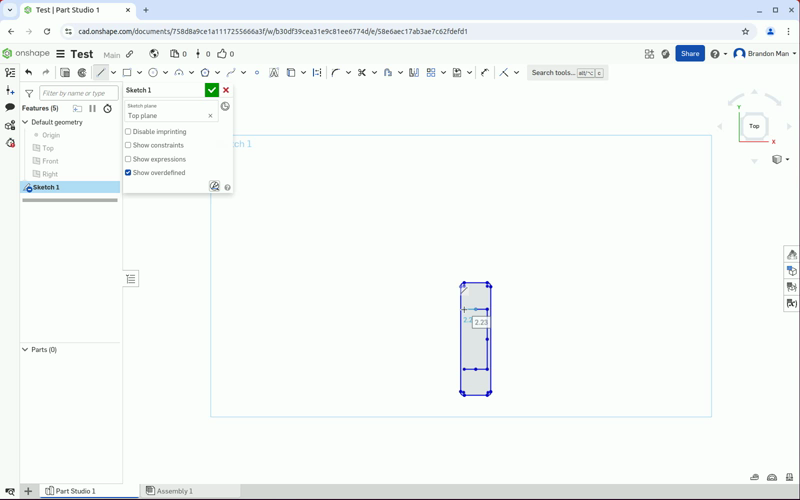
click(464, 309)
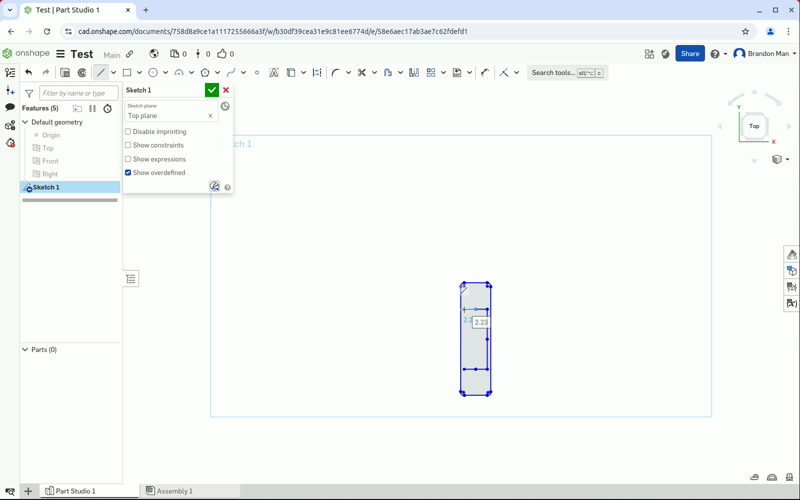
key_up(shift)
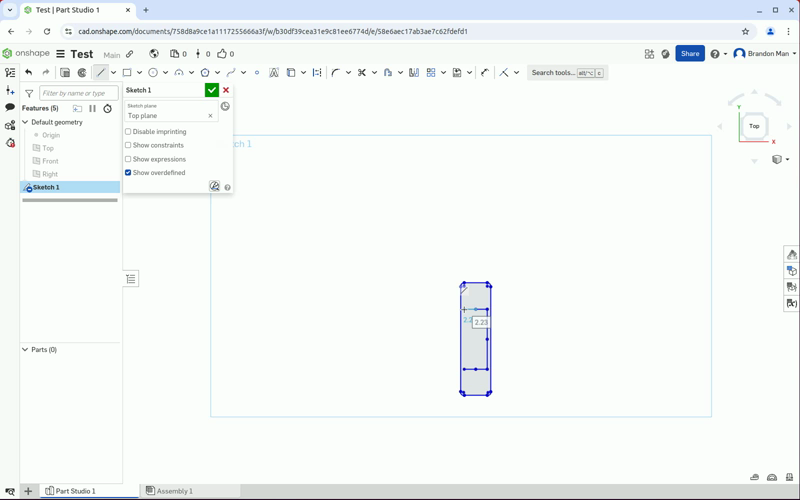
key_down(shift)
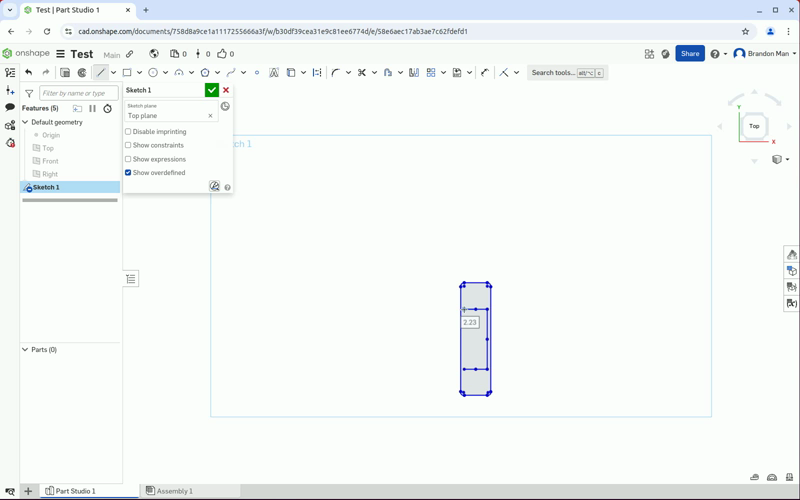
mouse_move(494, 309)
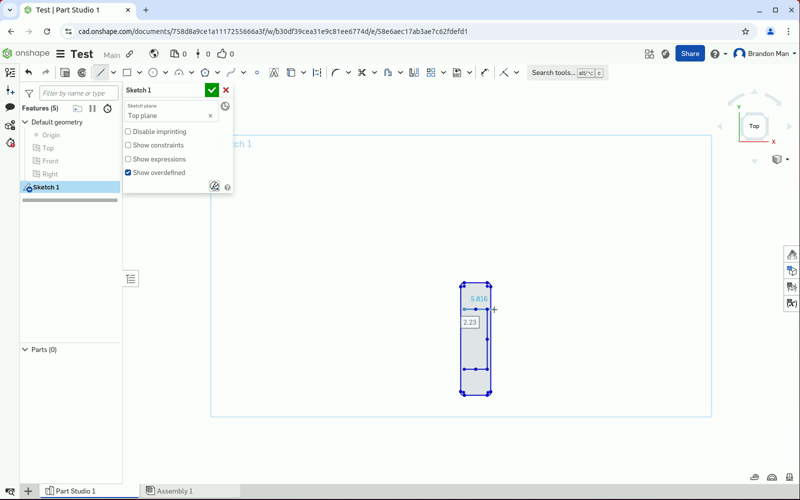
mouse_move(464, 339)
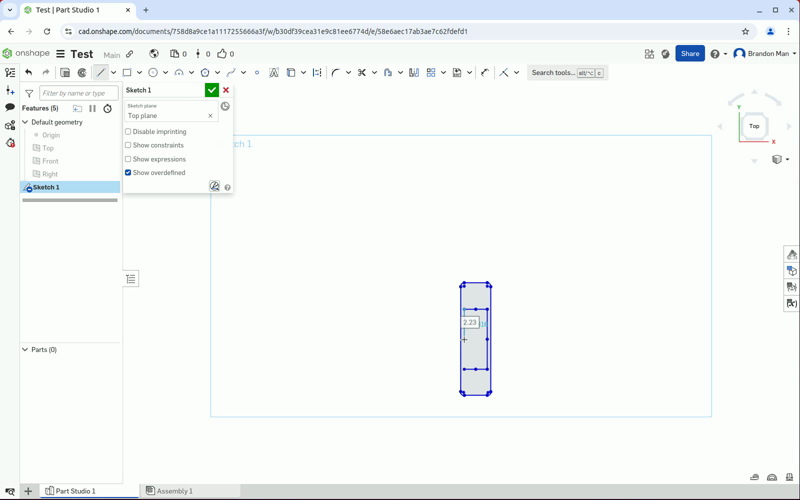
click(464, 339)
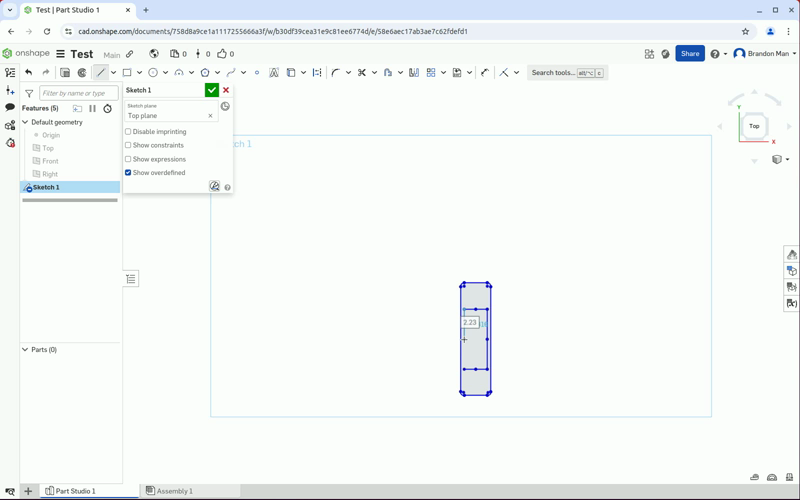
key_up(shift)
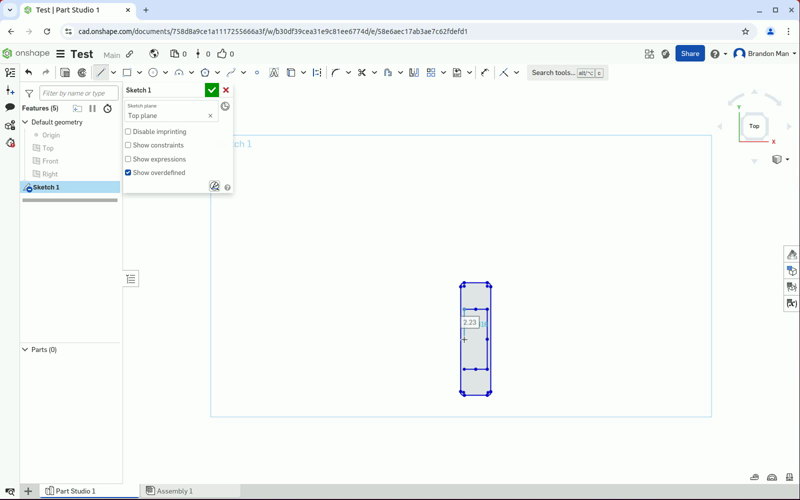
mouse_move(494, 339)
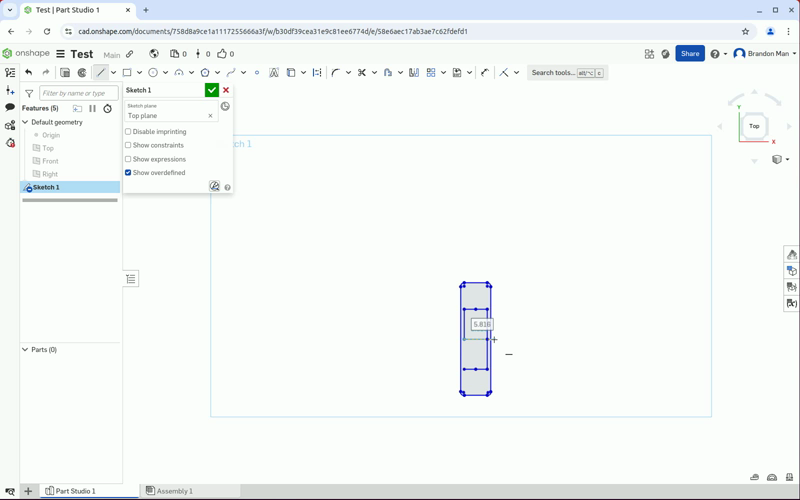
key_down(shift)
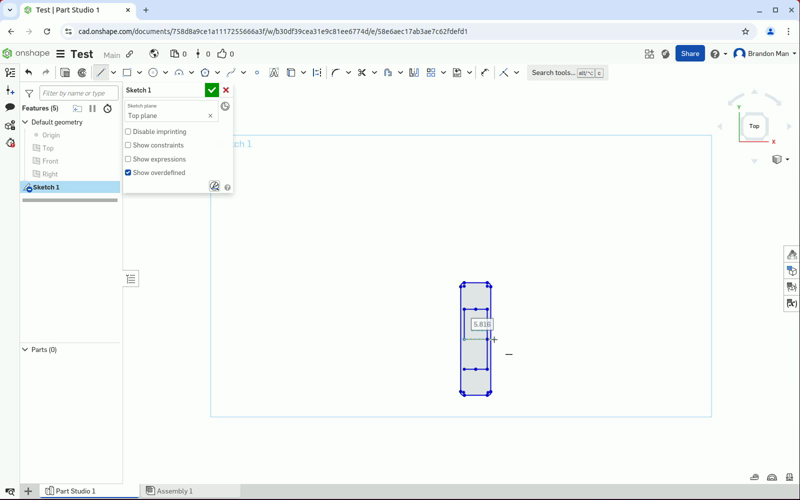
mouse_move(464, 369)
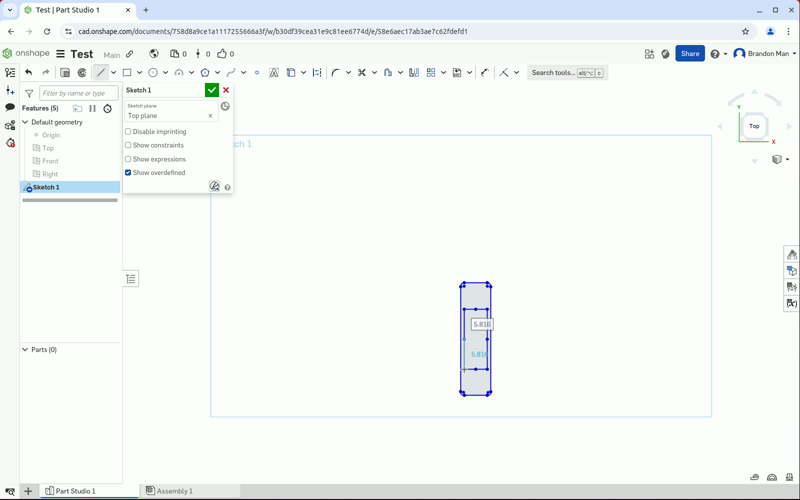
key_up(shift)
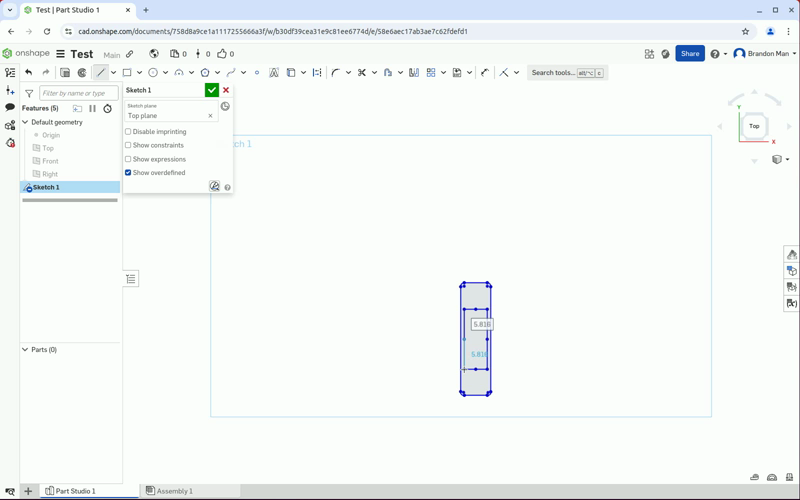
click(464, 369)
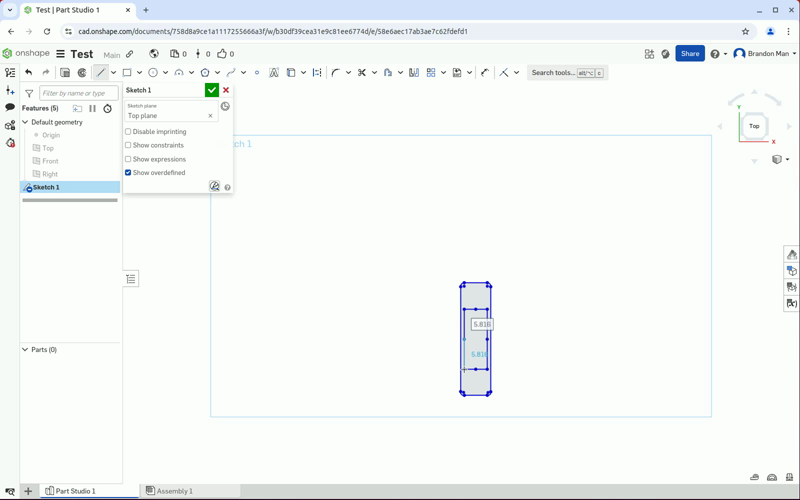
key(esc)
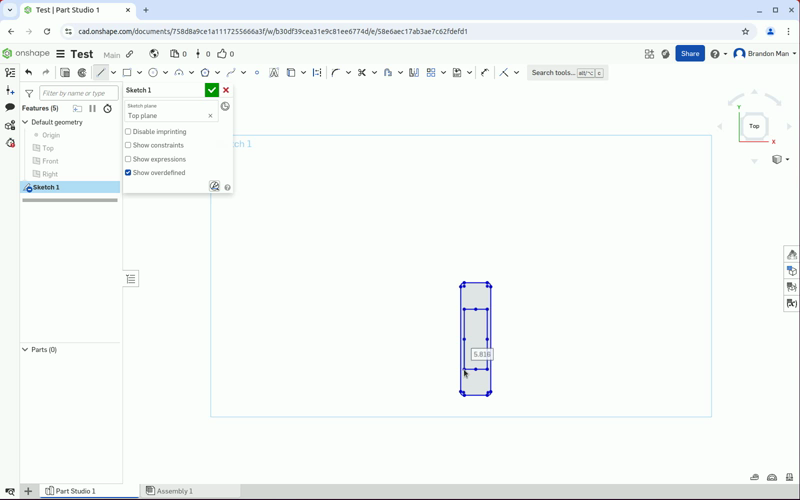
mouse_move(467, 387)
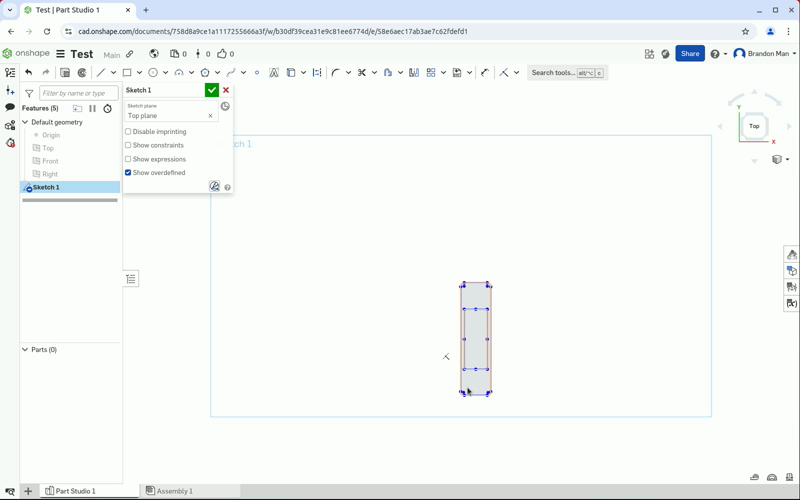
click(467, 387)
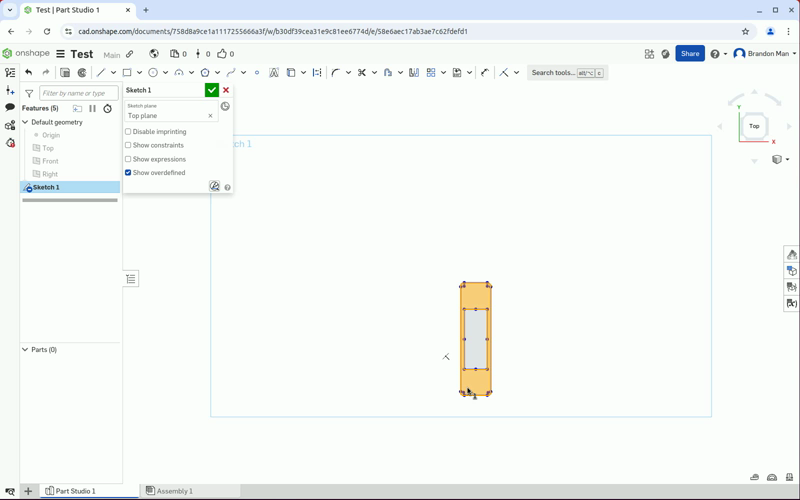
mouse_move(73, 352)
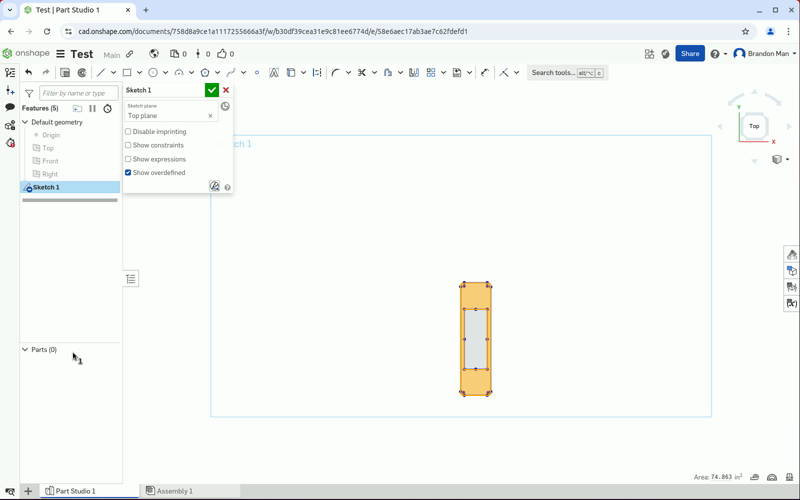
key(shift+y)
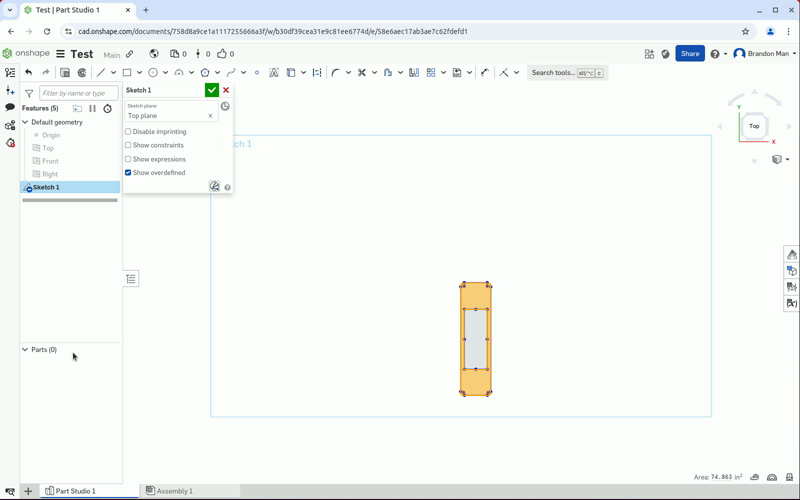
key(shift+e)
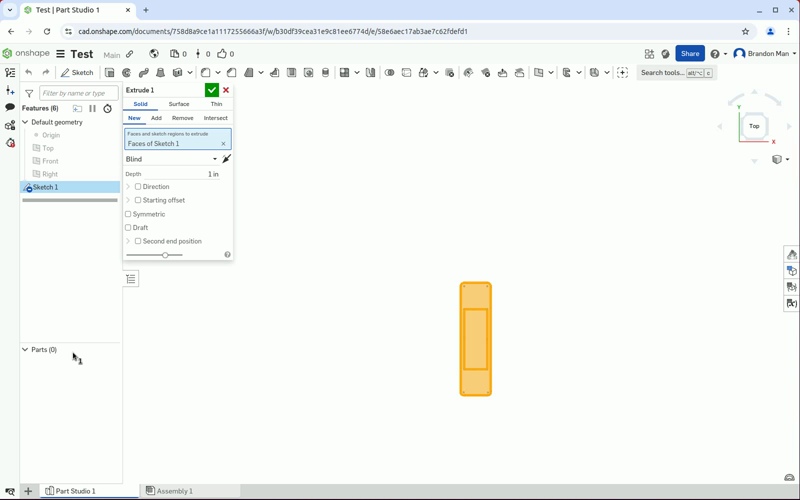
mouse_move(143, 106)
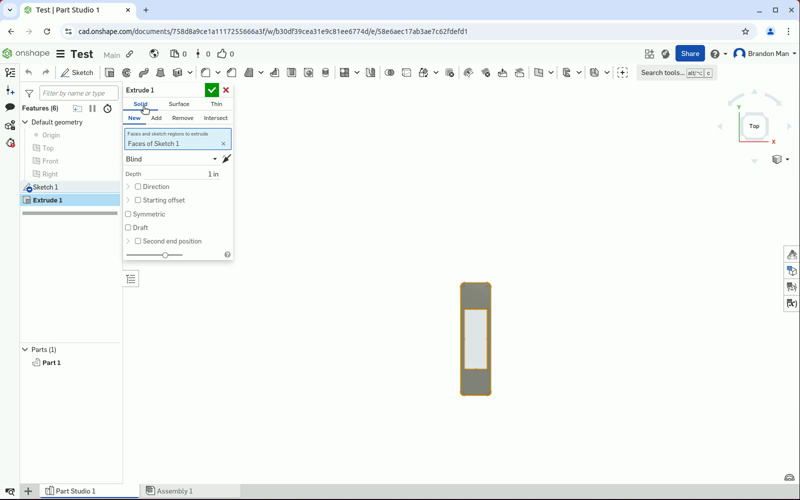
click(143, 106)
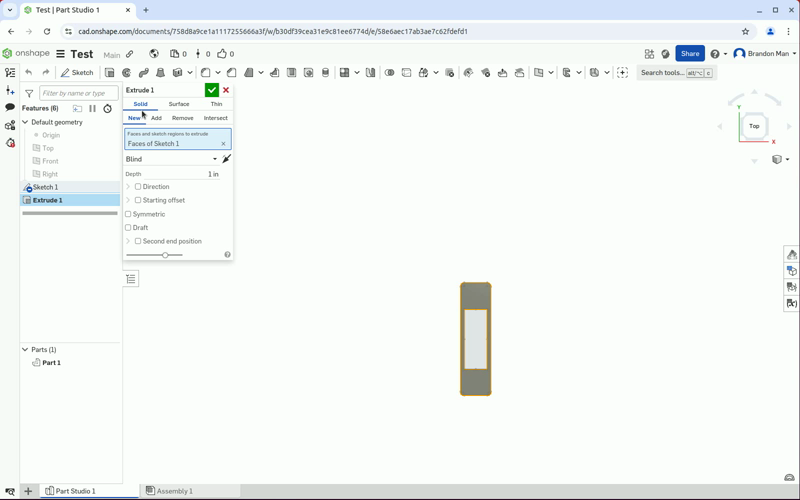
mouse_move(137, 120)
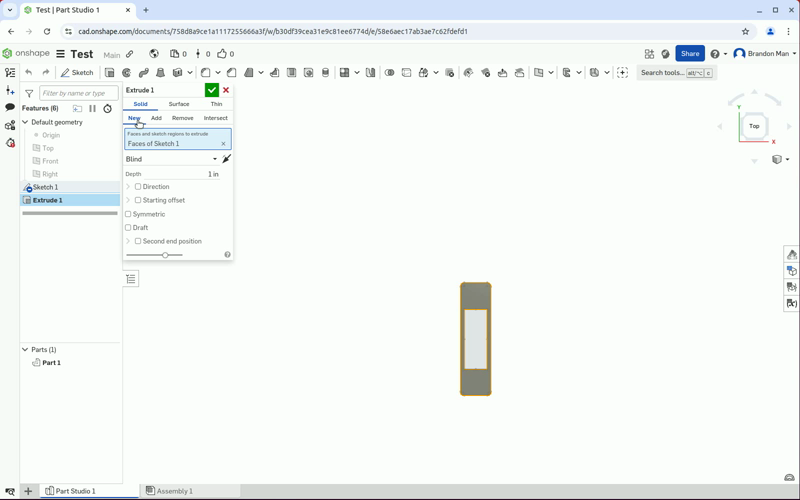
click(137, 120)
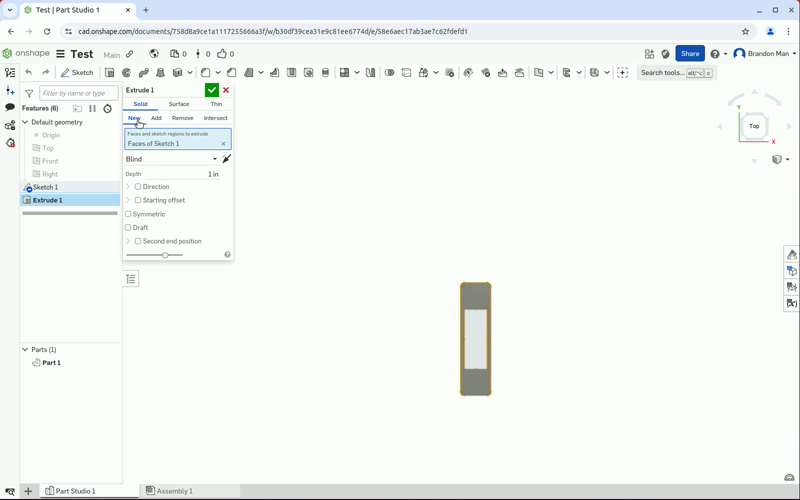
key(tab, 4)
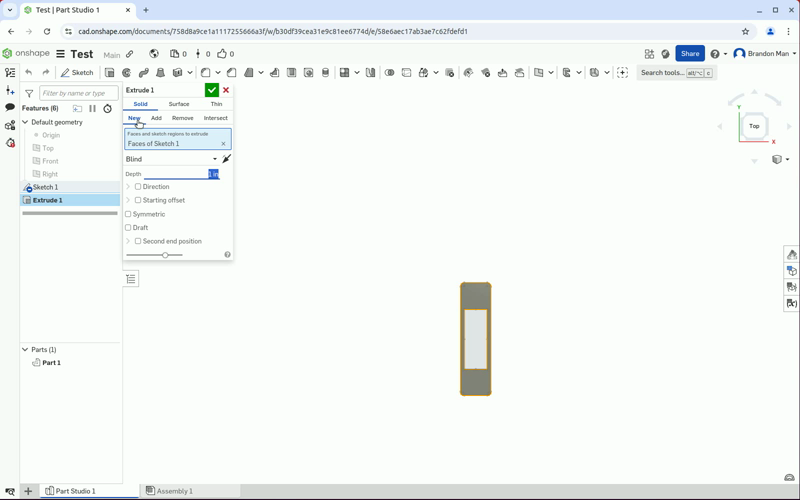
text(4.333)
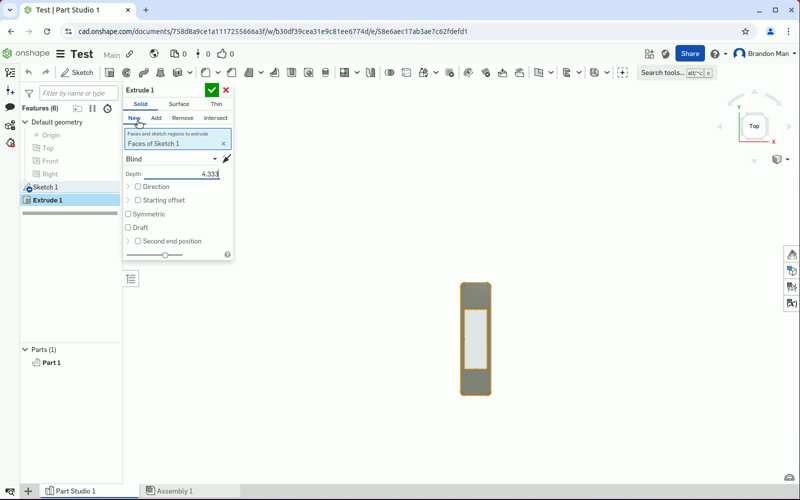
key(enter)
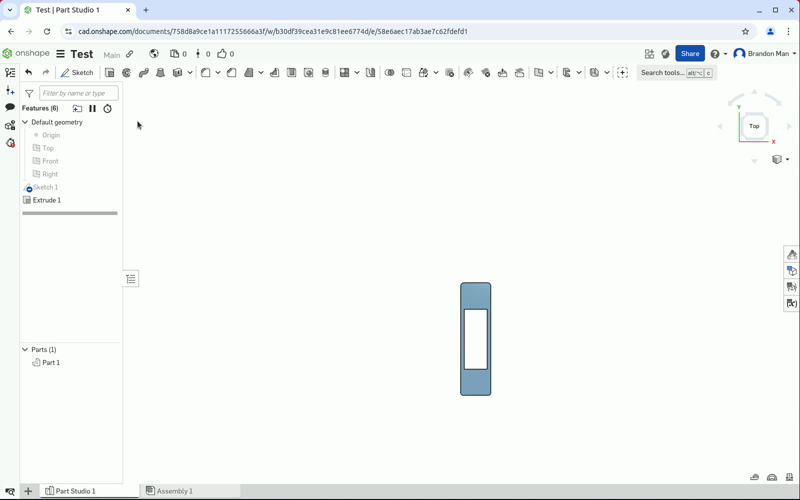
key(shift+h)
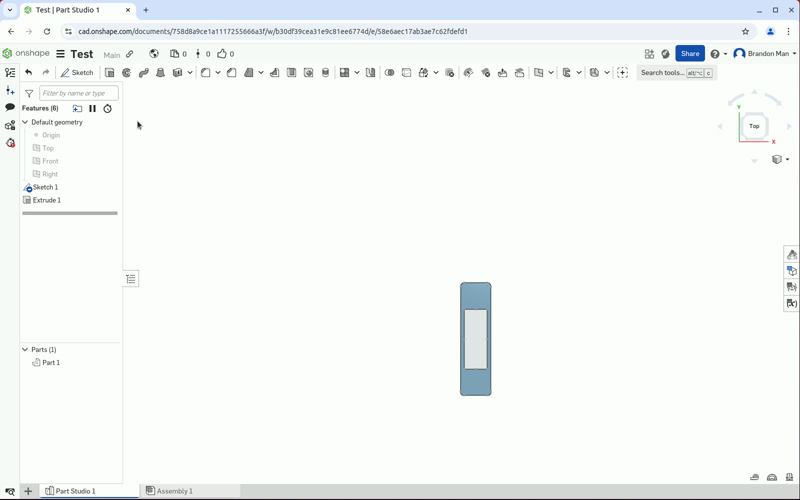
key(shift+h)
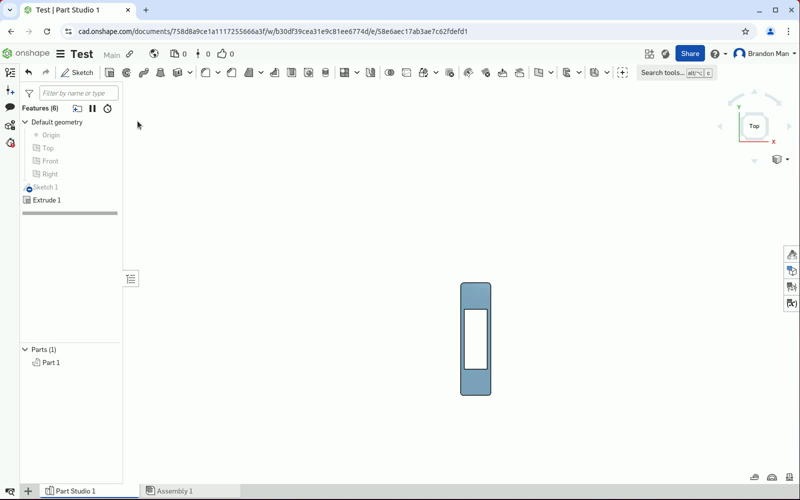
mouse_move(73, 189)
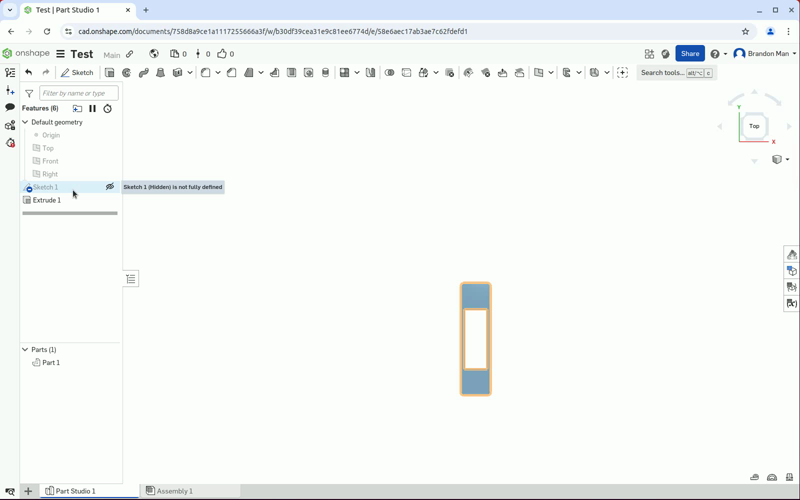
click(73, 189)
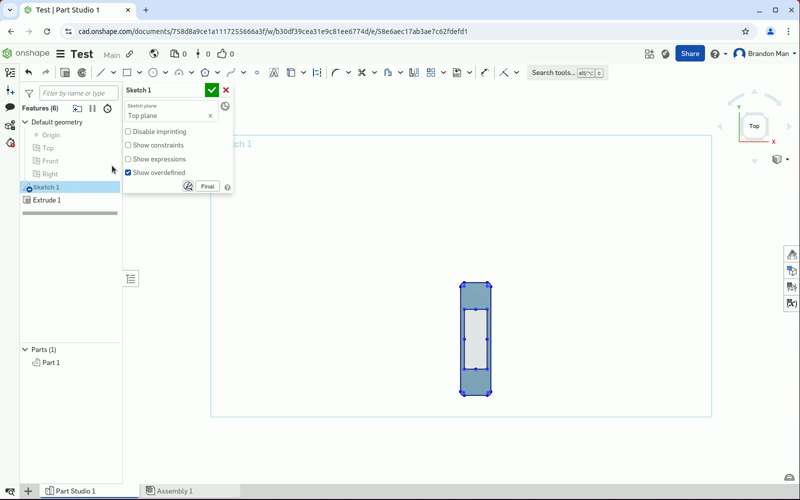
mouse_move(229, 92)
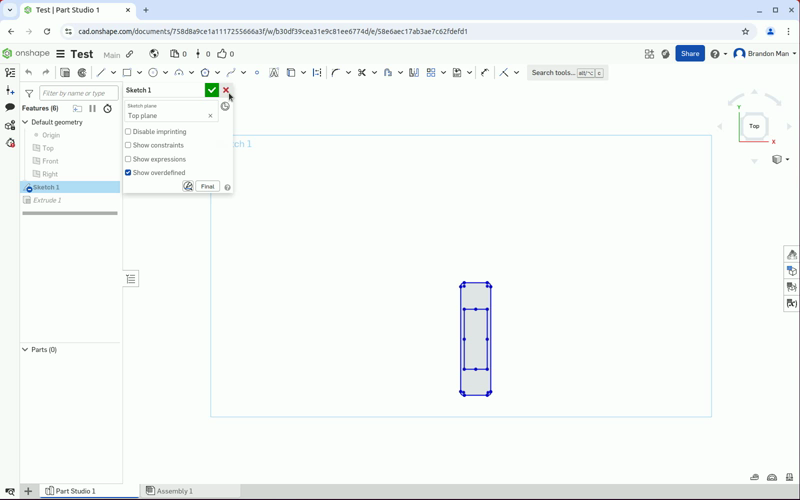
click(229, 92)
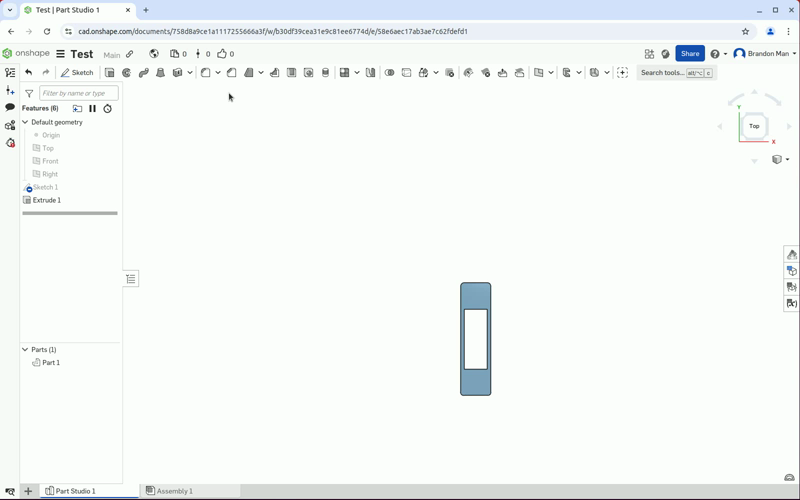
mouse_move(541, 75)
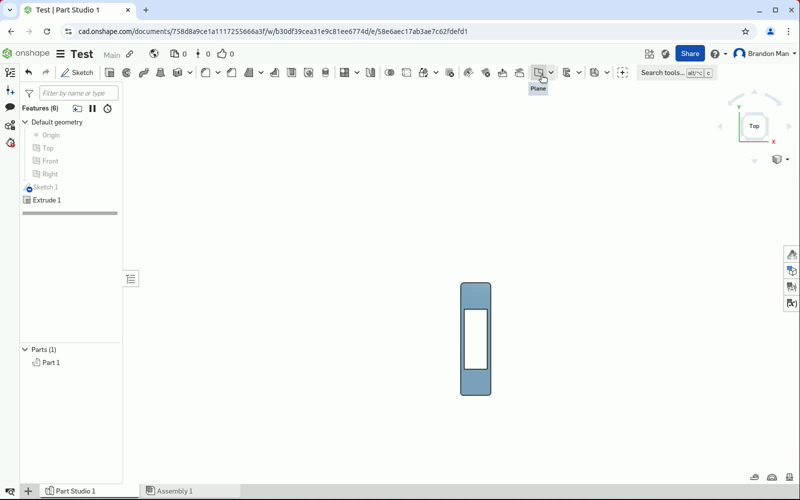
click(541, 75)
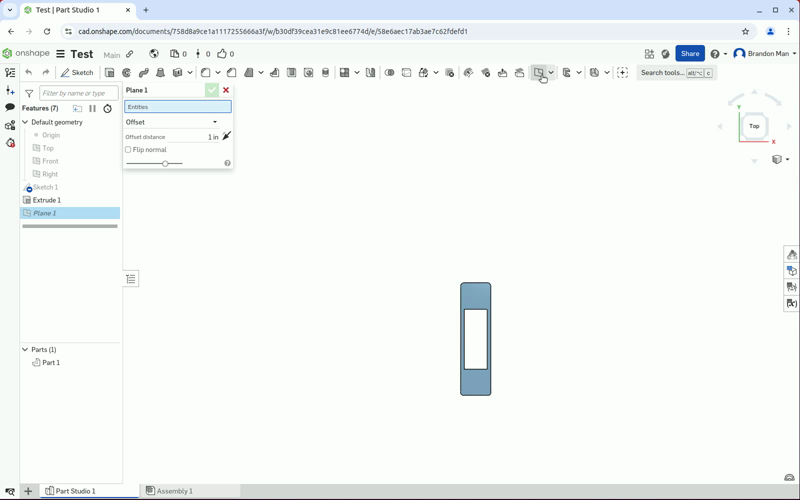
mouse_move(73, 150)
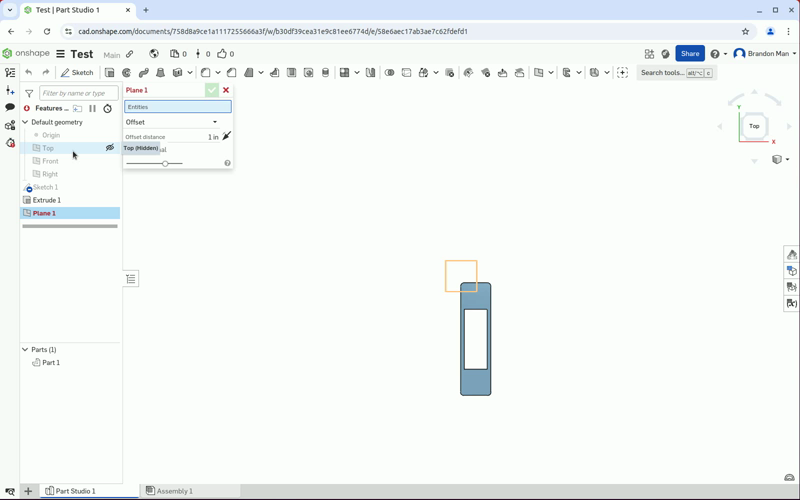
click(73, 150)
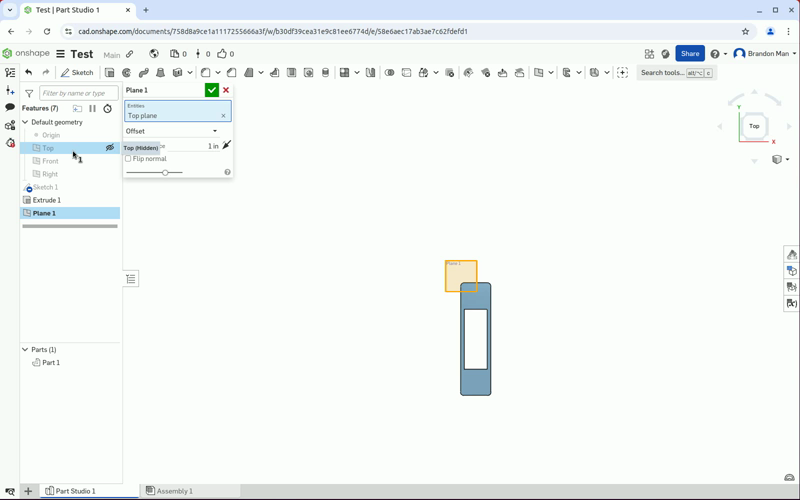
key(tab, 2)
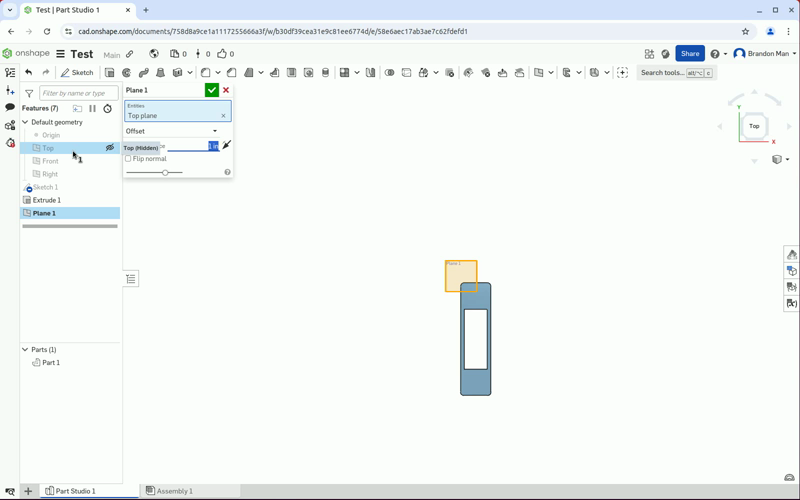
text(4.344)
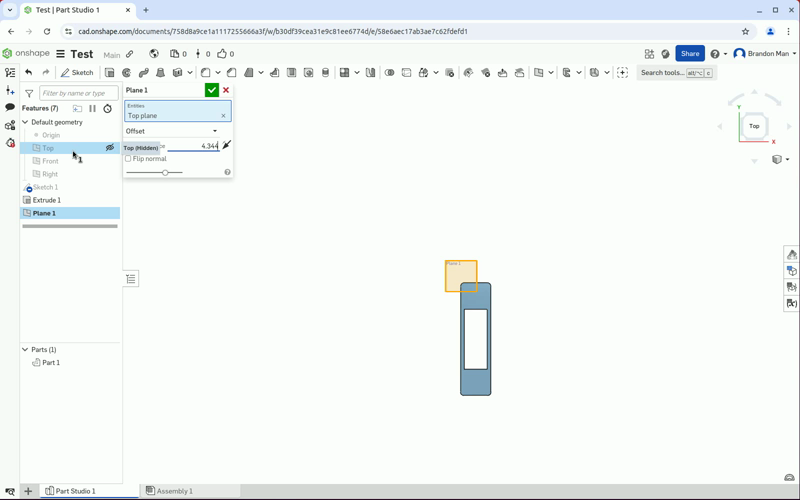
key(enter, 2)
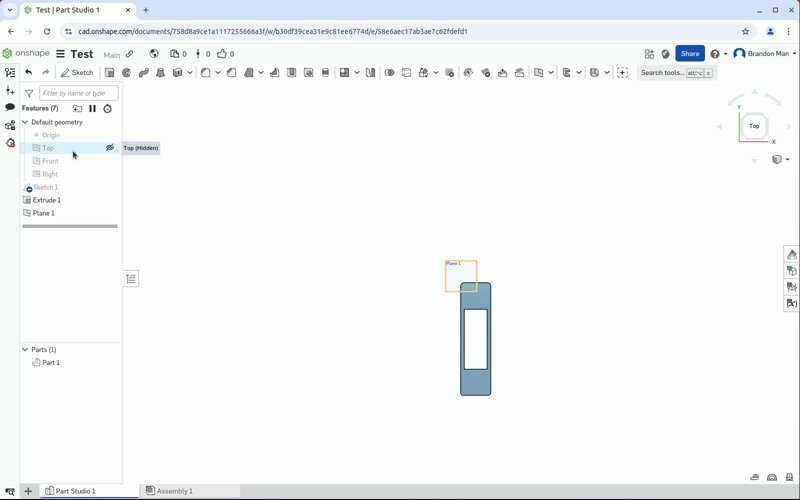
key(shift+s)
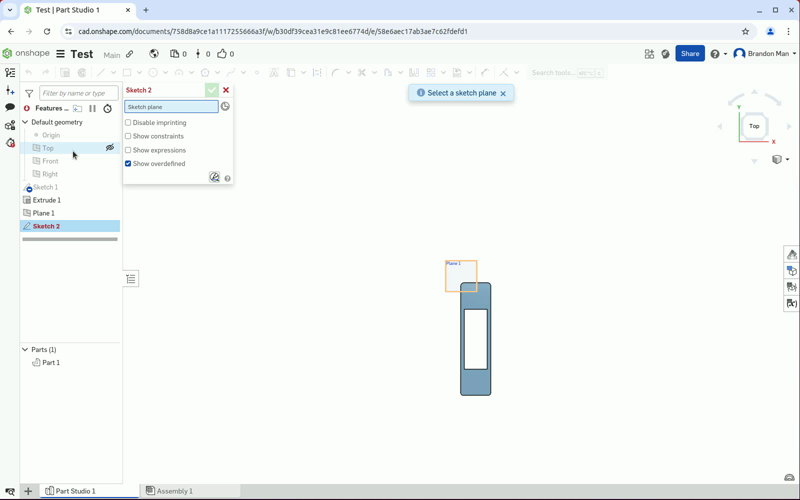
mouse_move(73, 215)
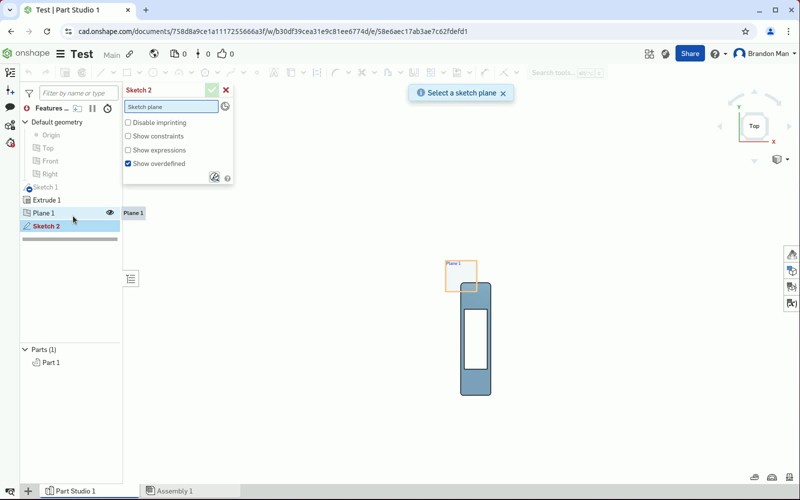
click(73, 215)
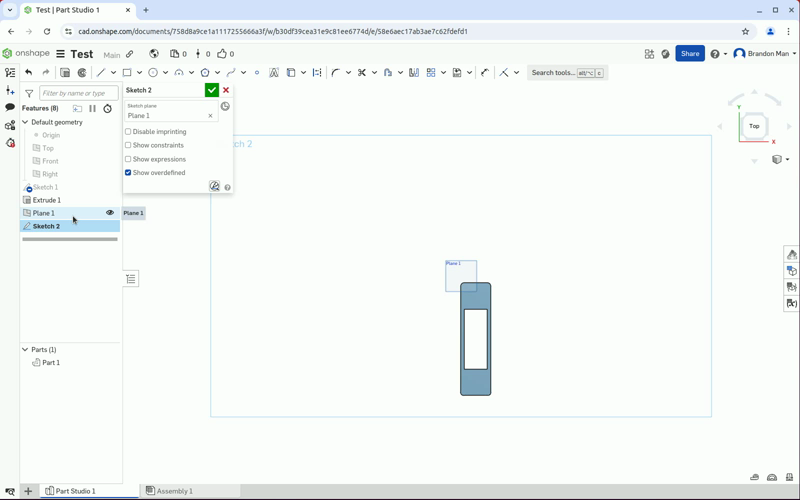
mouse_move(73, 352)
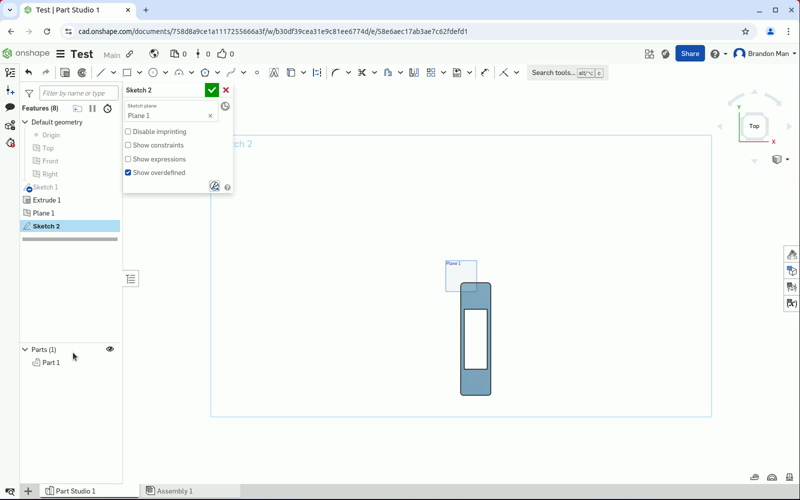
key(y)
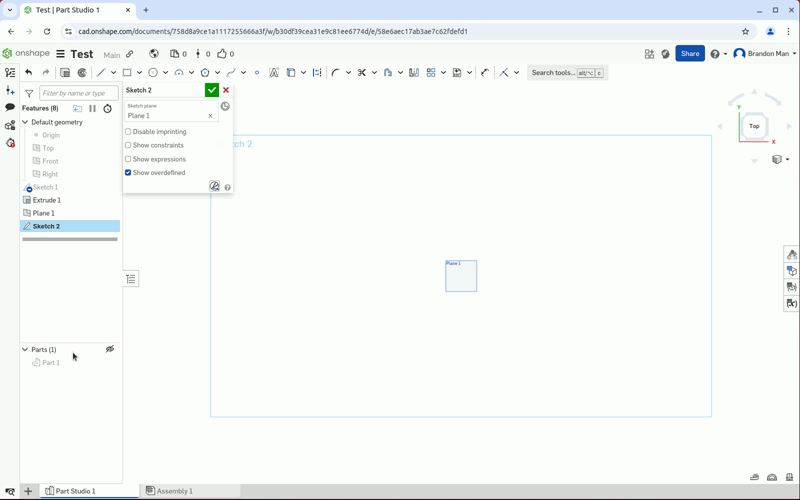
key(l)
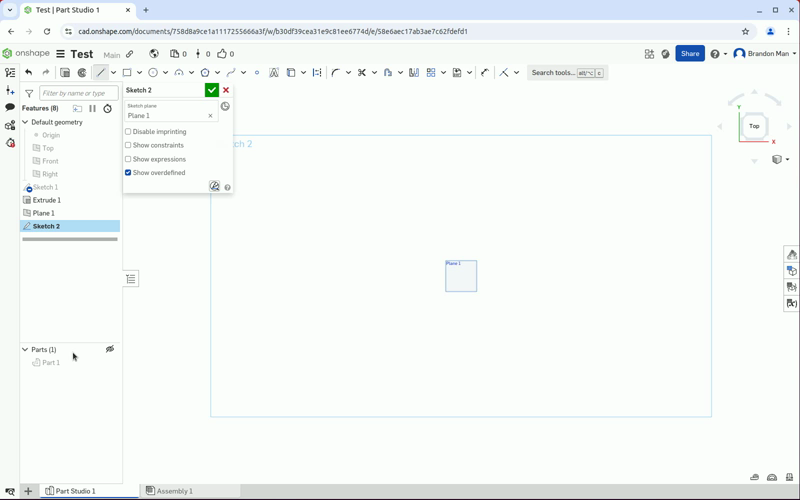
key_down(shift)
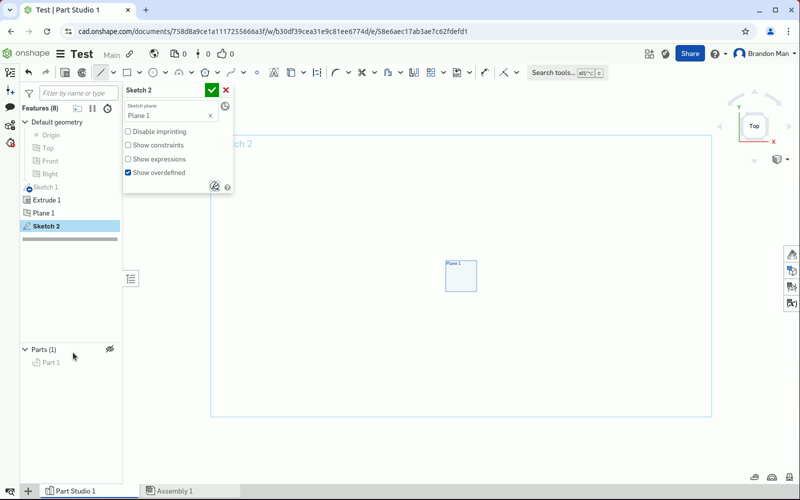
mouse_move(460, 369)
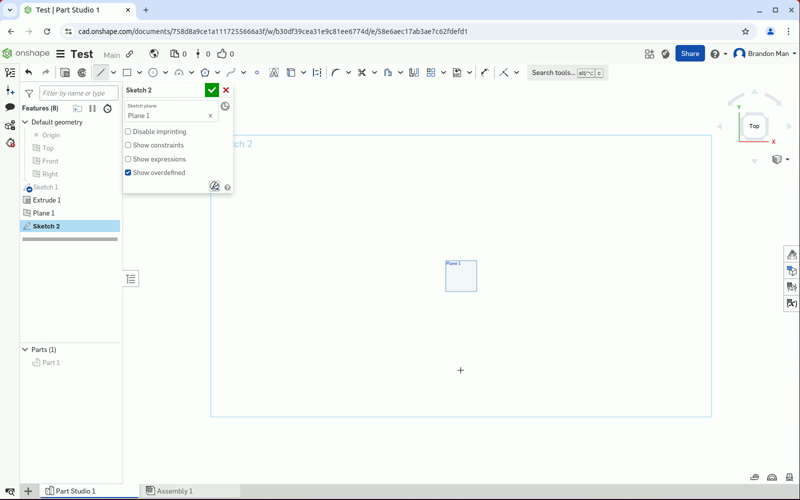
click(460, 369)
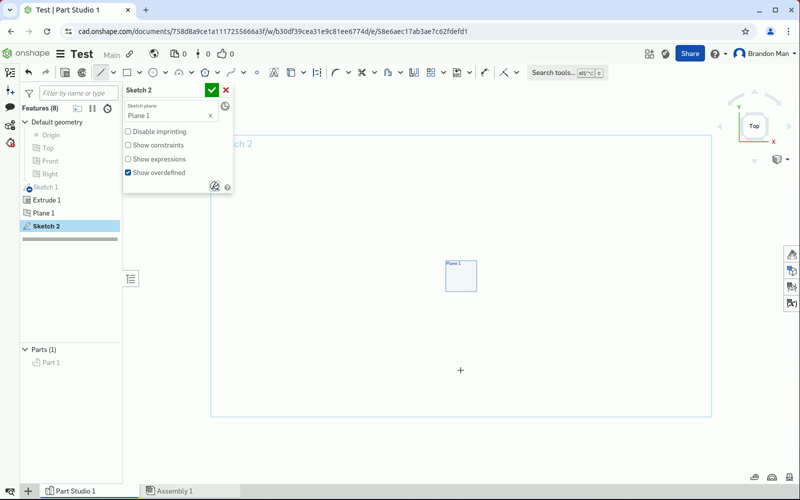
key_up(shift)
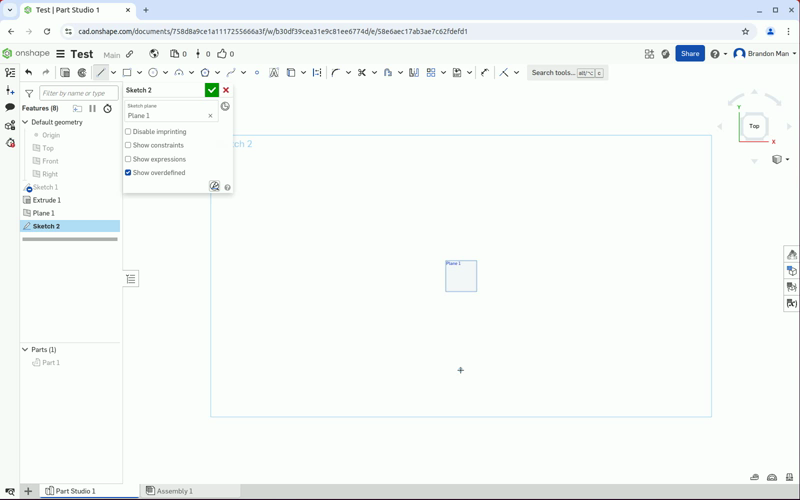
key_down(shift)
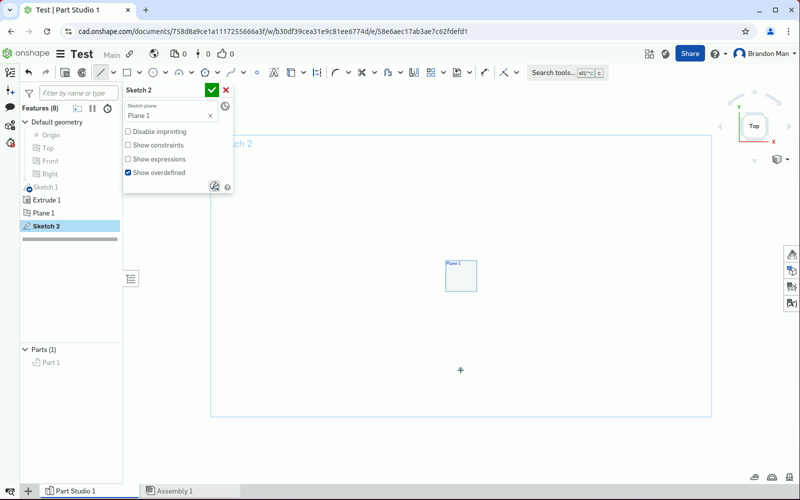
mouse_move(490, 369)
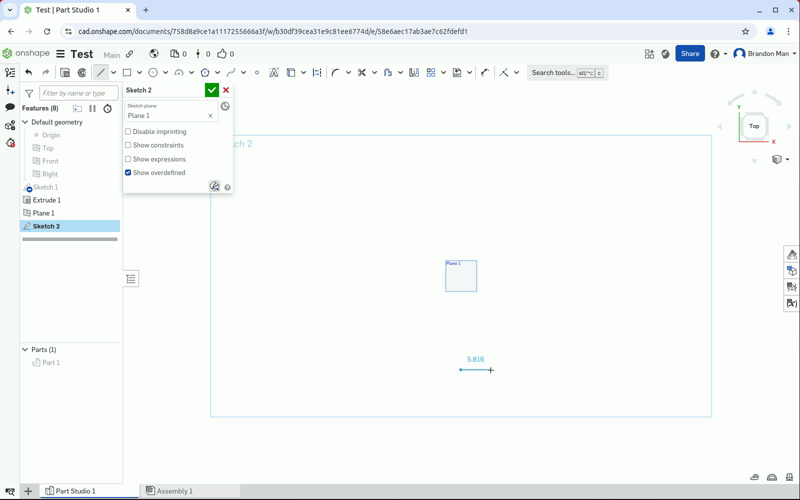
mouse_move(463, 369)
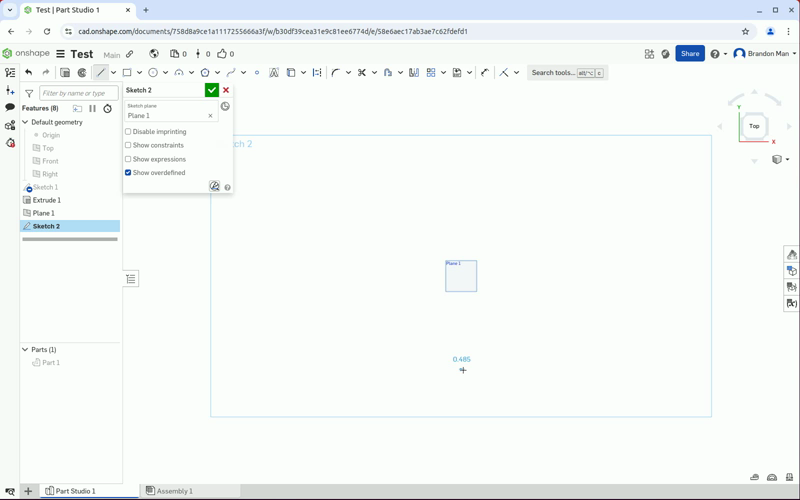
scroll(6)
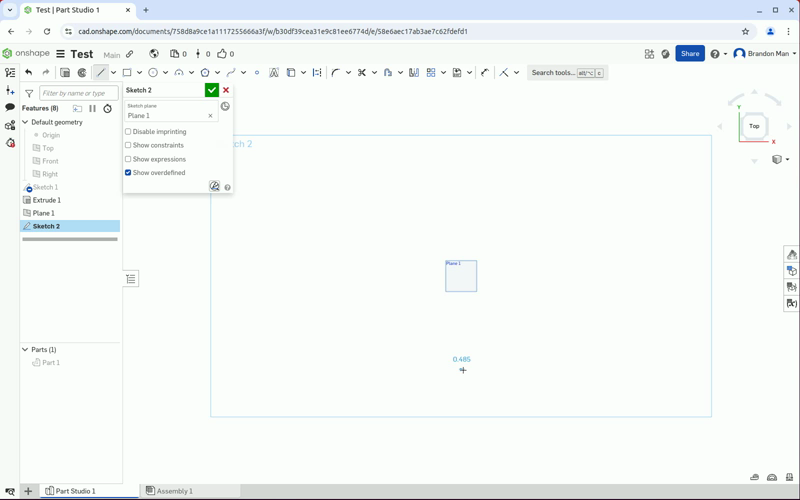
scroll(6)
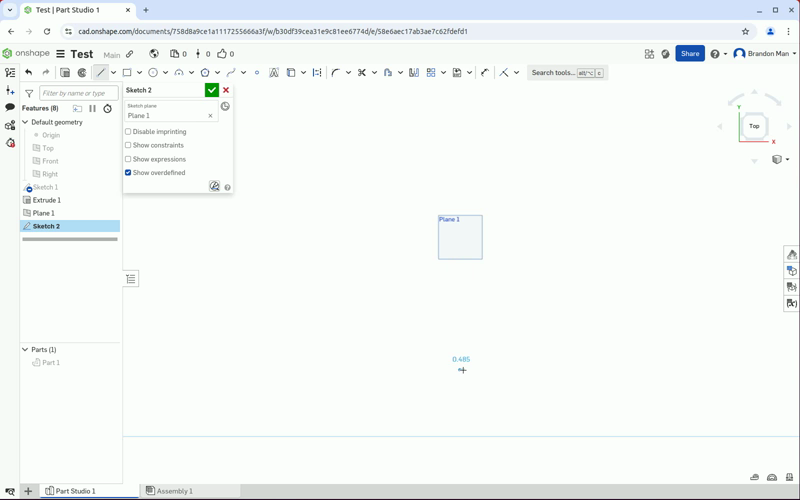
scroll(6)
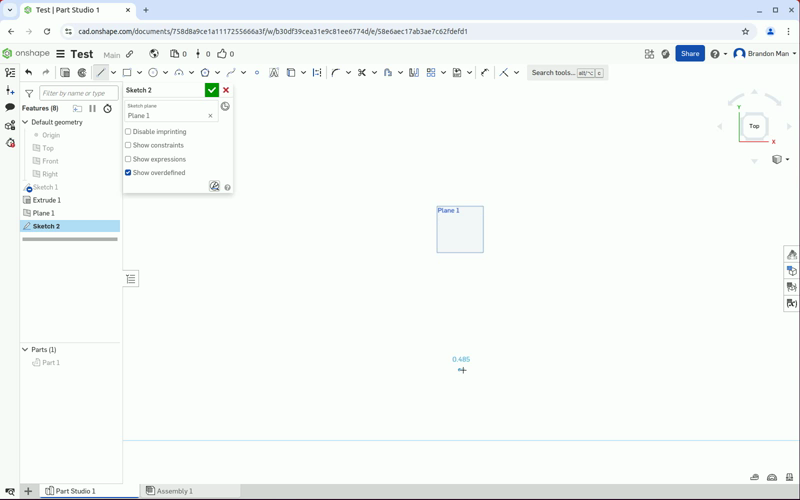
scroll(6)
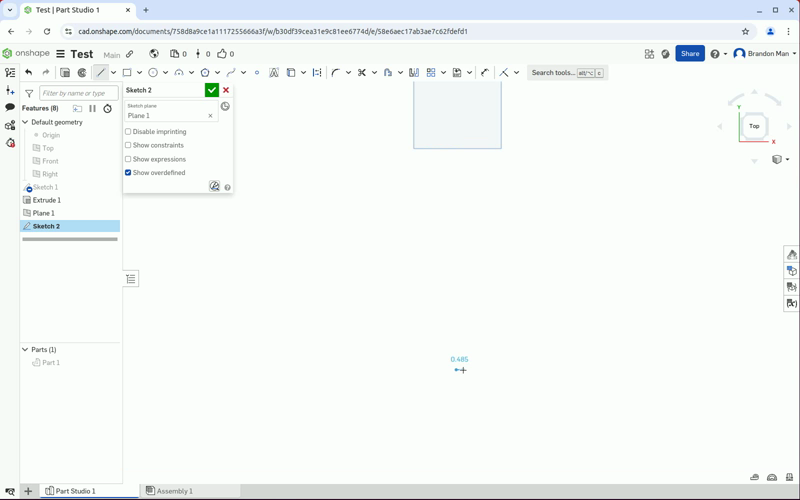
scroll(6)
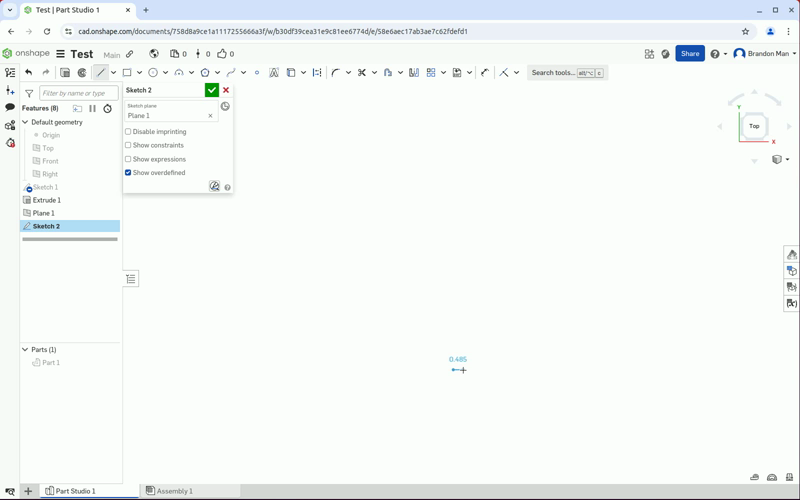
scroll(6)
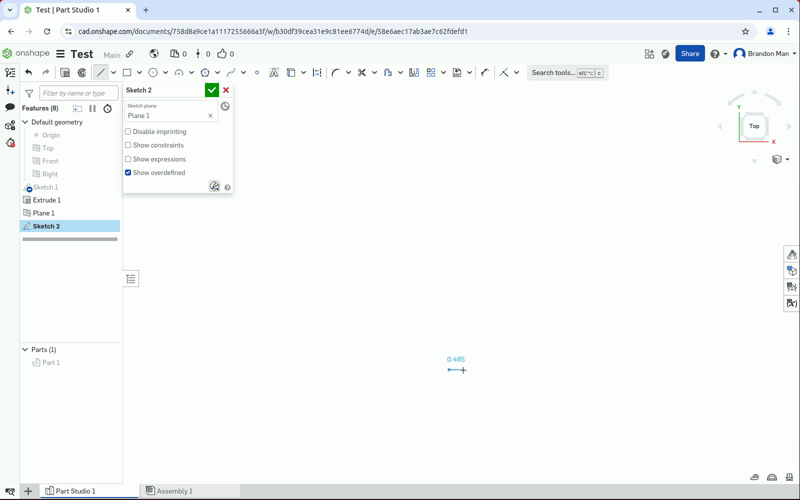
scroll(6)
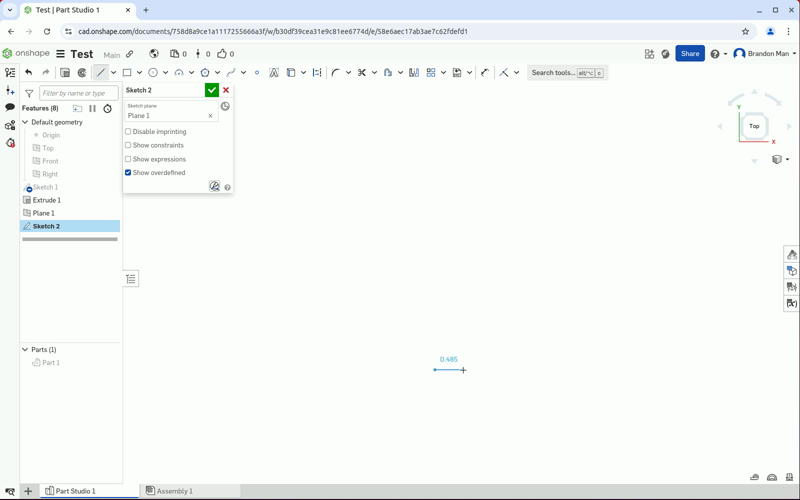
click(463, 369)
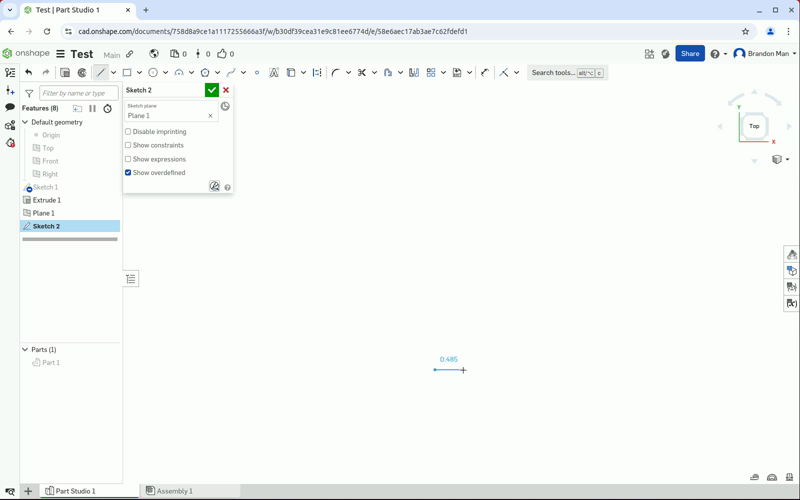
scroll(-6)
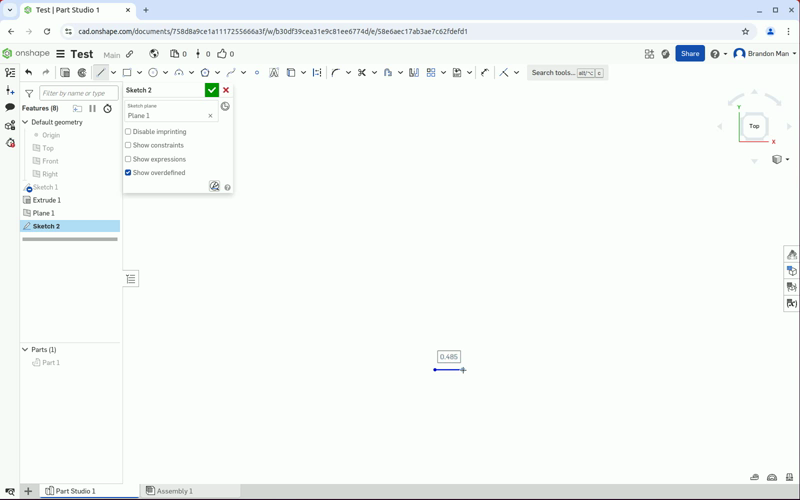
scroll(-6)
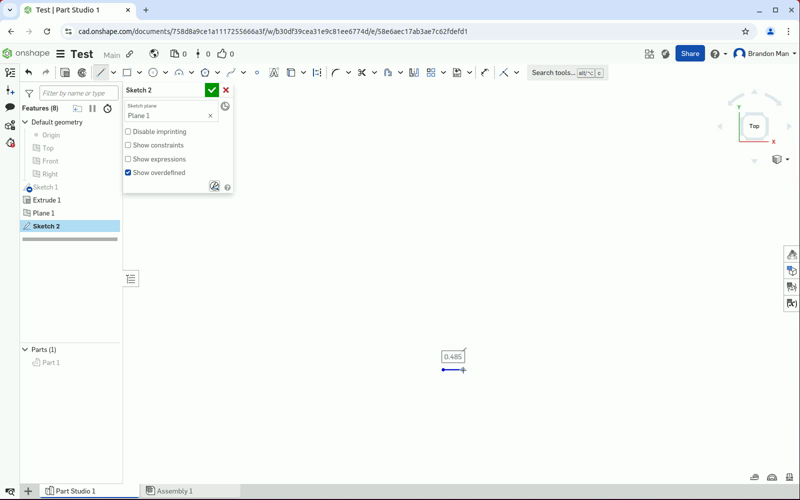
scroll(-6)
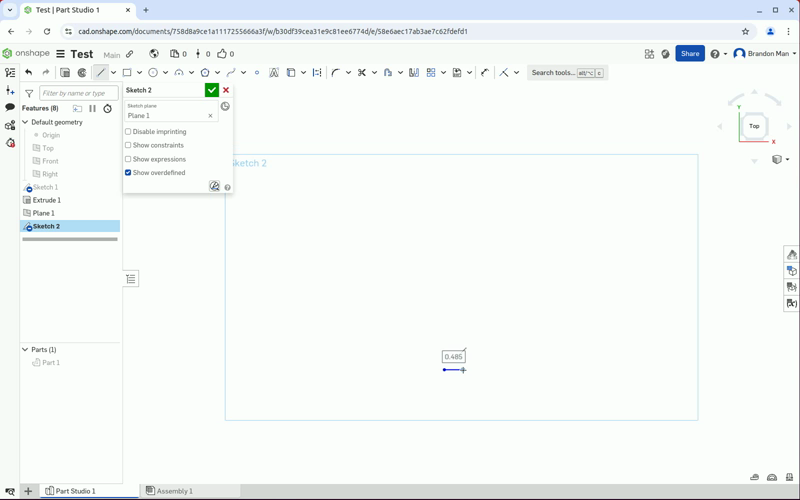
scroll(-6)
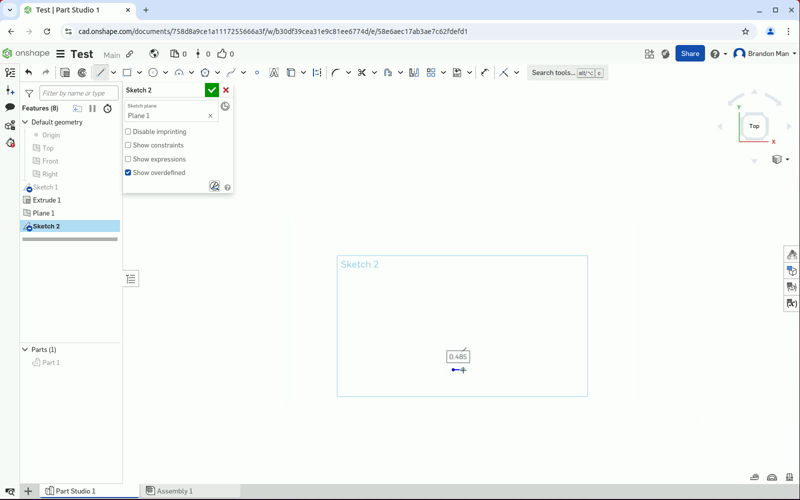
scroll(-6)
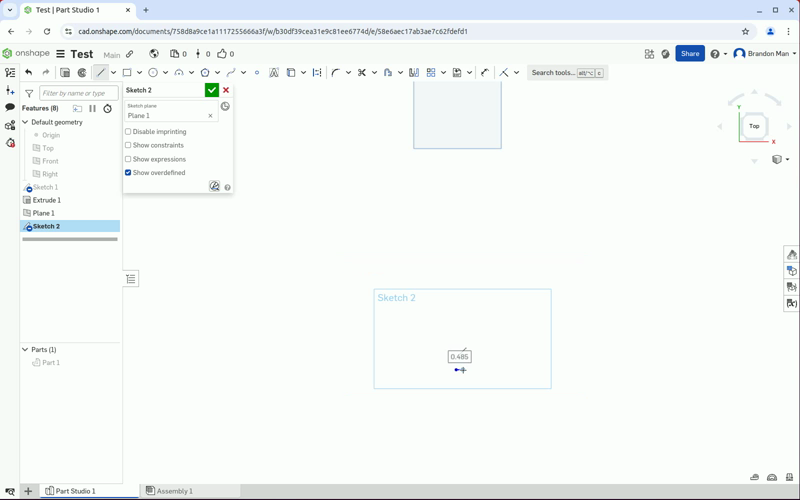
scroll(-6)
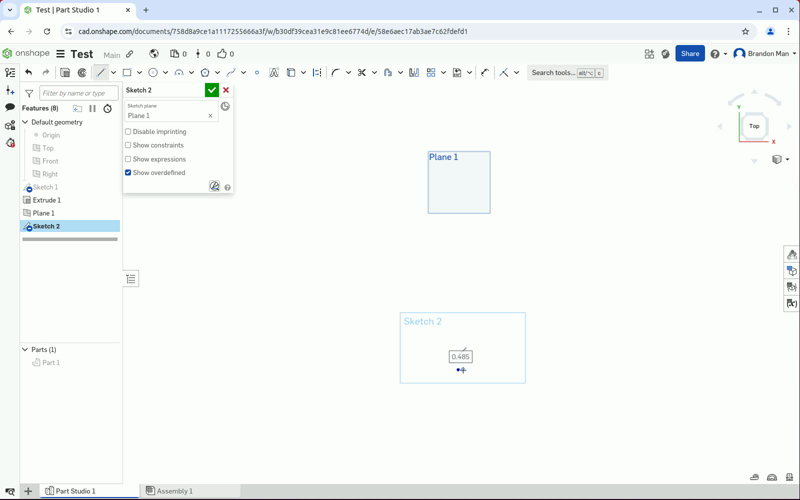
scroll(-6)
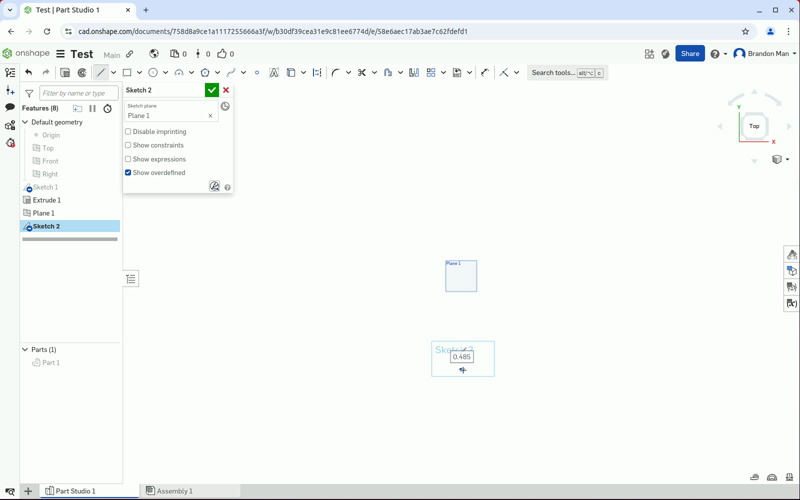
key_up(shift)
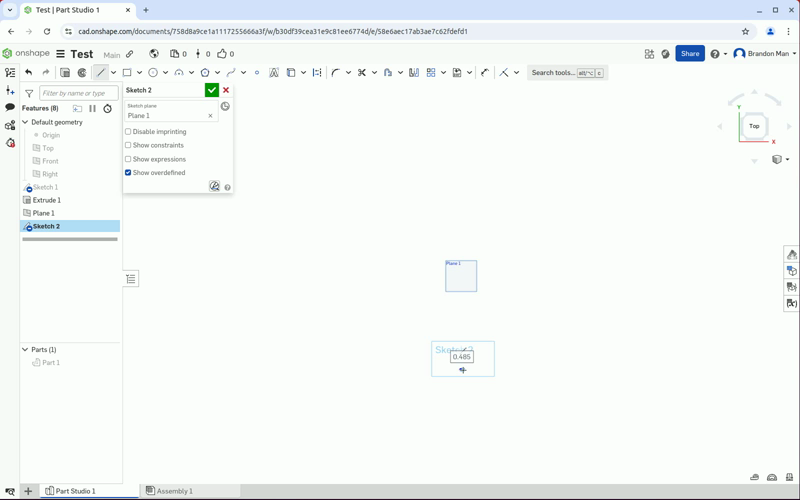
key_down(shift)
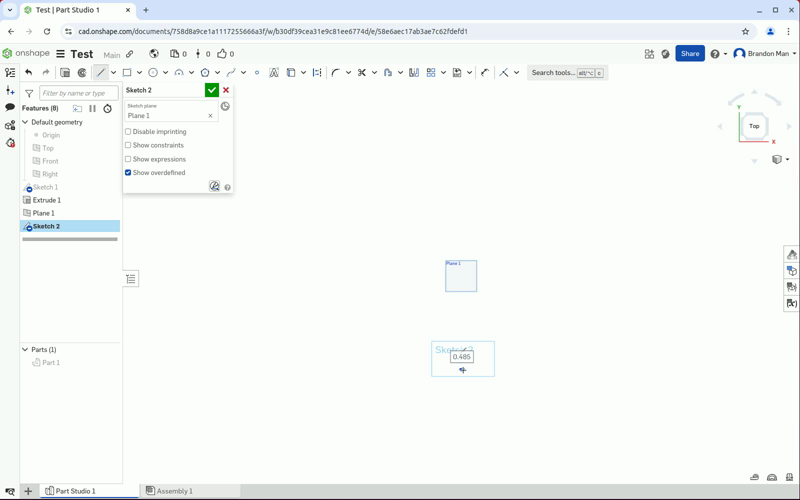
mouse_move(493, 369)
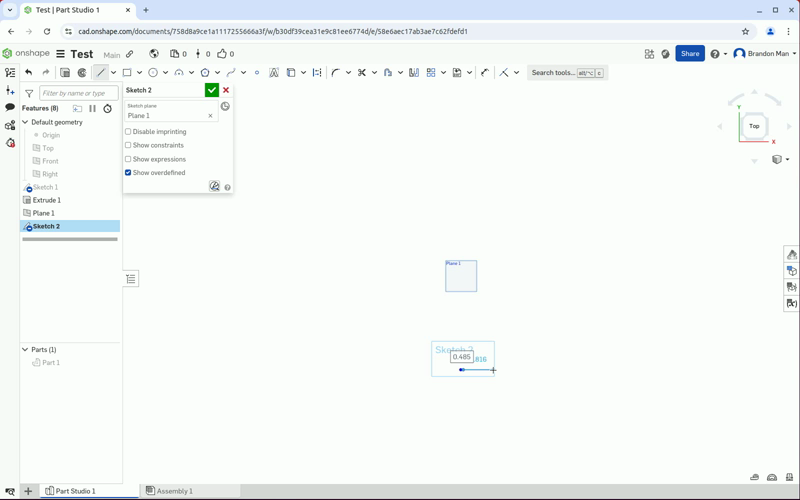
mouse_move(463, 339)
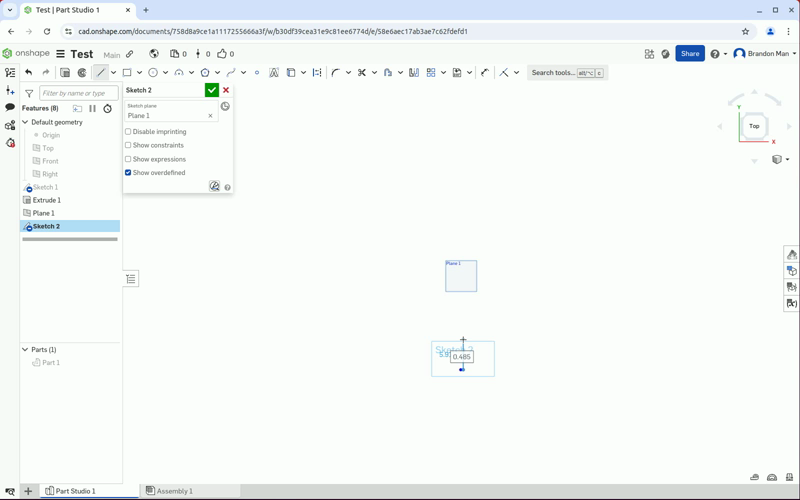
click(463, 339)
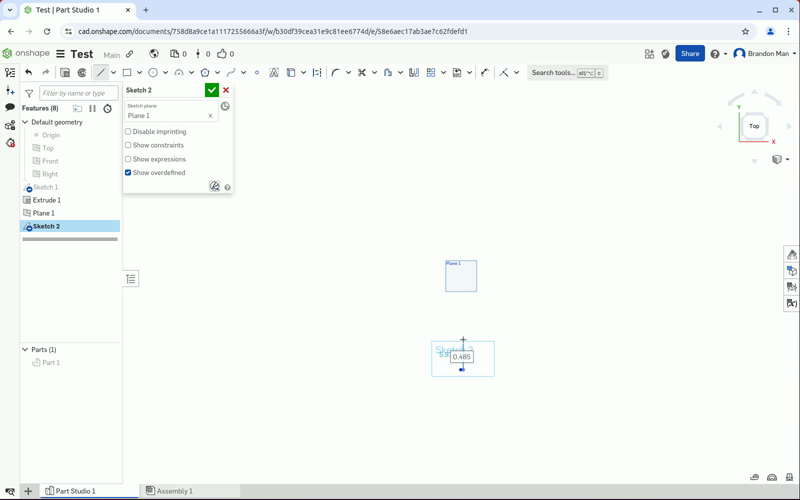
key_up(shift)
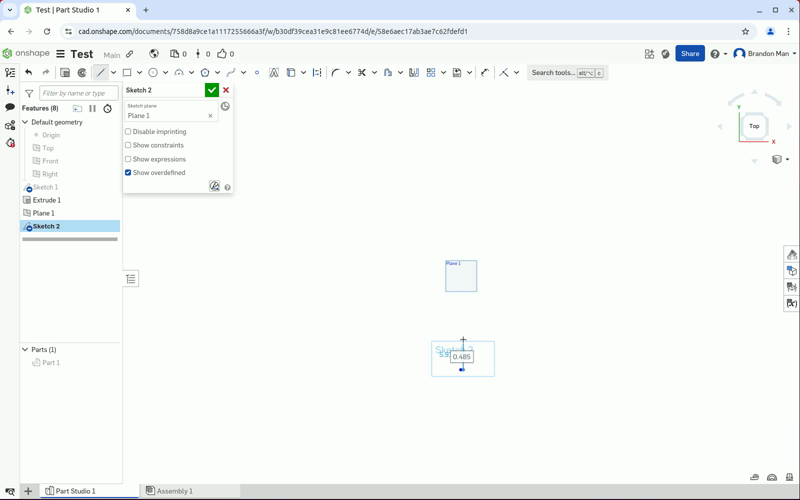
key_down(shift)
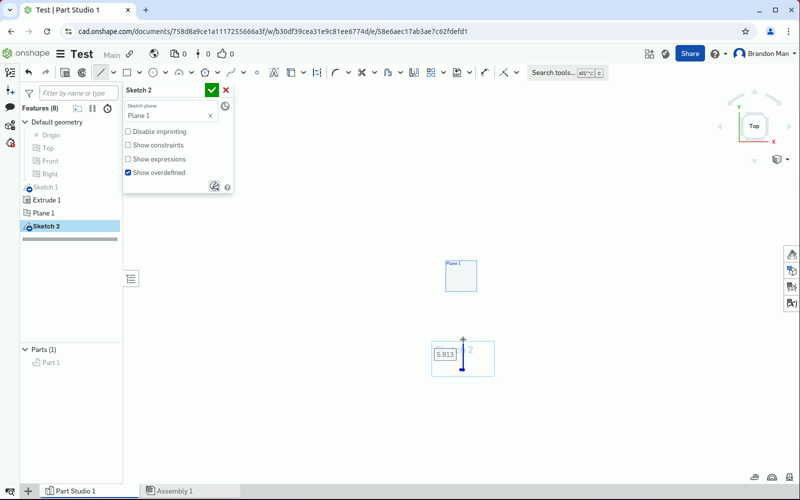
mouse_move(493, 339)
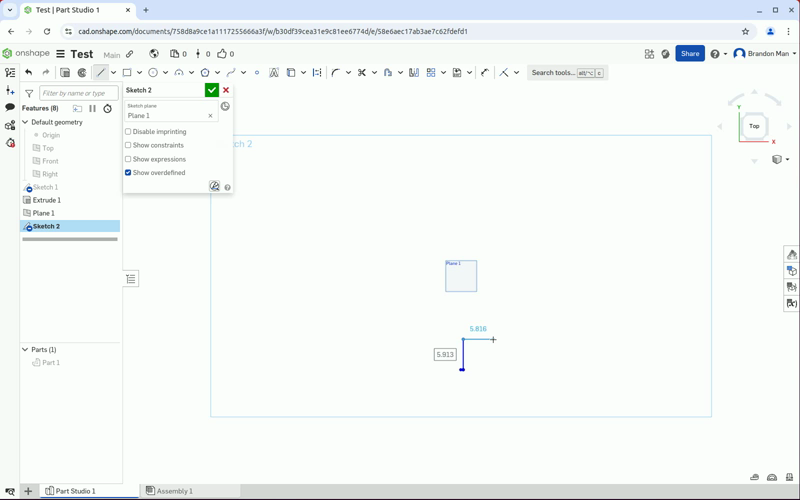
mouse_move(463, 309)
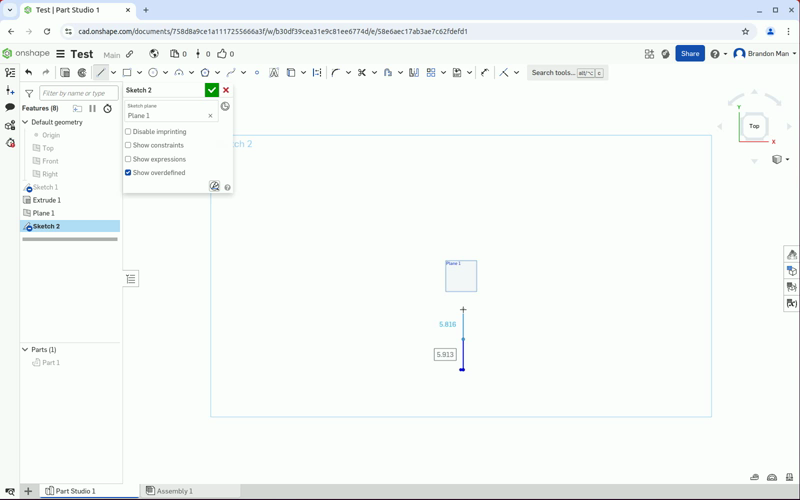
click(463, 309)
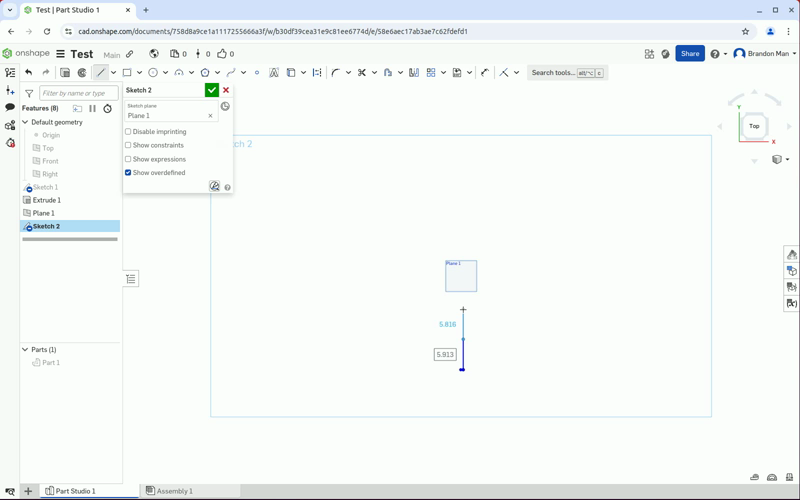
key_up(shift)
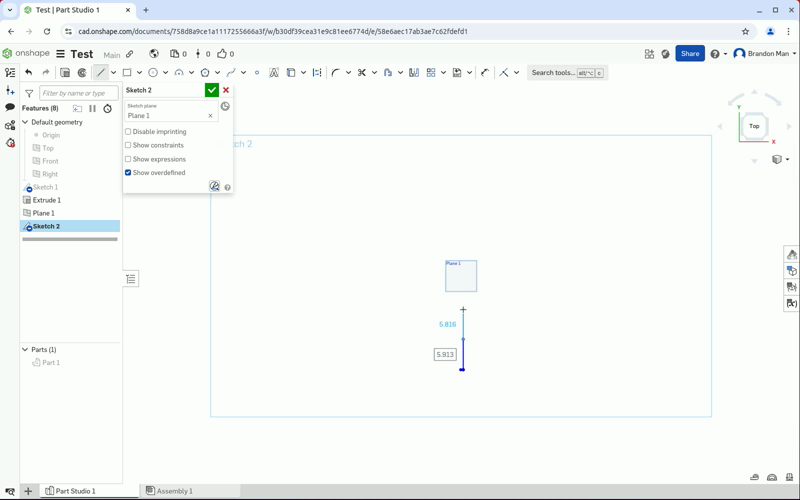
key_down(shift)
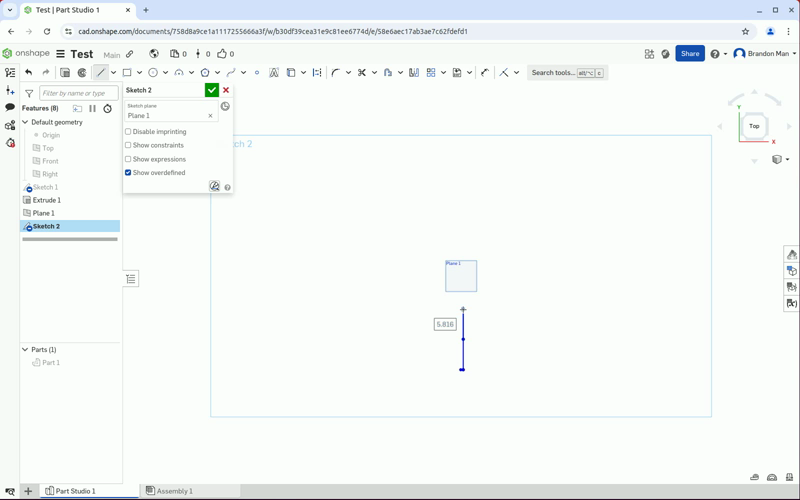
mouse_move(493, 309)
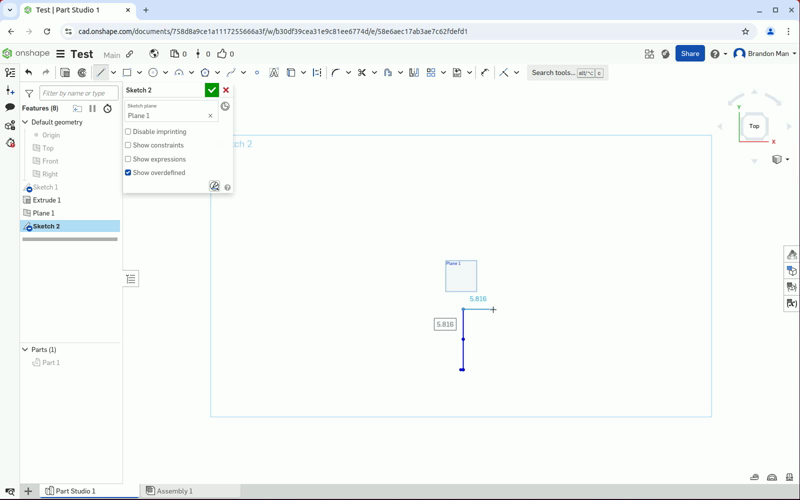
mouse_move(460, 309)
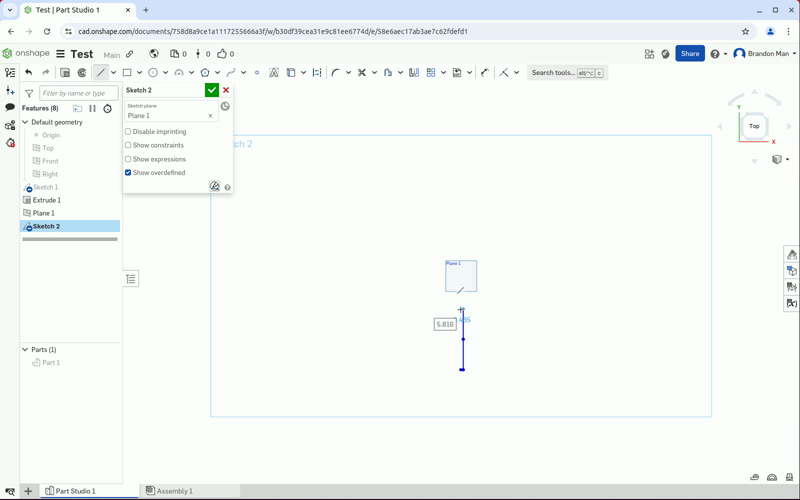
scroll(6)
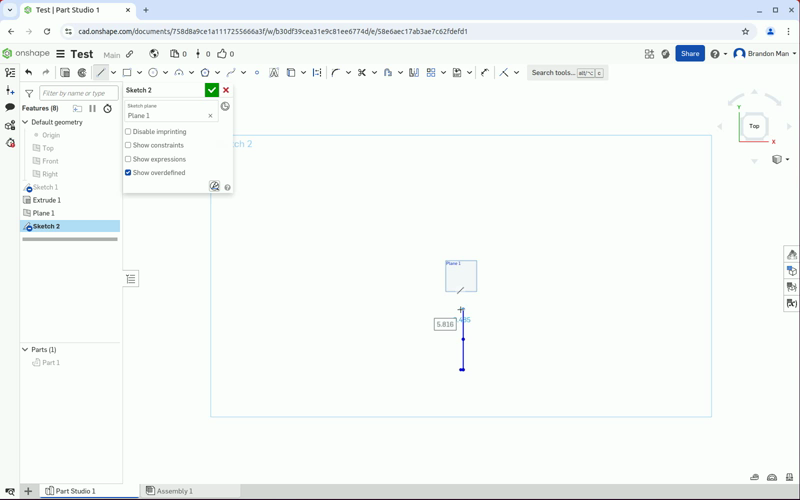
scroll(6)
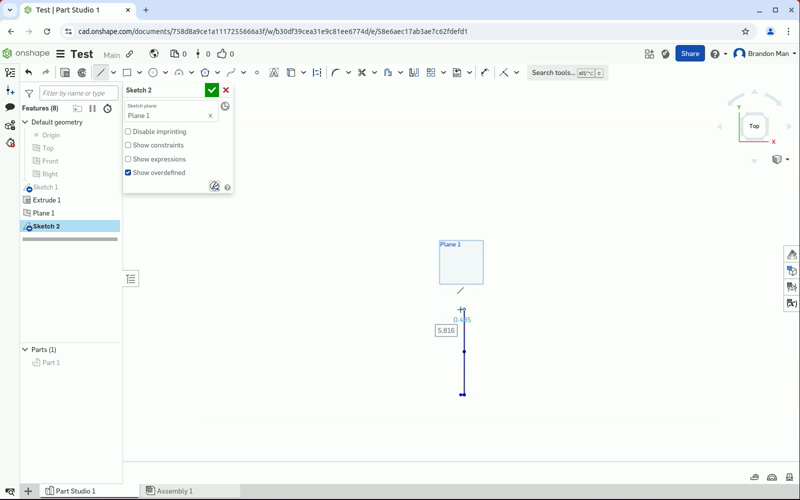
scroll(6)
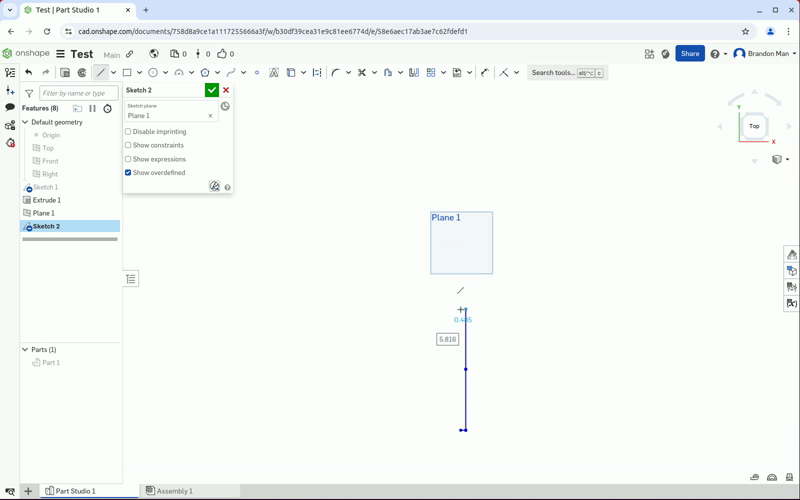
scroll(6)
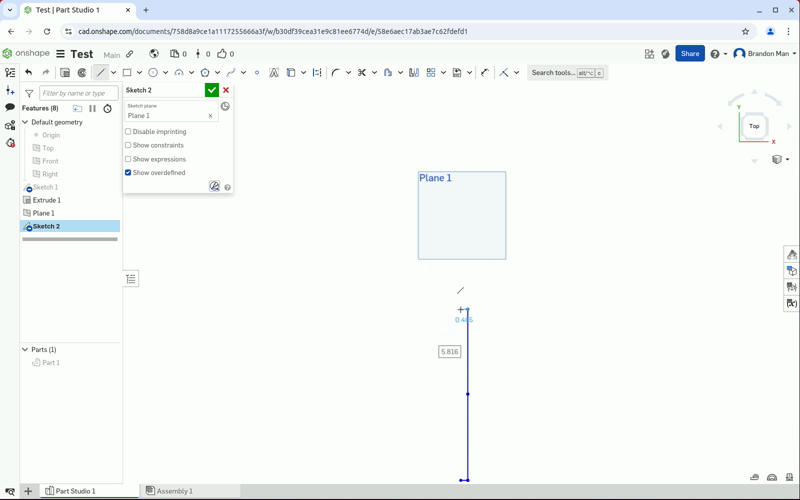
scroll(6)
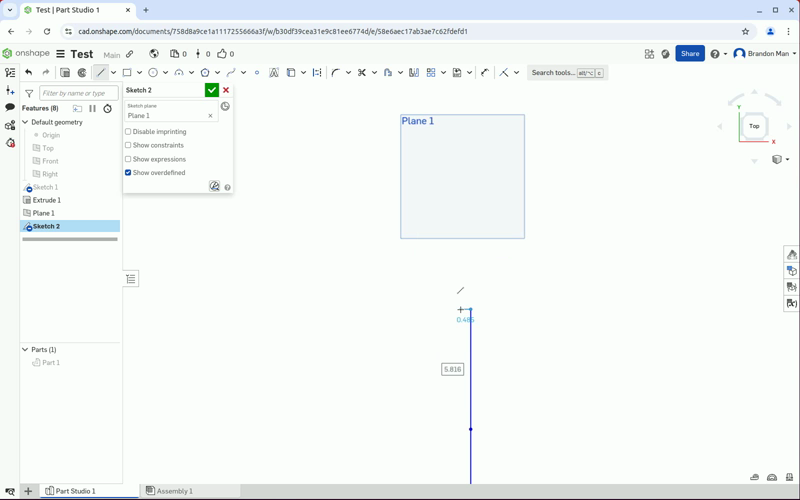
scroll(6)
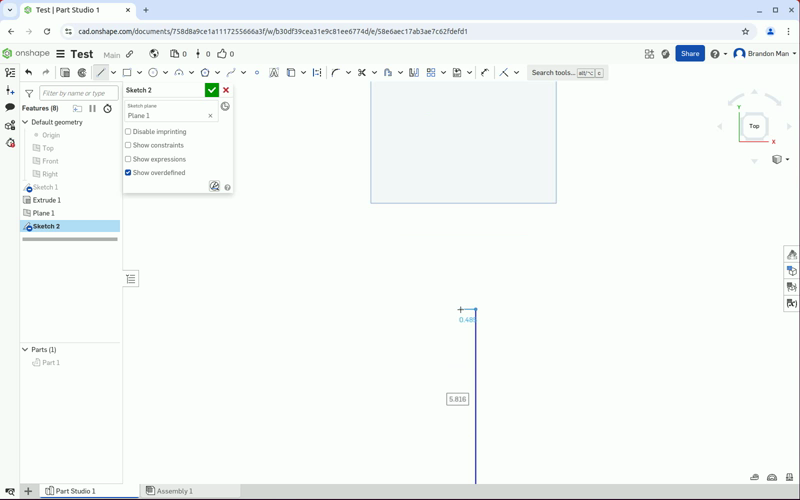
scroll(6)
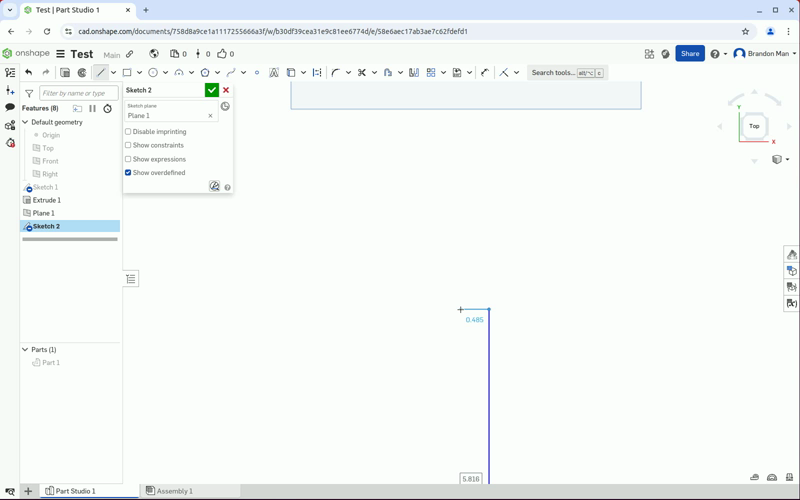
click(460, 309)
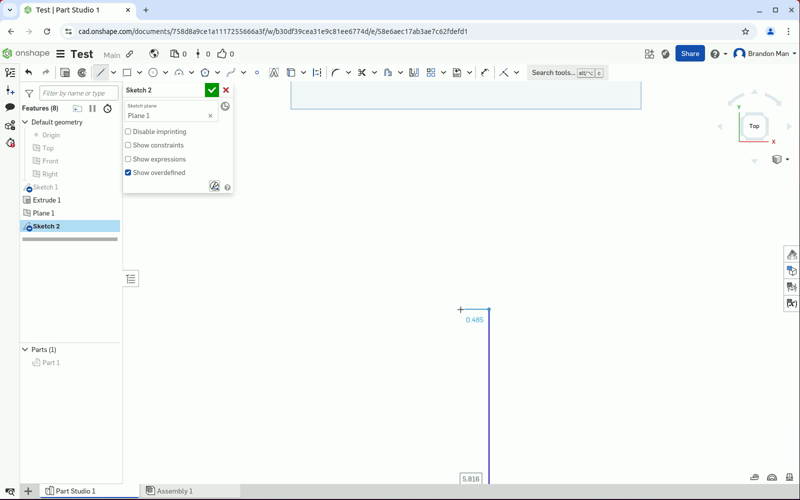
scroll(-6)
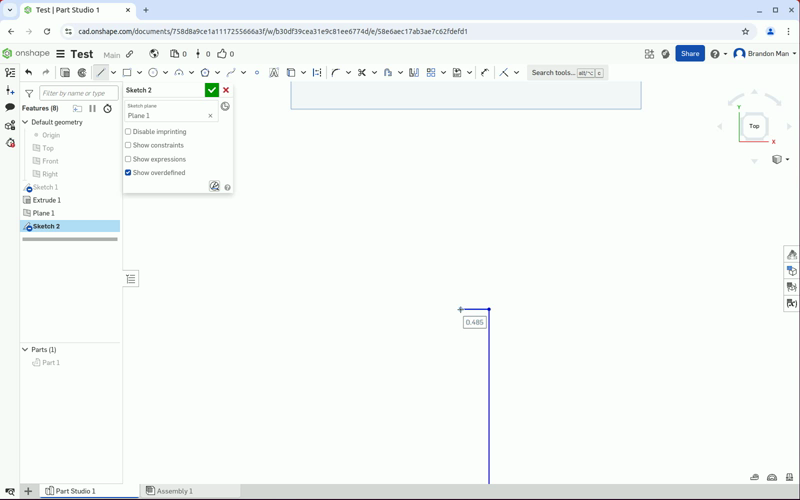
scroll(-6)
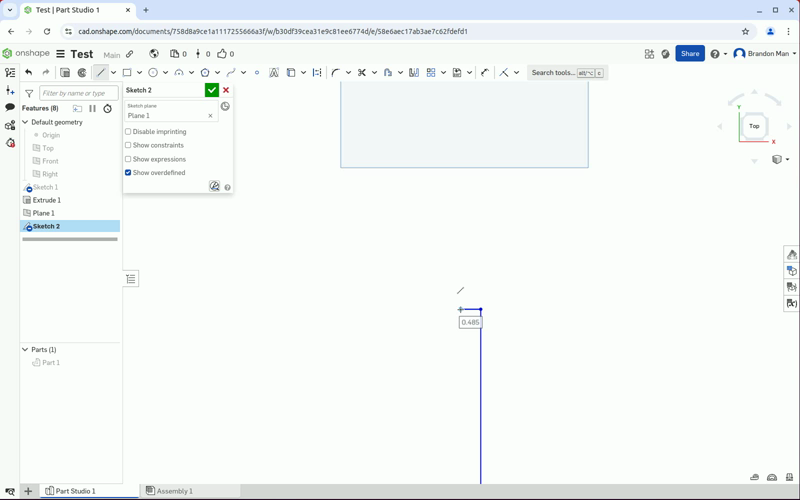
scroll(-6)
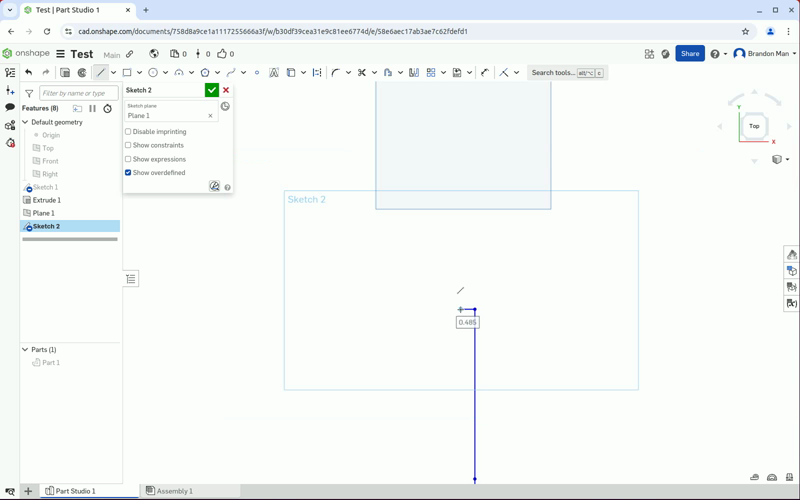
scroll(-6)
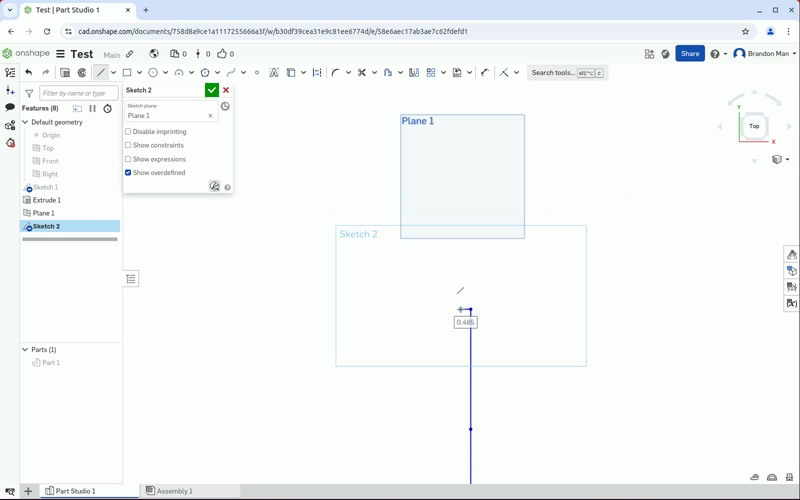
scroll(-6)
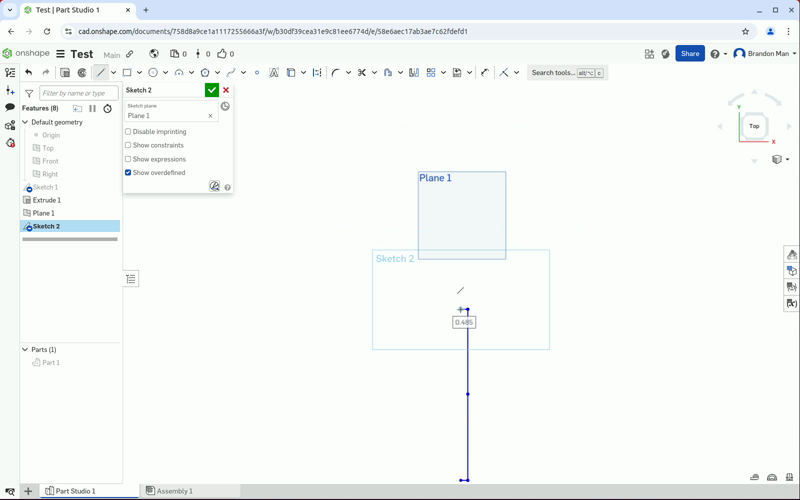
scroll(-6)
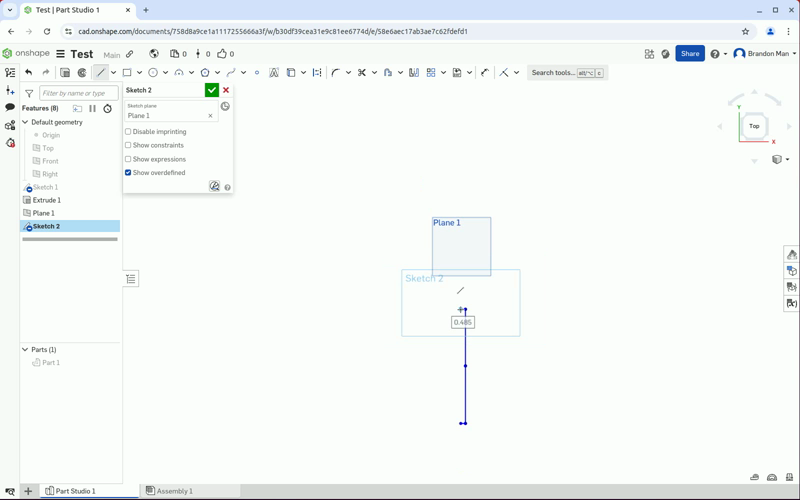
scroll(-6)
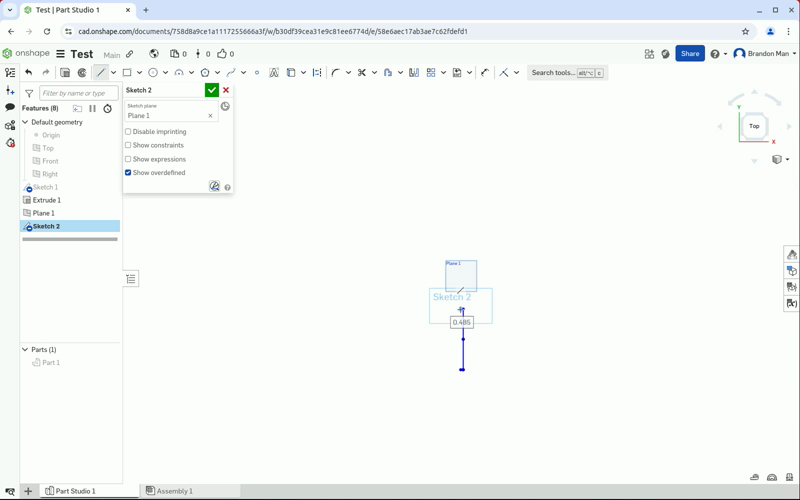
key_up(shift)
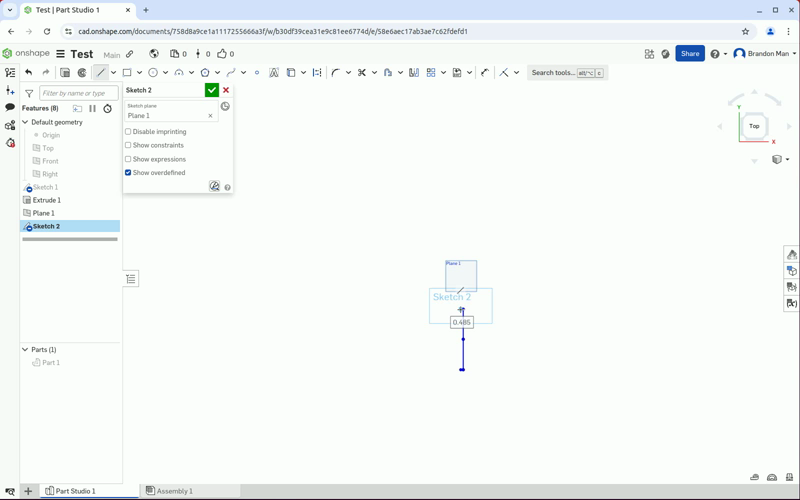
key_down(shift)
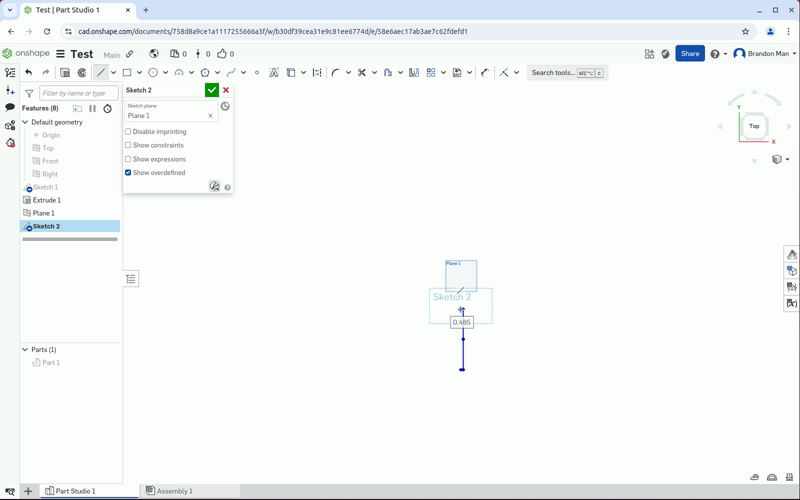
mouse_move(490, 309)
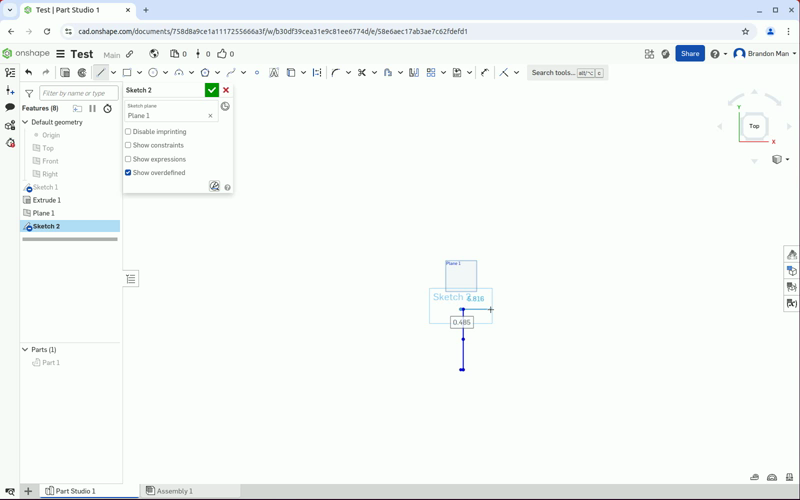
mouse_move(460, 339)
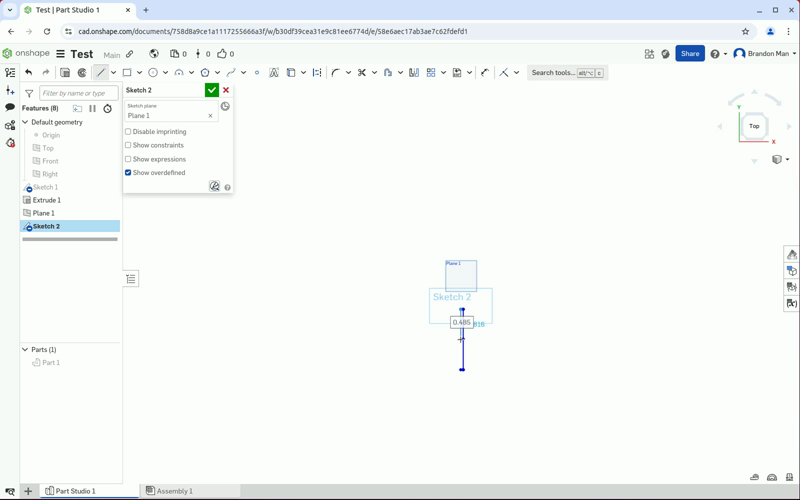
scroll(6)
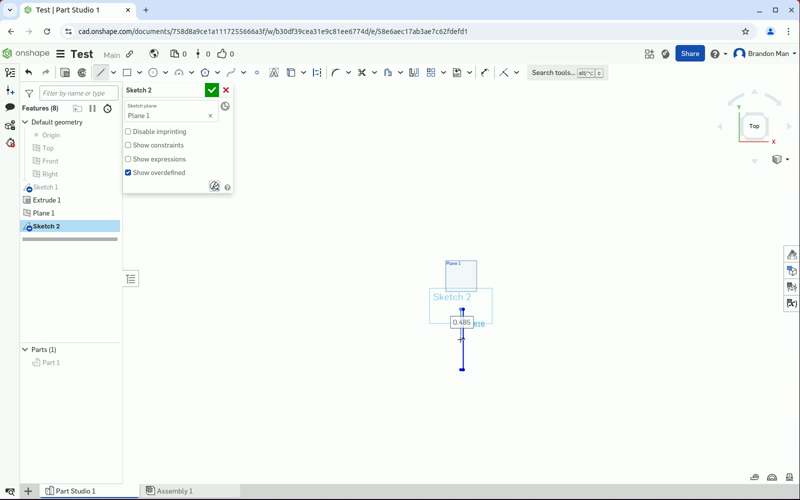
scroll(6)
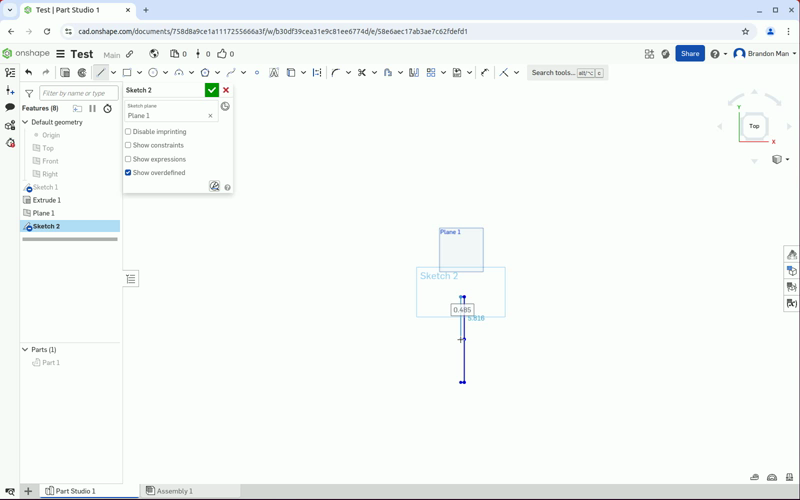
scroll(6)
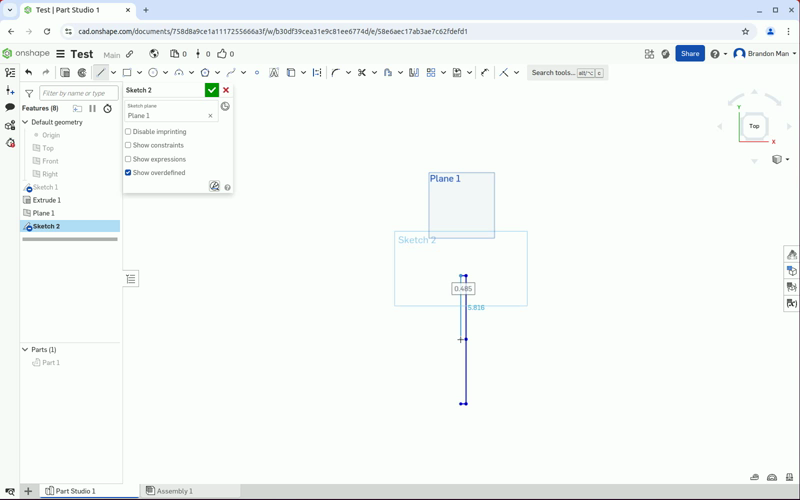
scroll(6)
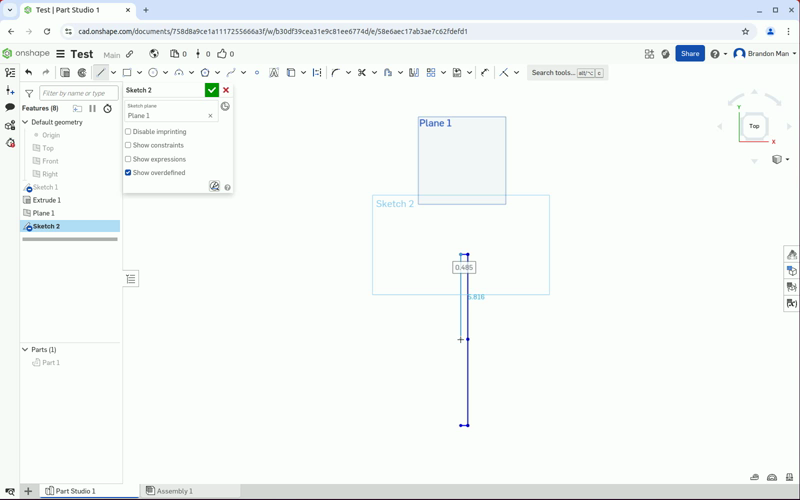
scroll(6)
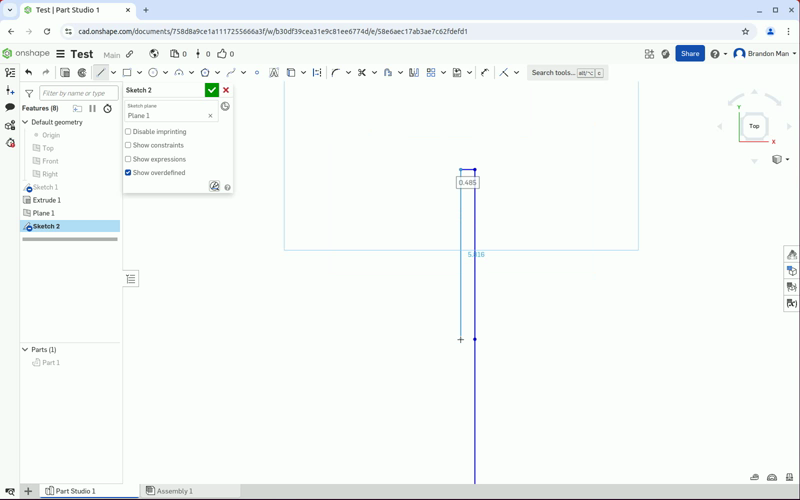
scroll(6)
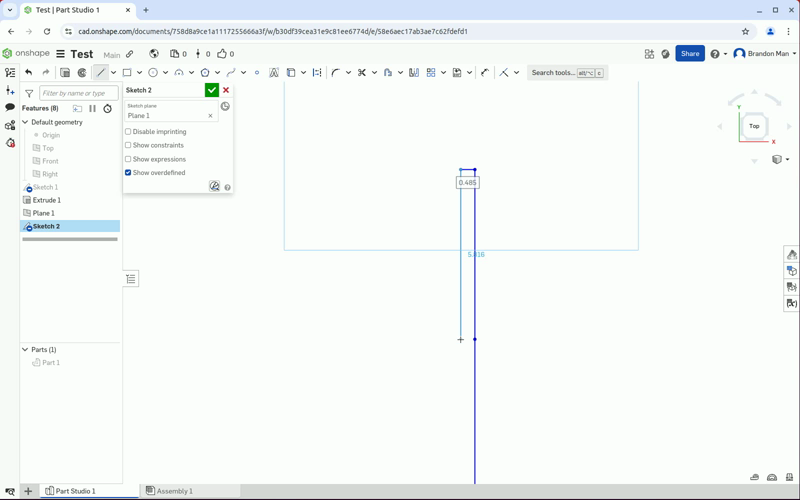
scroll(6)
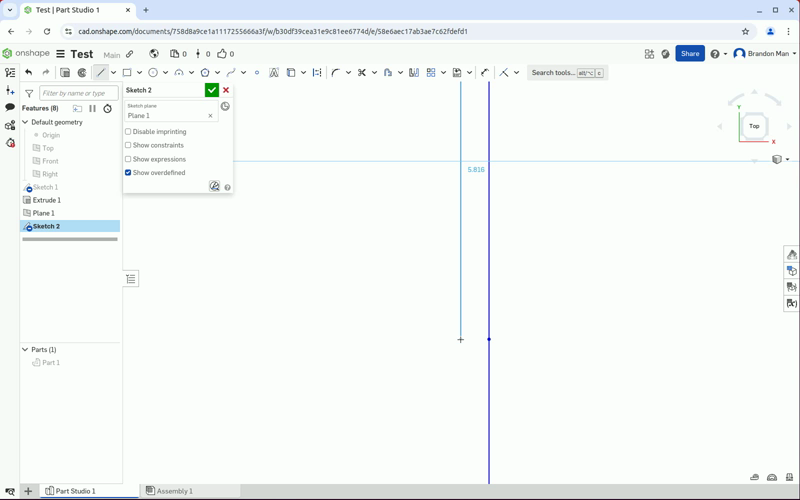
click(460, 339)
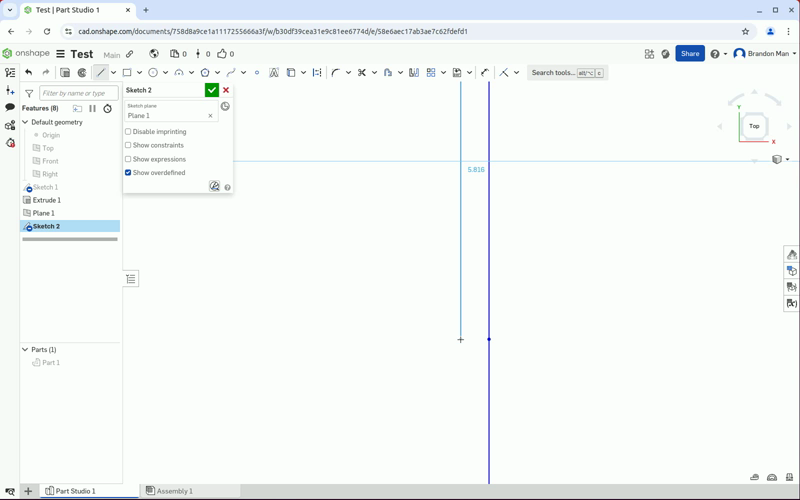
scroll(-6)
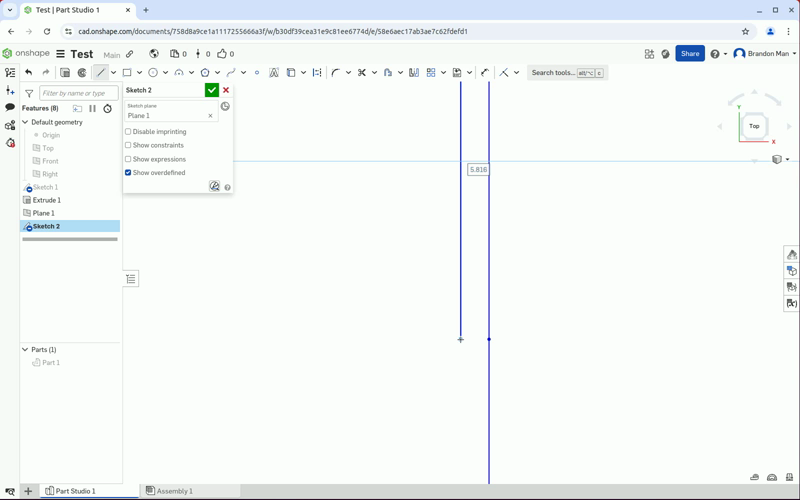
scroll(-6)
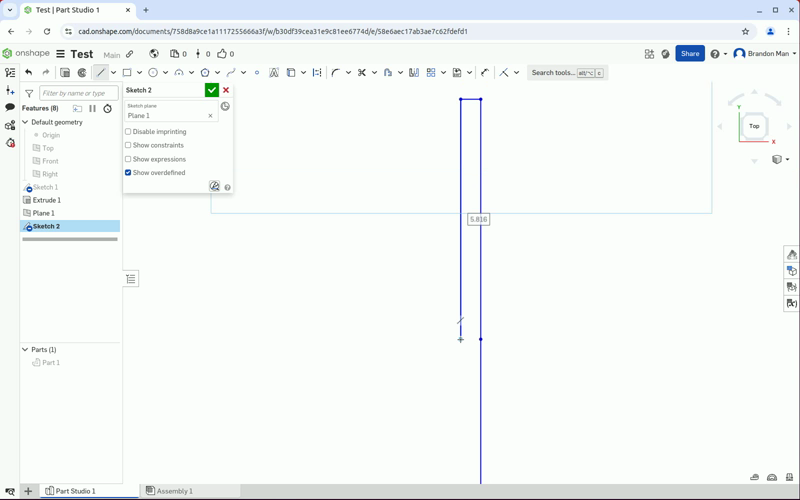
scroll(-6)
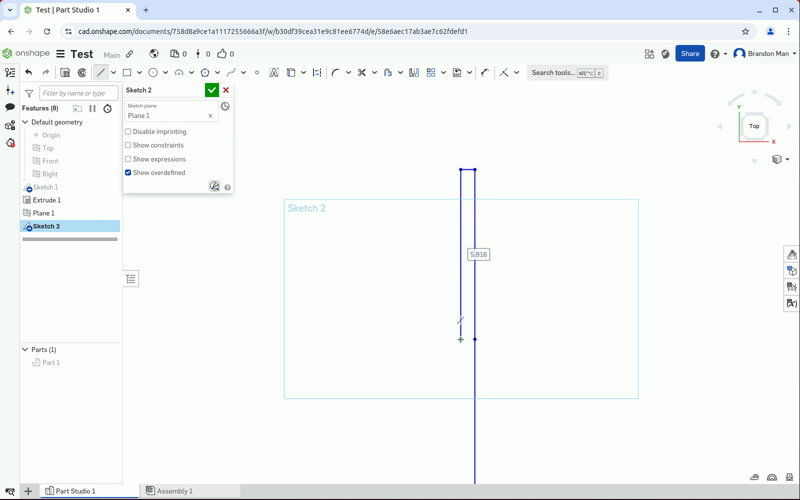
scroll(-6)
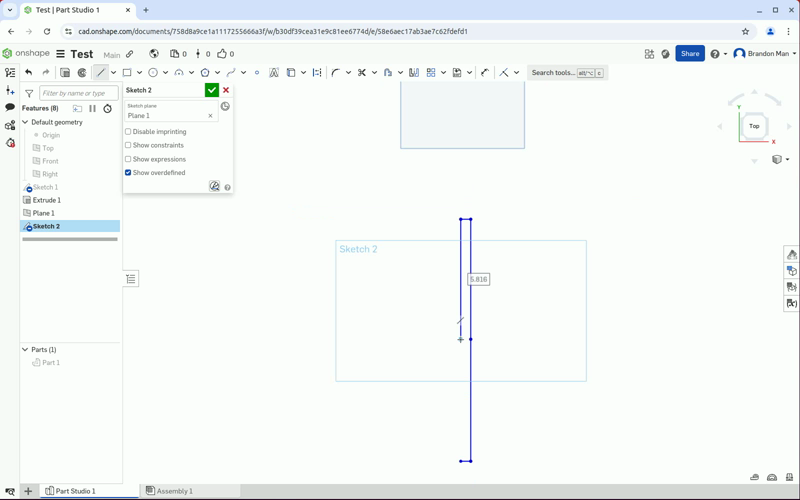
scroll(-6)
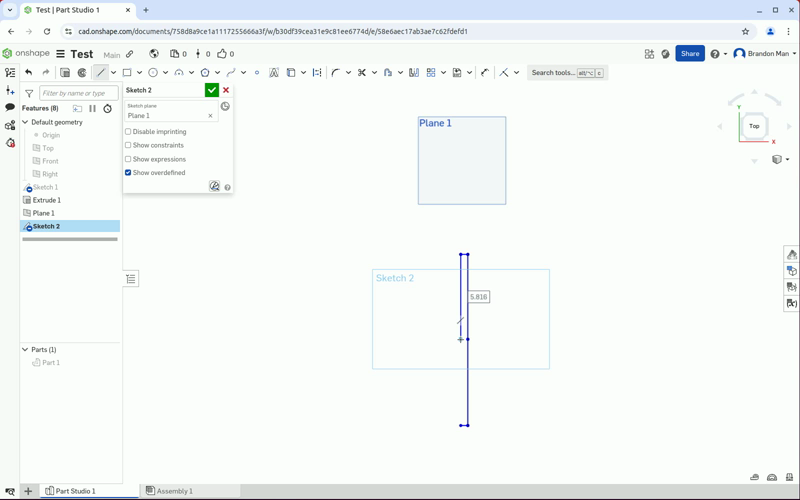
scroll(-6)
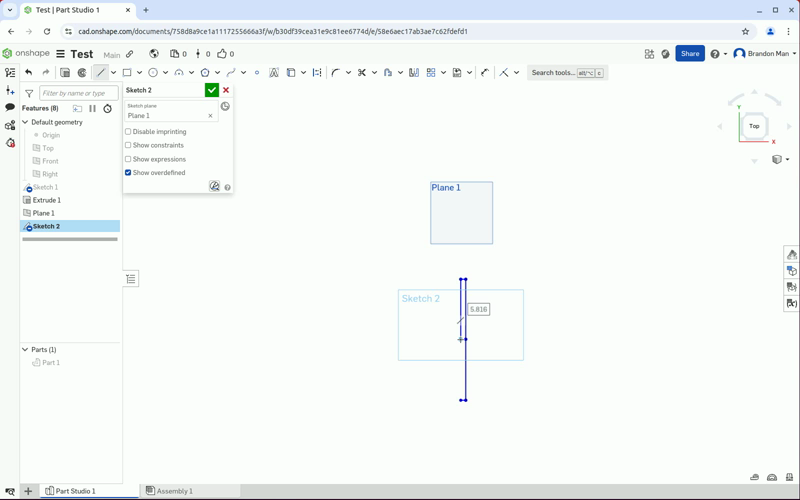
scroll(-6)
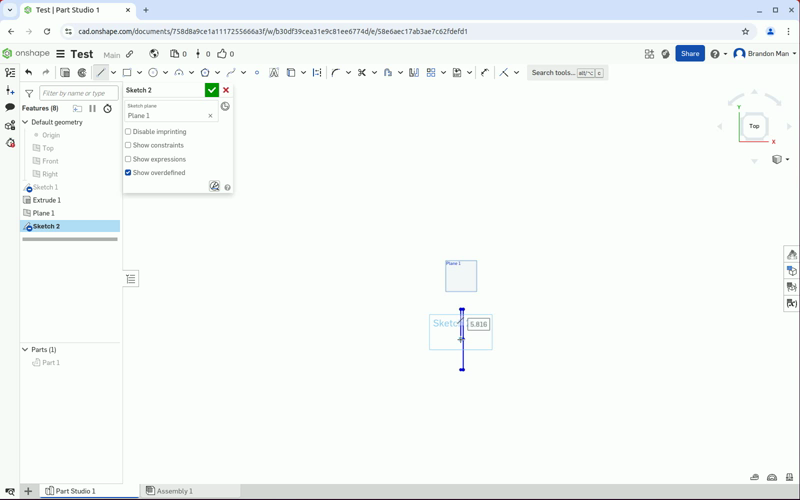
key_up(shift)
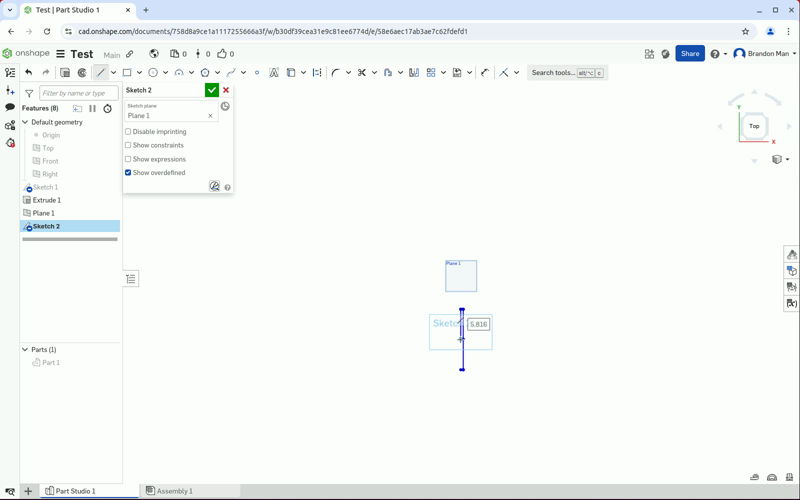
mouse_move(490, 339)
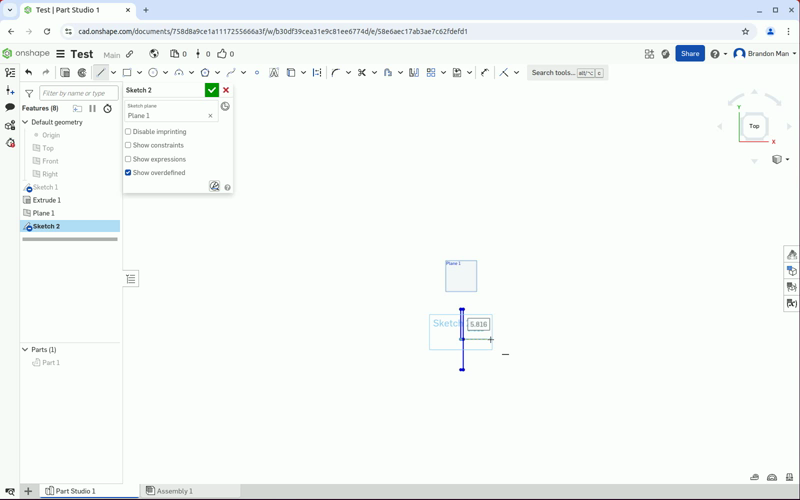
key_down(shift)
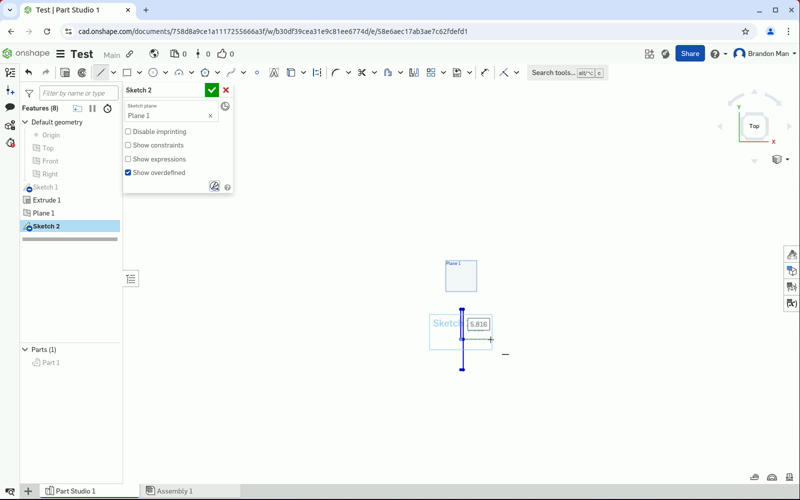
mouse_move(460, 369)
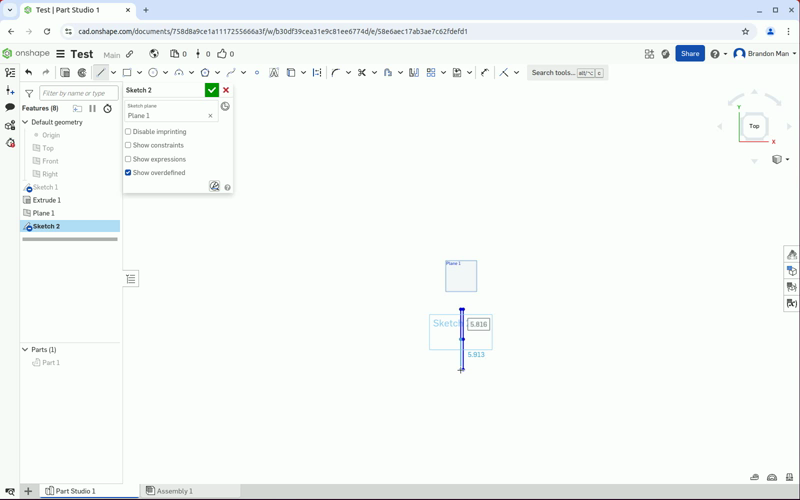
scroll(6)
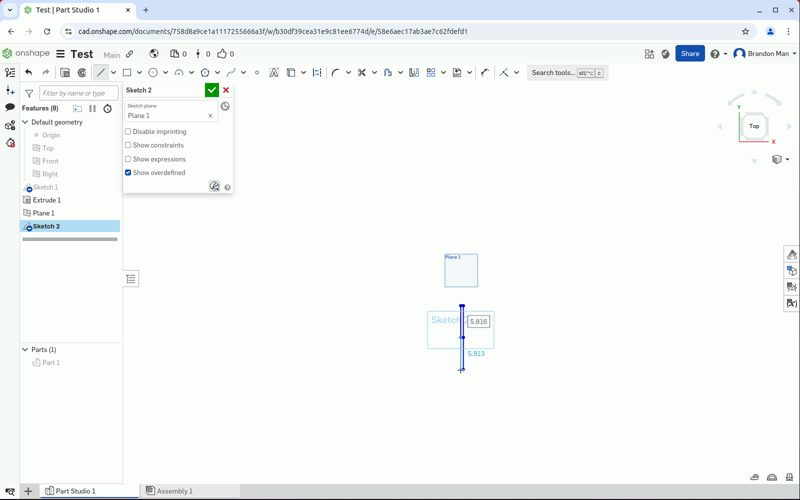
scroll(6)
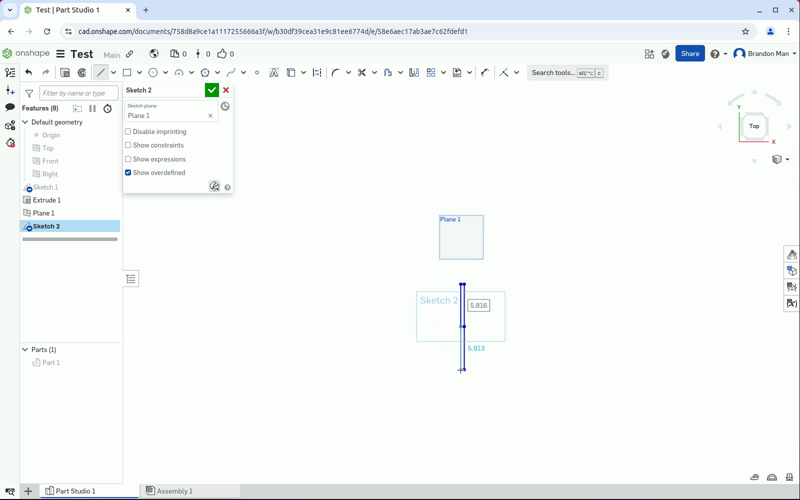
scroll(6)
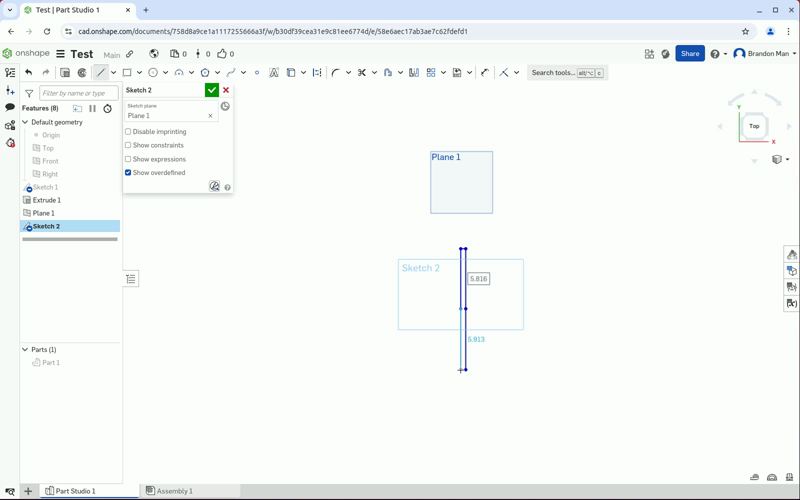
scroll(6)
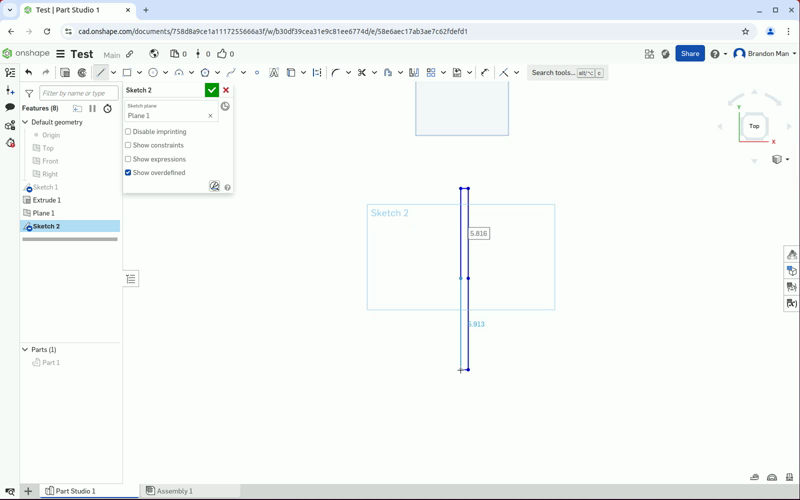
scroll(6)
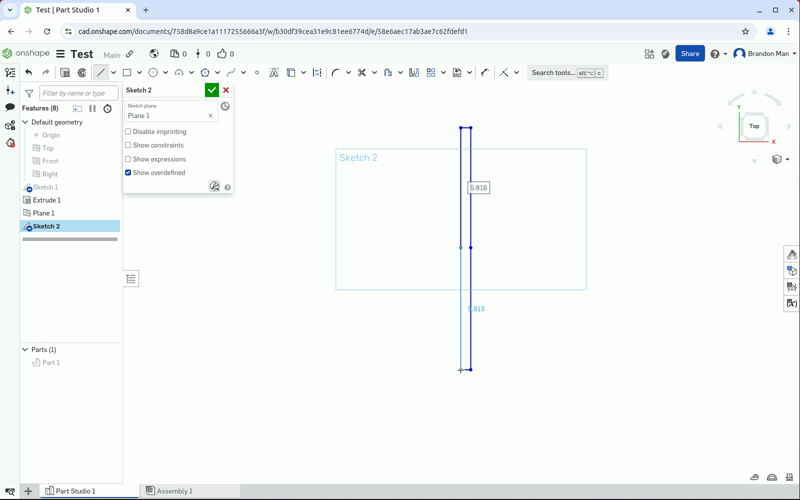
scroll(6)
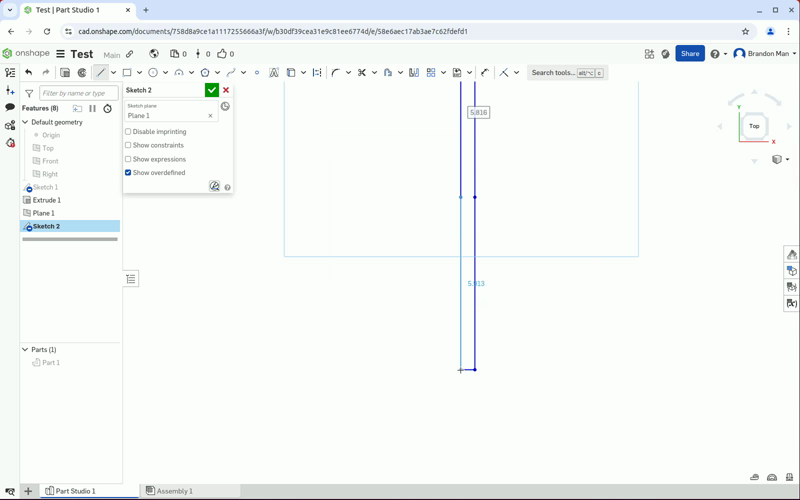
scroll(6)
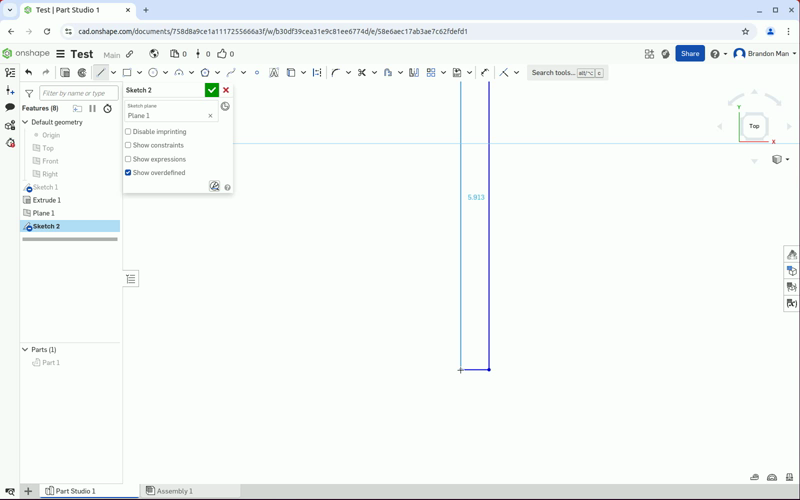
key_up(shift)
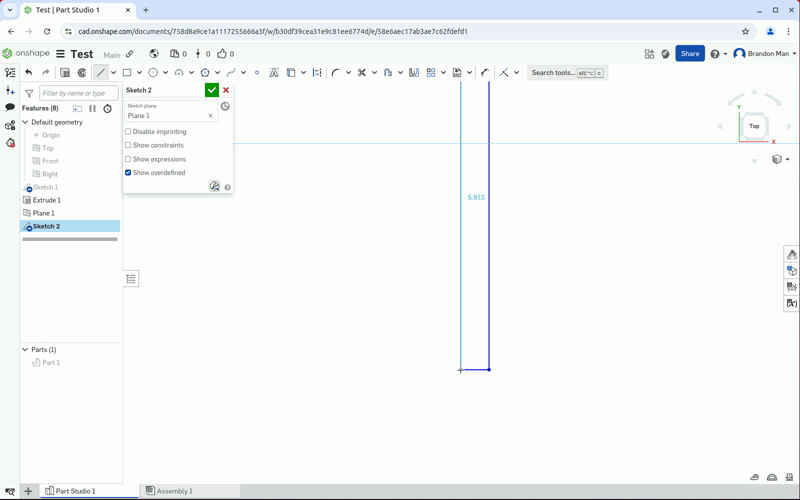
click(460, 369)
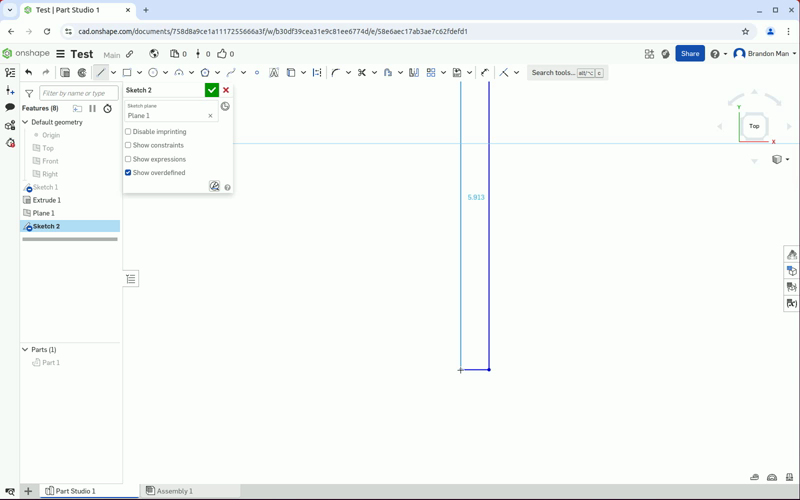
scroll(-6)
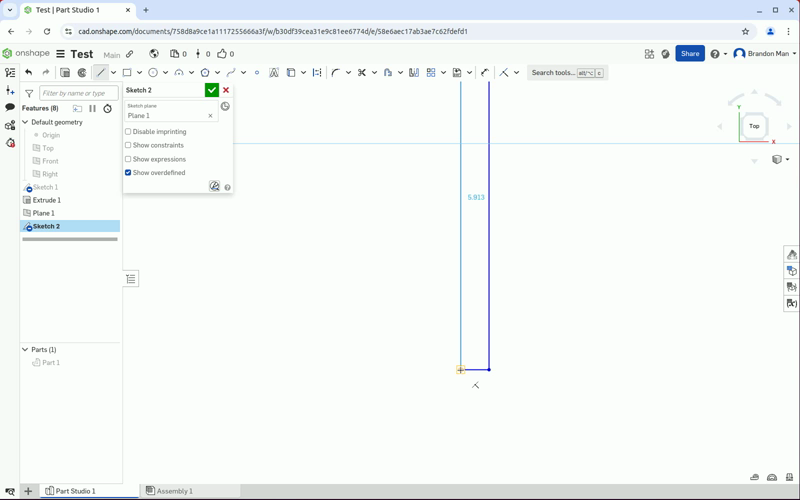
scroll(-6)
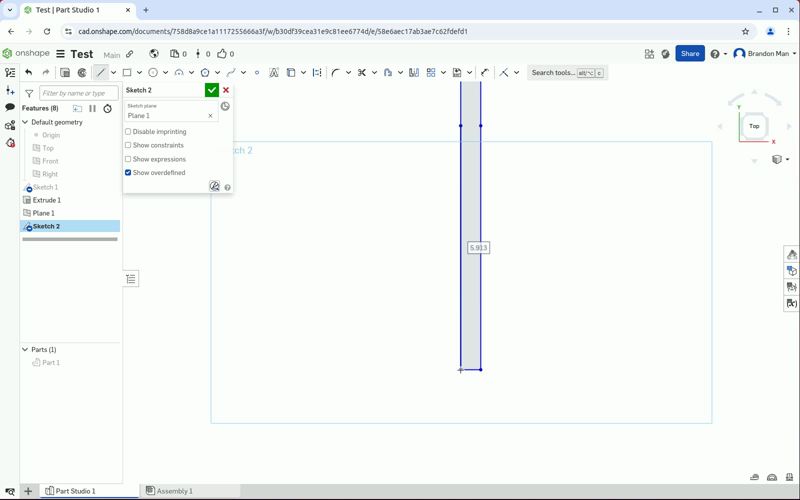
scroll(-6)
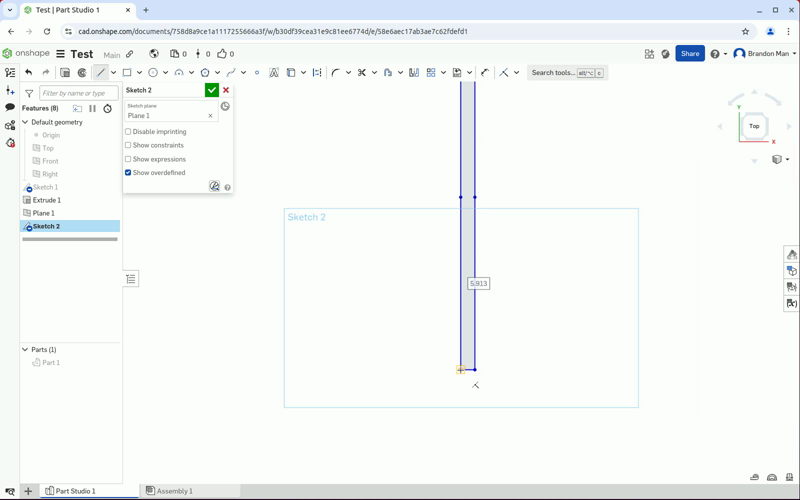
scroll(-6)
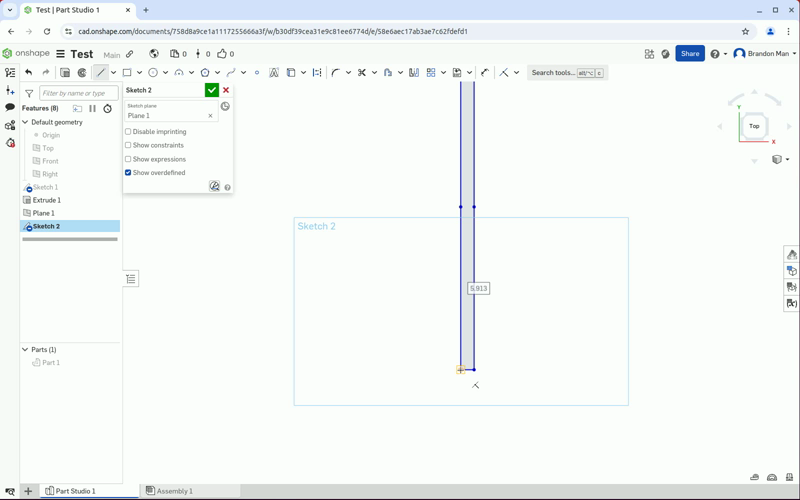
scroll(-6)
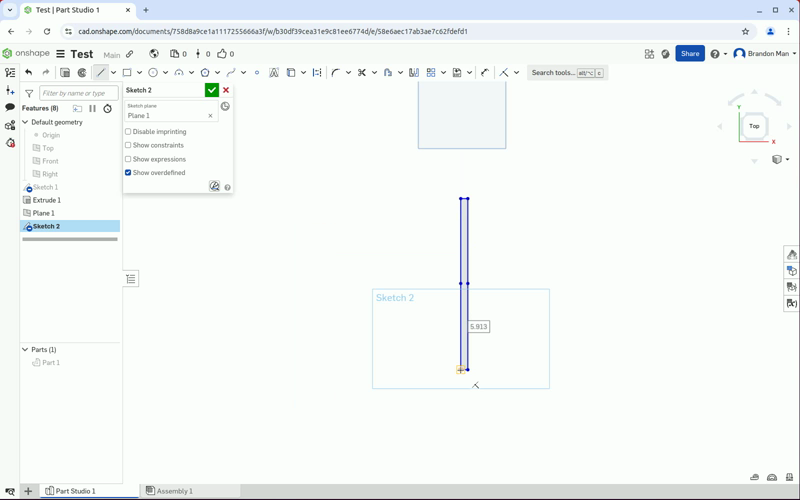
scroll(-6)
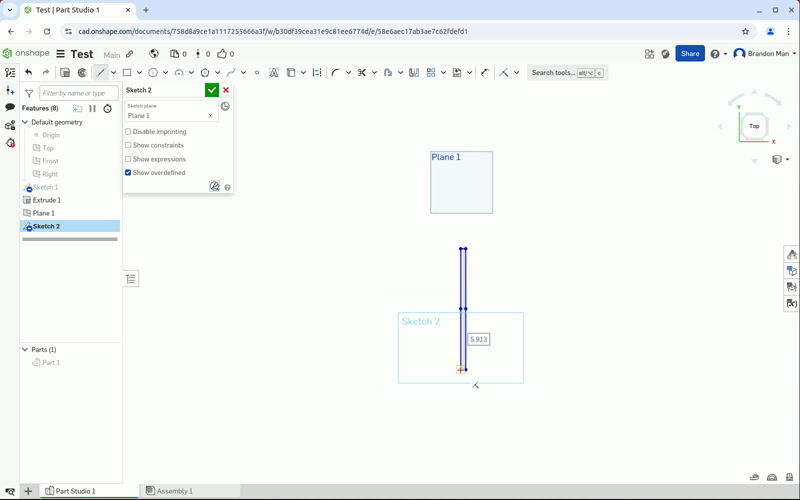
scroll(-6)
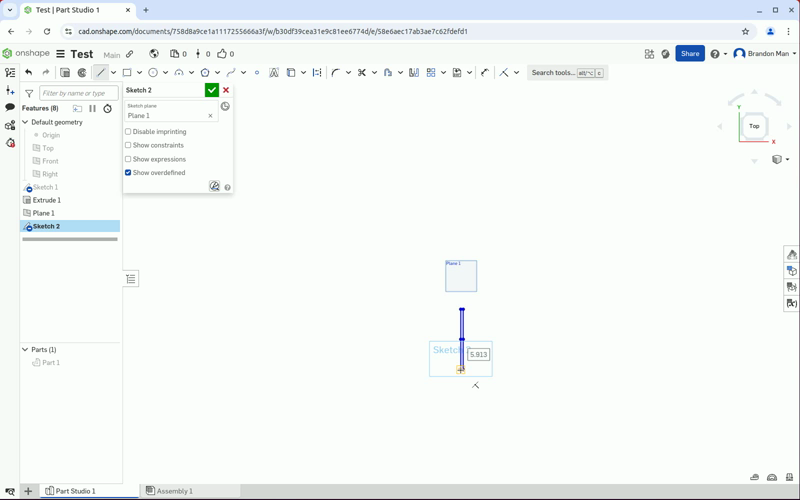
key(esc)
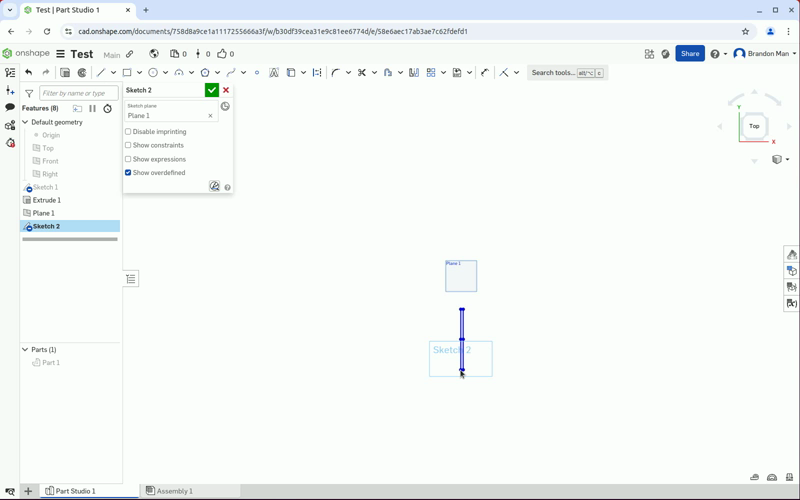
mouse_move(462, 330)
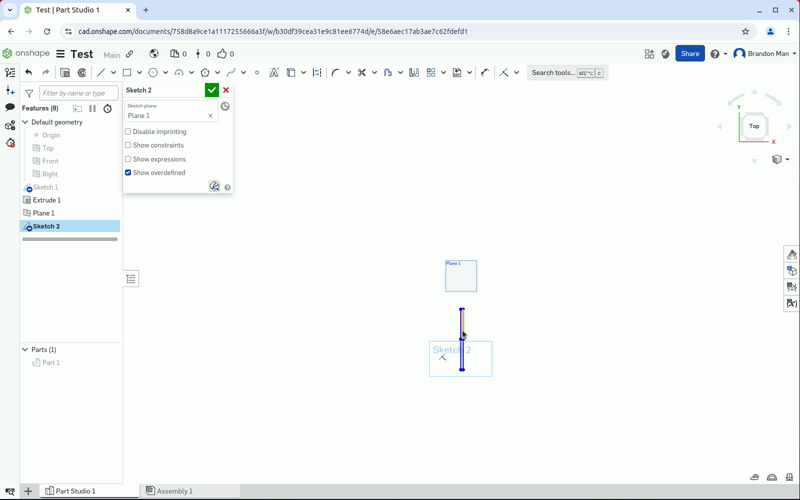
scroll(6)
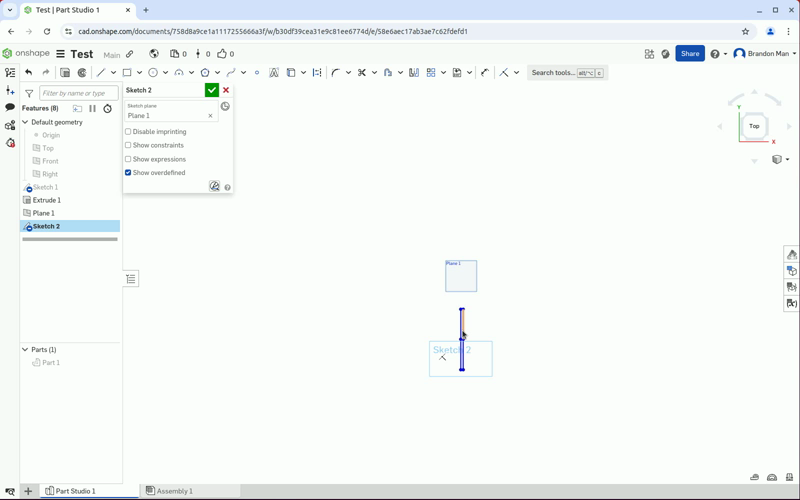
scroll(6)
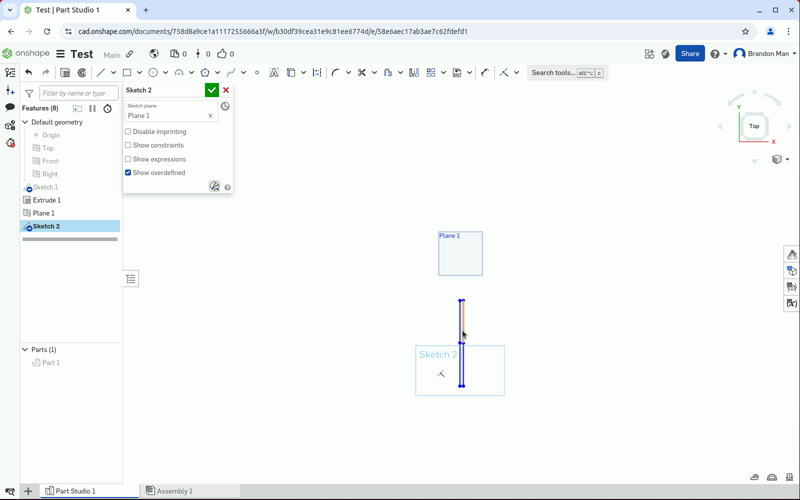
scroll(6)
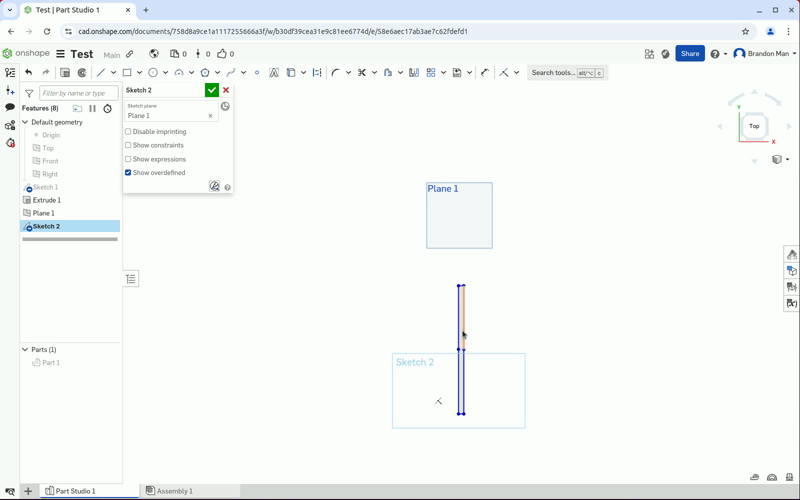
scroll(6)
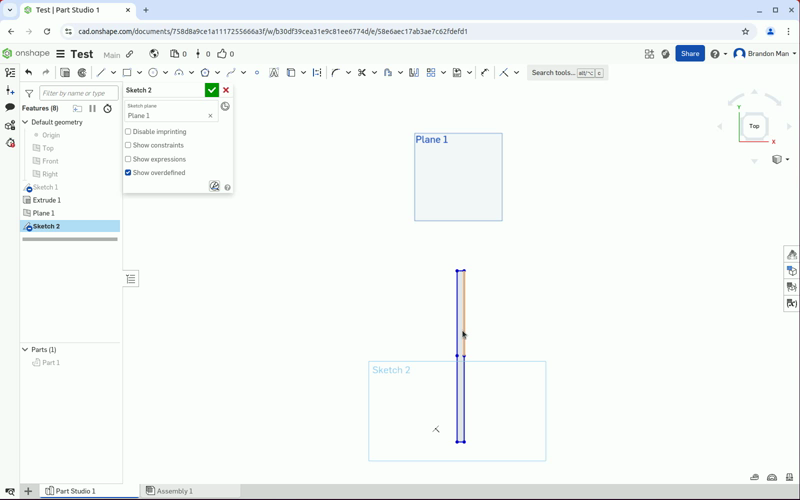
scroll(6)
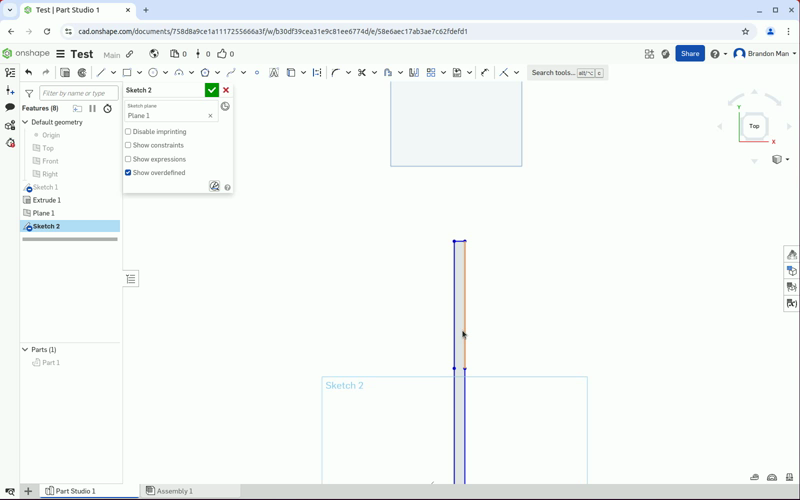
scroll(6)
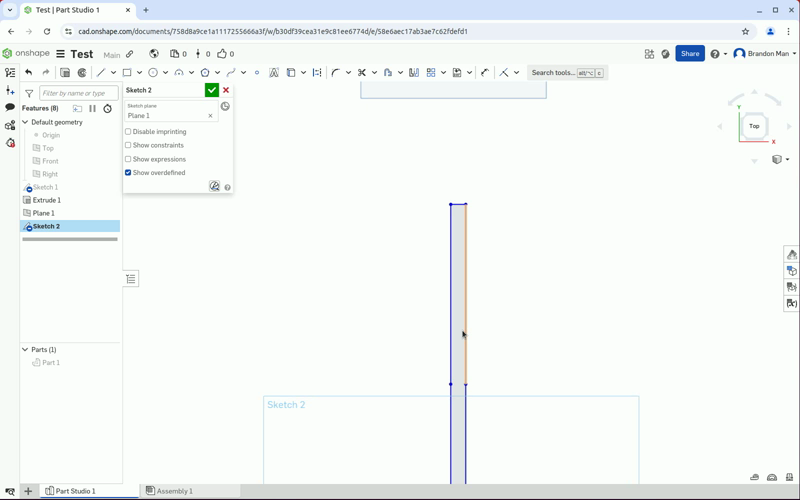
scroll(6)
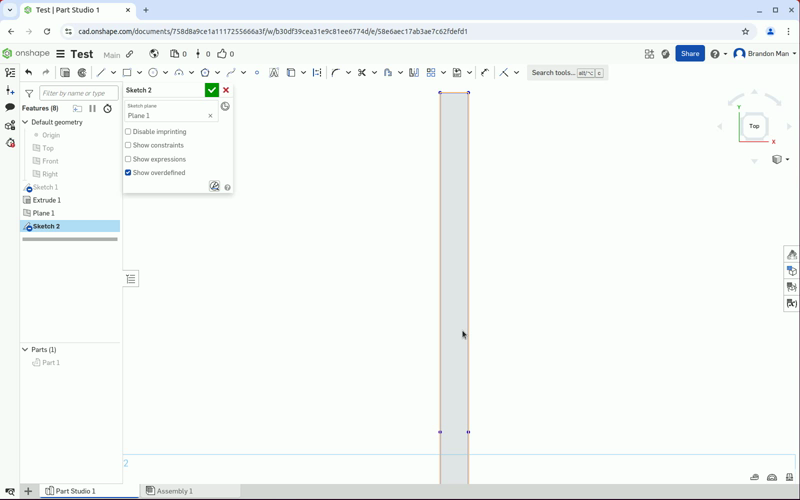
click(462, 330)
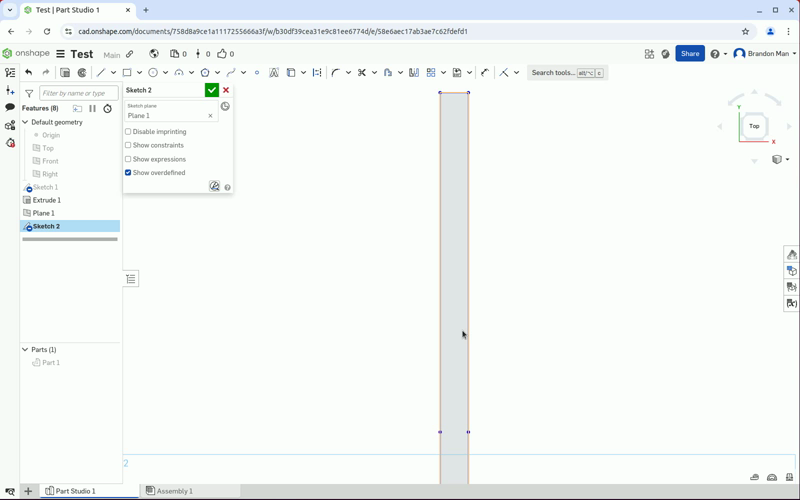
scroll(-6)
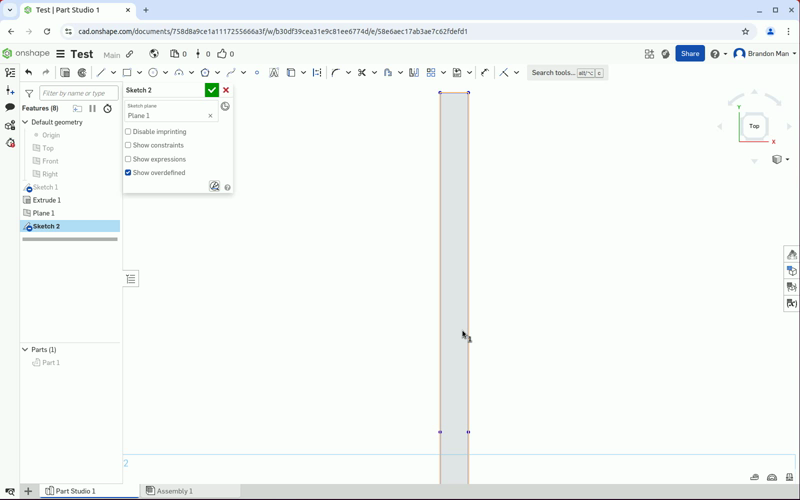
scroll(-6)
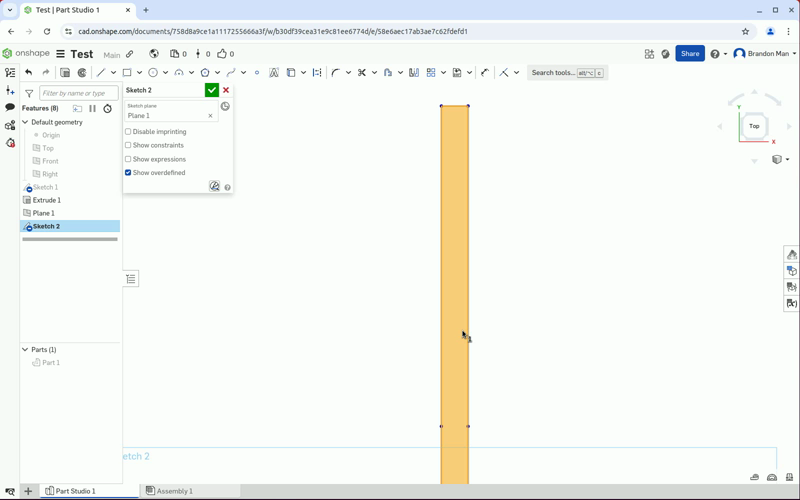
scroll(-6)
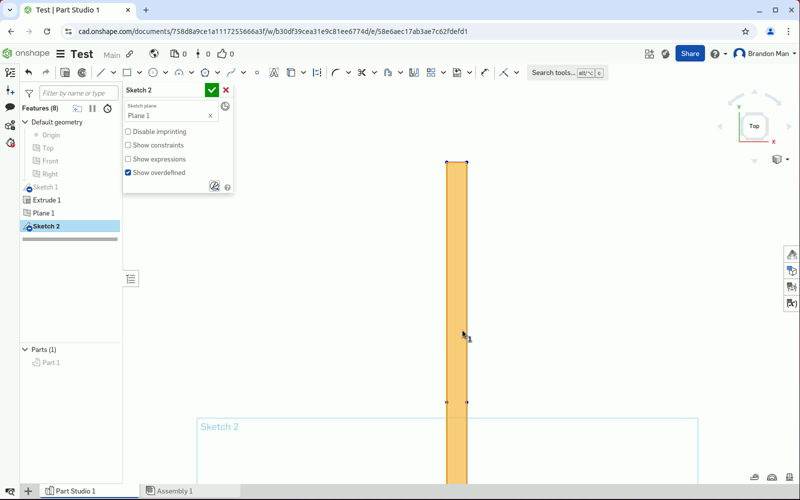
scroll(-6)
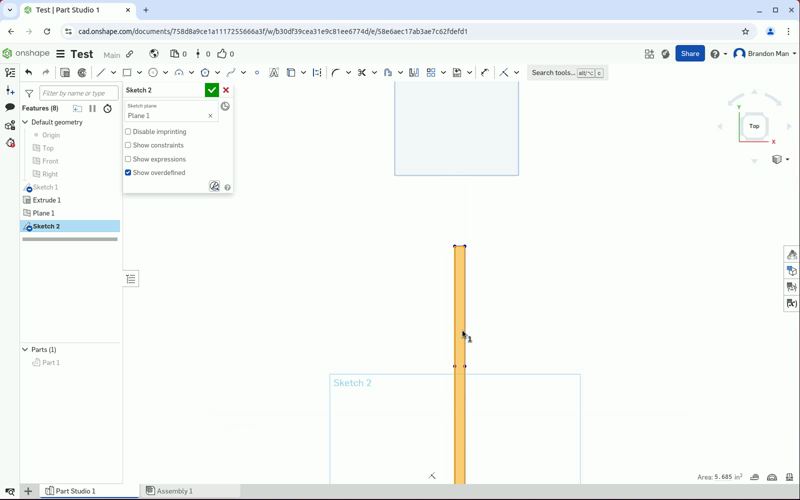
scroll(-6)
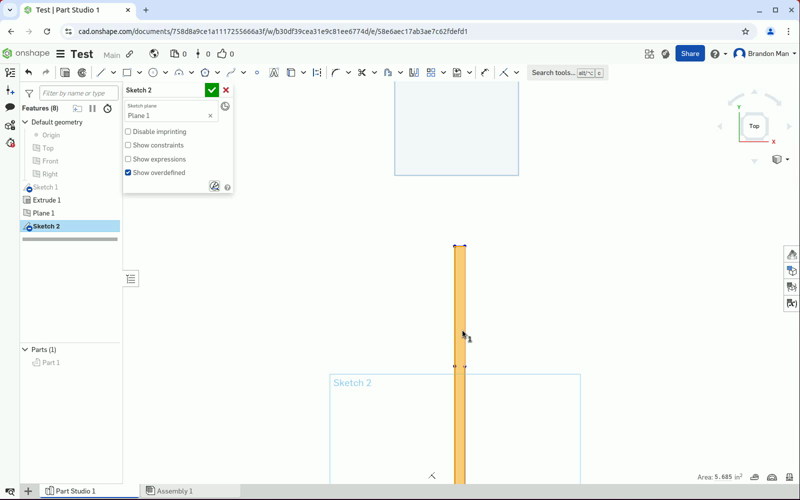
scroll(-6)
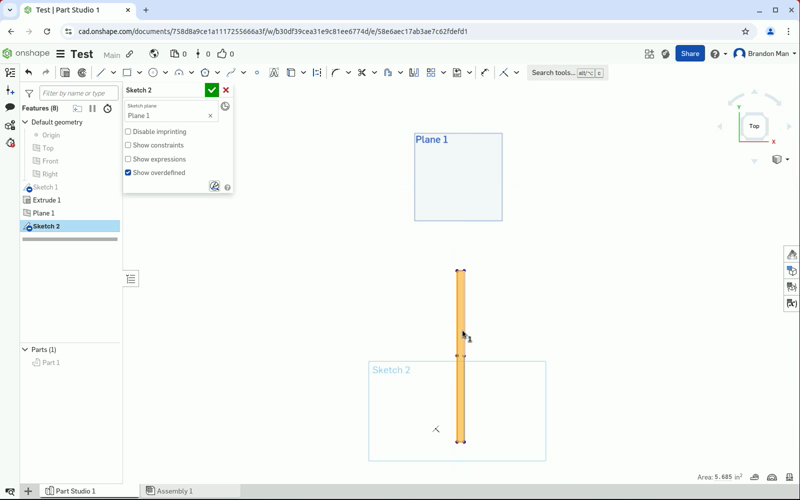
scroll(-6)
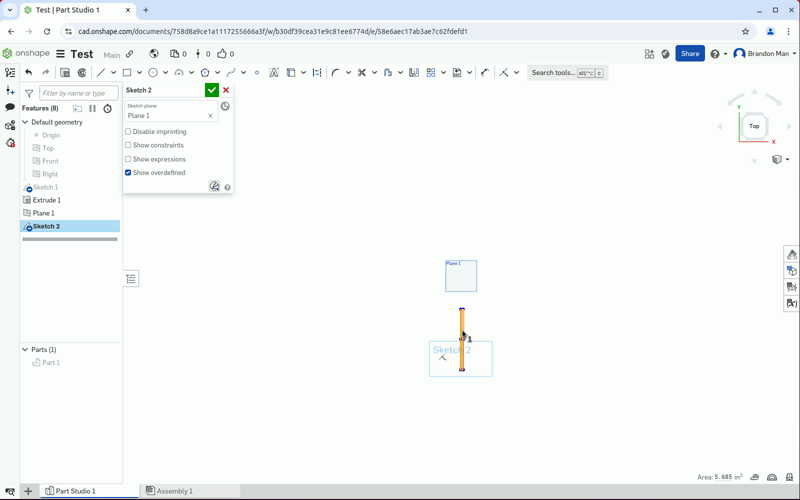
mouse_move(73, 352)
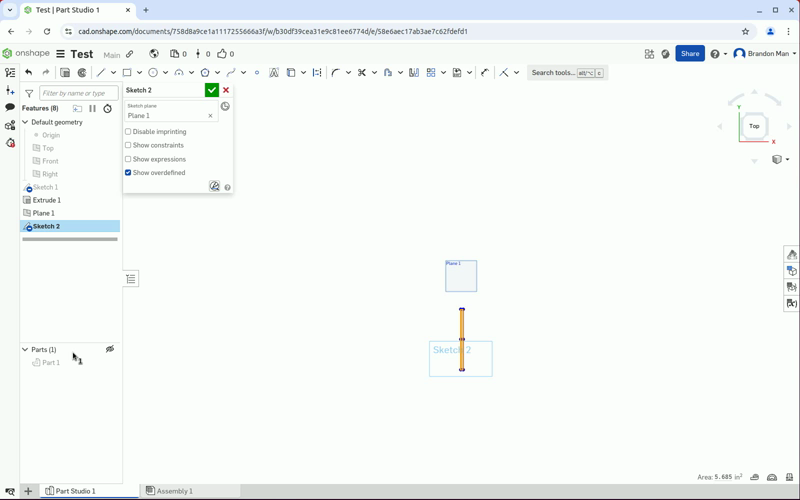
key(shift+y)
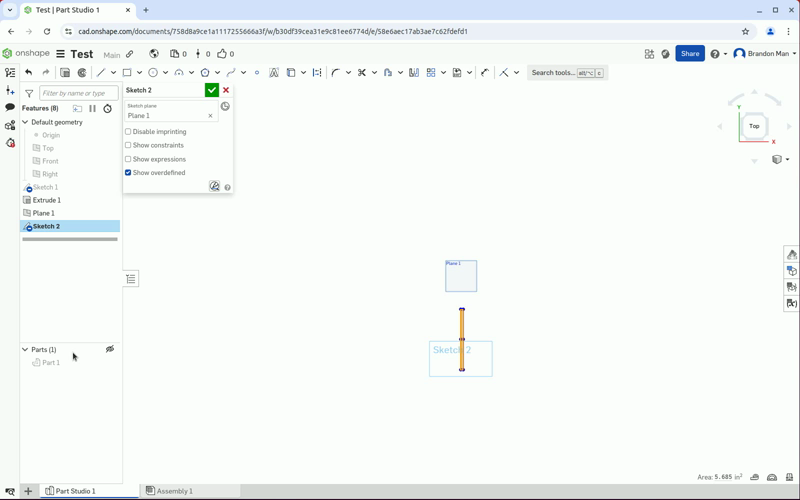
key(shift+e)
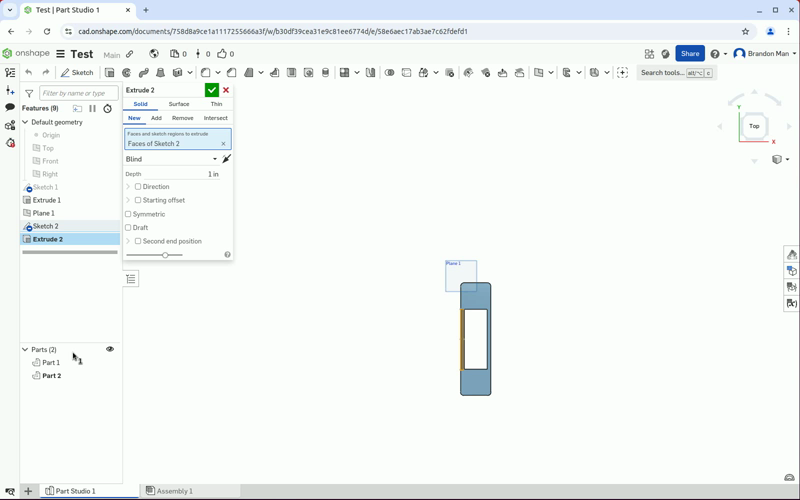
mouse_move(143, 106)
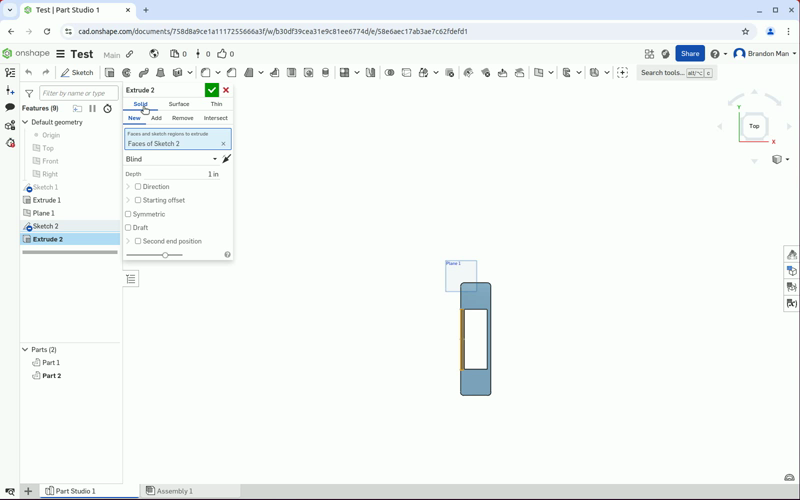
click(143, 106)
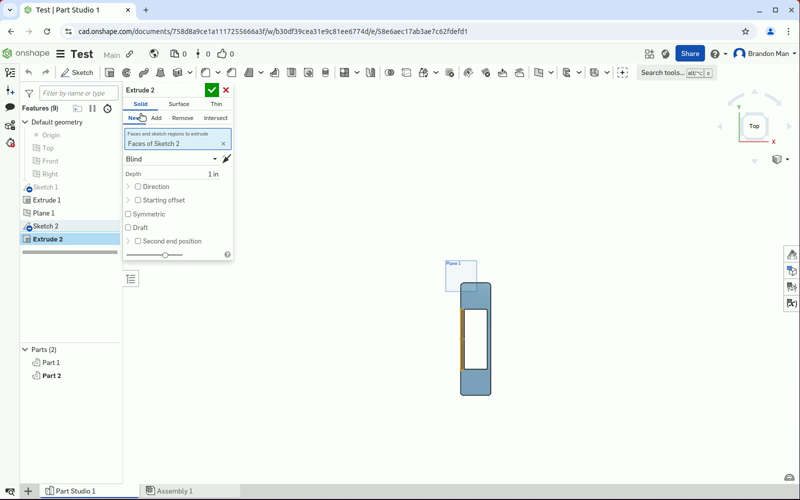
mouse_move(137, 120)
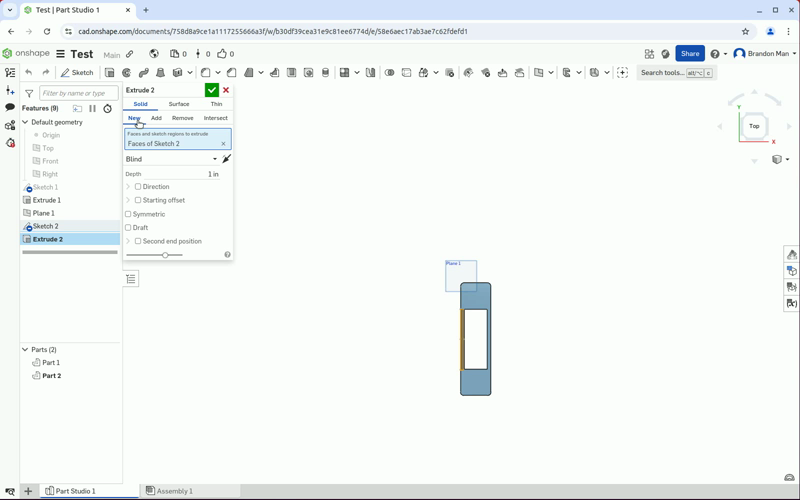
click(137, 120)
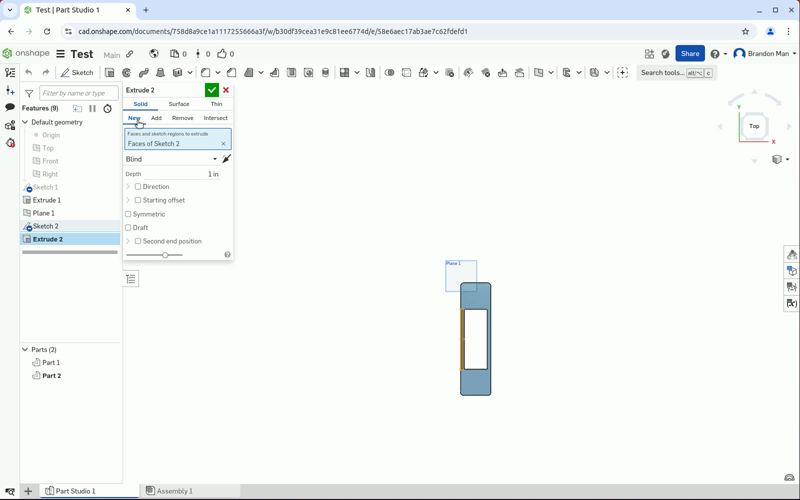
key(tab, 4)
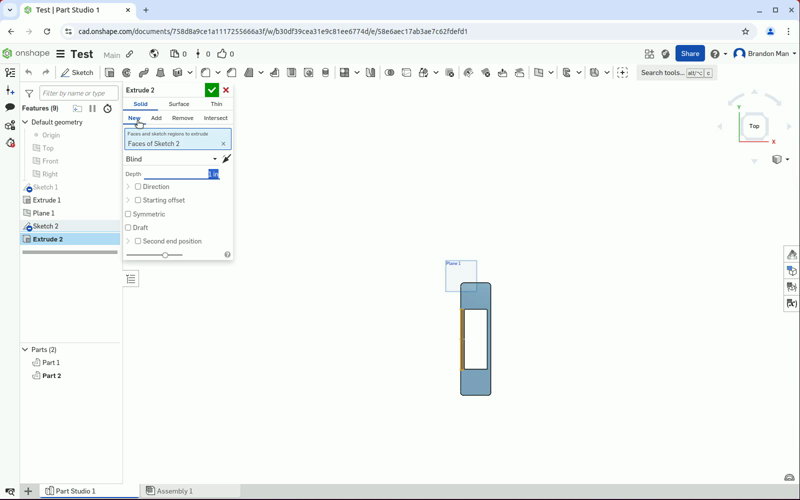
text(14.924)
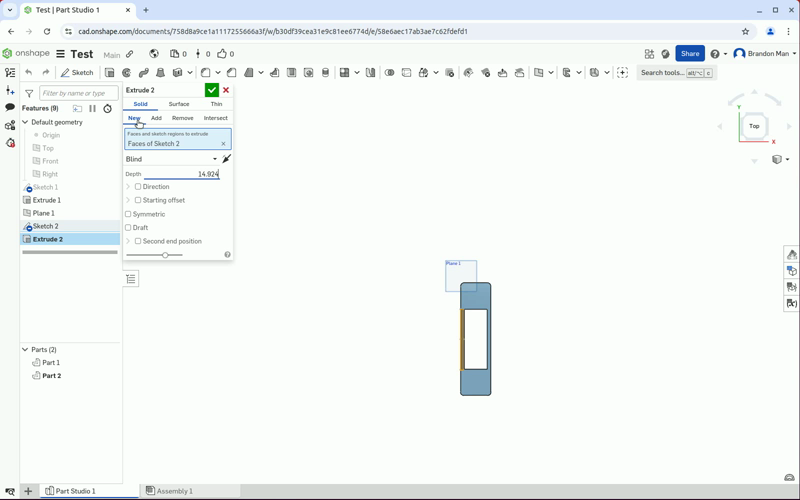
key(enter)
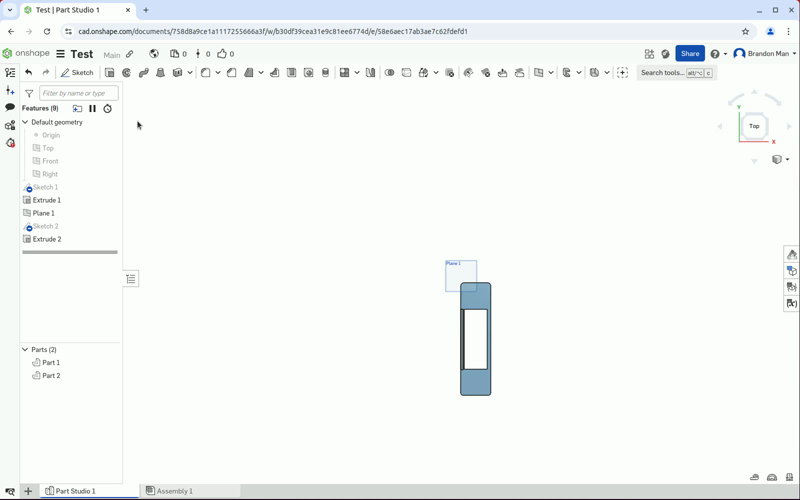
key(shift+h)
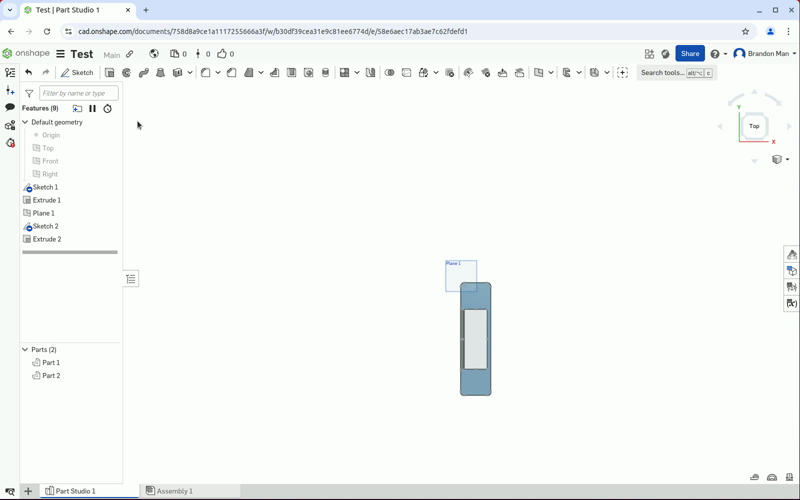
key(shift+h)
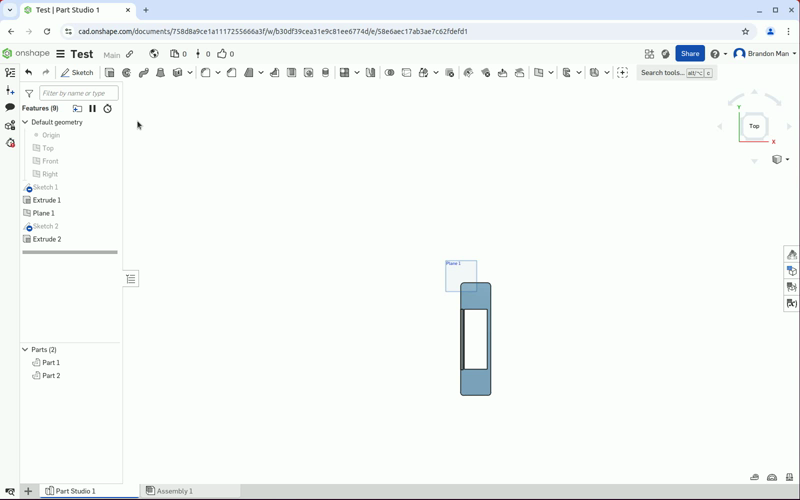
mouse_move(73, 189)
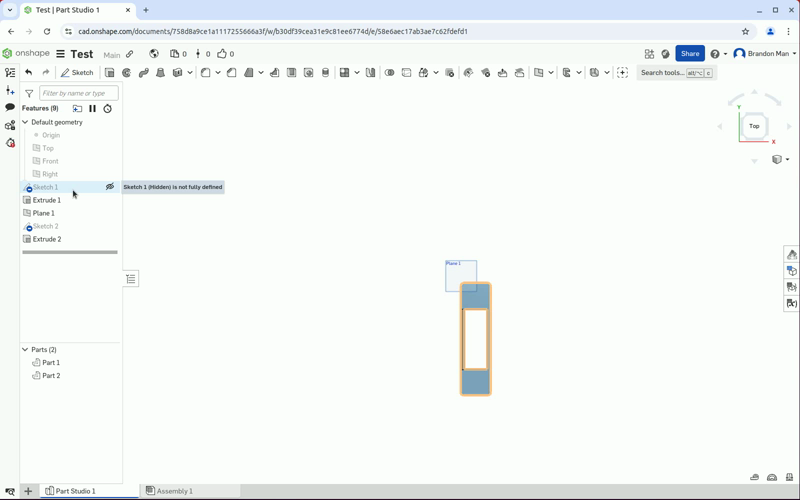
click(73, 189)
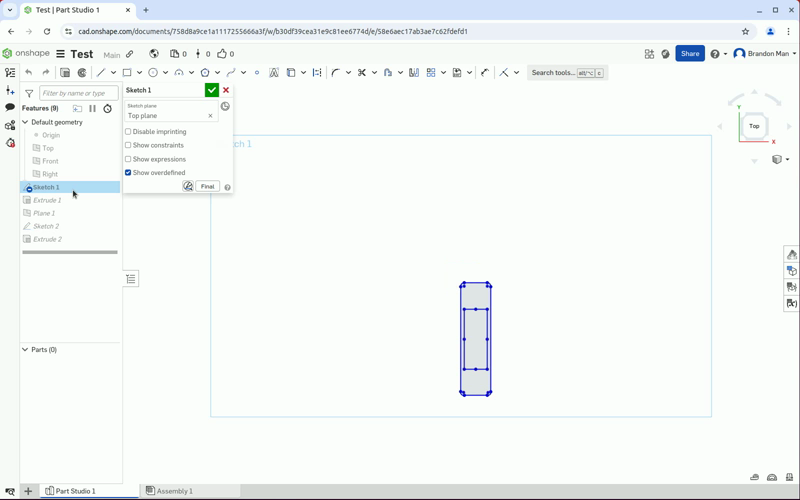
mouse_move(229, 92)
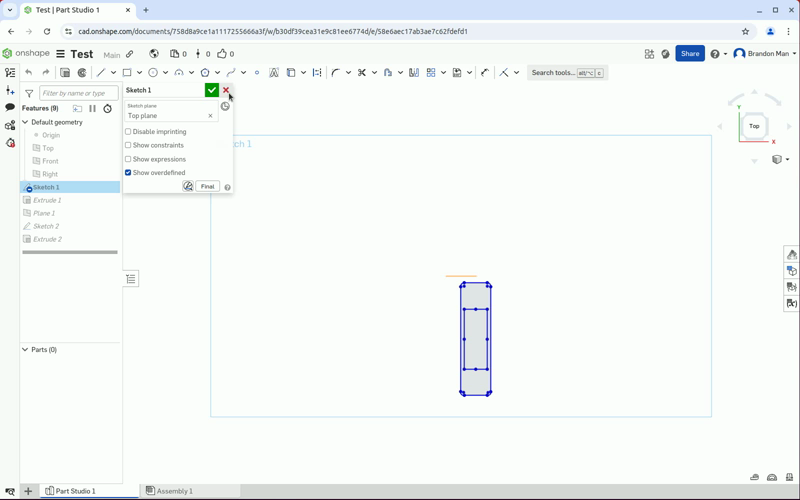
click(229, 92)
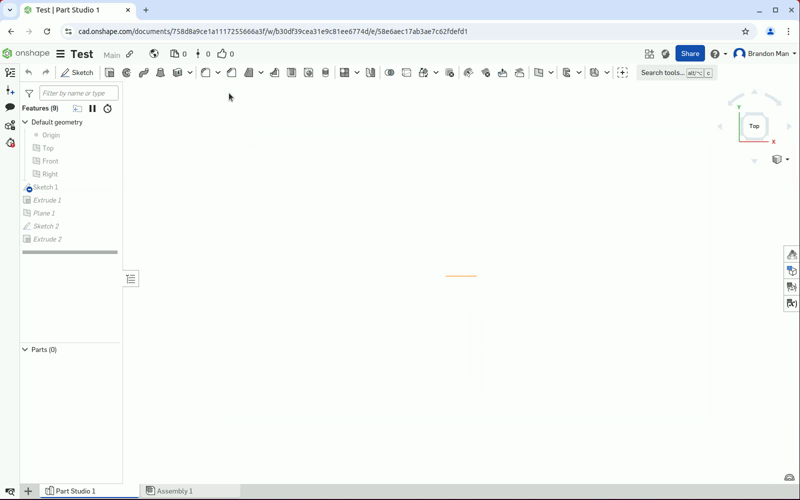
key(shift+s)
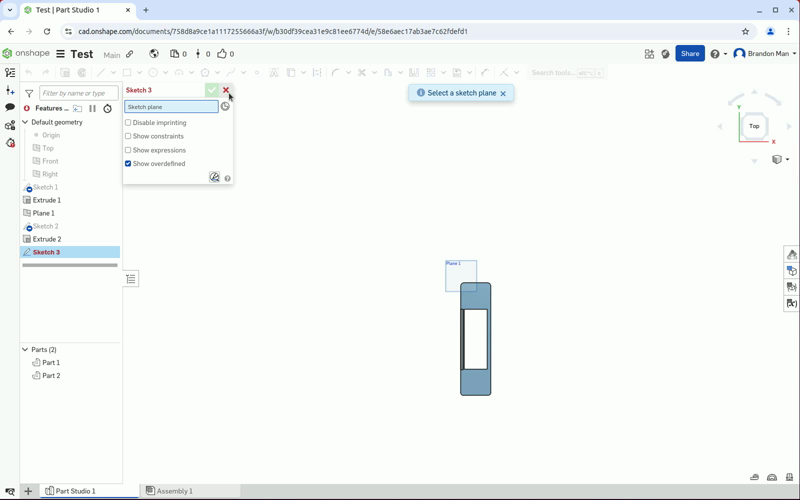
mouse_move(73, 215)
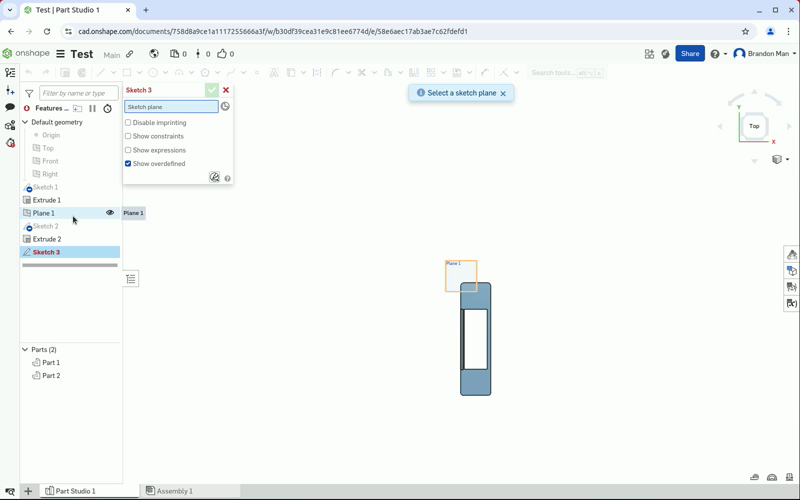
click(73, 215)
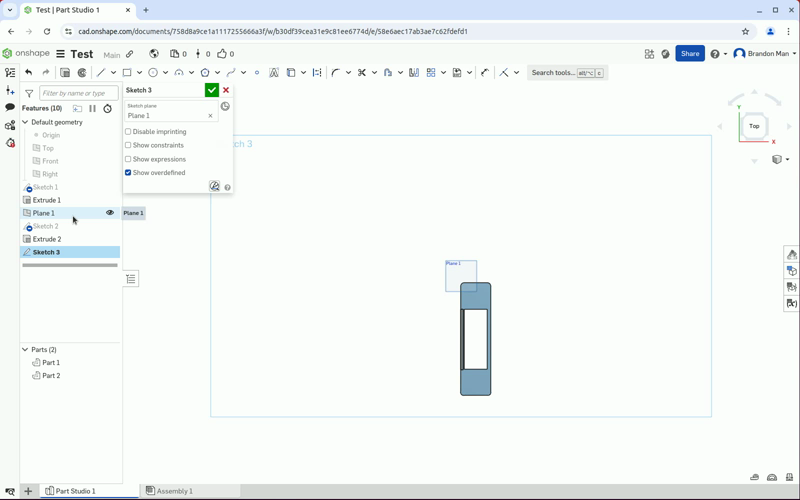
mouse_move(73, 352)
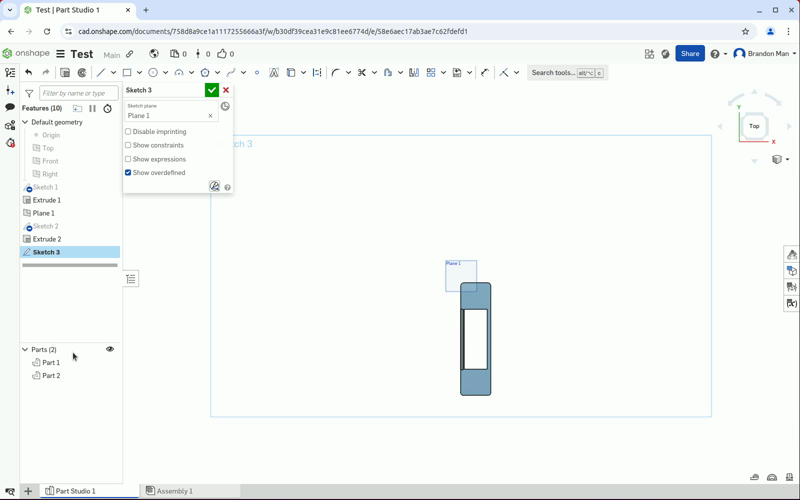
key(y)
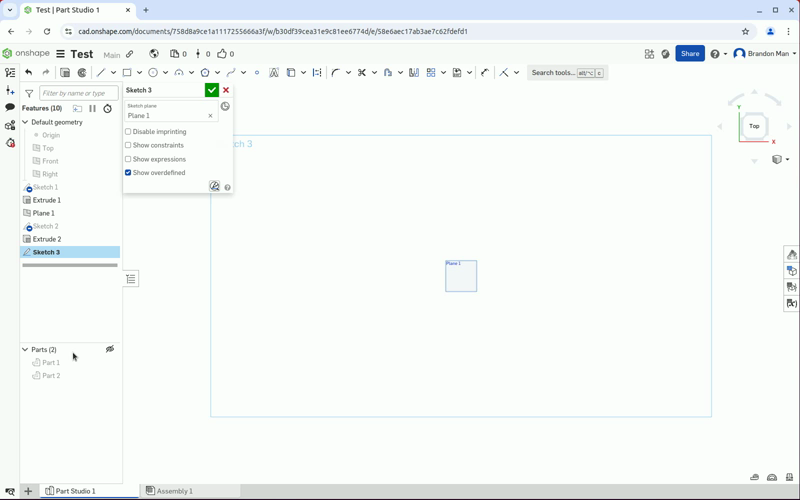
key(l)
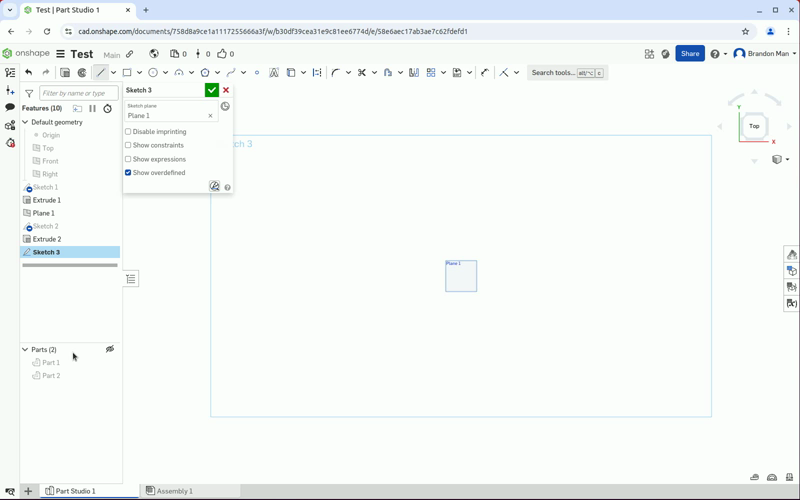
key_down(shift)
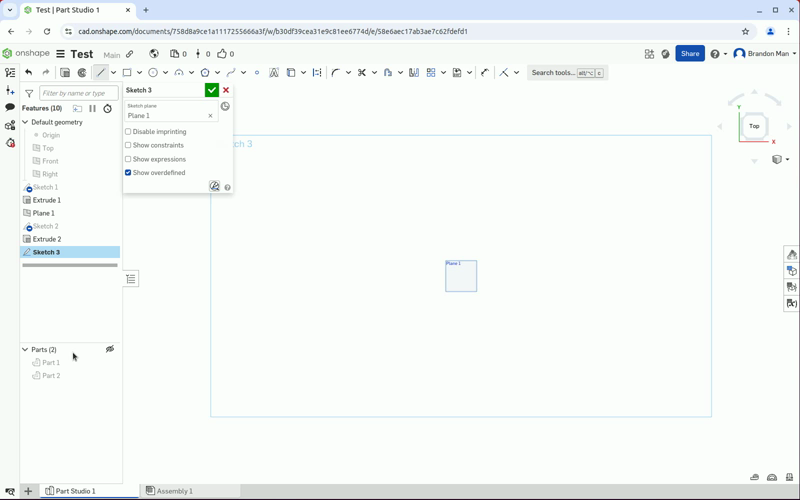
mouse_move(487, 369)
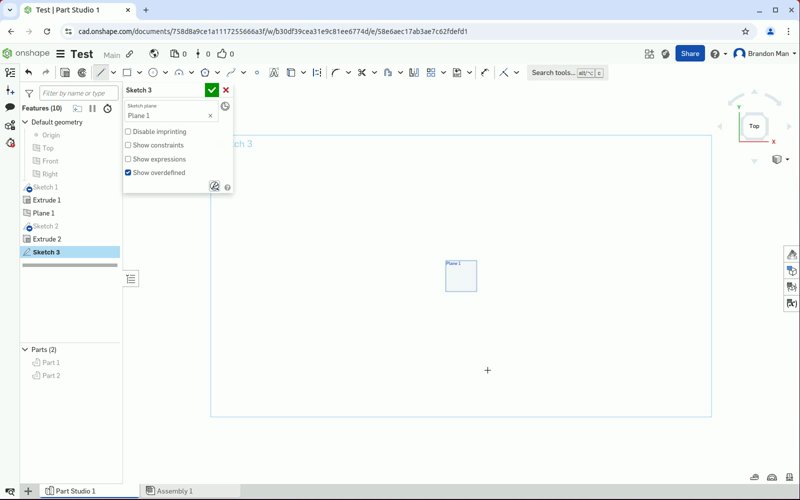
click(487, 369)
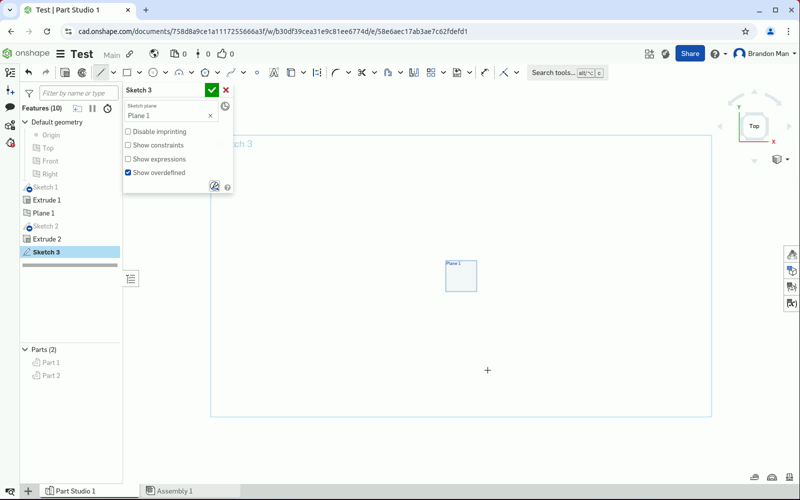
key_up(shift)
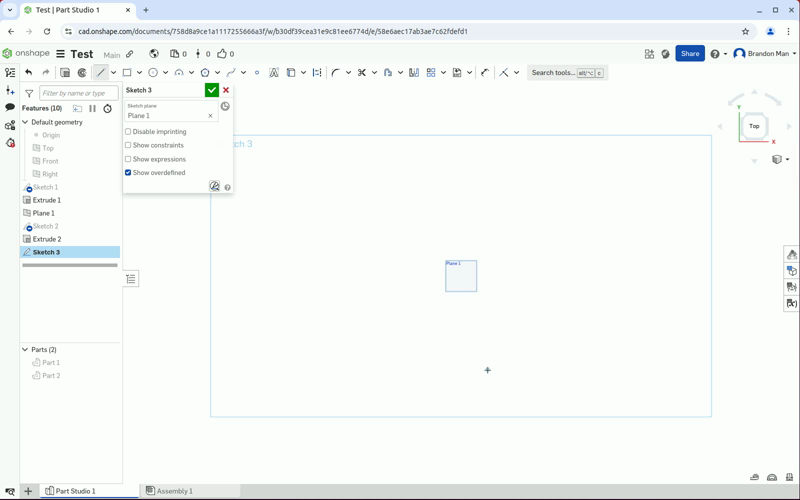
key_down(shift)
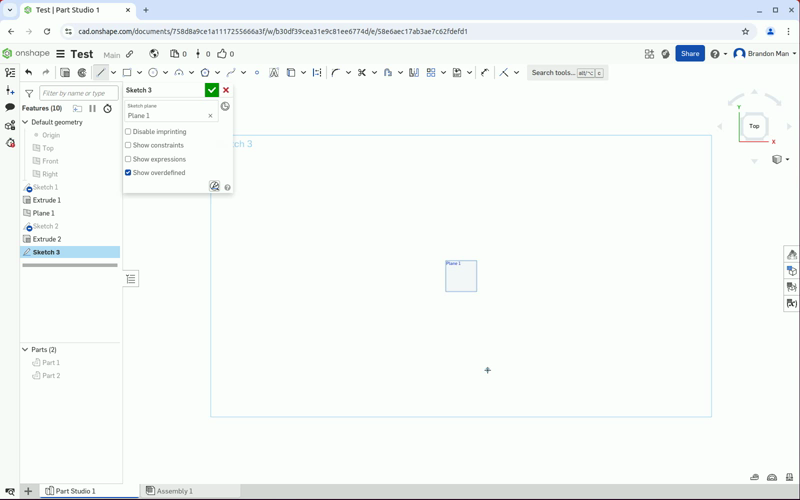
mouse_move(517, 369)
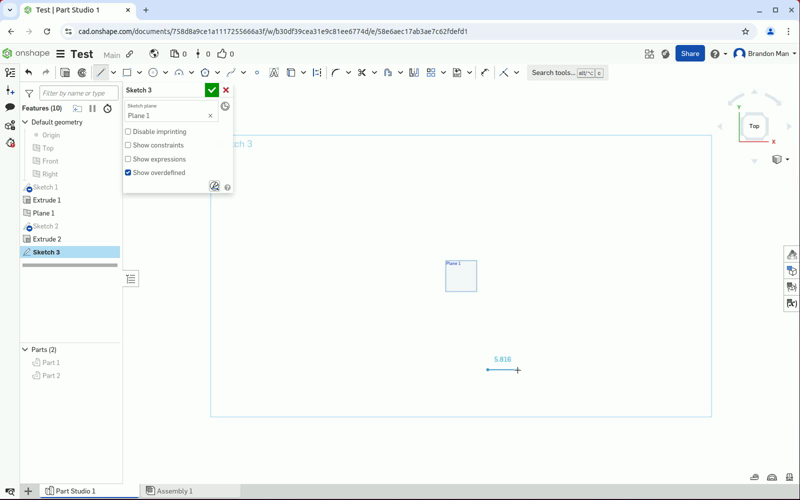
mouse_move(490, 369)
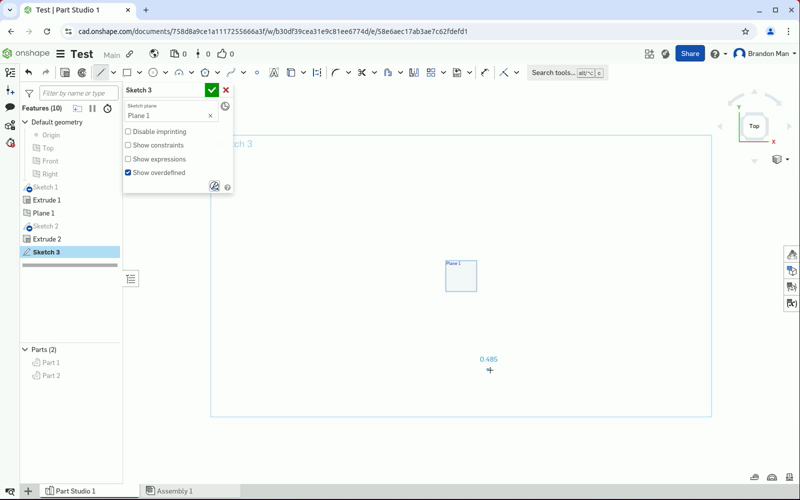
scroll(6)
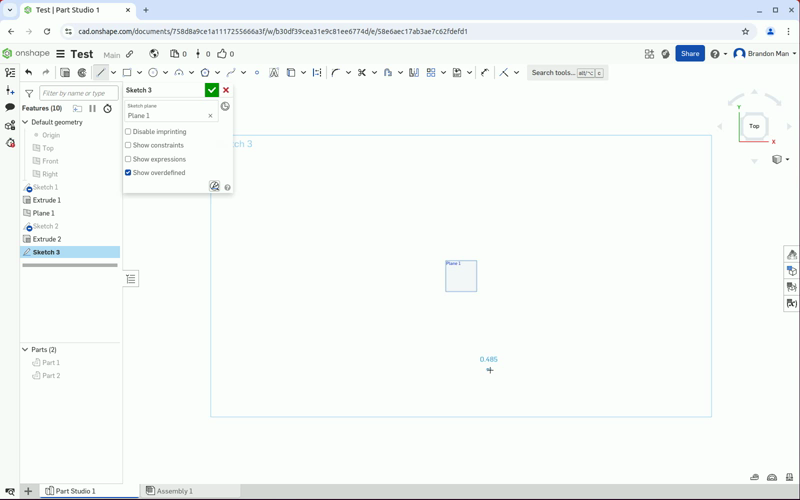
scroll(6)
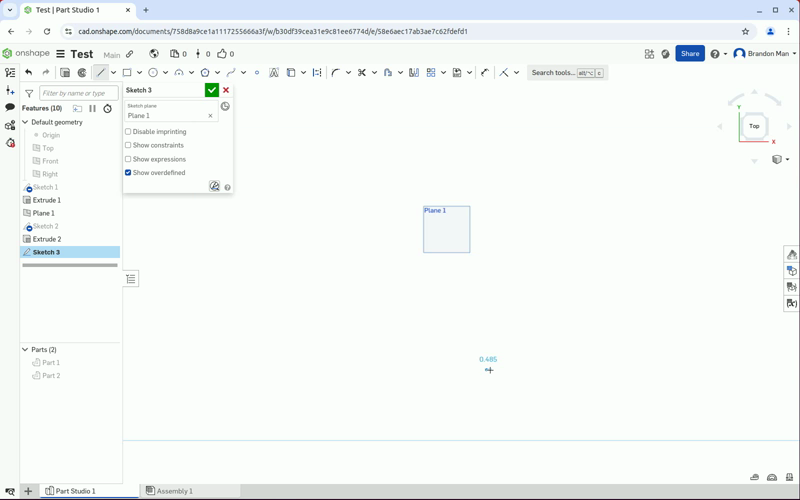
scroll(6)
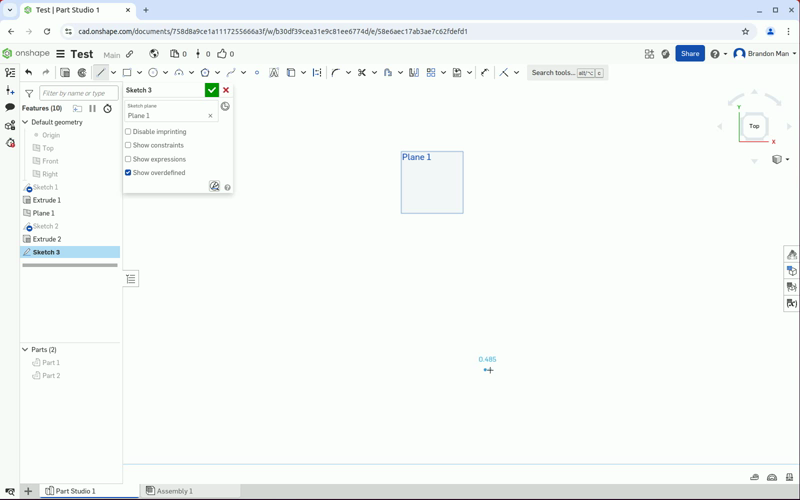
scroll(6)
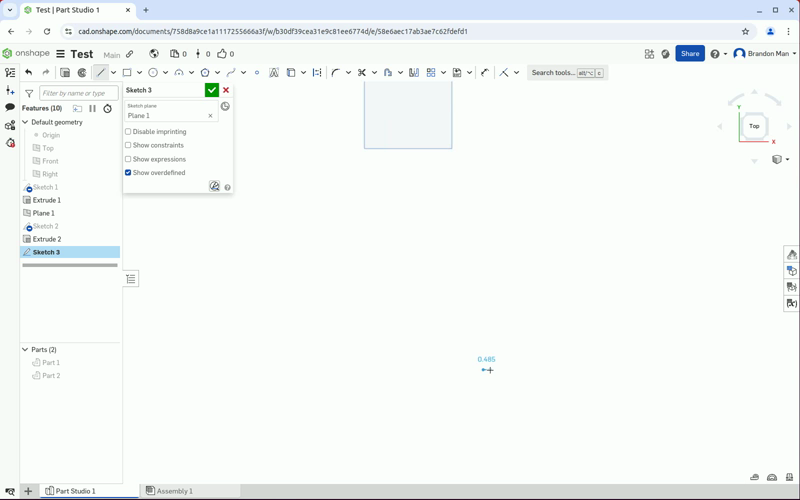
scroll(6)
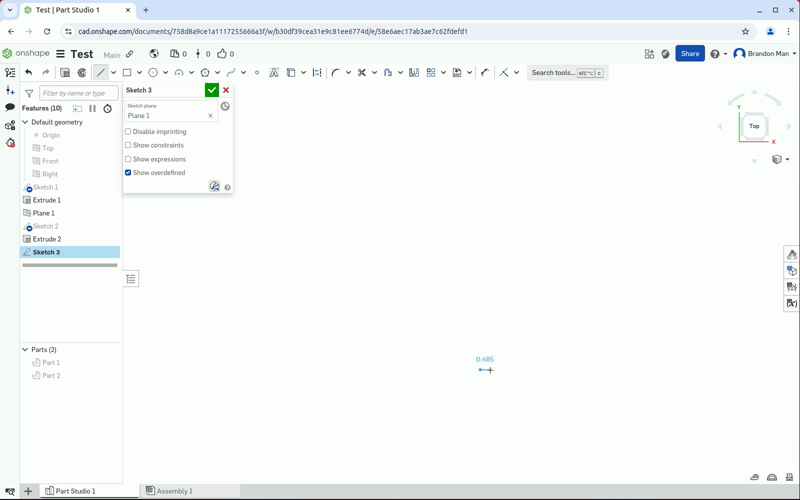
scroll(6)
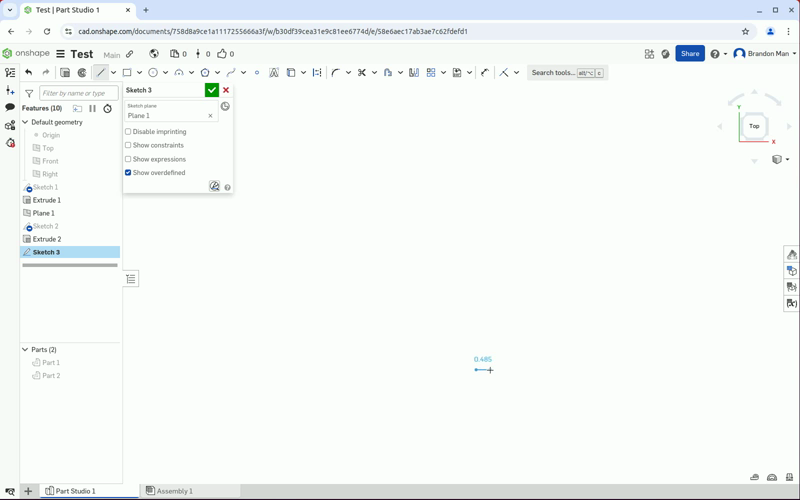
scroll(6)
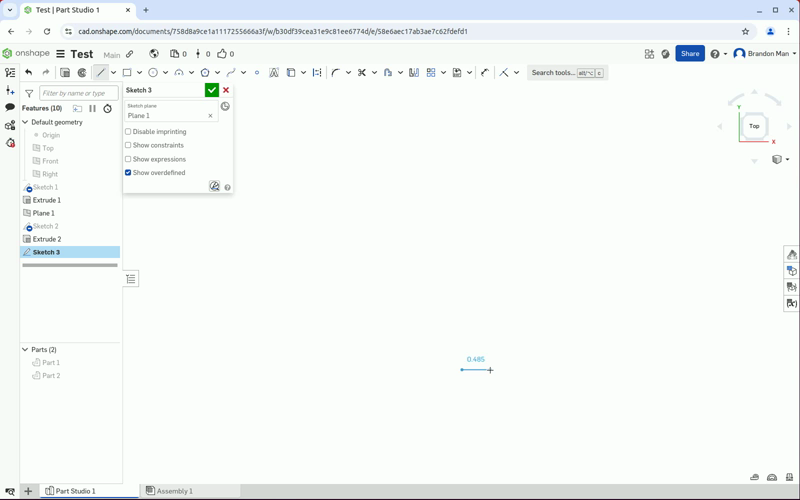
click(490, 369)
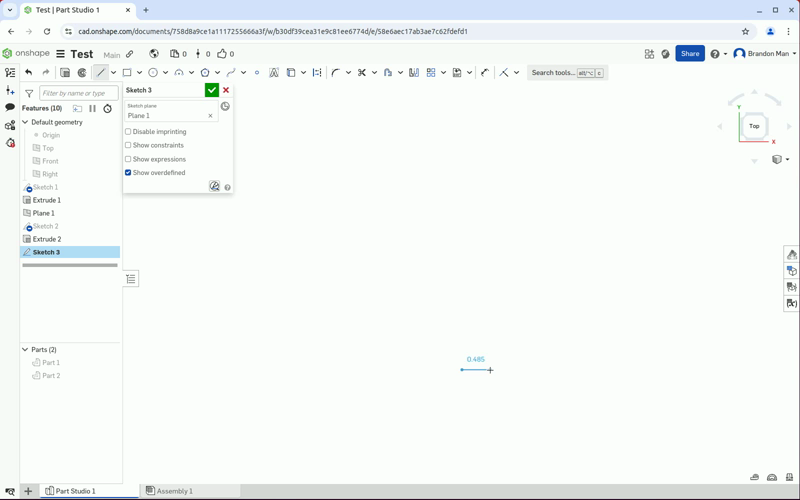
scroll(-6)
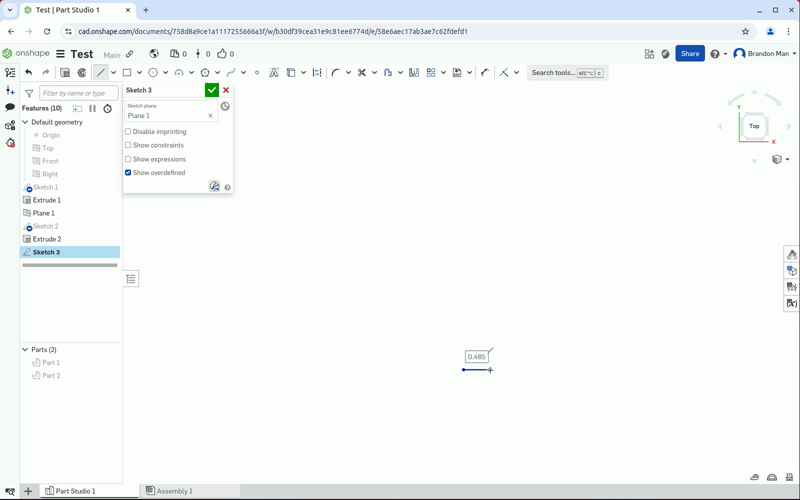
scroll(-6)
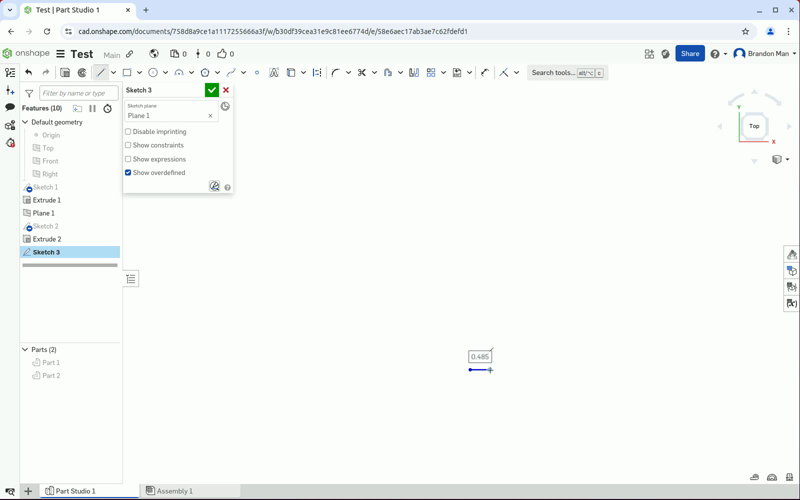
scroll(-6)
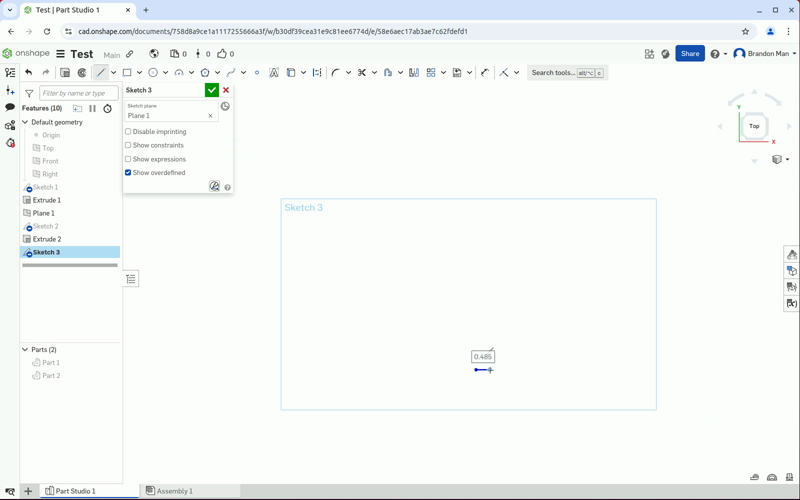
scroll(-6)
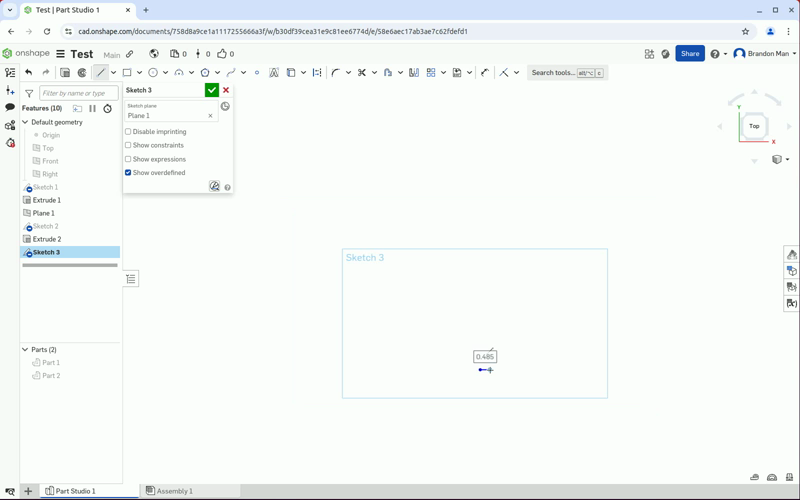
scroll(-6)
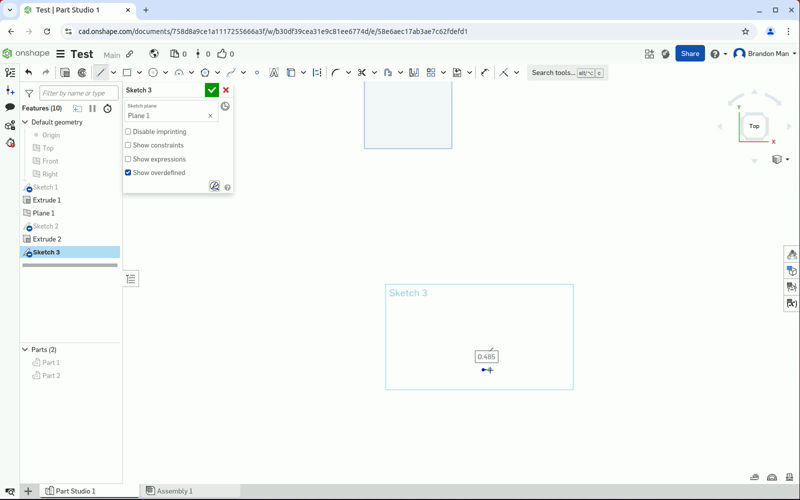
scroll(-6)
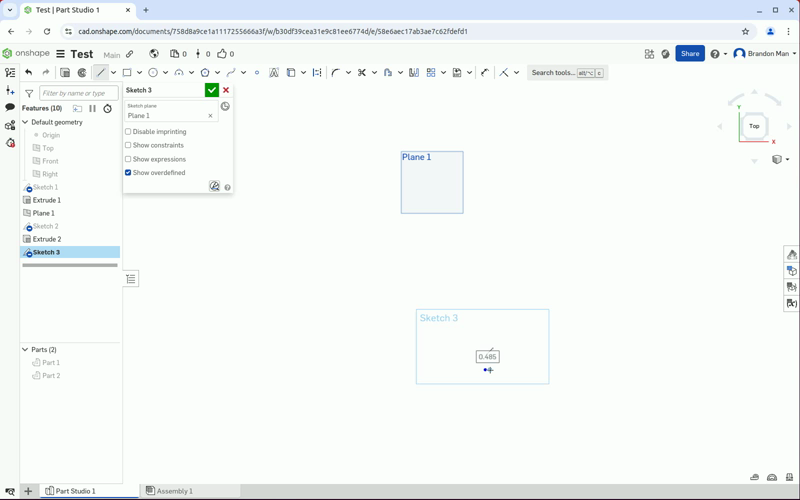
scroll(-6)
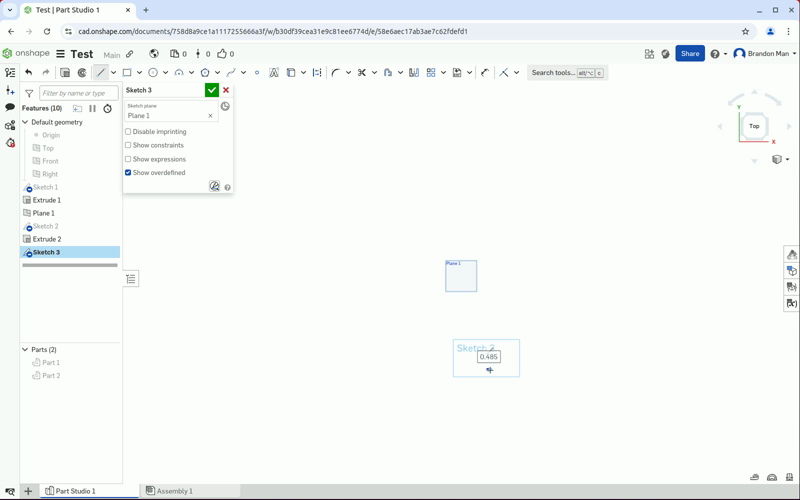
key_up(shift)
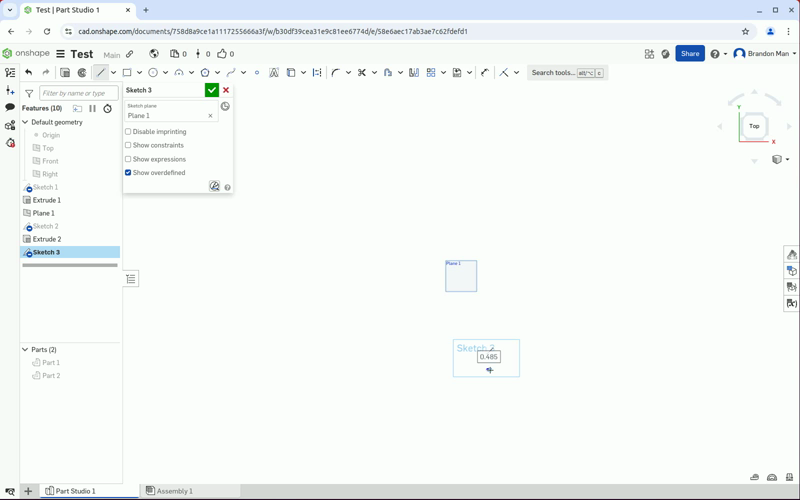
key_down(shift)
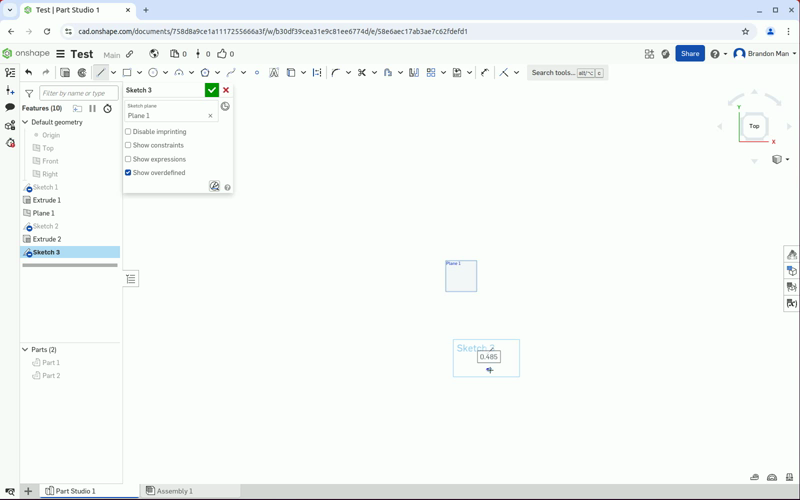
mouse_move(520, 369)
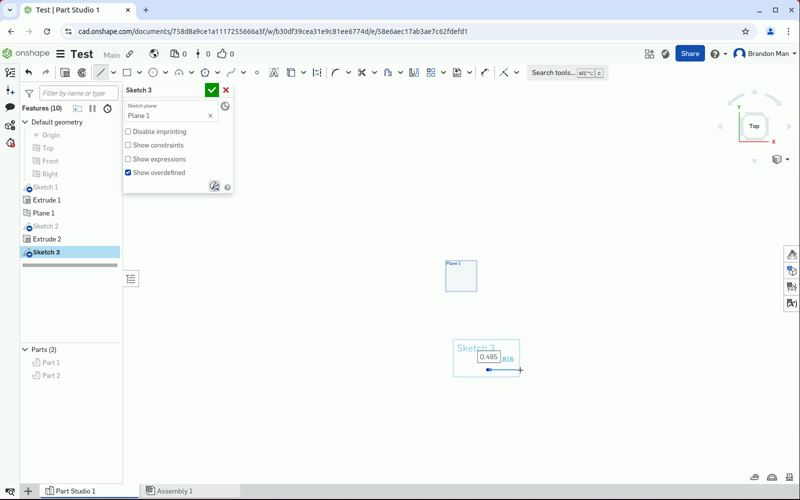
mouse_move(490, 339)
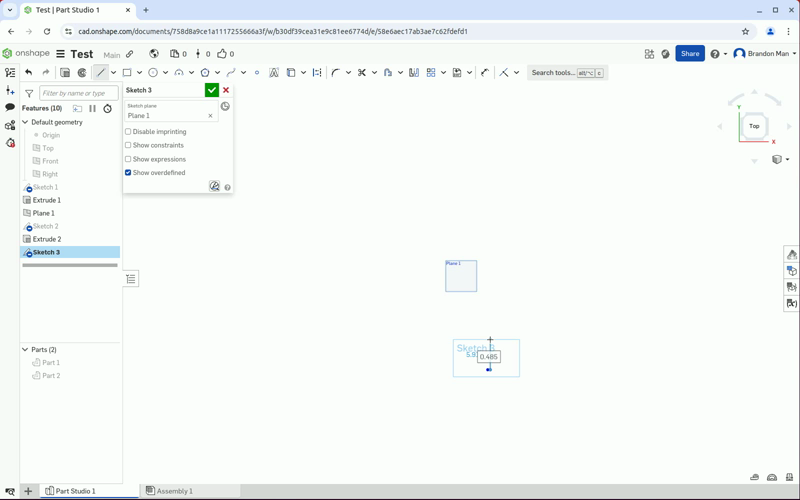
click(490, 339)
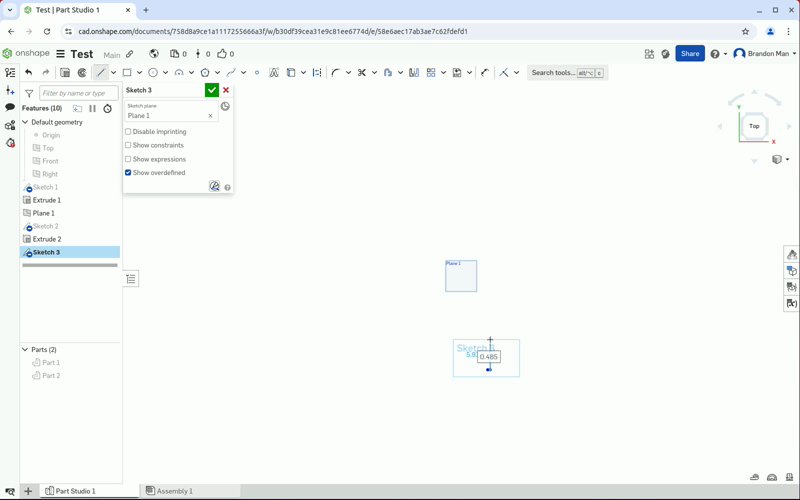
key_up(shift)
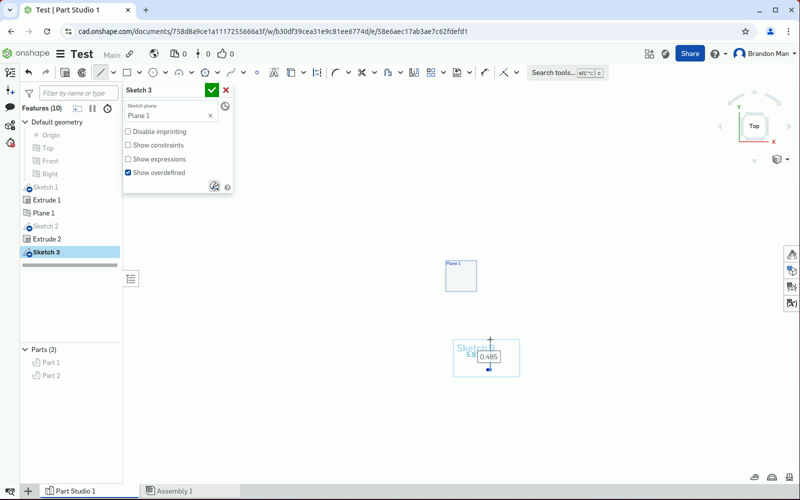
key_down(shift)
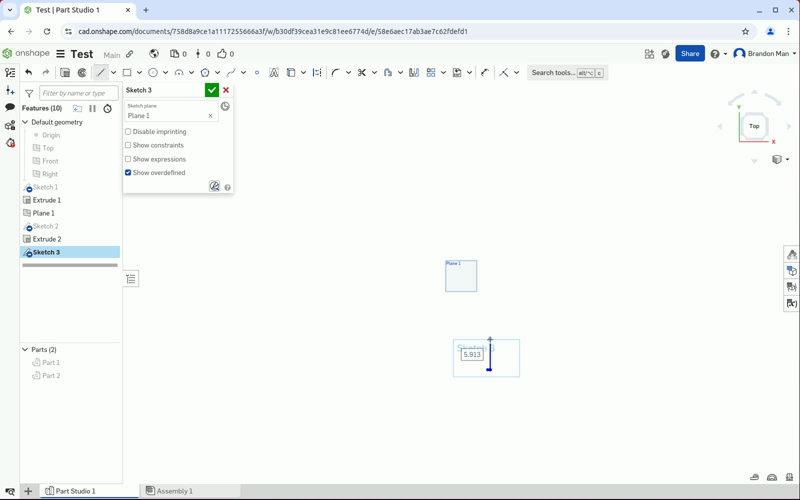
mouse_move(520, 339)
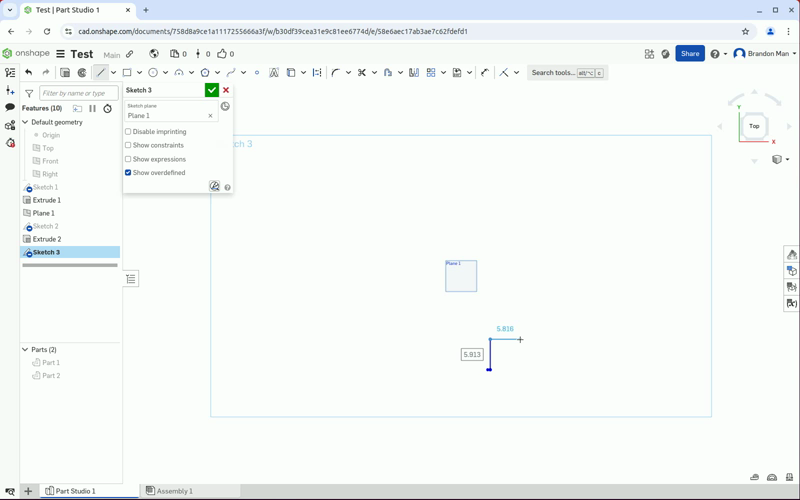
mouse_move(490, 309)
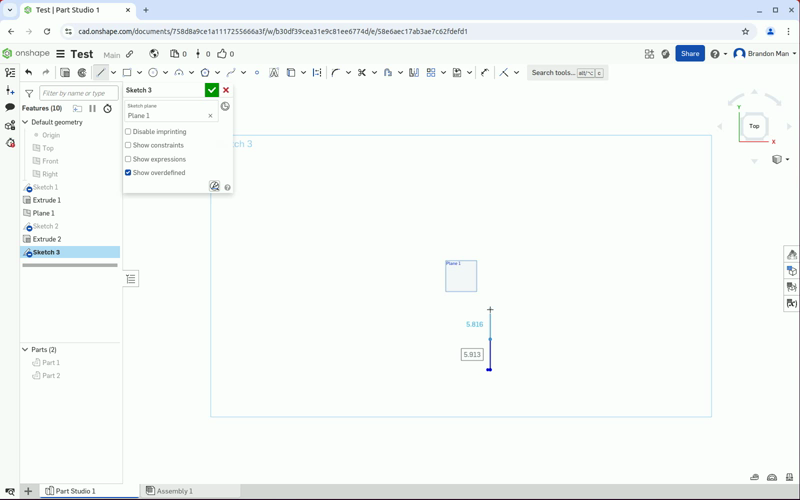
click(490, 309)
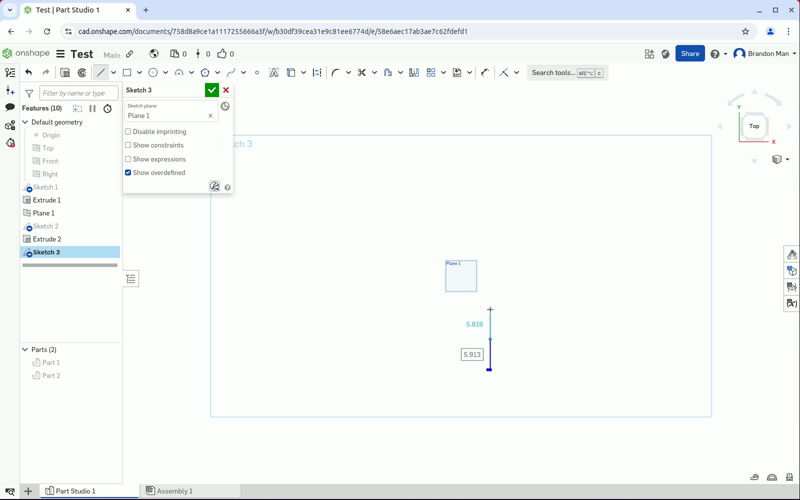
key_up(shift)
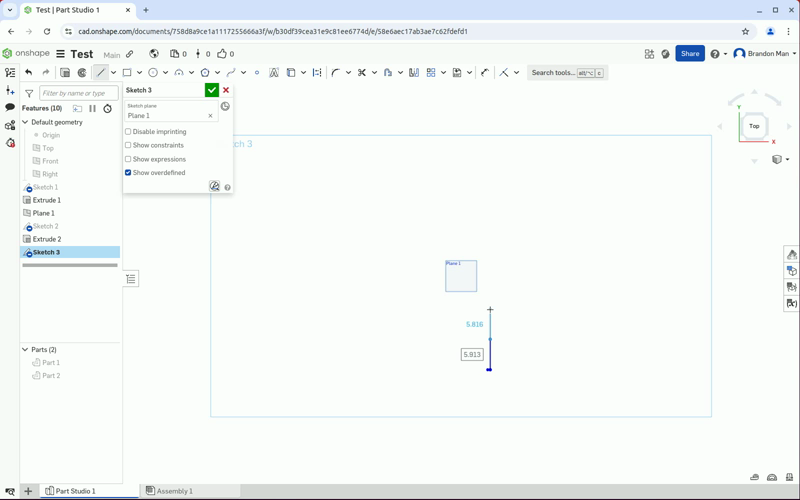
key_down(shift)
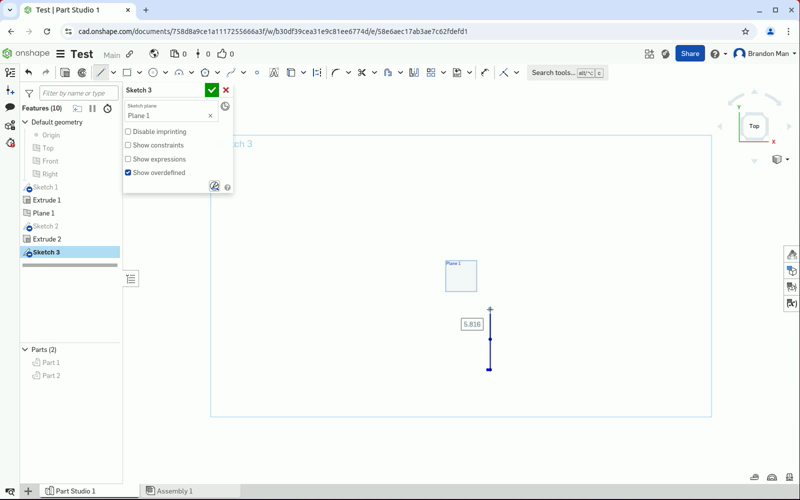
mouse_move(520, 309)
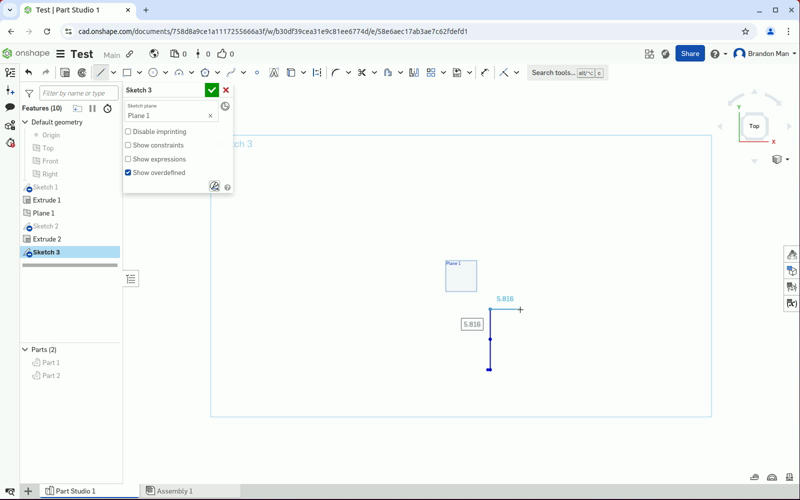
mouse_move(487, 309)
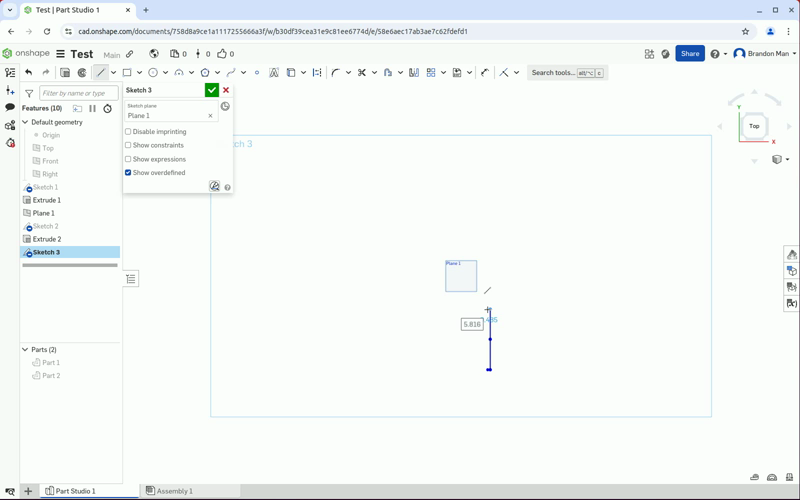
scroll(6)
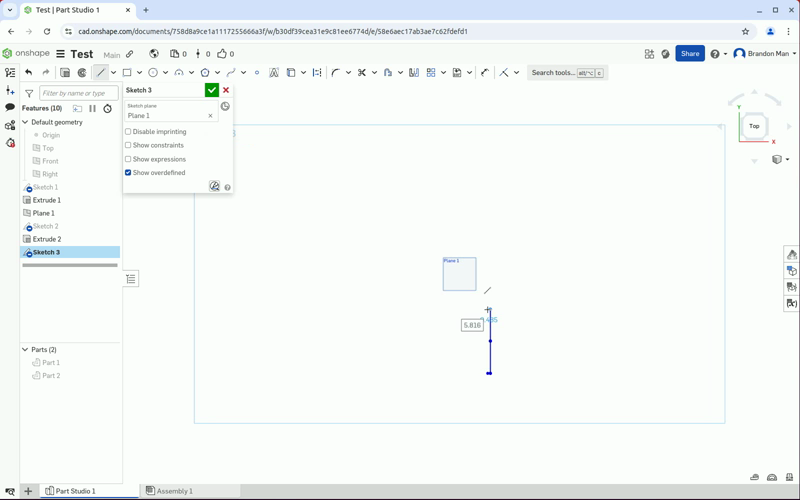
scroll(6)
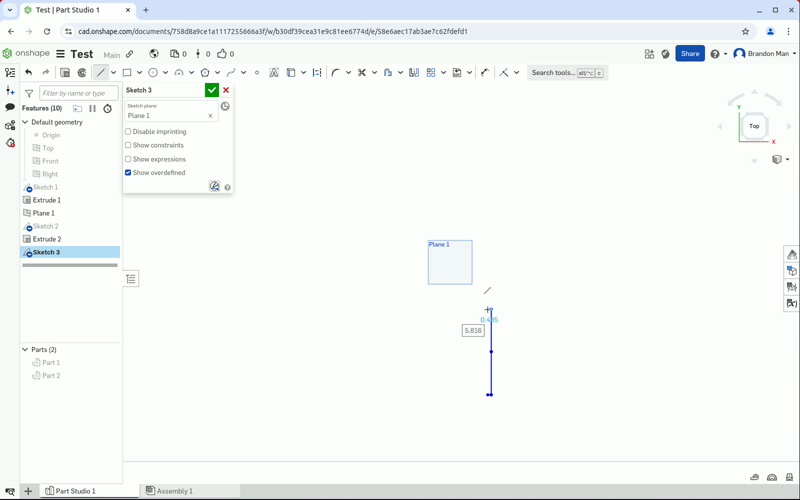
scroll(6)
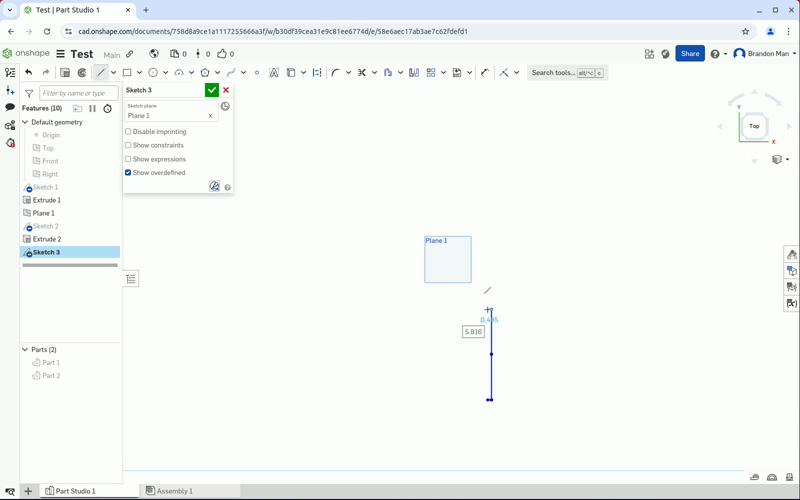
scroll(6)
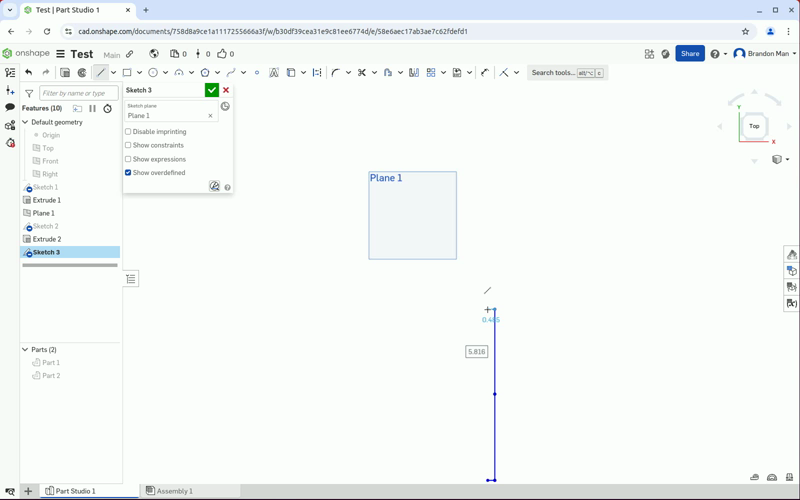
scroll(6)
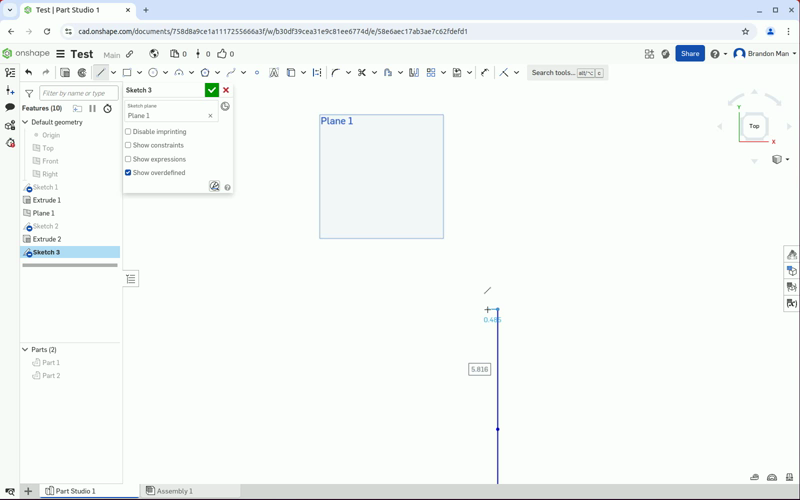
scroll(6)
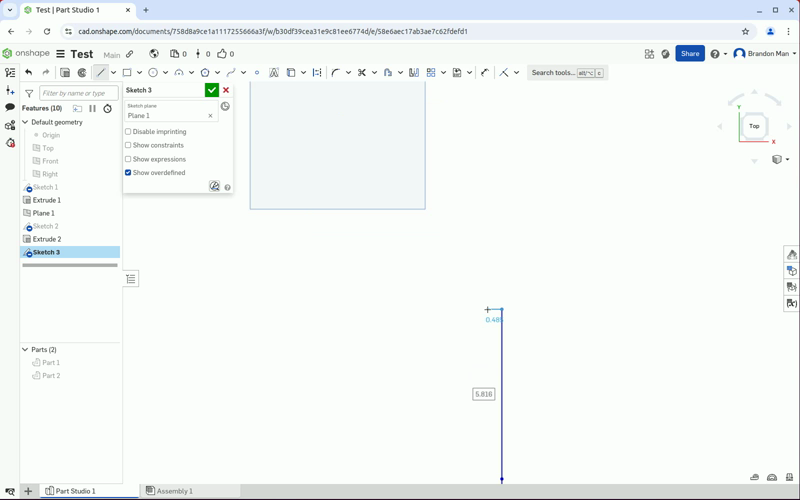
scroll(6)
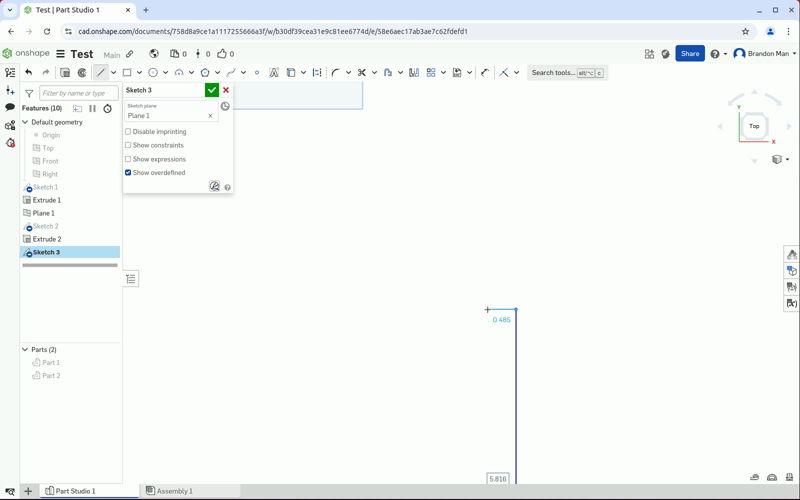
click(487, 309)
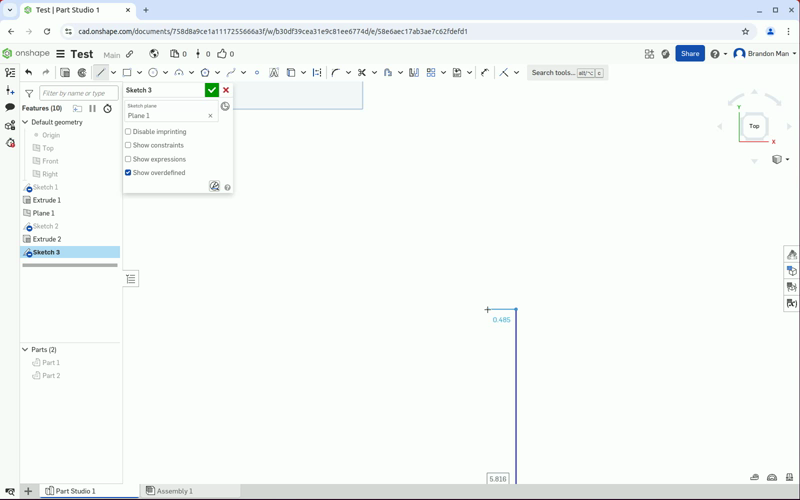
scroll(-6)
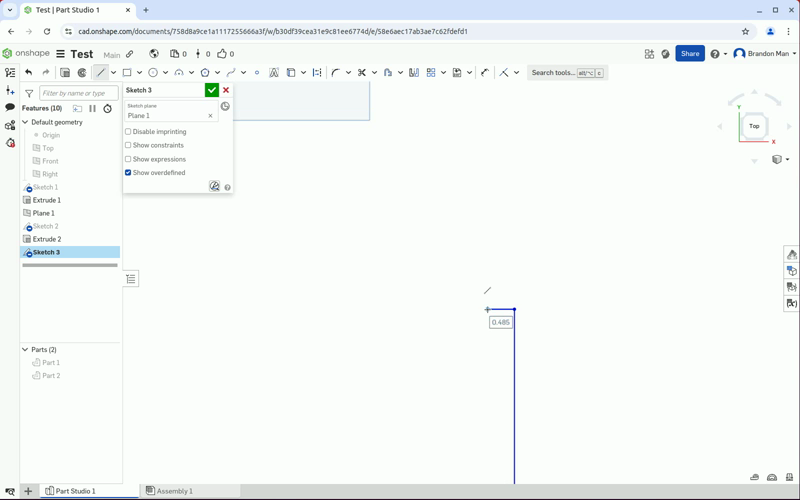
scroll(-6)
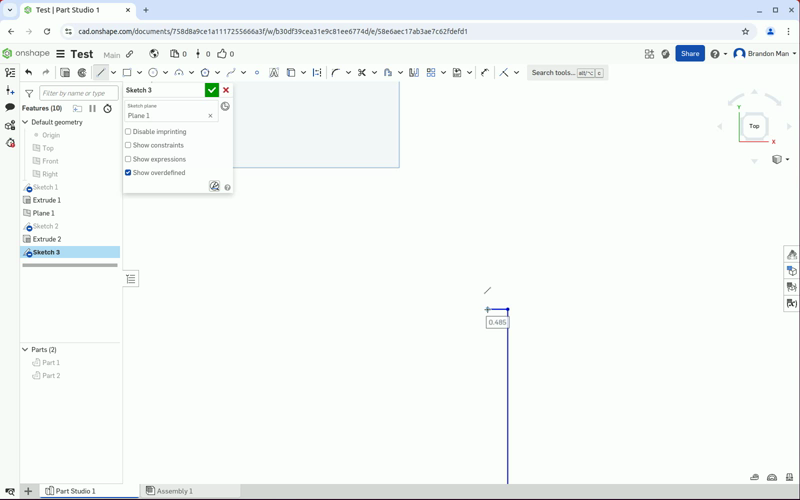
scroll(-6)
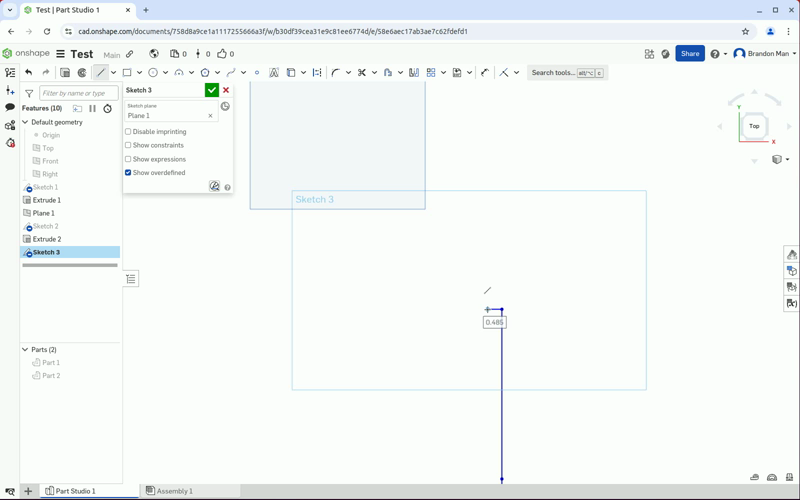
scroll(-6)
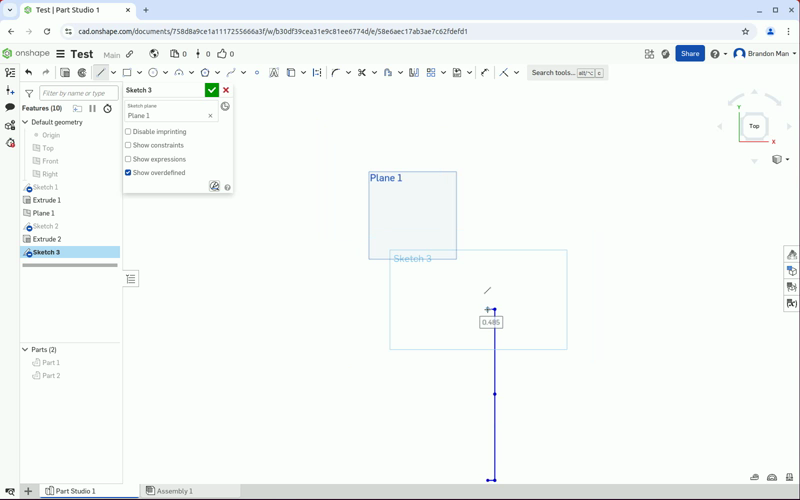
scroll(-6)
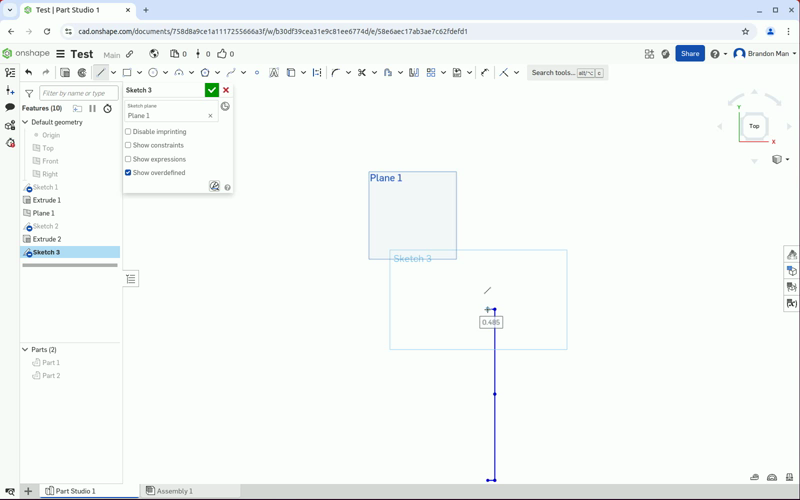
scroll(-6)
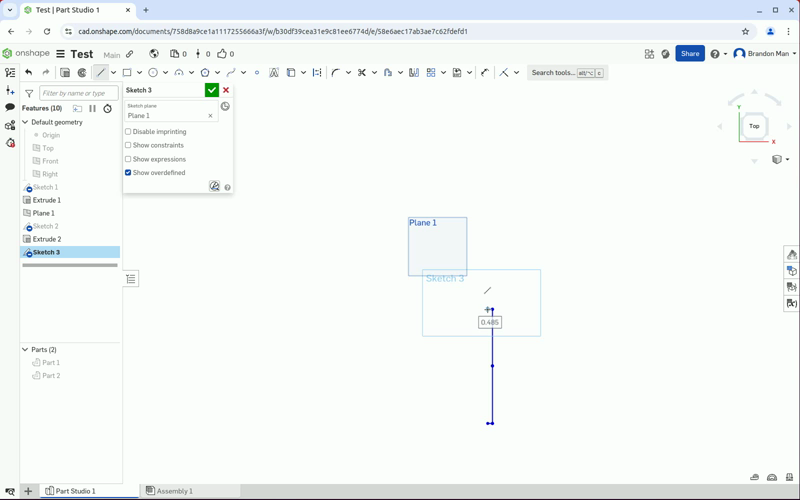
scroll(-6)
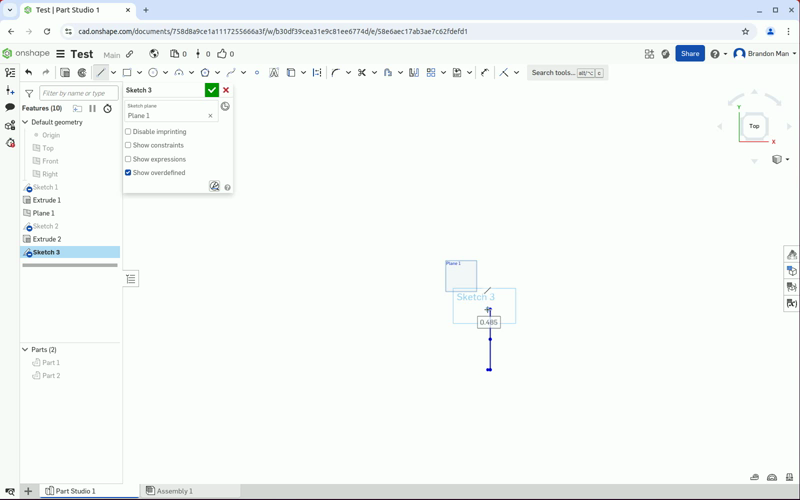
key_up(shift)
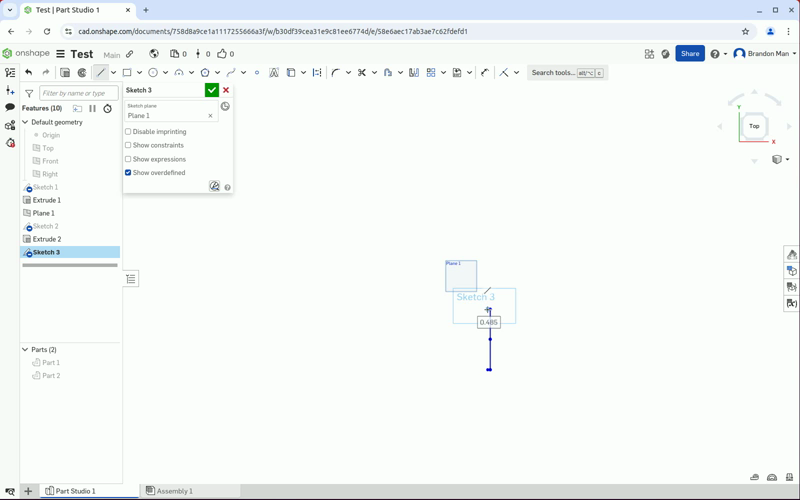
key_down(shift)
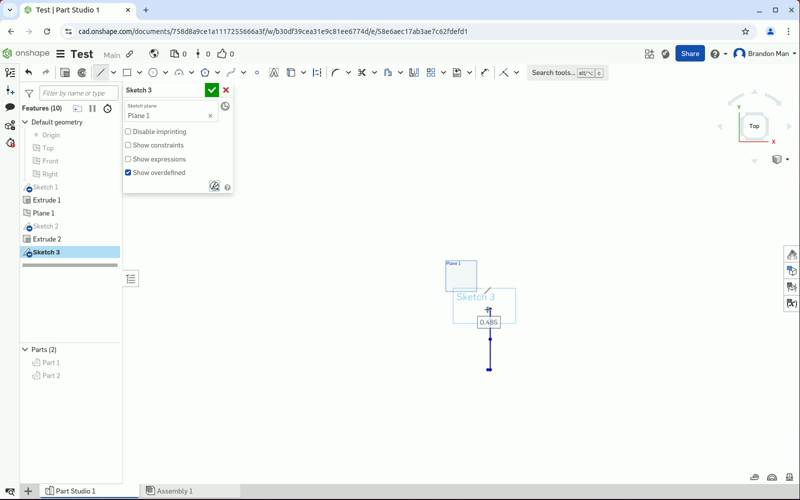
mouse_move(517, 309)
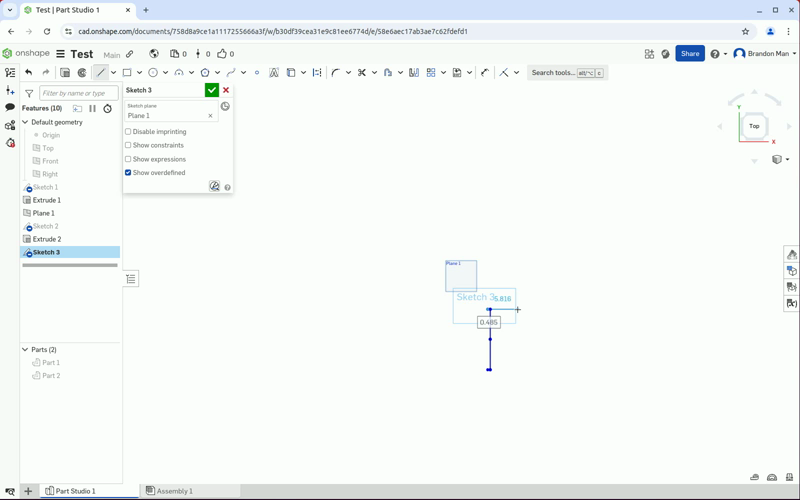
mouse_move(487, 339)
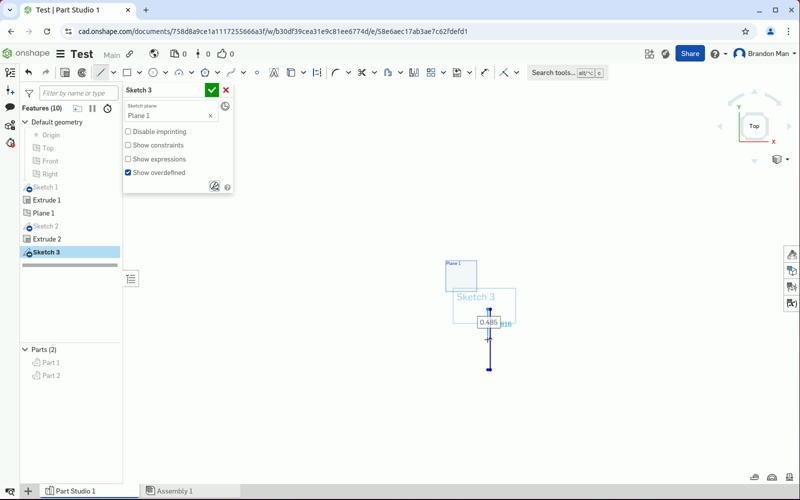
scroll(6)
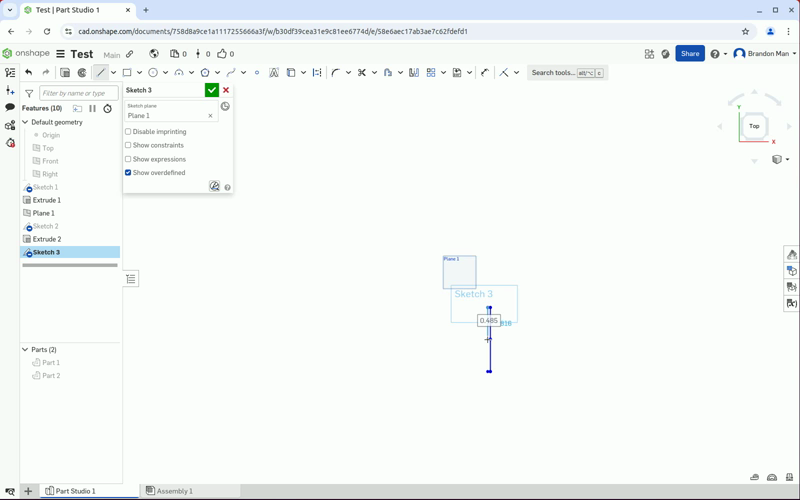
scroll(6)
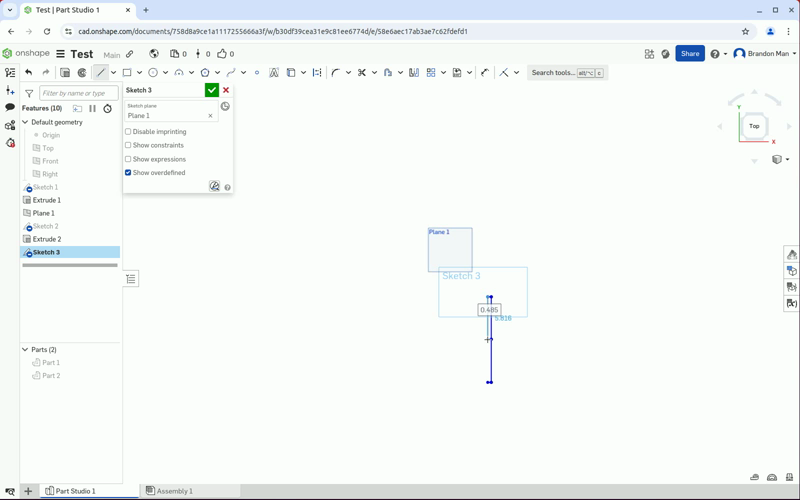
scroll(6)
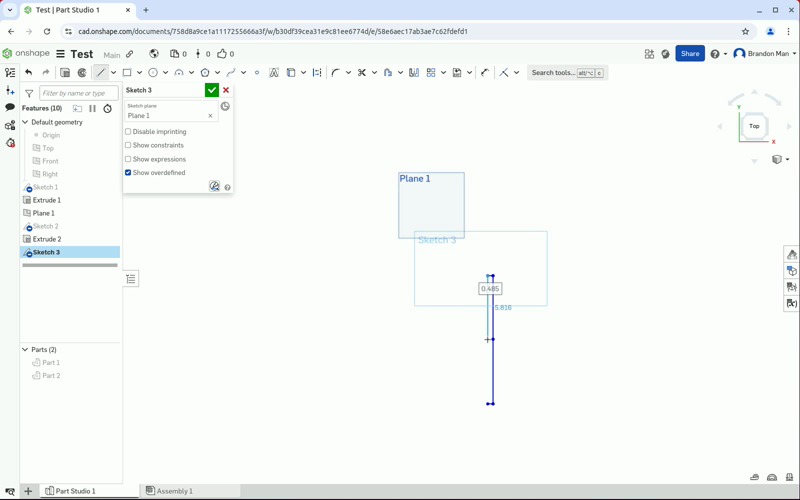
scroll(6)
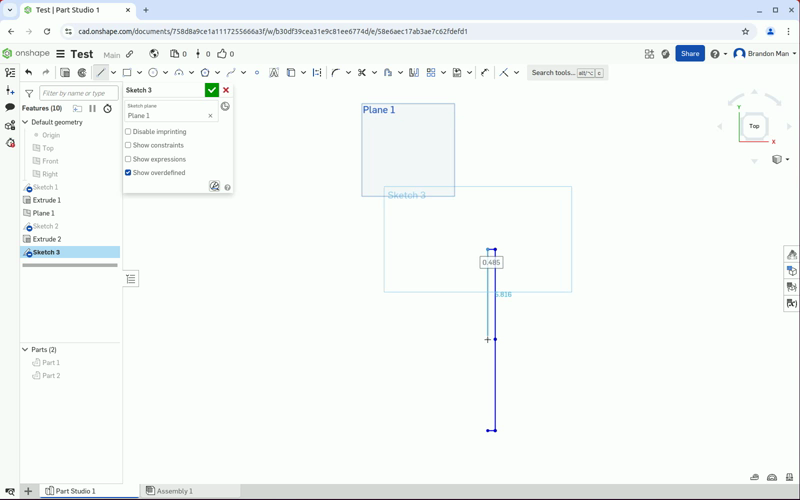
scroll(6)
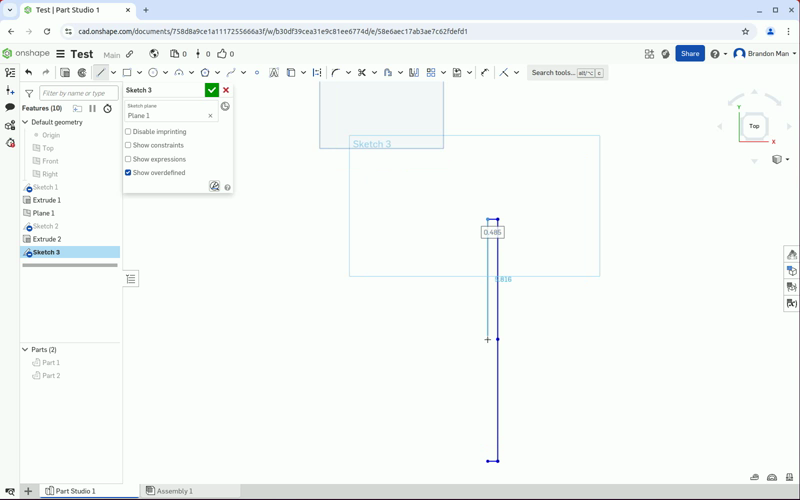
scroll(6)
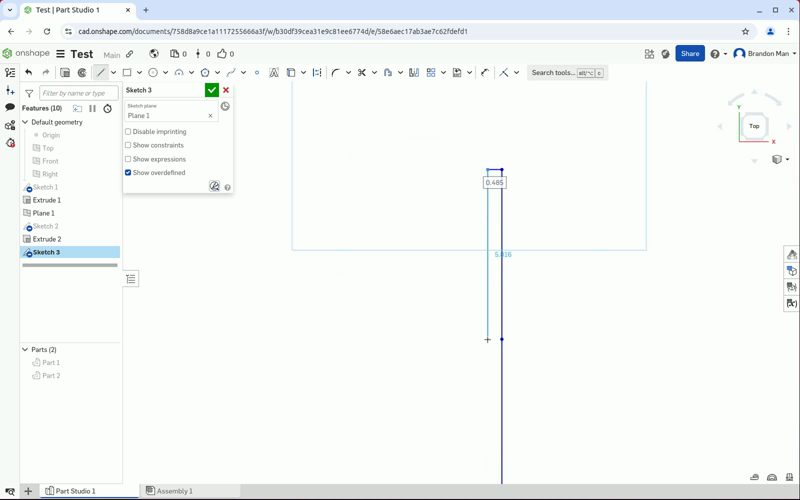
scroll(6)
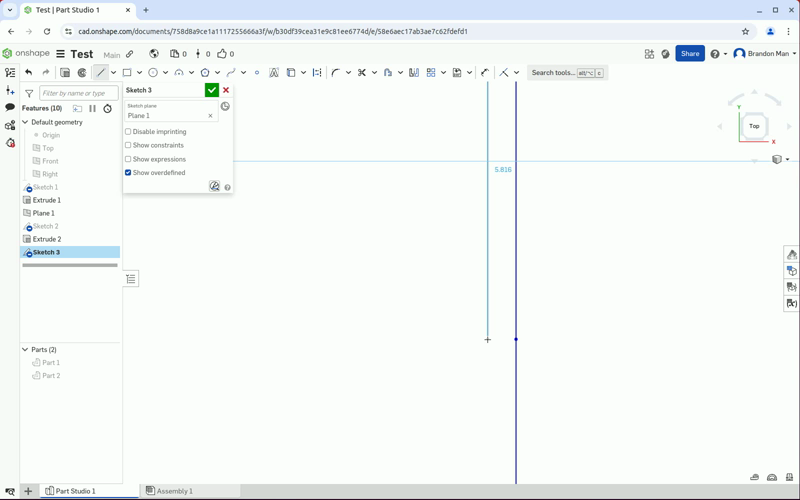
click(487, 339)
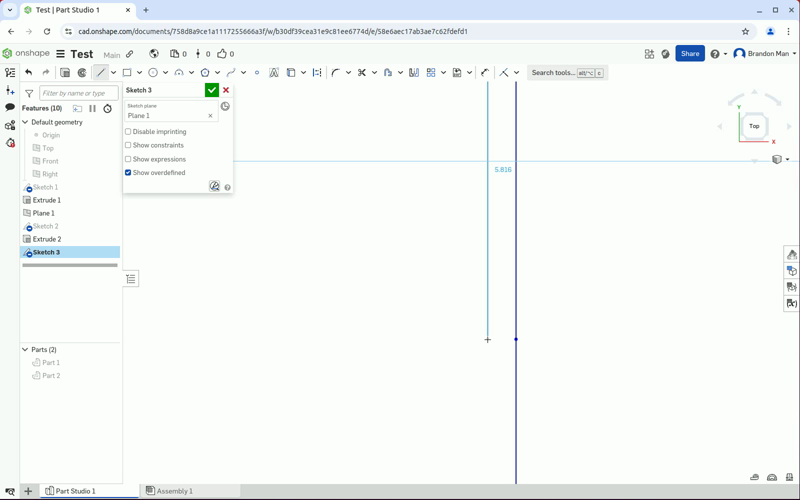
scroll(-6)
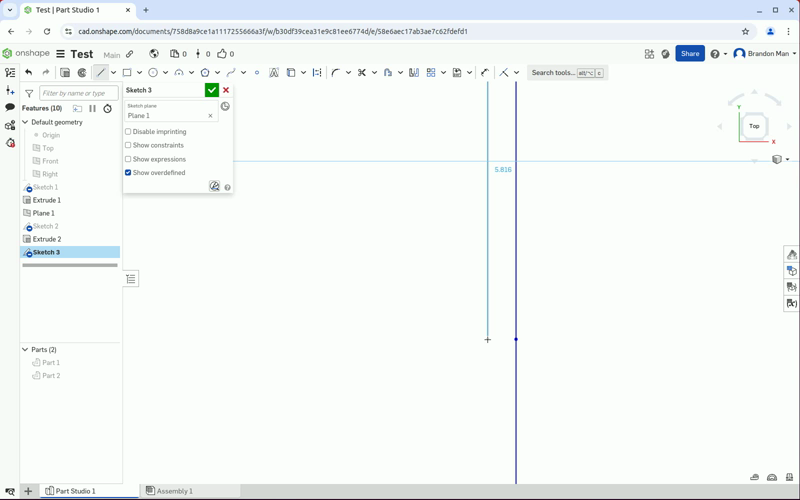
scroll(-6)
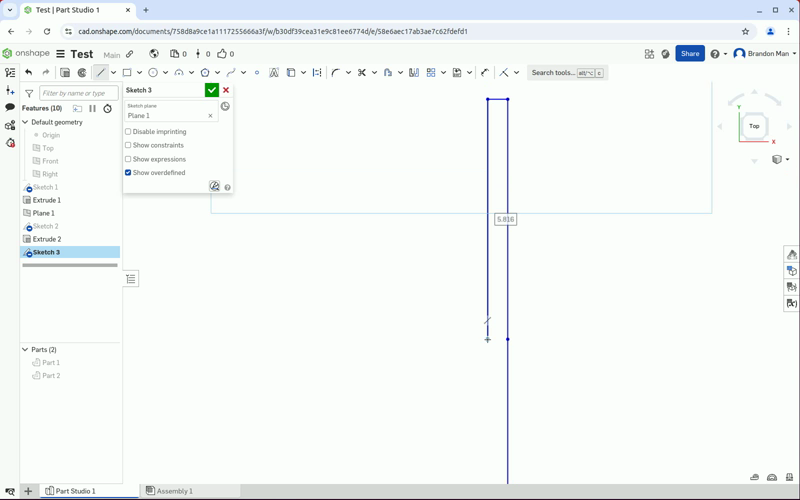
scroll(-6)
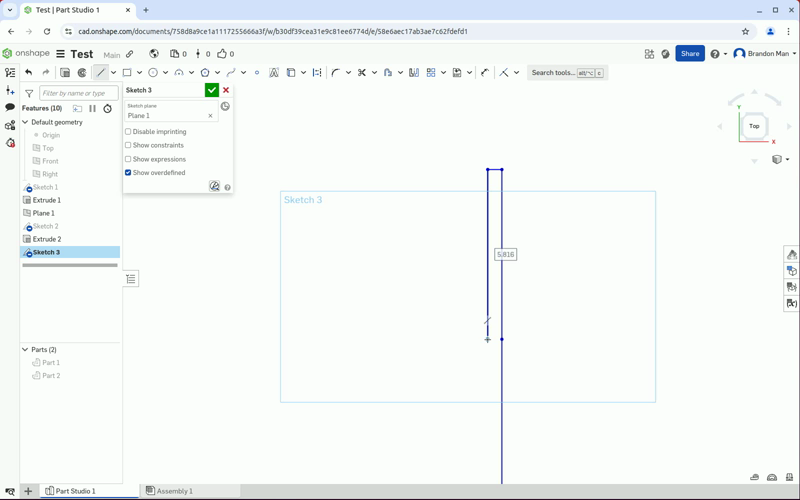
scroll(-6)
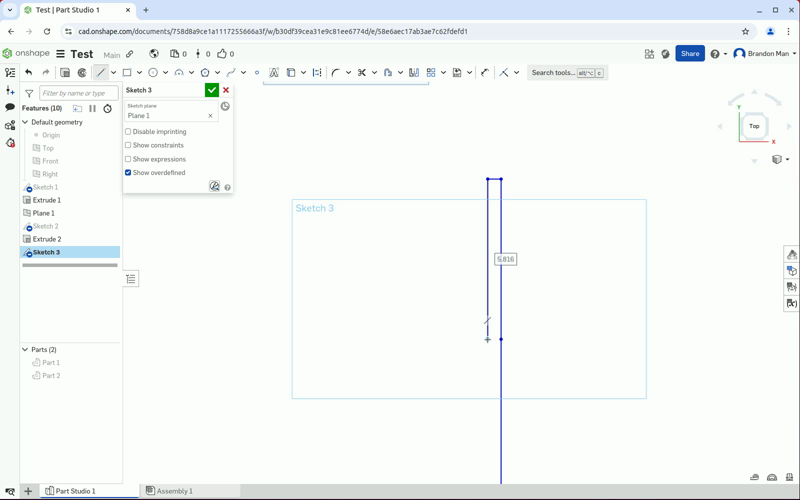
scroll(-6)
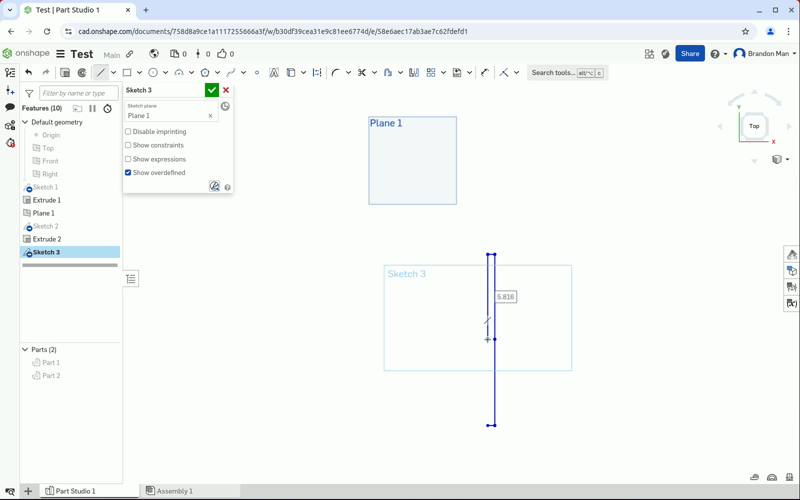
scroll(-6)
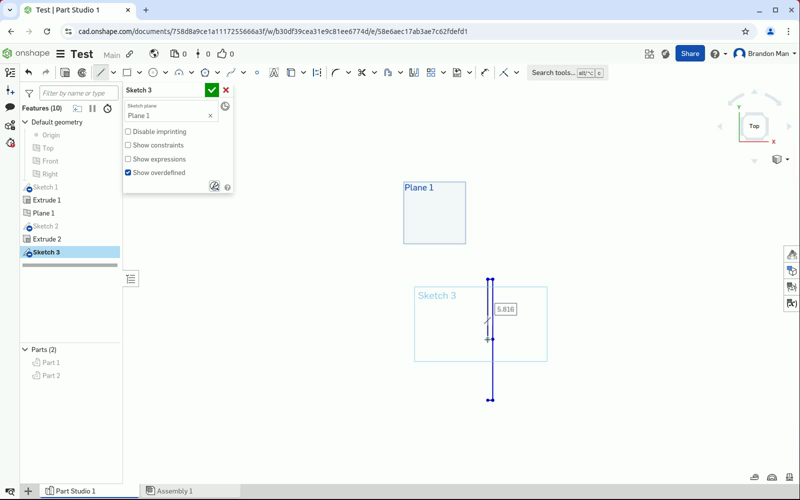
scroll(-6)
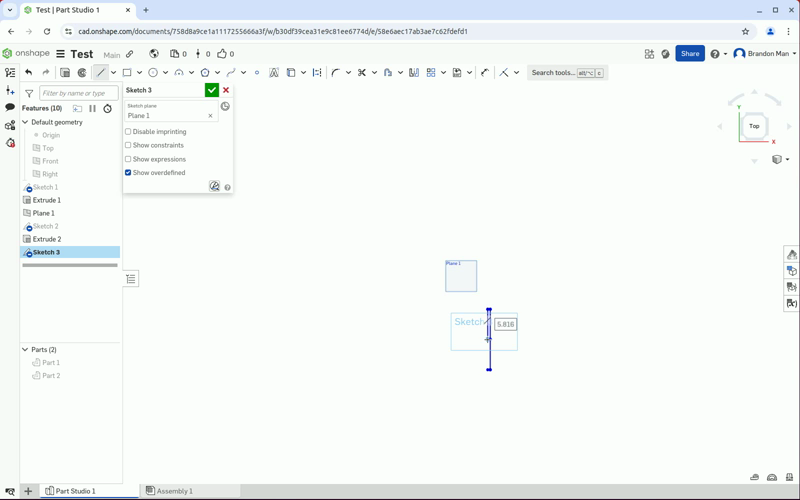
key_up(shift)
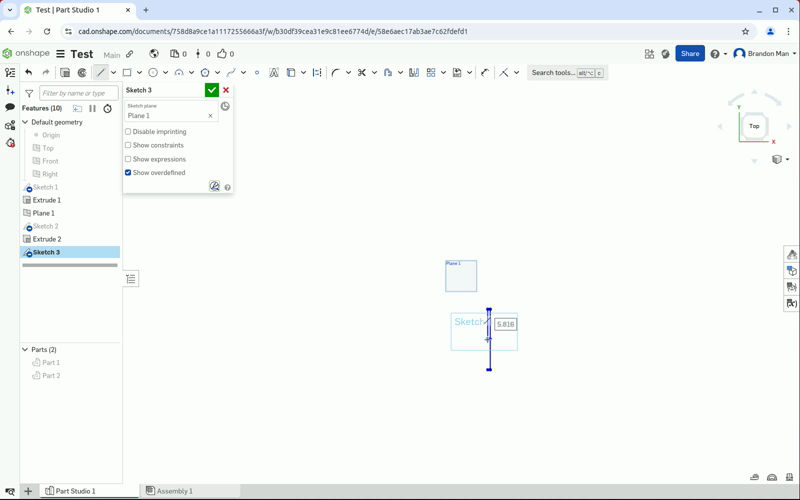
mouse_move(517, 339)
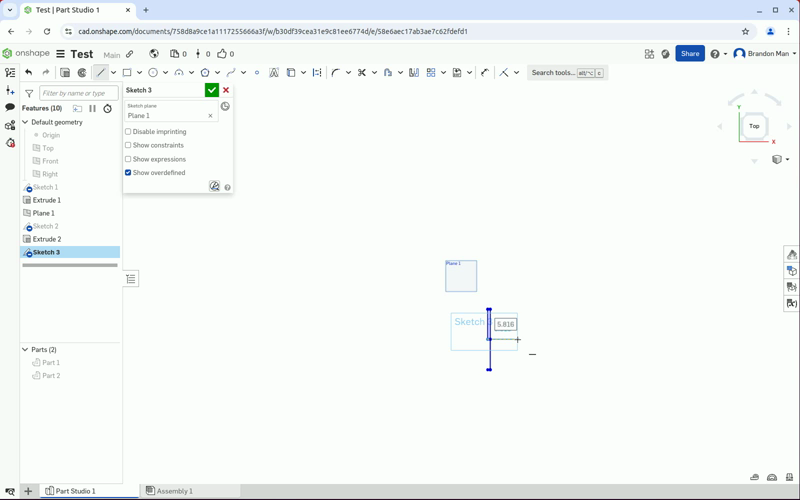
key_down(shift)
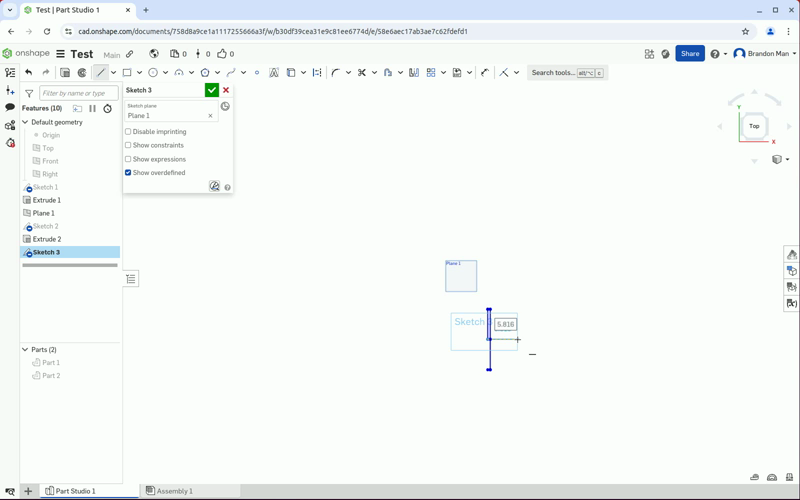
mouse_move(487, 369)
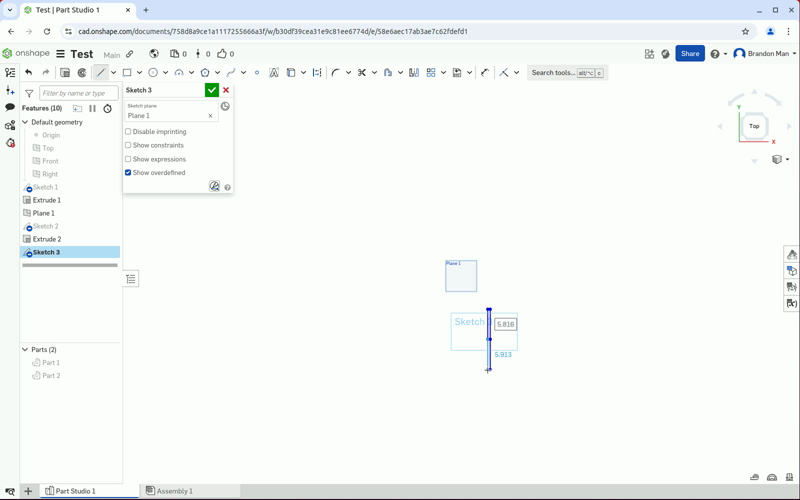
scroll(6)
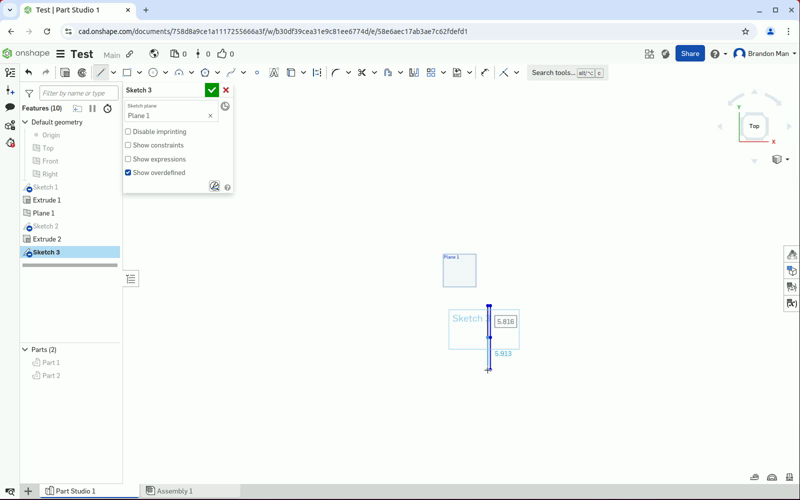
scroll(6)
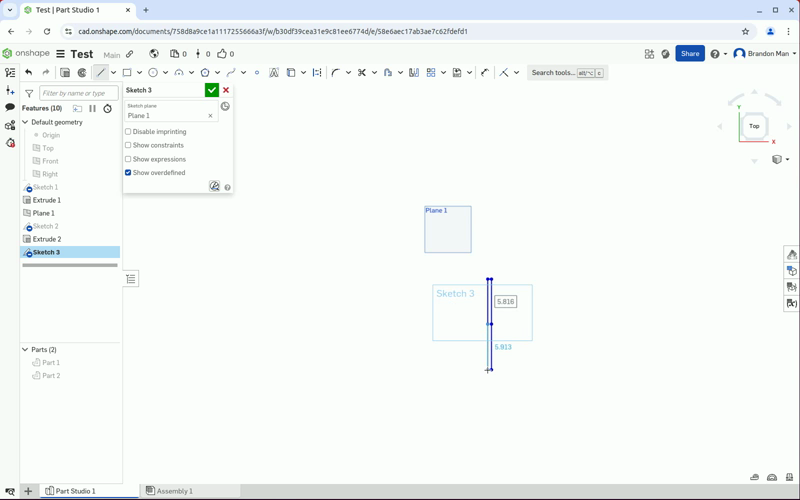
scroll(6)
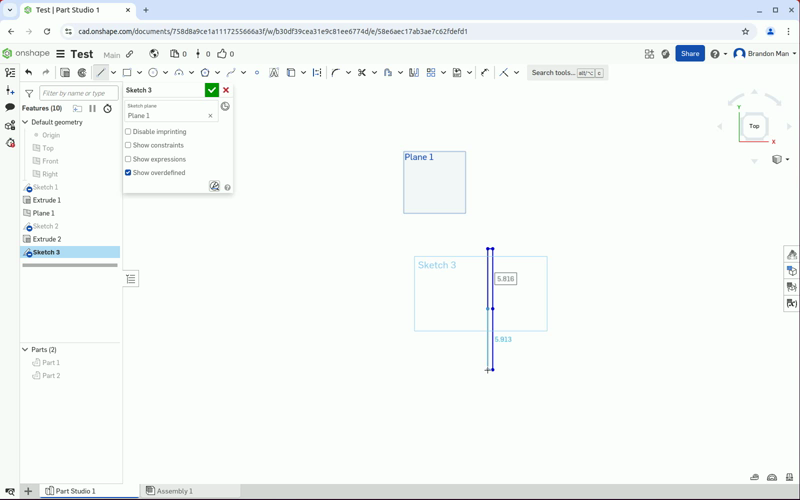
scroll(6)
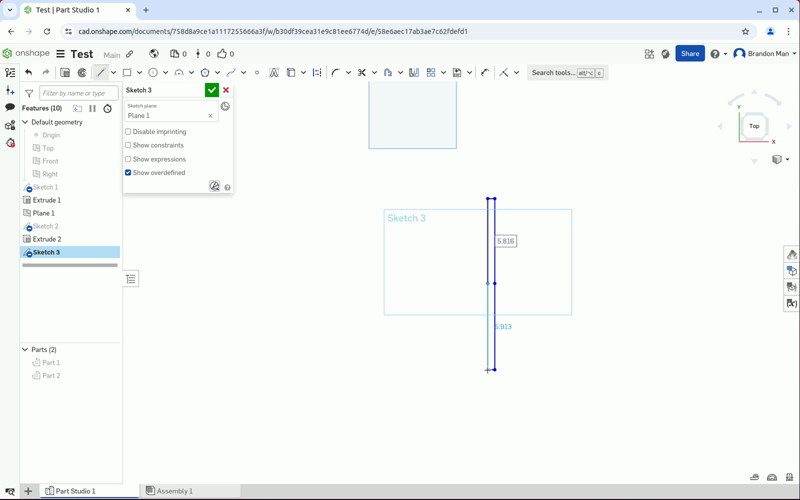
scroll(6)
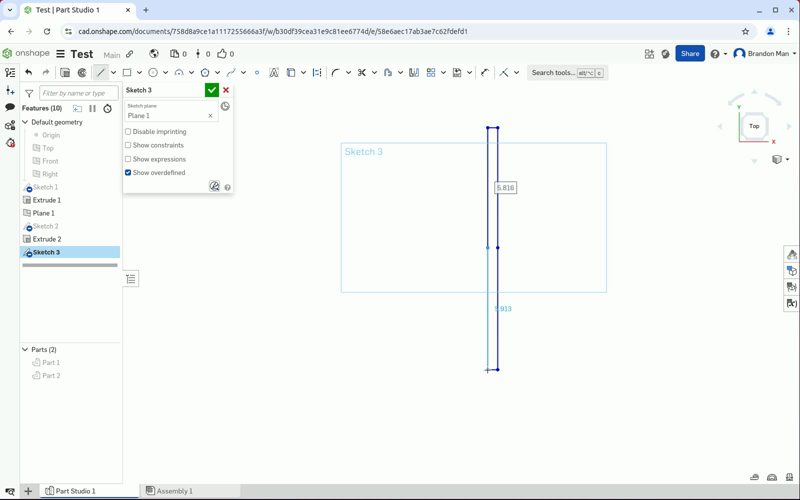
scroll(6)
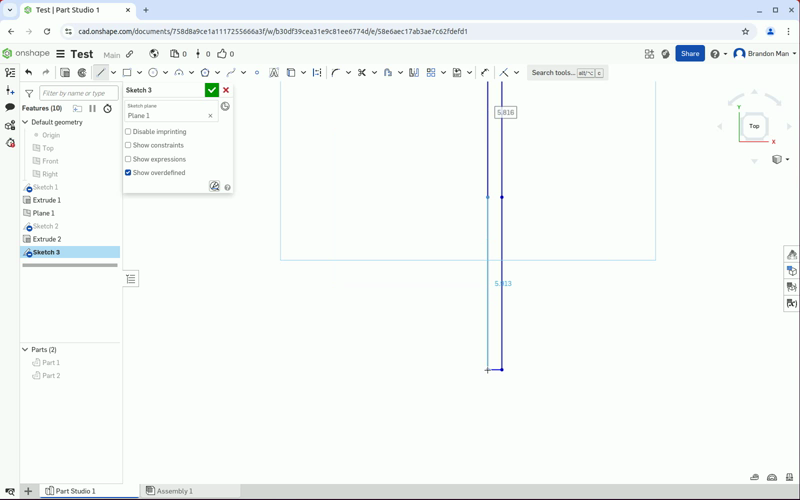
scroll(6)
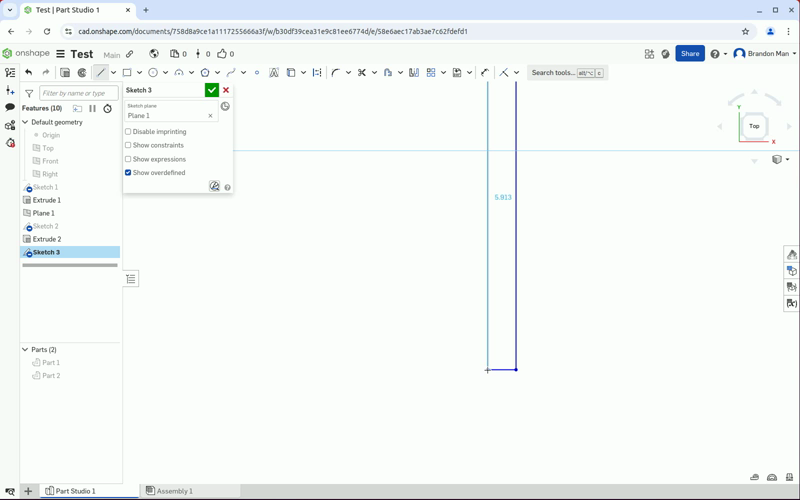
key_up(shift)
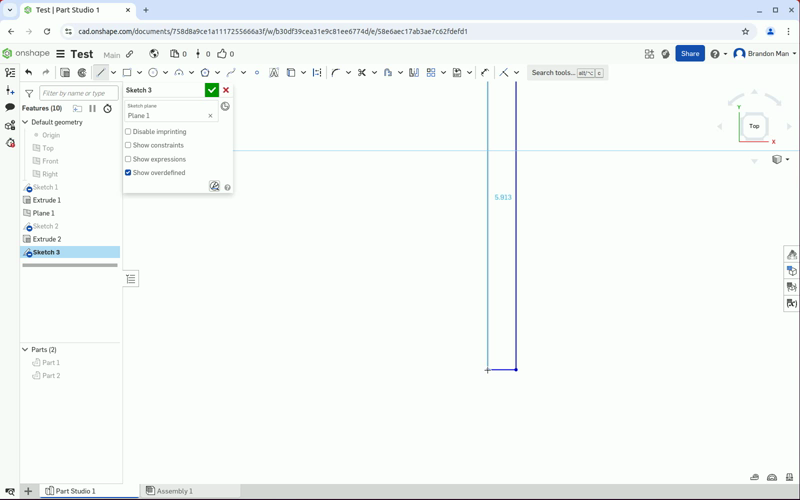
click(487, 369)
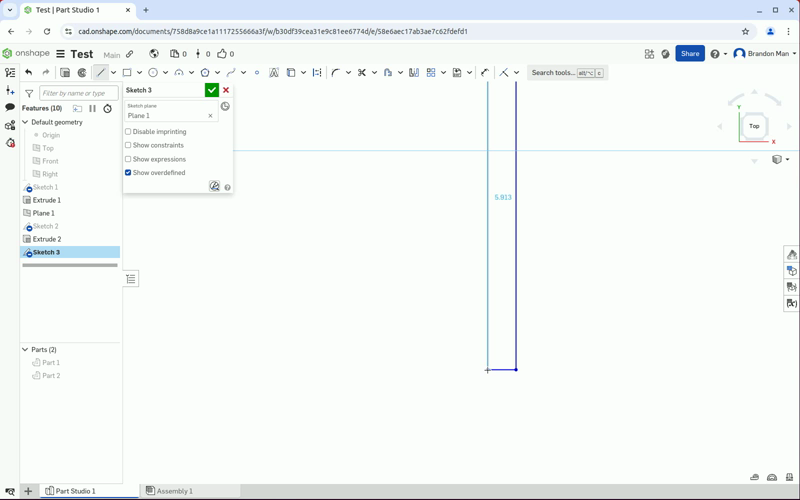
scroll(-6)
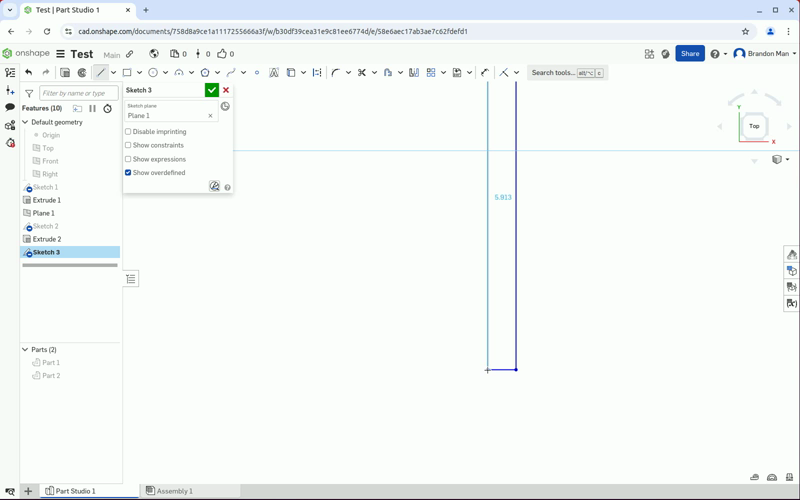
scroll(-6)
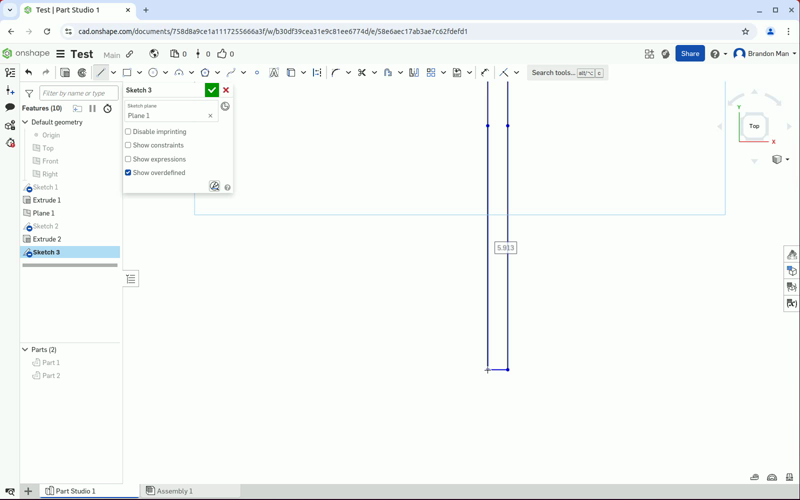
scroll(-6)
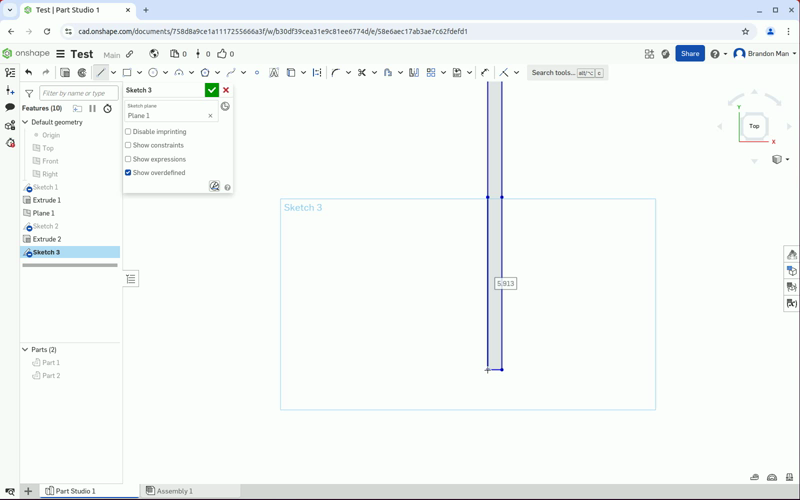
scroll(-6)
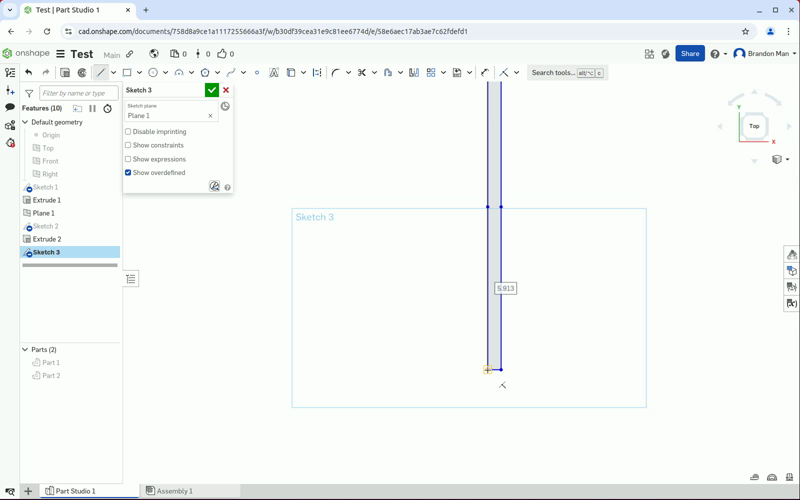
scroll(-6)
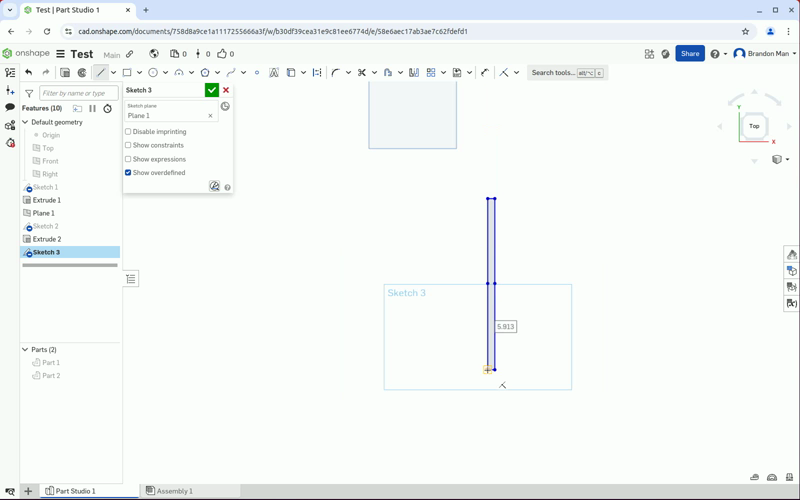
scroll(-6)
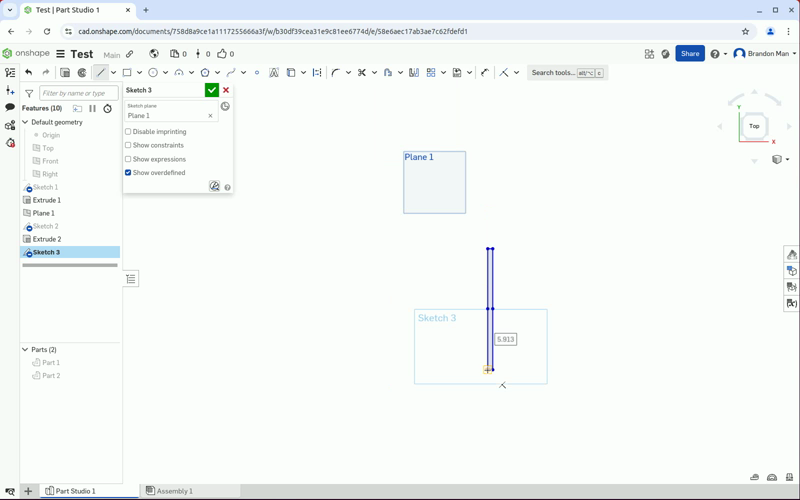
scroll(-6)
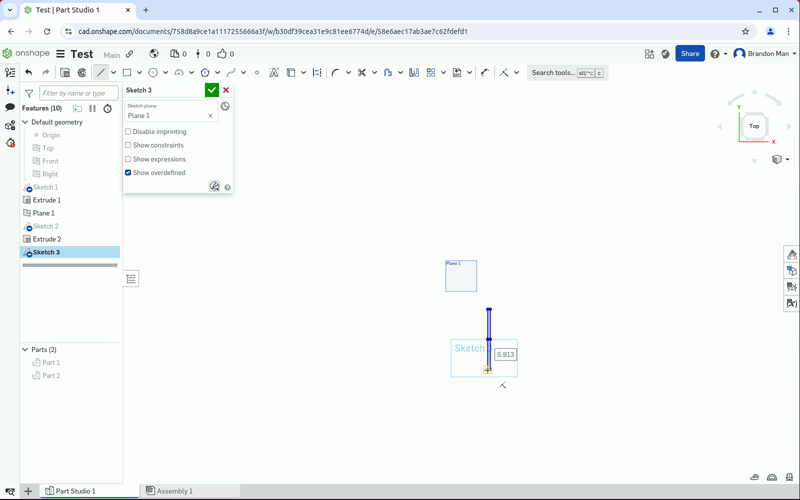
key(esc)
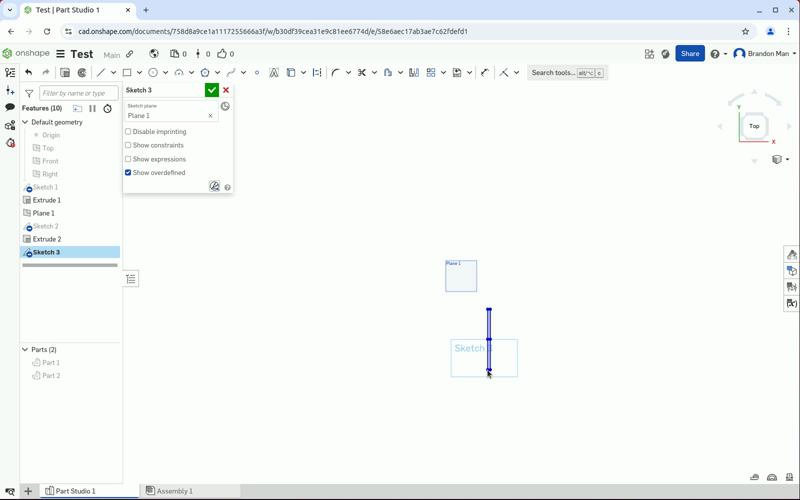
mouse_move(489, 353)
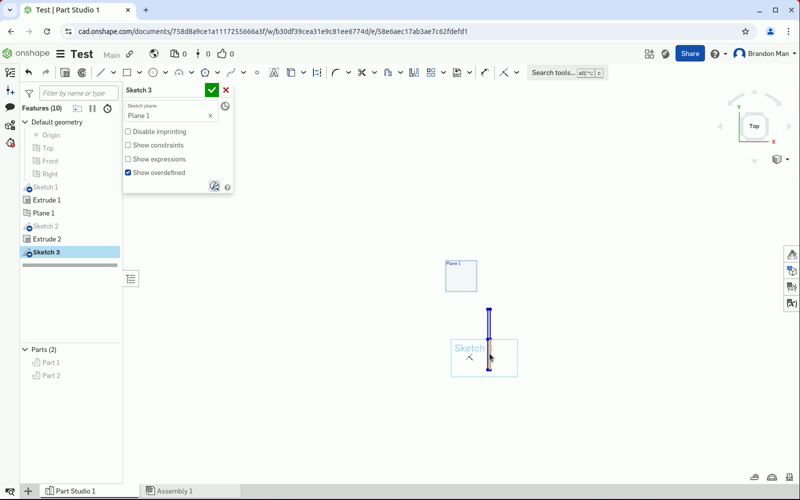
scroll(6)
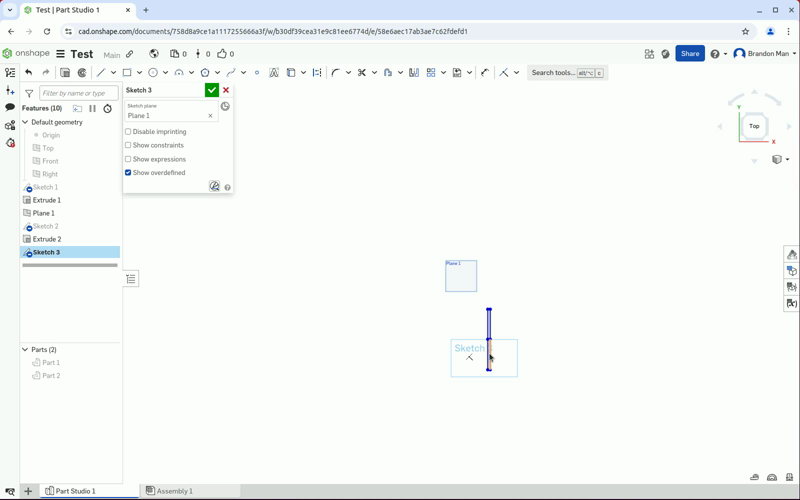
scroll(6)
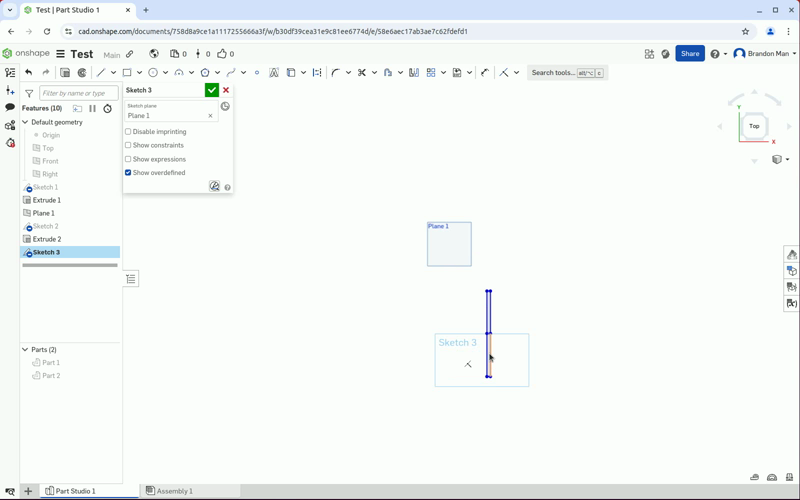
scroll(6)
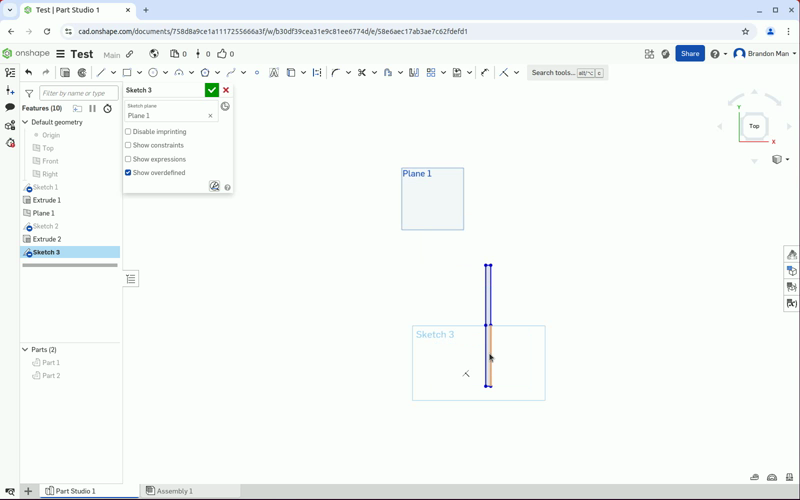
scroll(6)
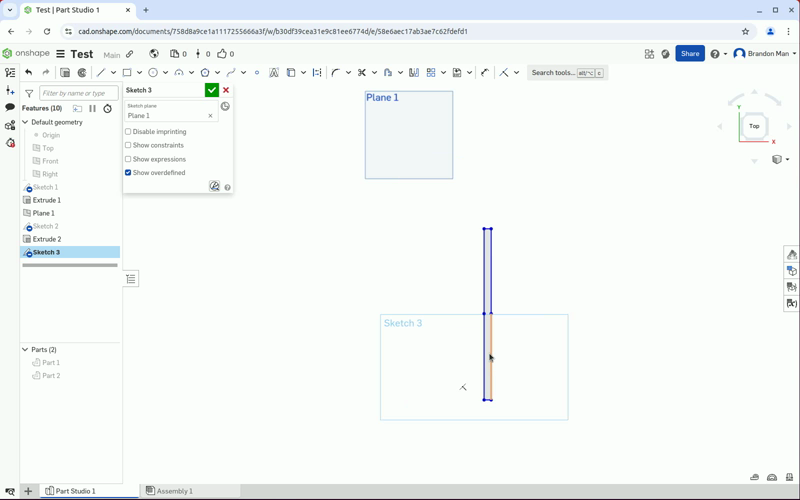
scroll(6)
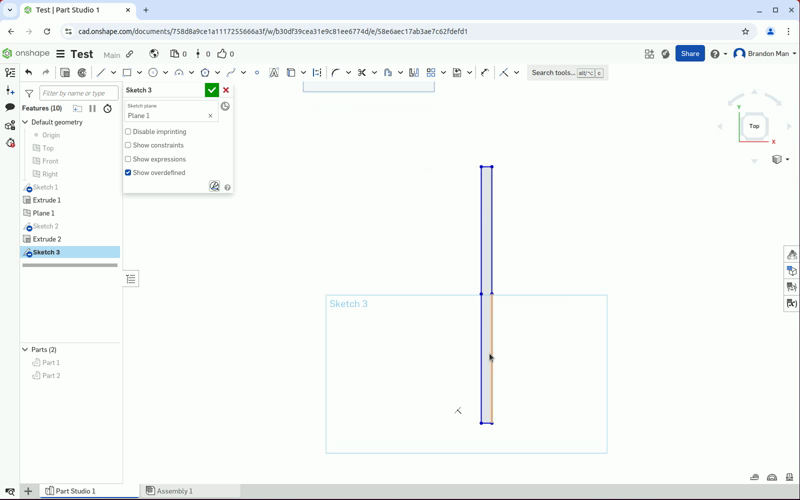
scroll(6)
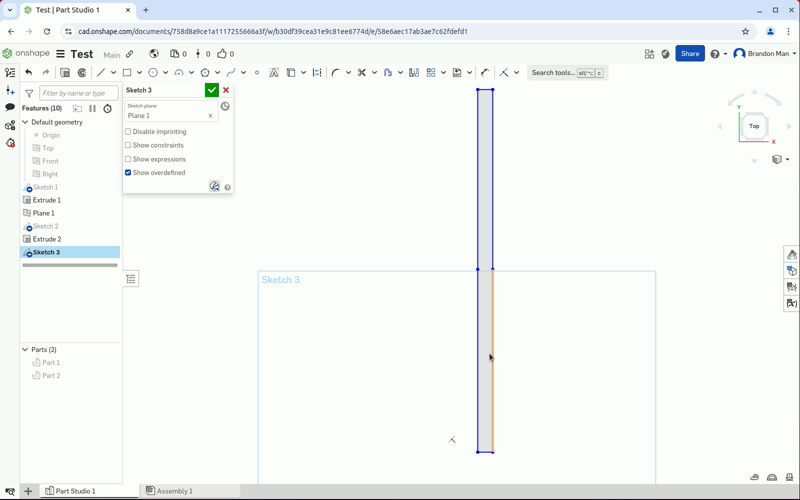
scroll(6)
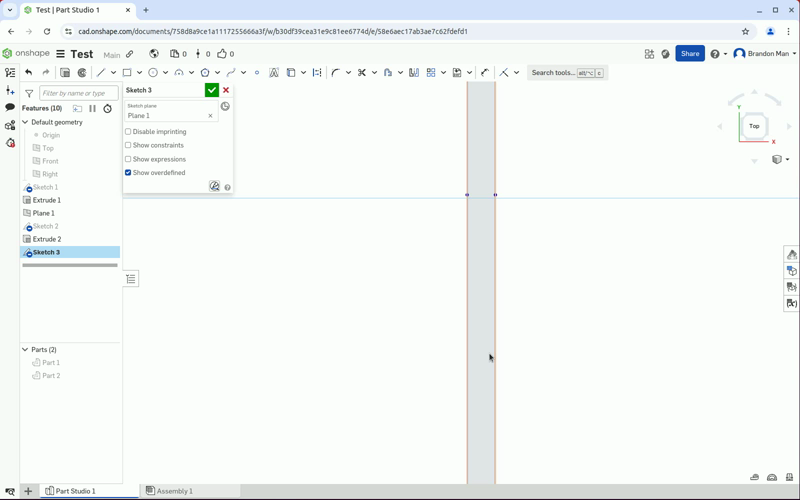
click(489, 353)
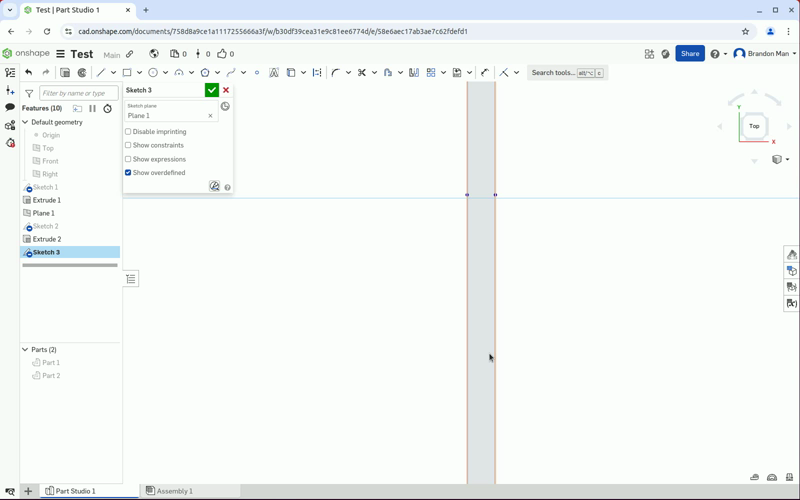
scroll(-6)
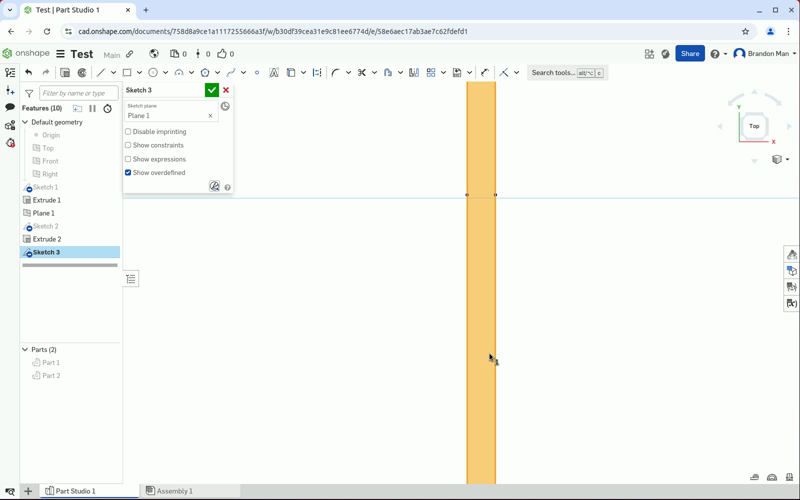
scroll(-6)
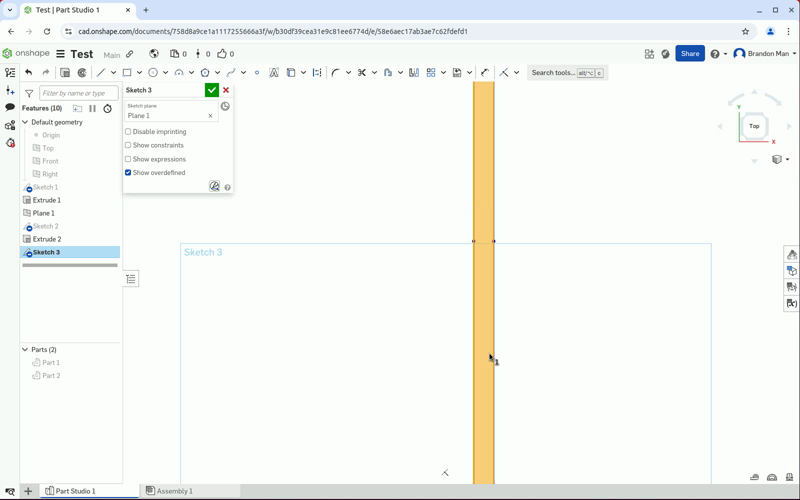
scroll(-6)
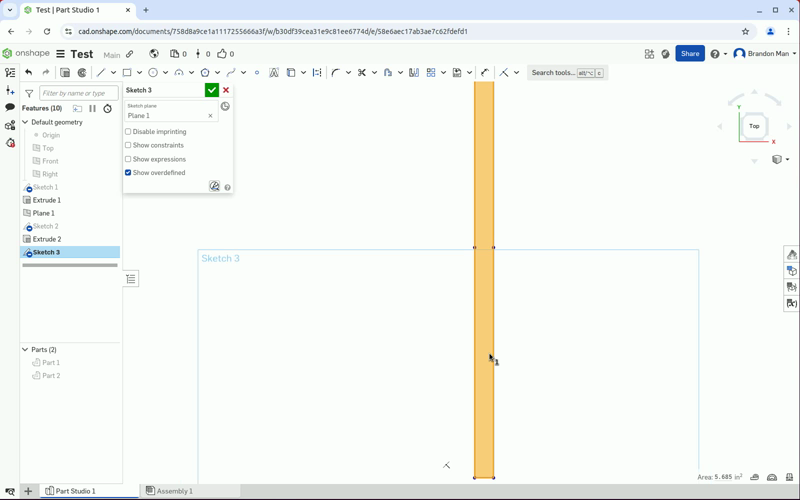
scroll(-6)
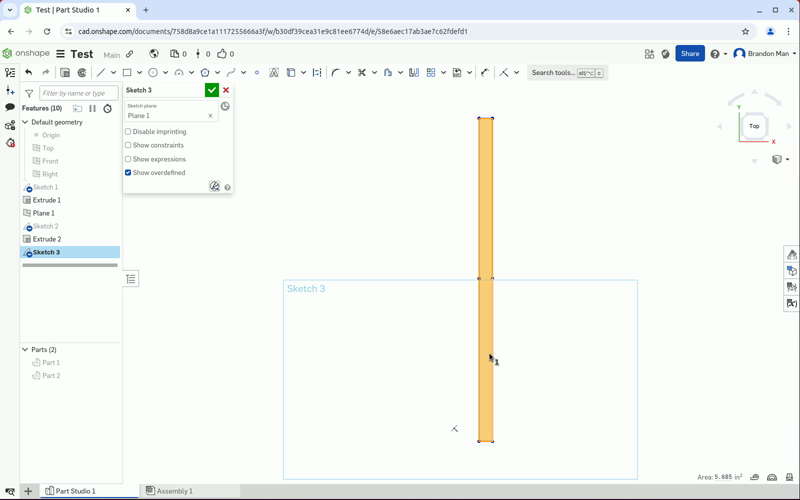
scroll(-6)
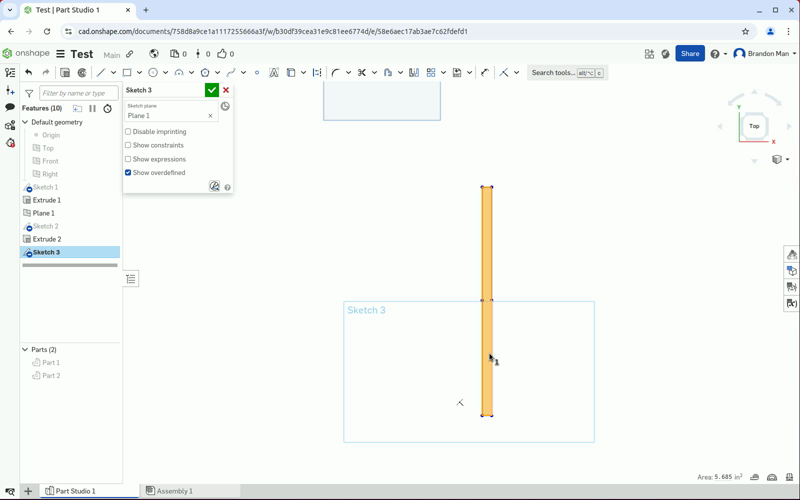
scroll(-6)
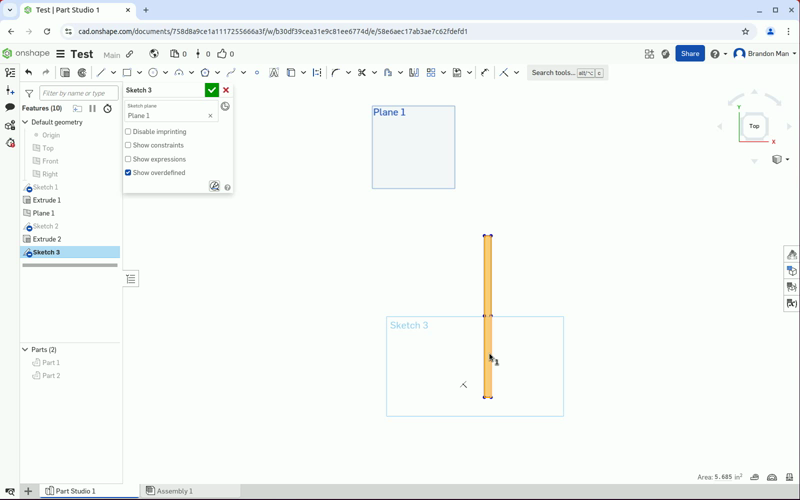
scroll(-6)
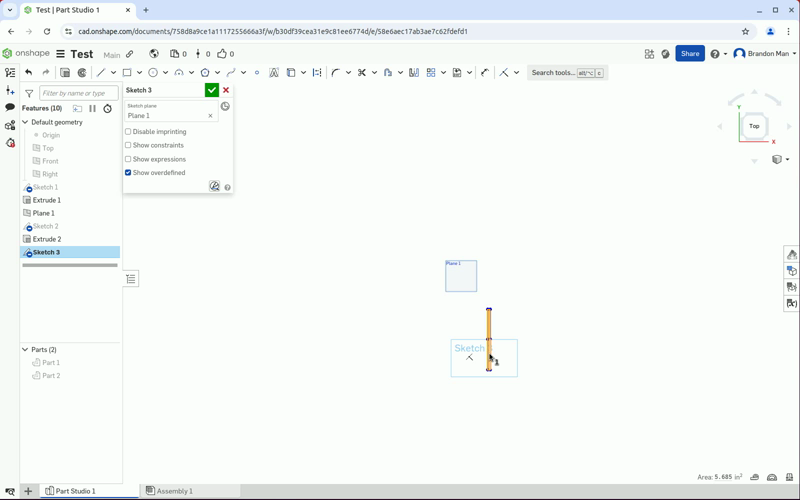
mouse_move(73, 352)
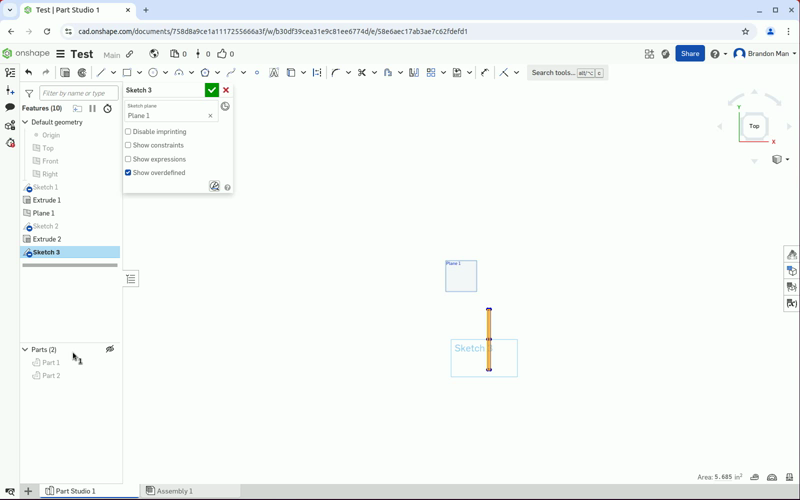
key(shift+y)
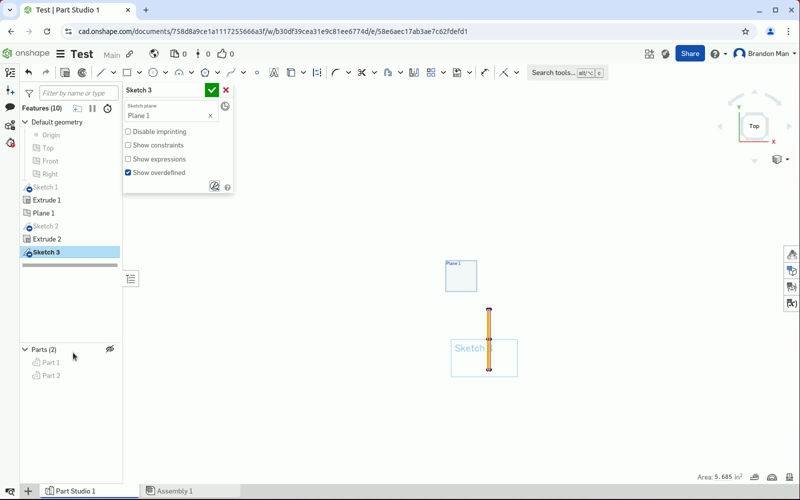
key(shift+e)
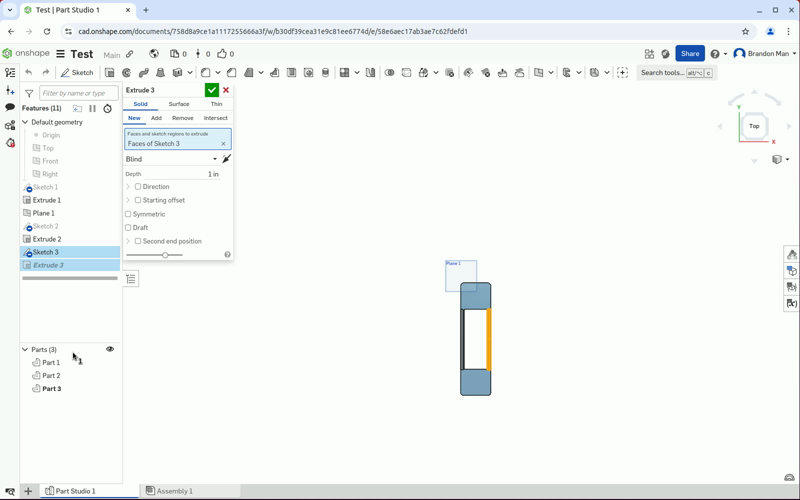
mouse_move(143, 106)
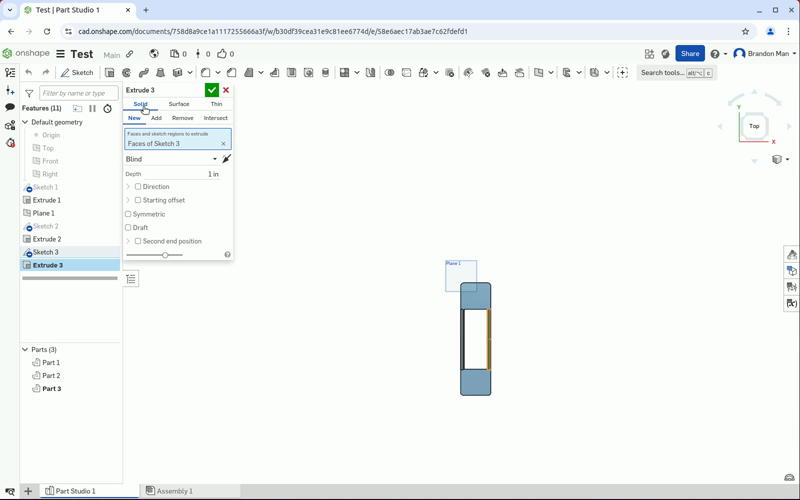
click(143, 106)
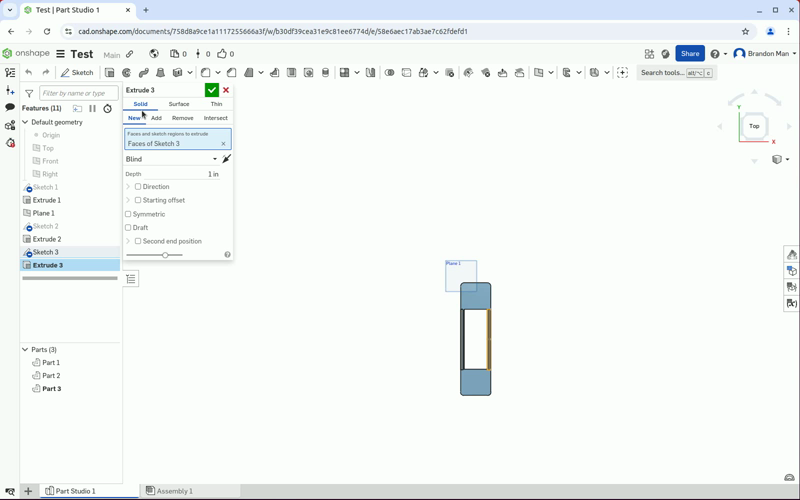
mouse_move(137, 120)
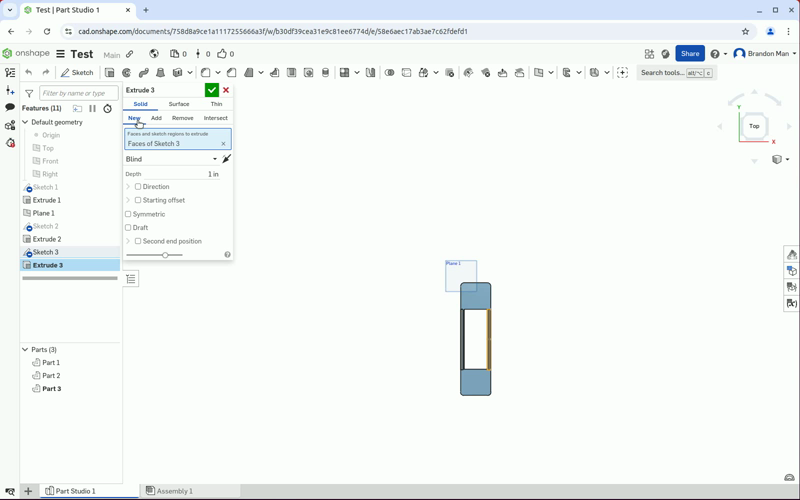
click(137, 120)
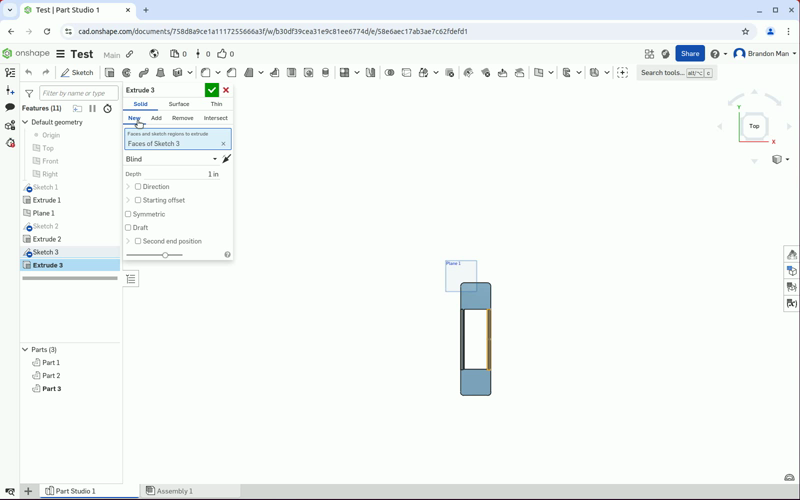
key(tab, 4)
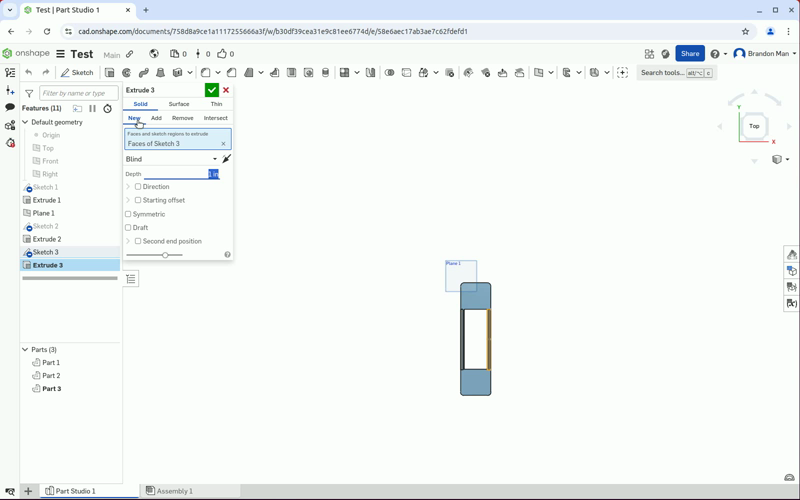
text(14.924)
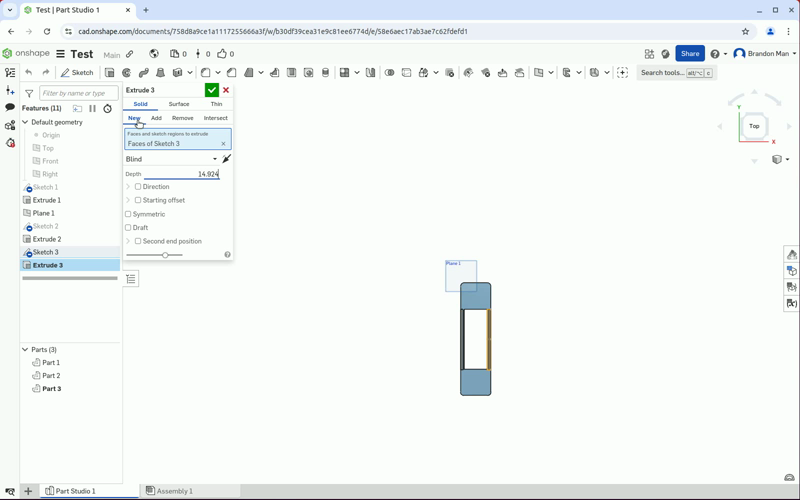
key(enter)
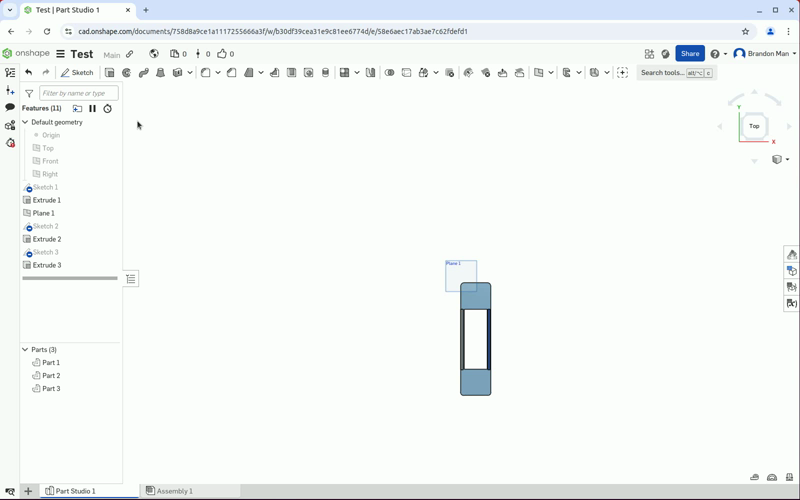
key(shift+h)
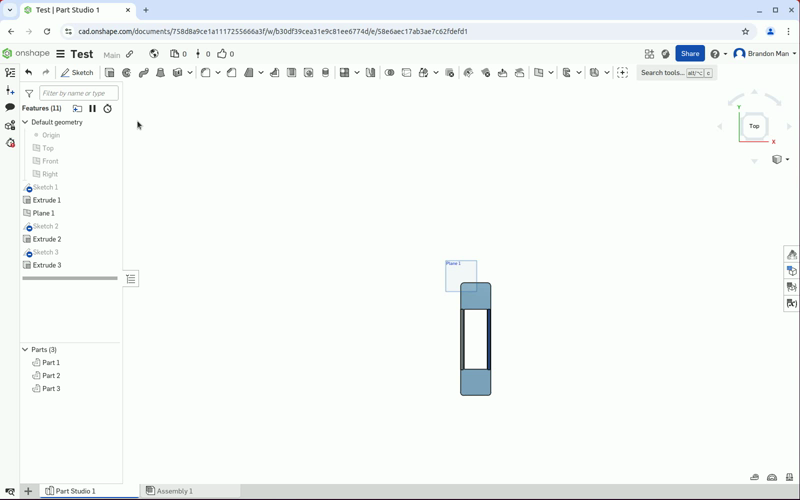
key(shift+h)
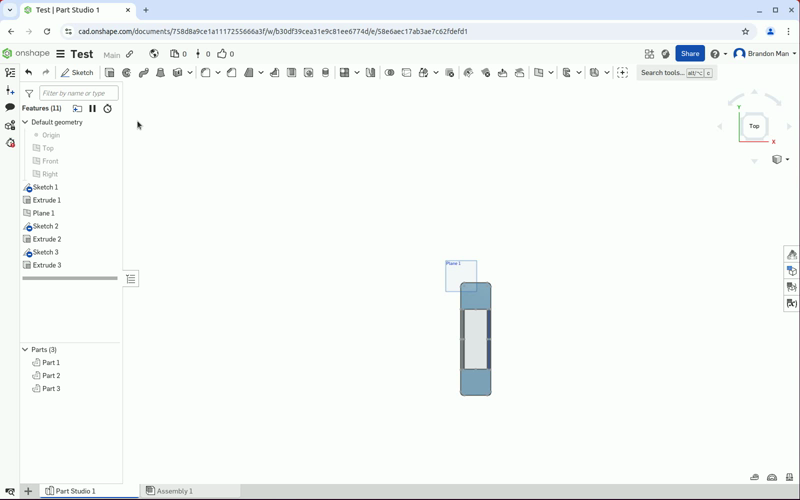
key(shift+7)
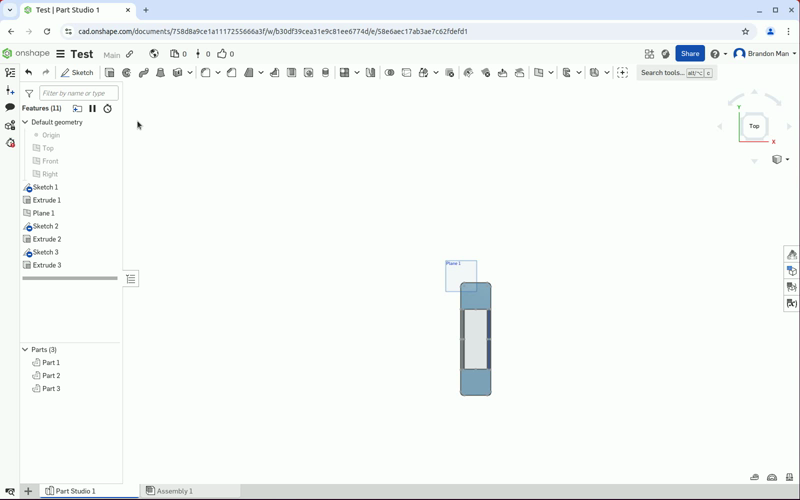
key(up, 3)
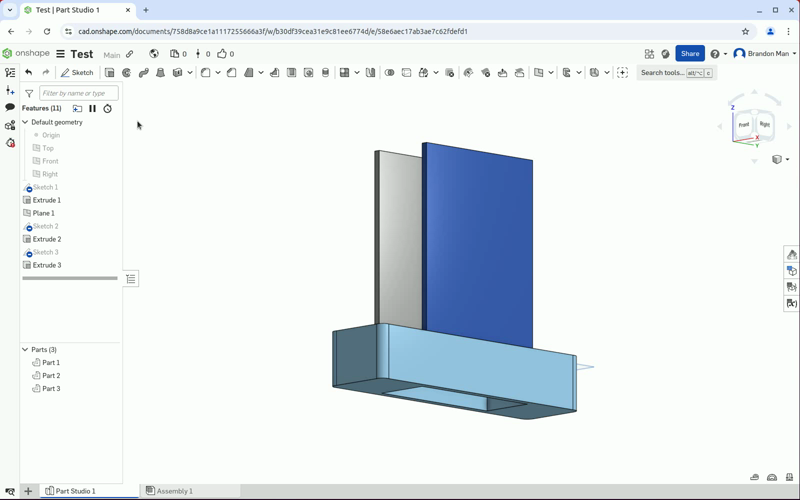
key(left, 3)
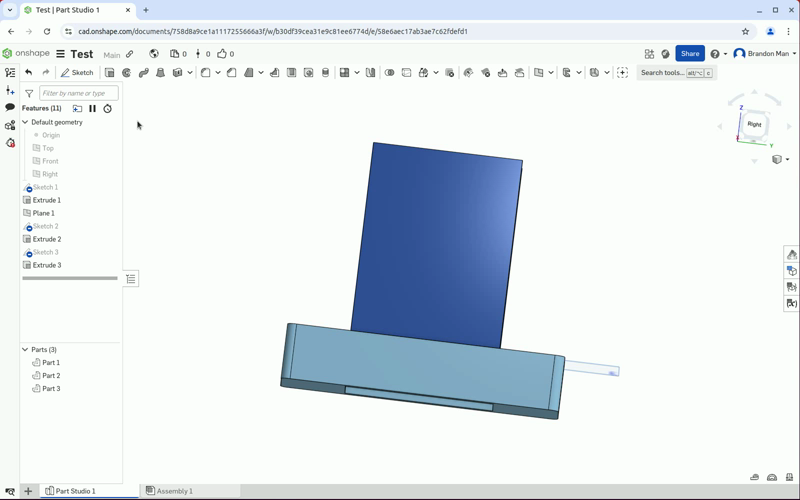
key(right, 3)
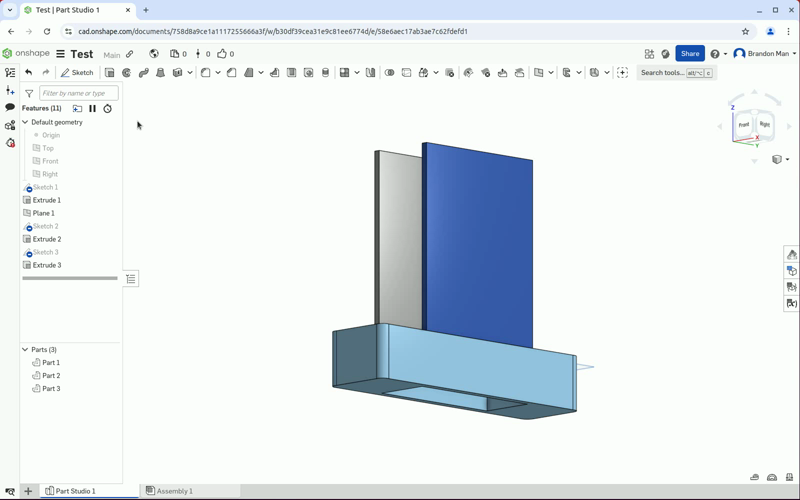
key(down, 3)
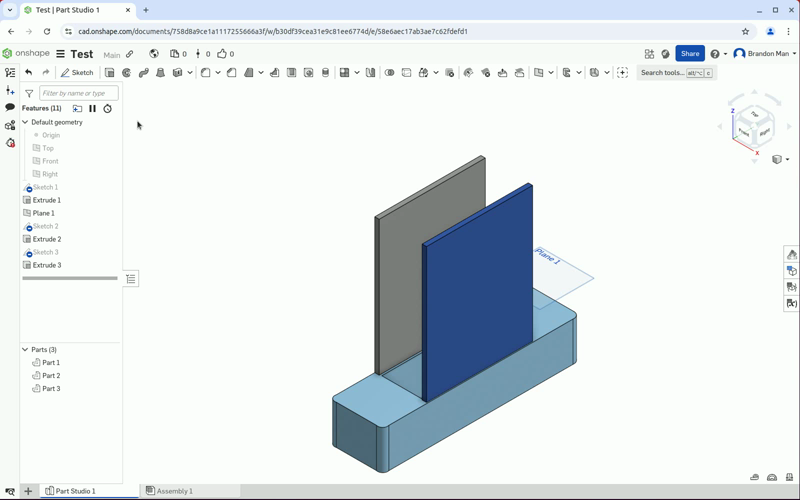
mouse_move(73, 189)
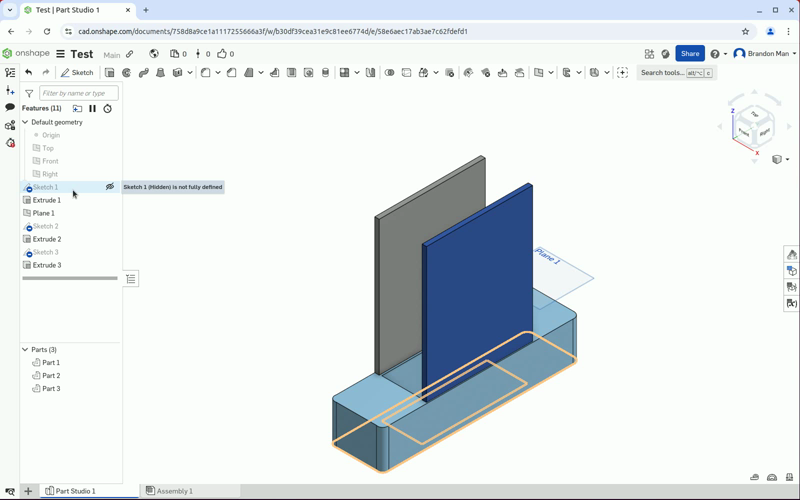
click(73, 189)